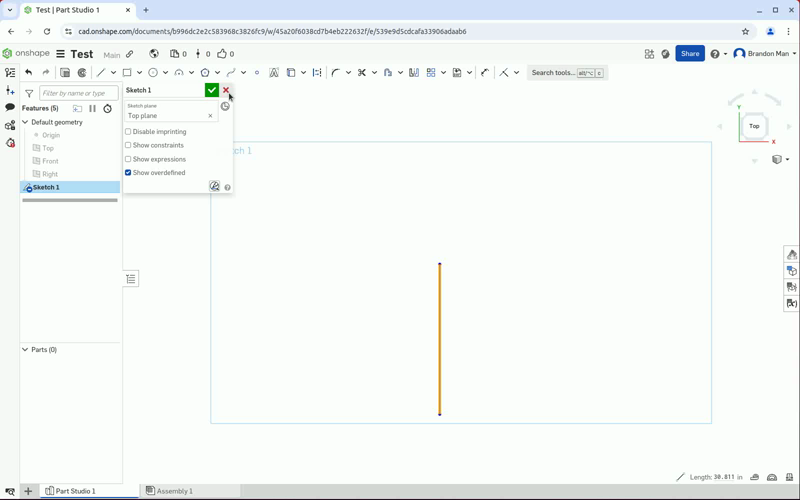
key(shift+h)
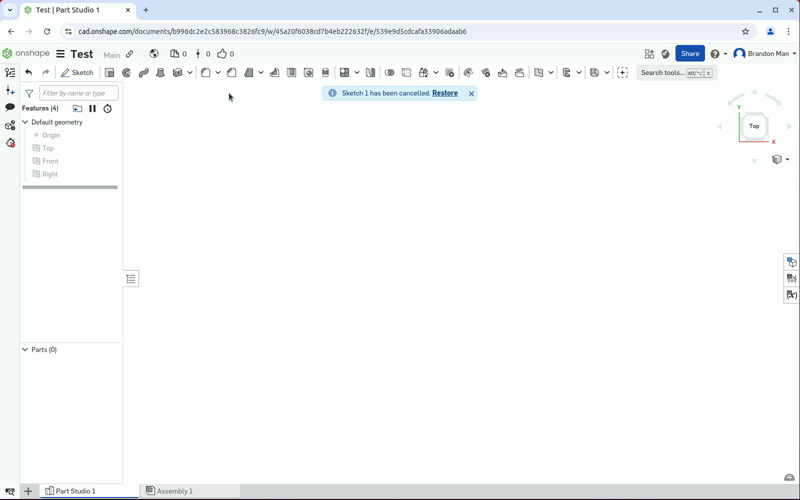
mouse_move(73, 352)
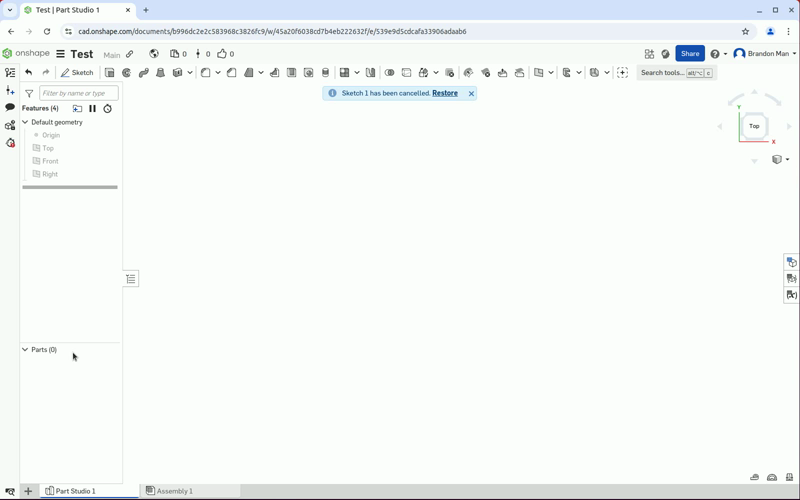
key(y)
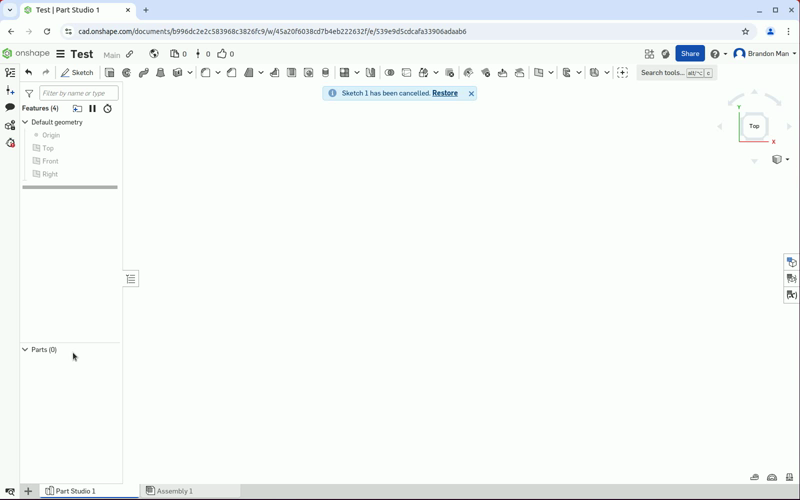
key(shift+p)
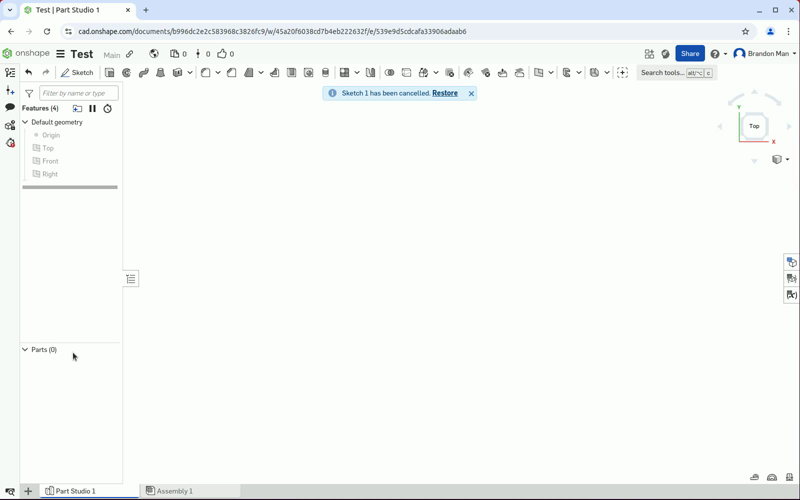
key(space)
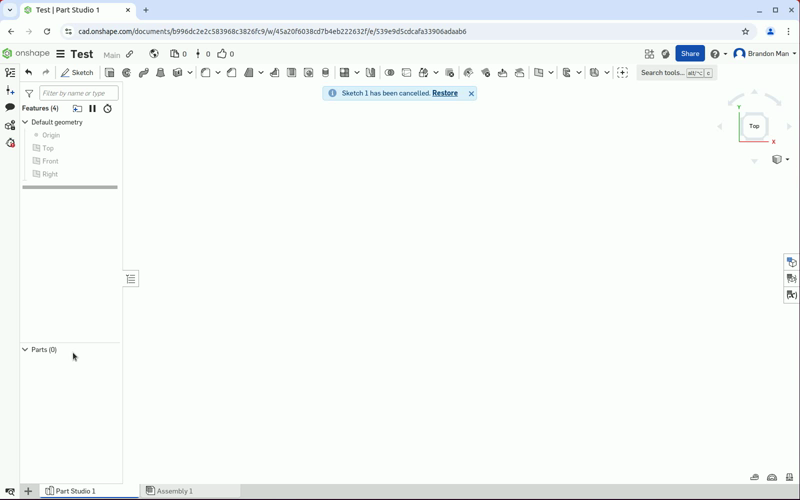
key_down(shift)
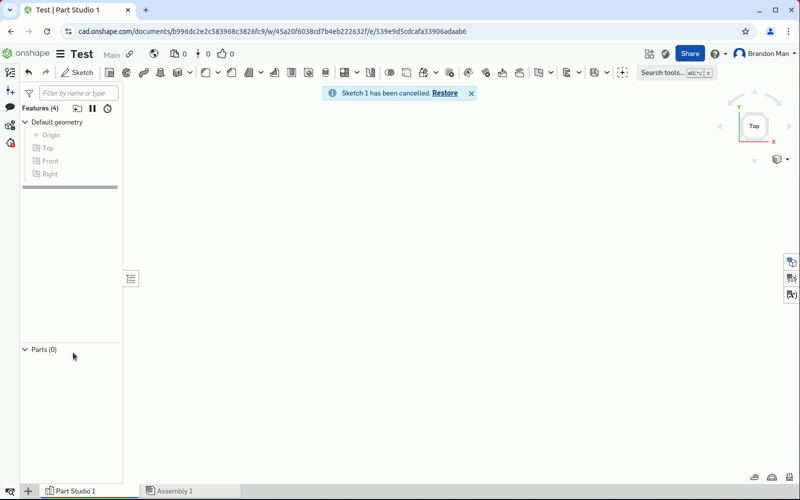
key(up)
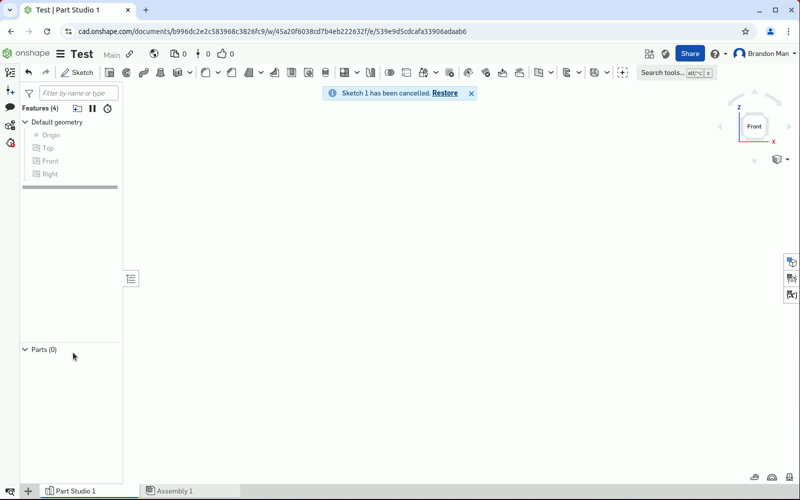
key_up(shift)
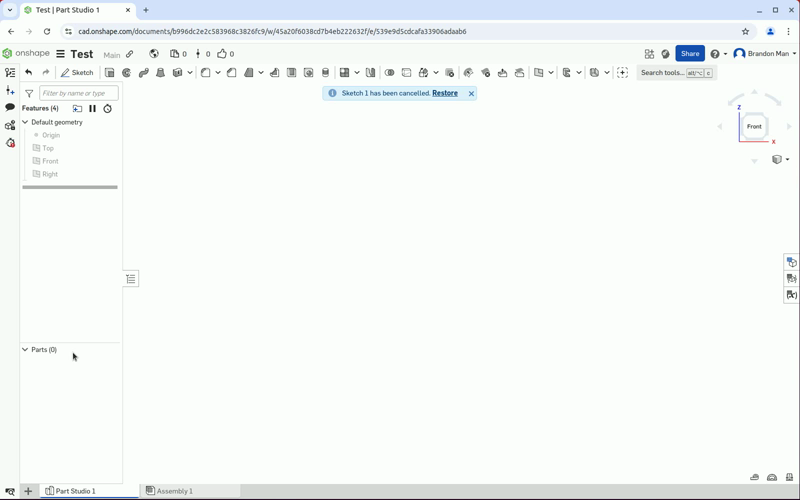
key(space)
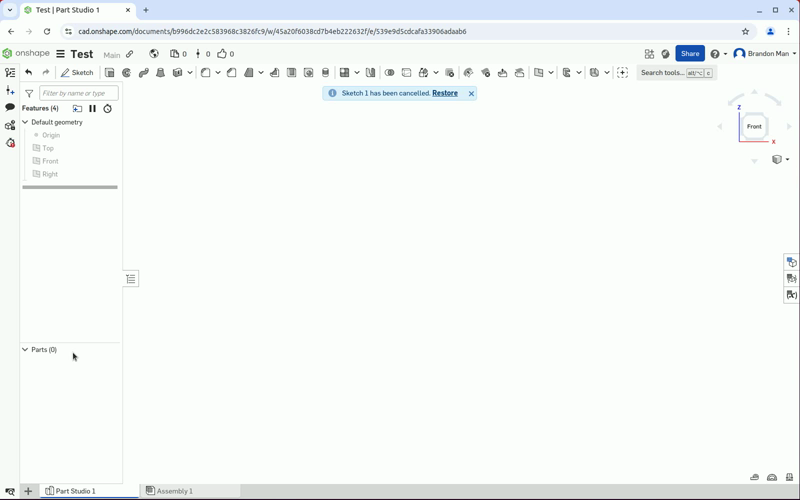
key_down(shift)
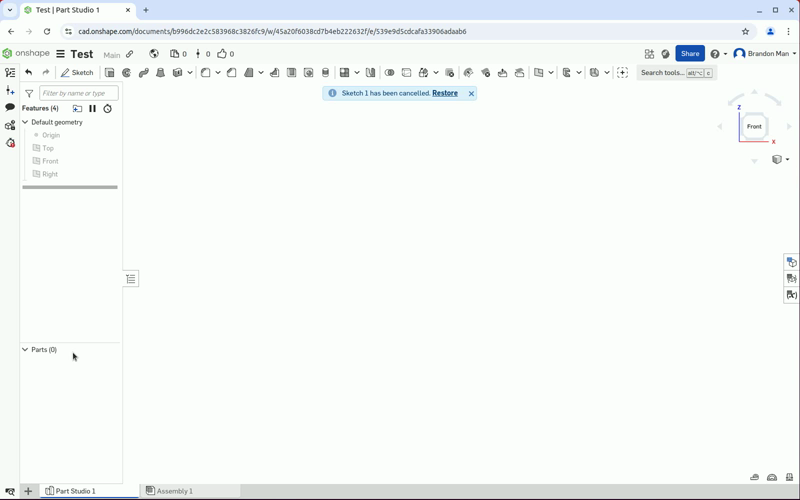
key(left)
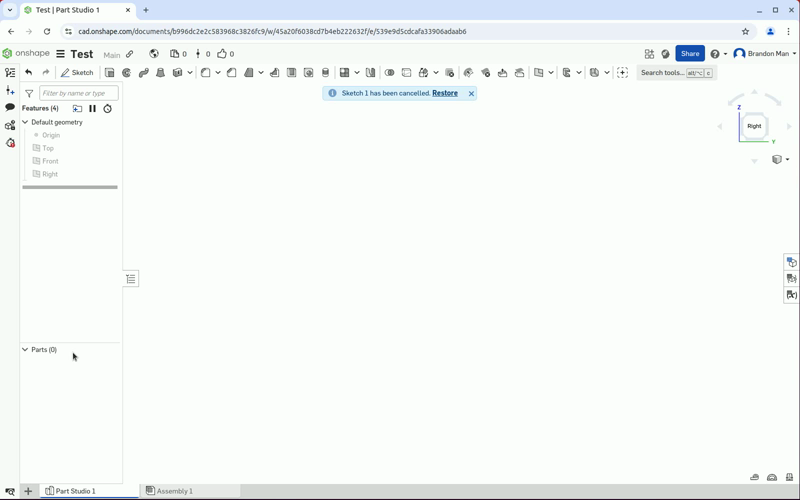
key_up(shift)
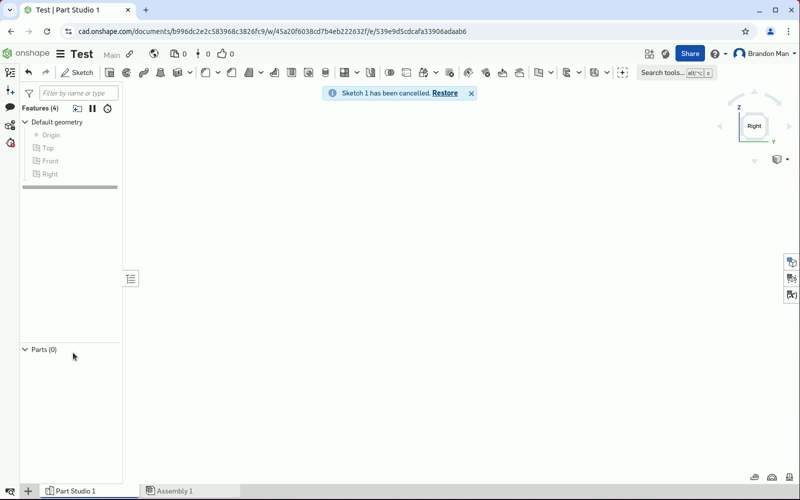
mouse_move(73, 352)
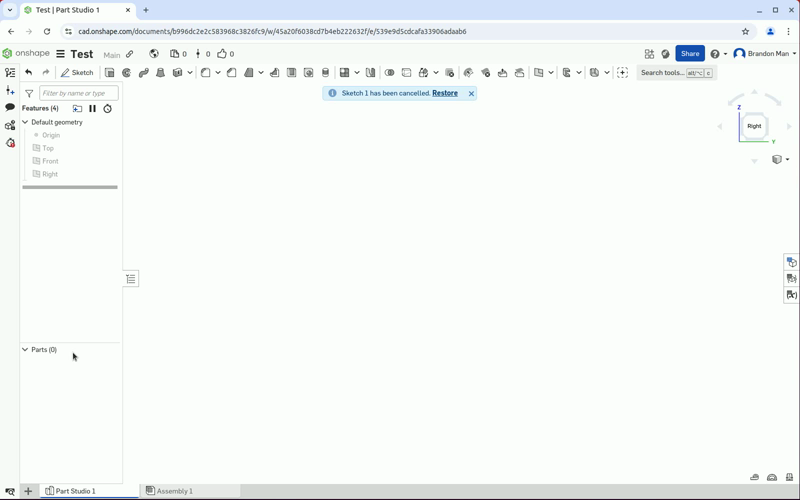
key(shift+y)
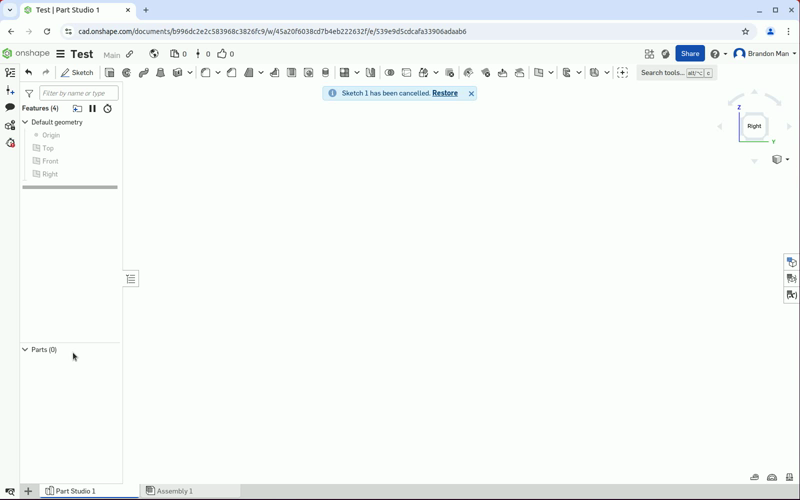
key(shift+s)
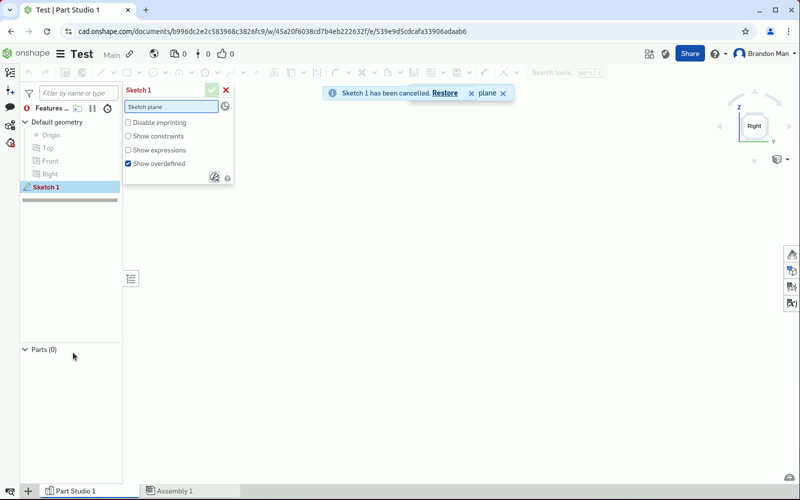
mouse_move(73, 176)
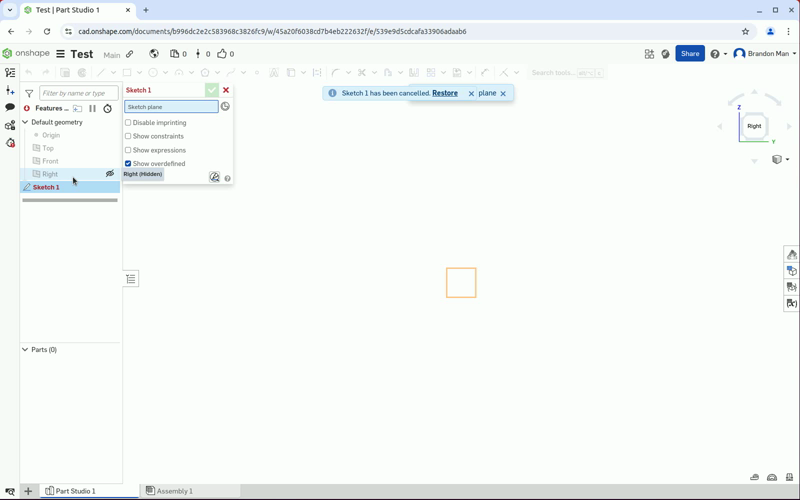
click(73, 176)
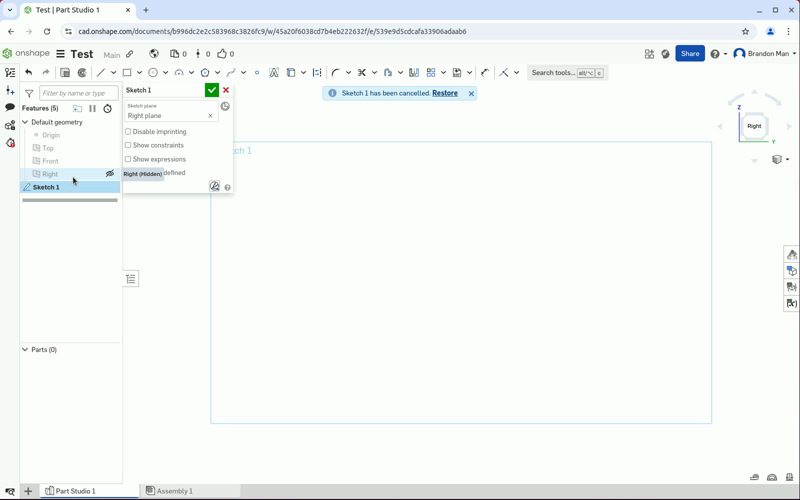
mouse_move(73, 352)
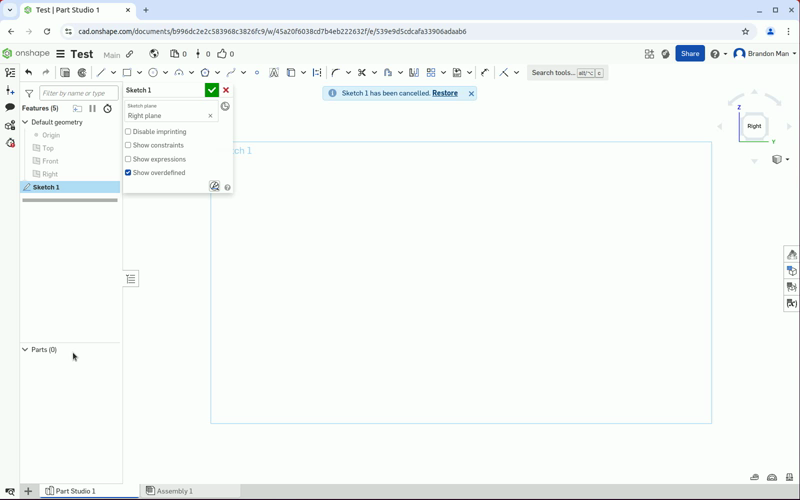
key(y)
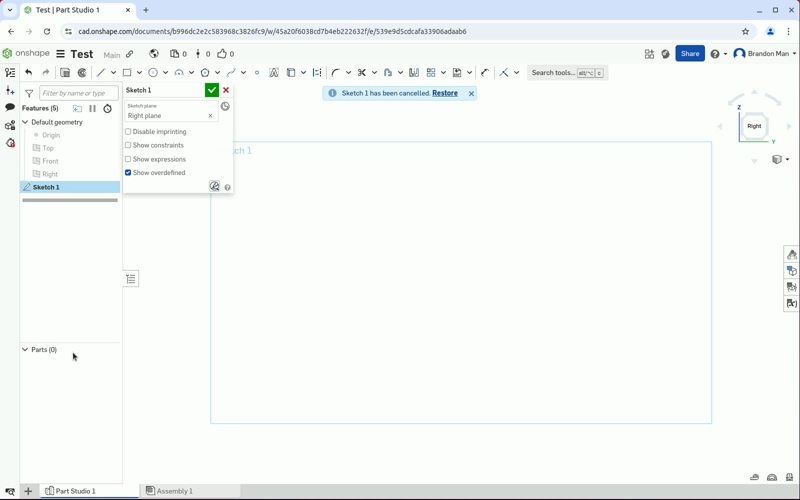
key(l)
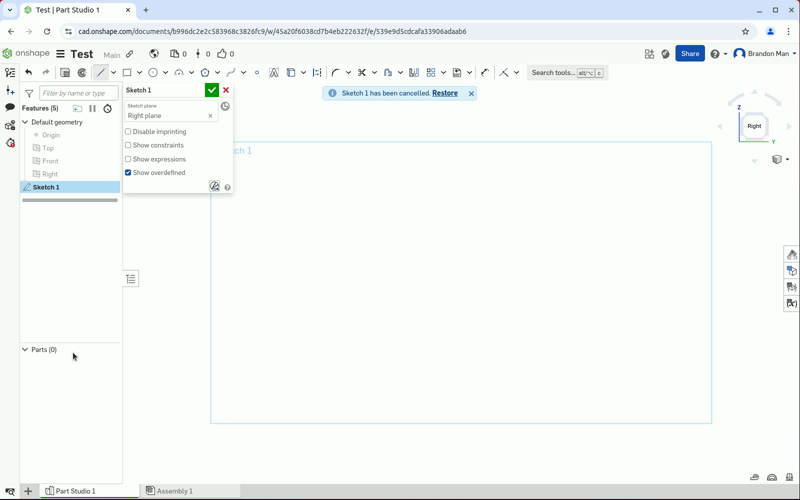
key_down(shift)
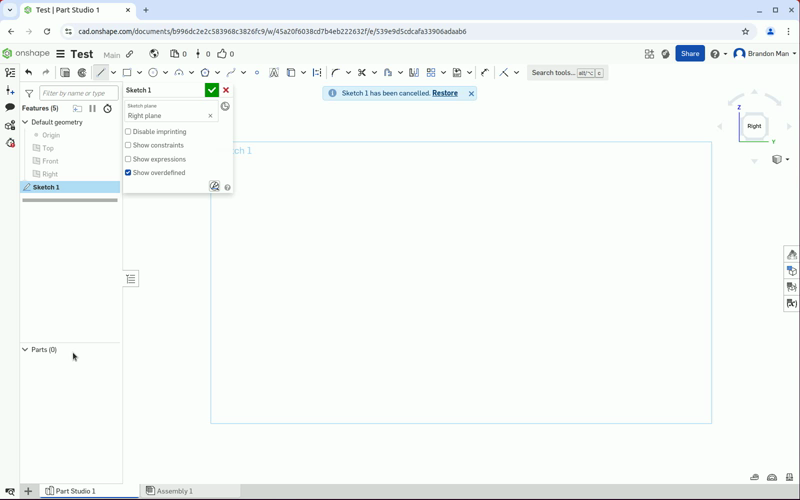
mouse_move(470, 272)
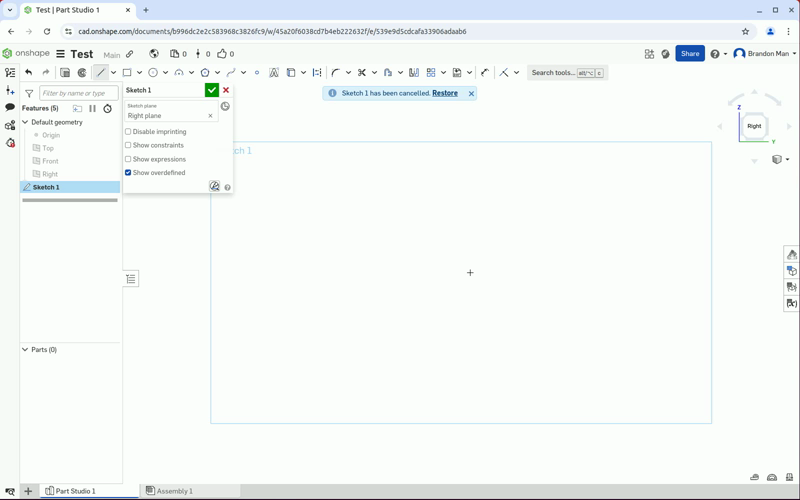
click(470, 272)
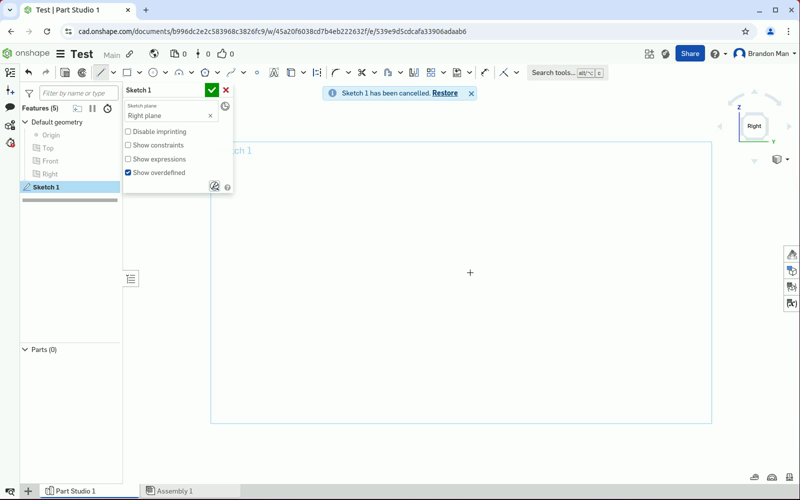
key_up(shift)
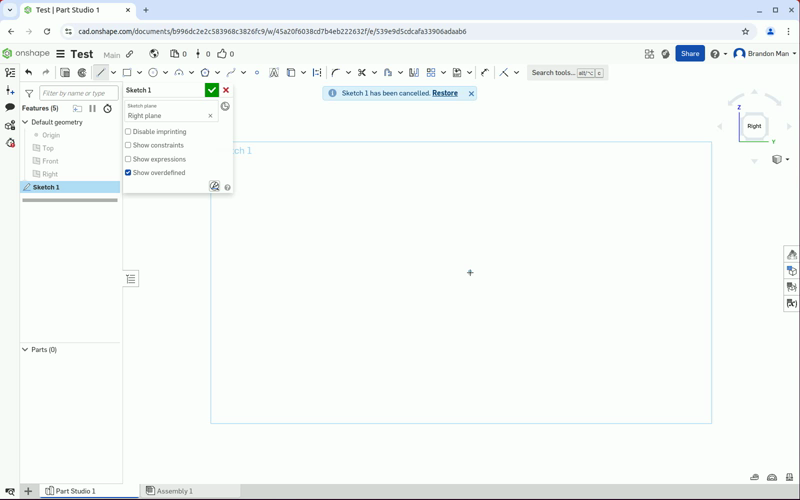
key_down(shift)
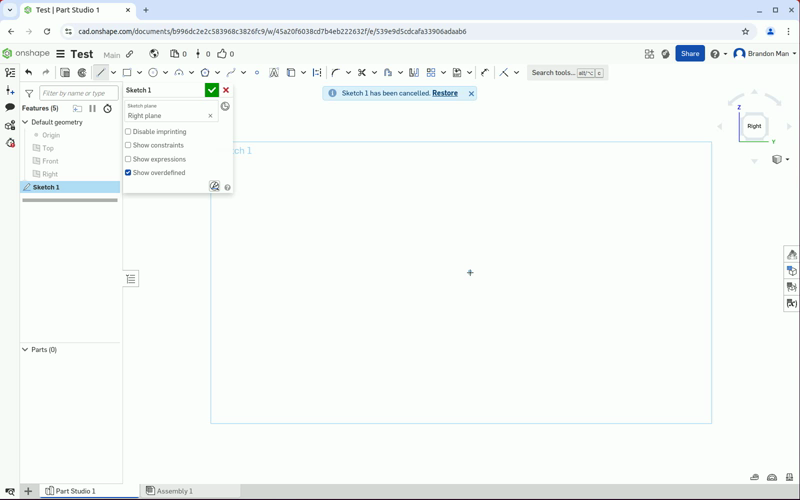
mouse_move(500, 272)
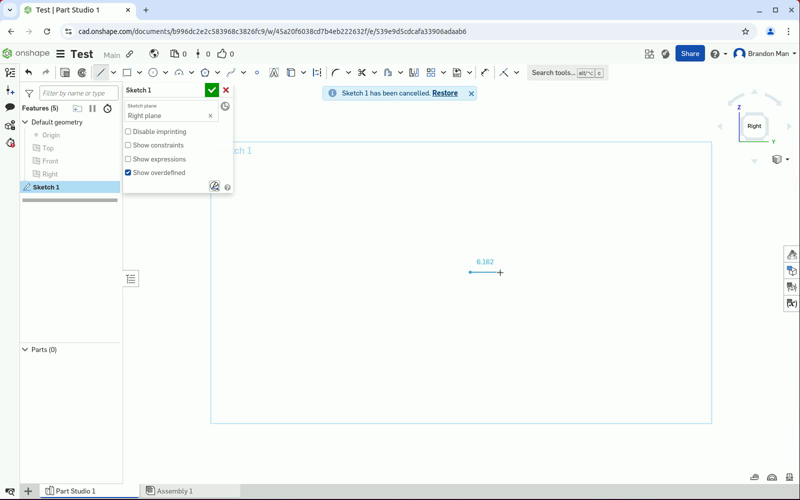
mouse_move(474, 272)
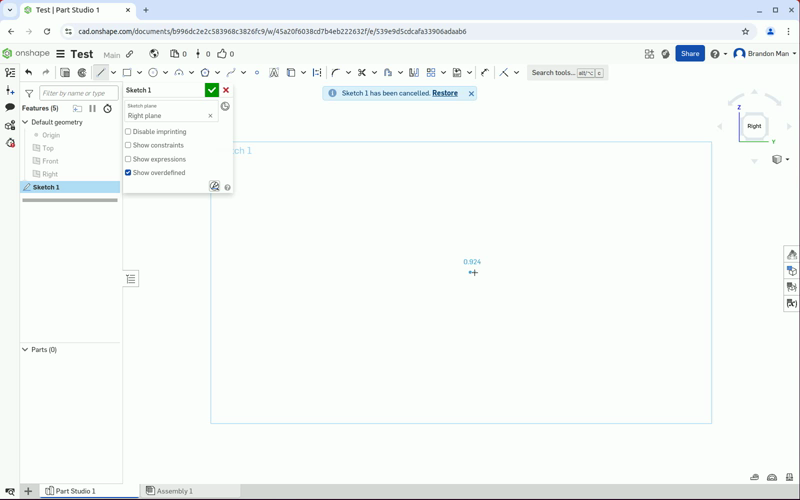
scroll(6)
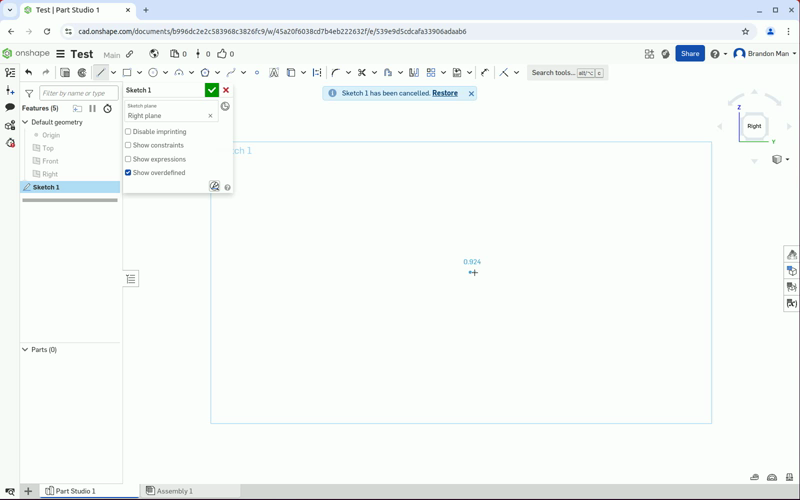
scroll(6)
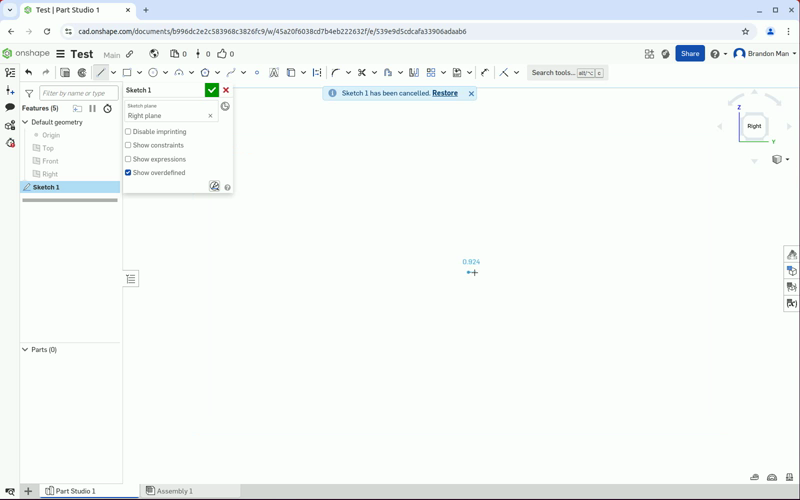
scroll(6)
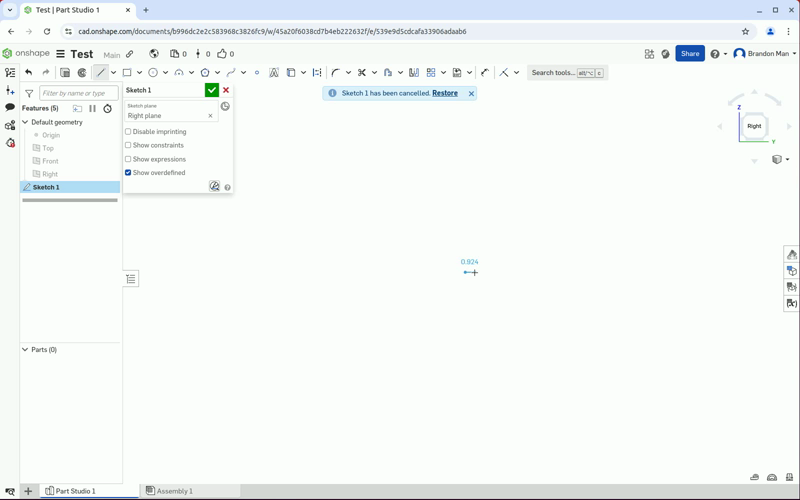
scroll(6)
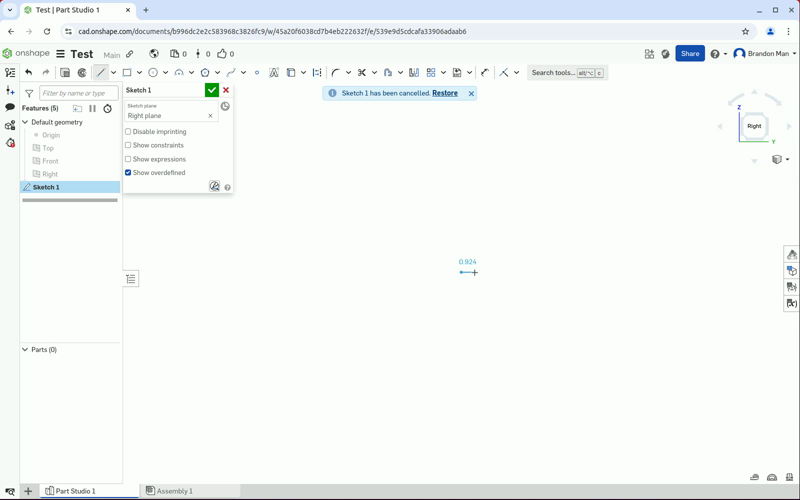
scroll(6)
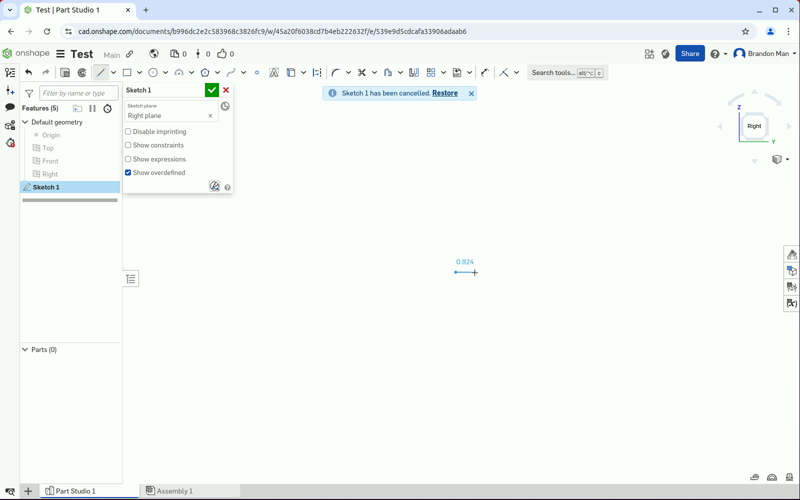
scroll(6)
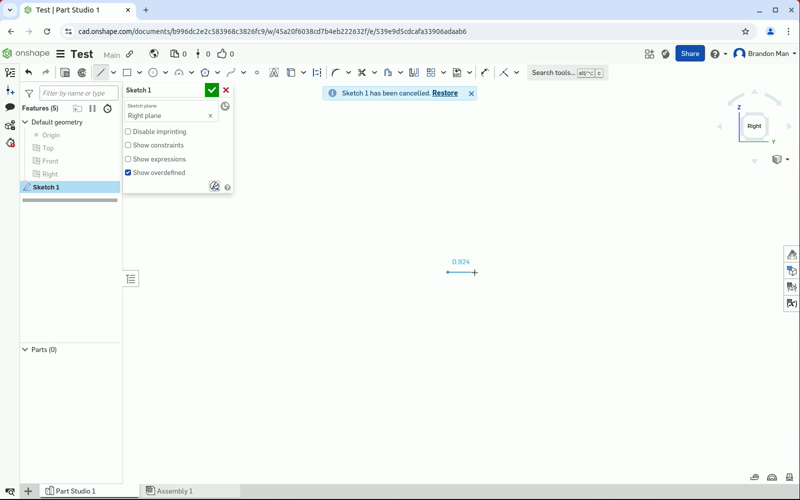
scroll(6)
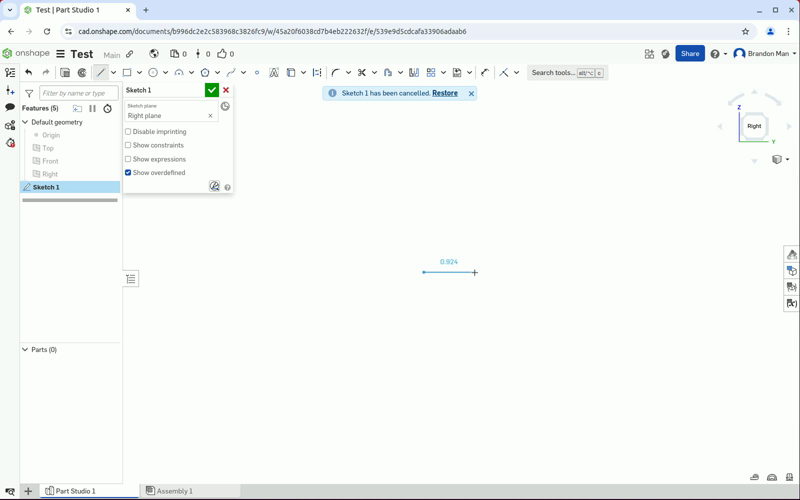
click(474, 272)
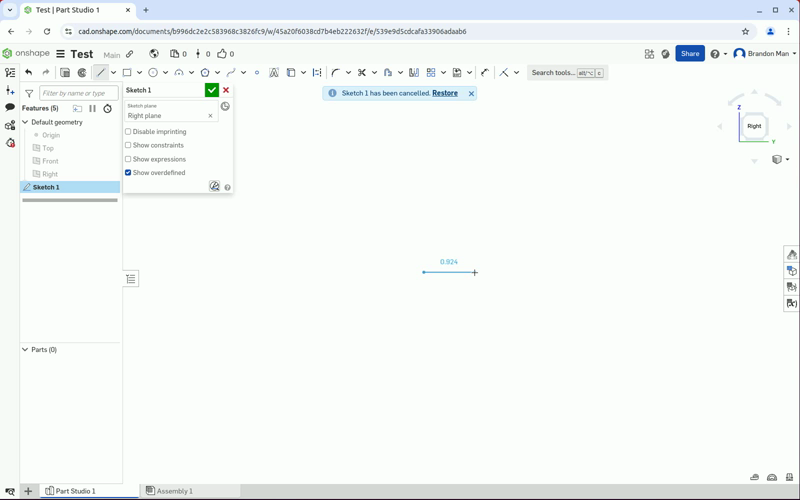
scroll(-6)
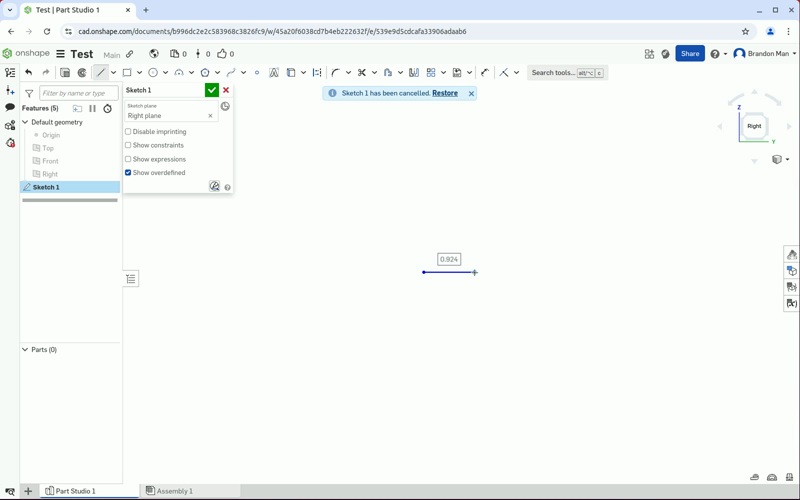
scroll(-6)
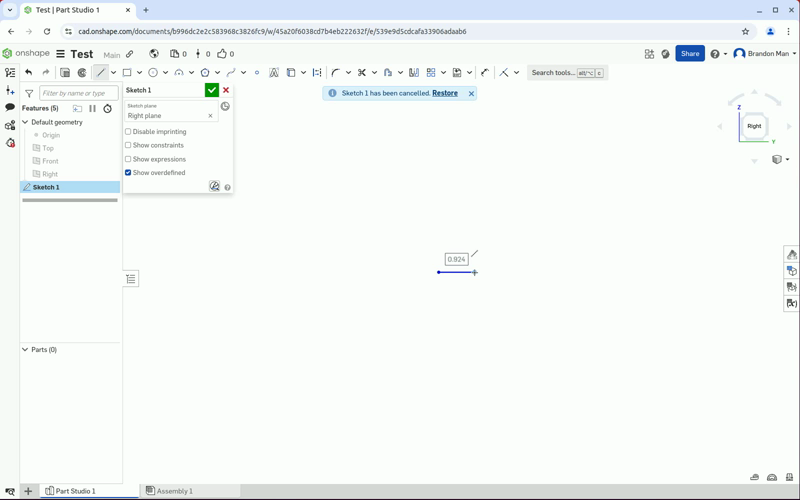
scroll(-6)
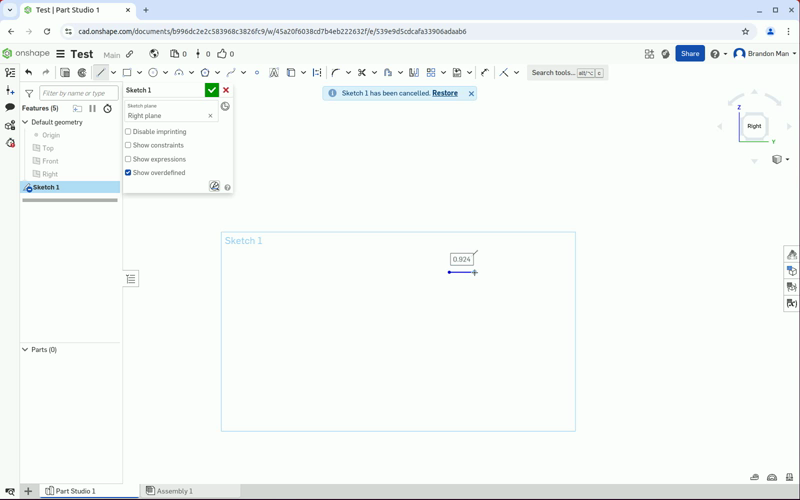
scroll(-6)
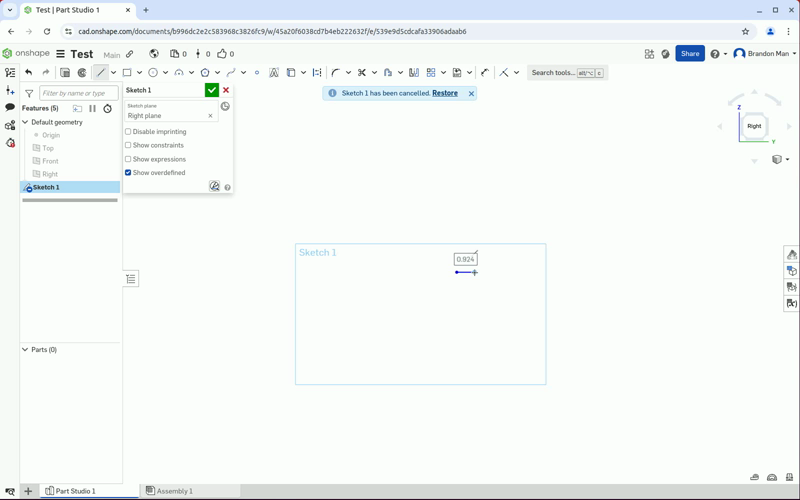
scroll(-6)
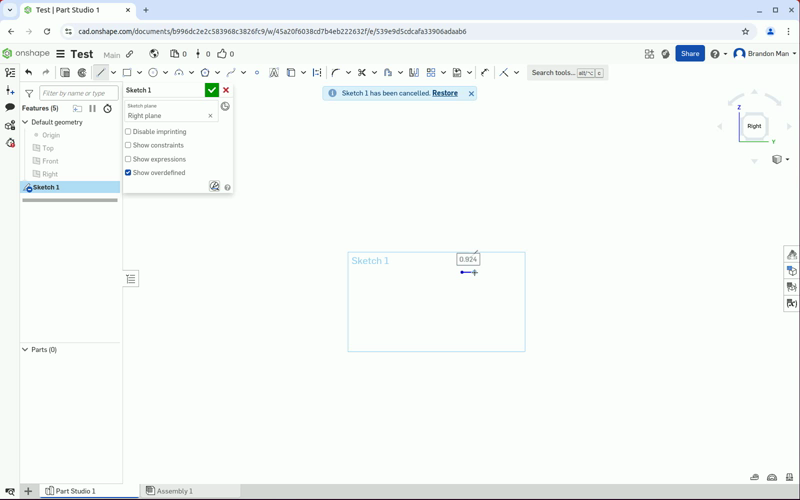
scroll(-6)
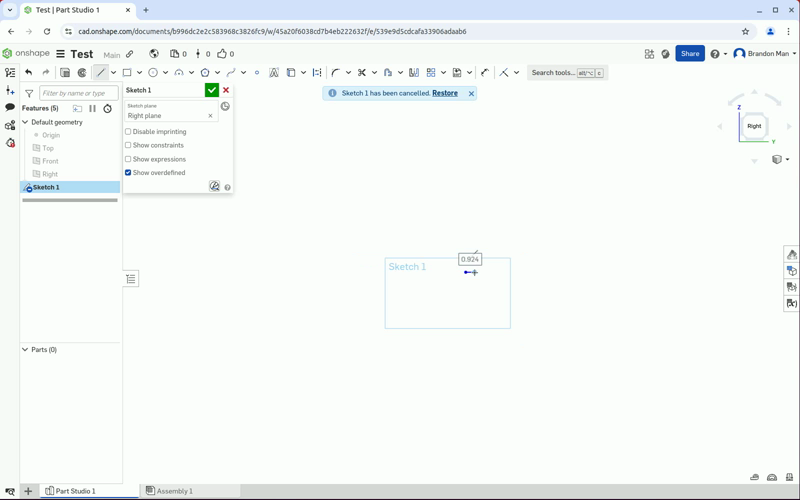
scroll(-6)
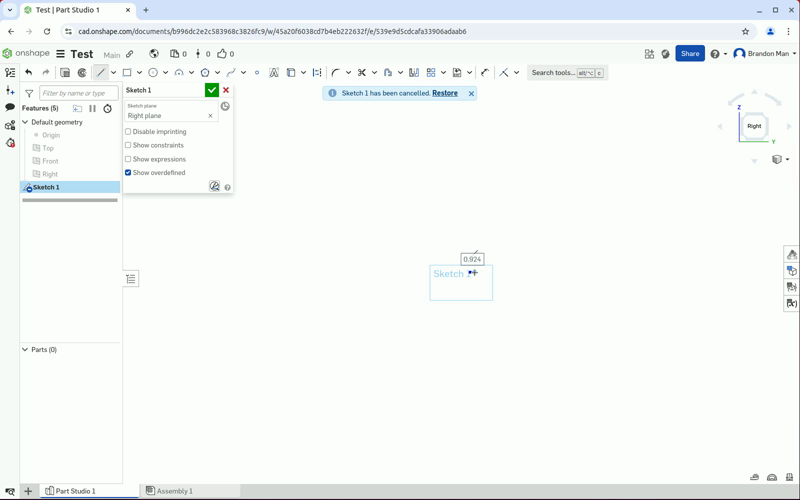
key_up(shift)
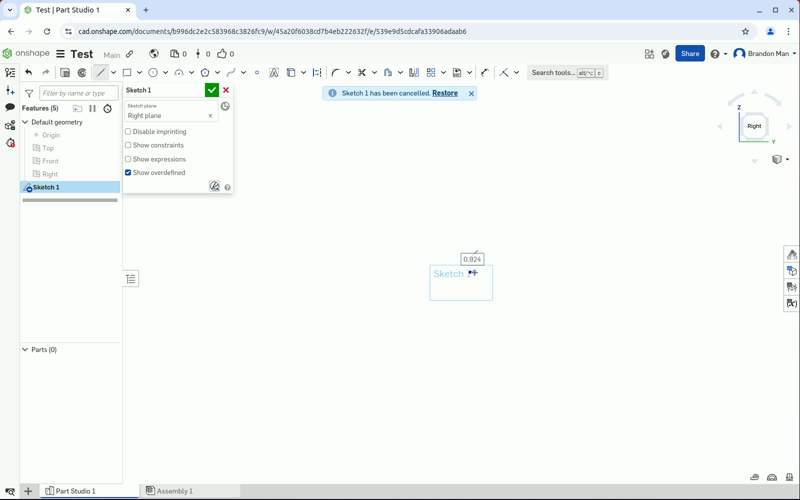
key(esc)
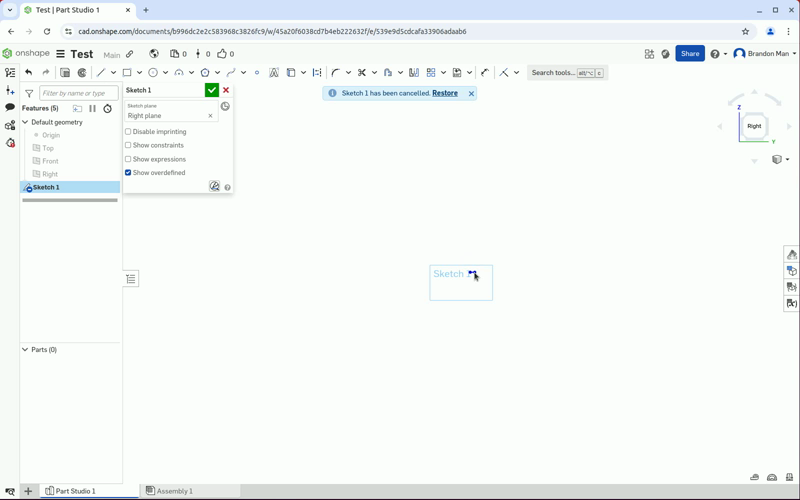
key(a)
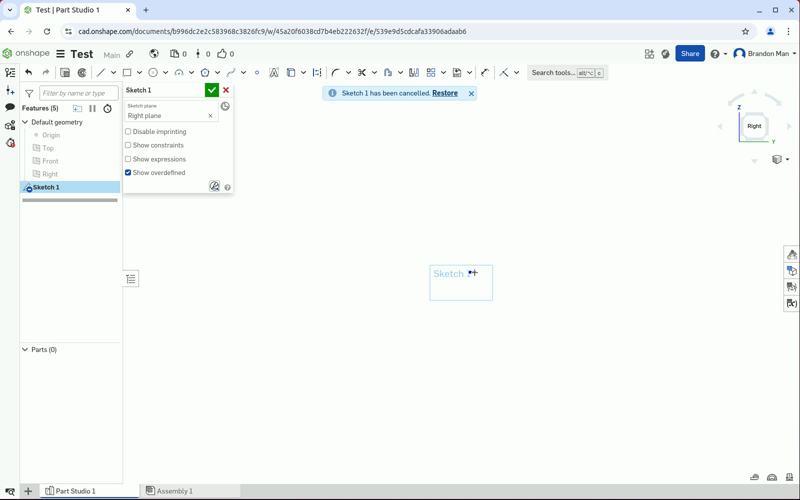
mouse_move(474, 272)
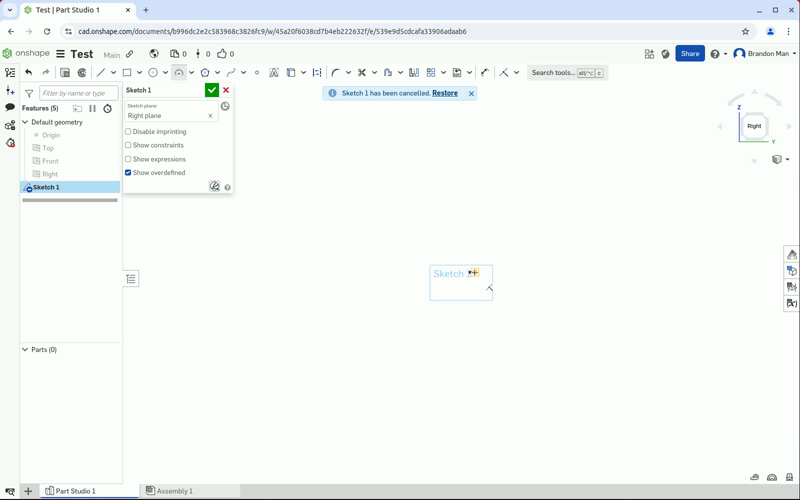
click(474, 272)
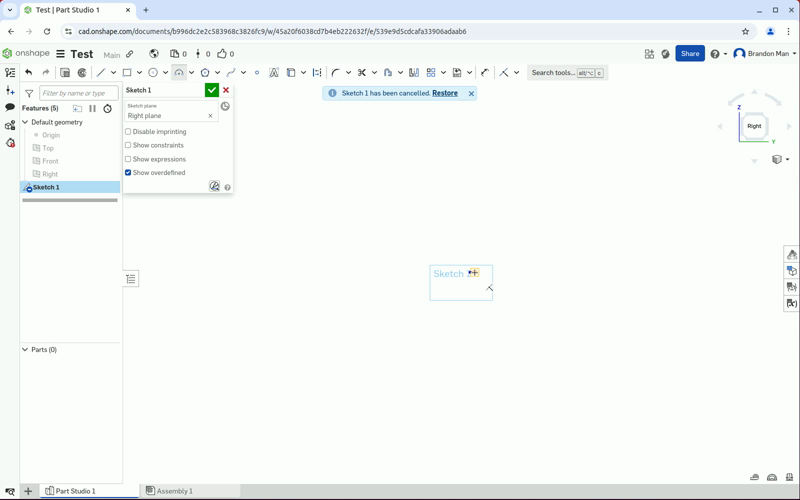
key_down(shift)
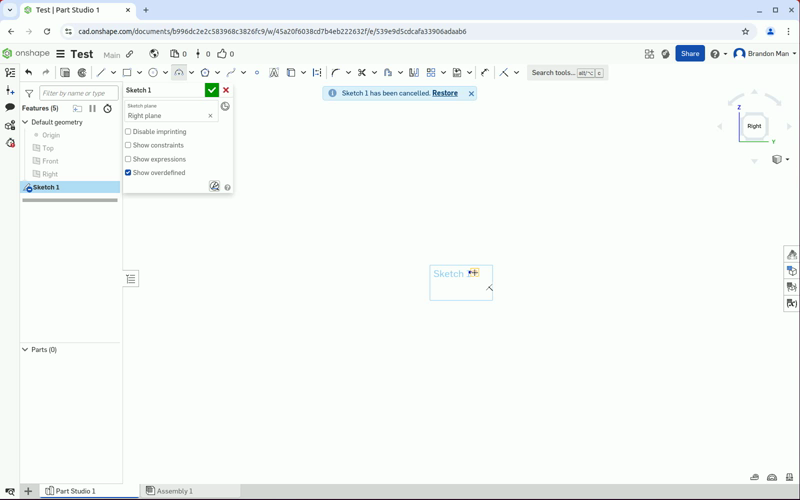
mouse_move(486, 272)
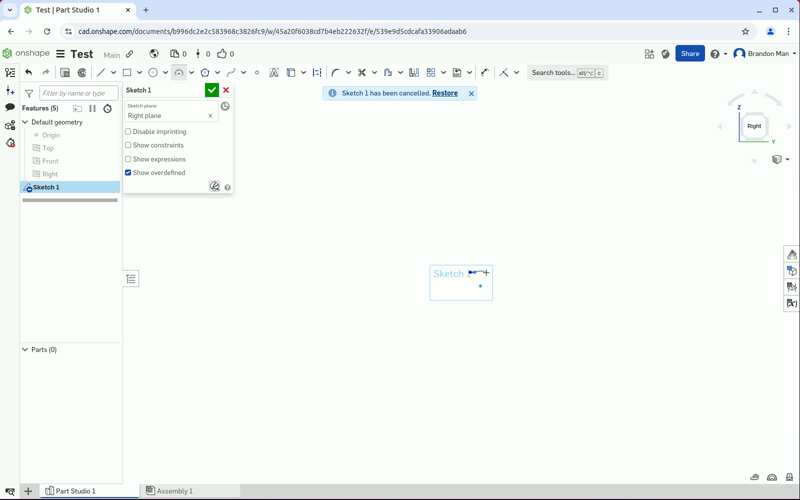
click(486, 272)
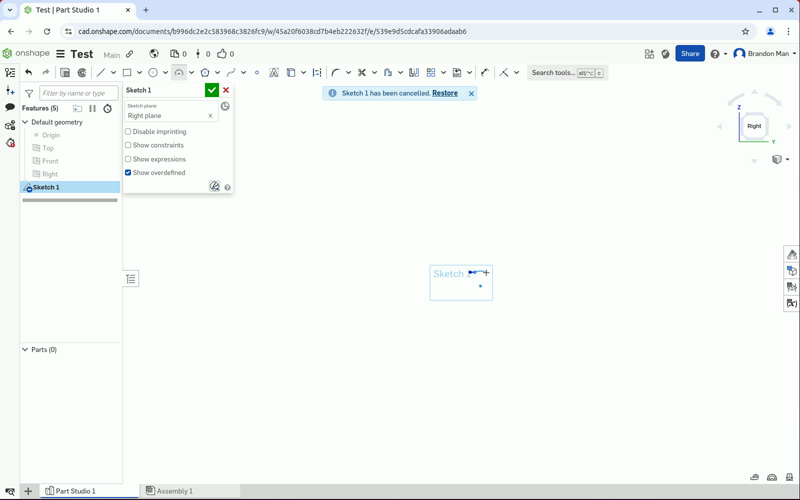
mouse_move(480, 269)
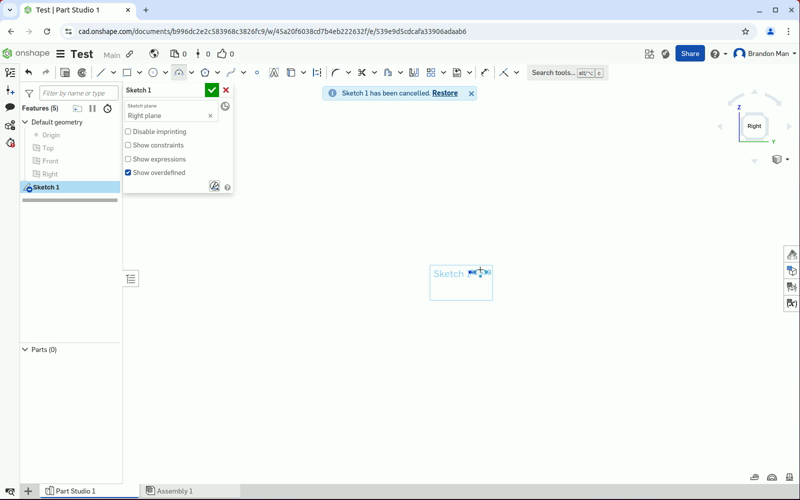
click(480, 269)
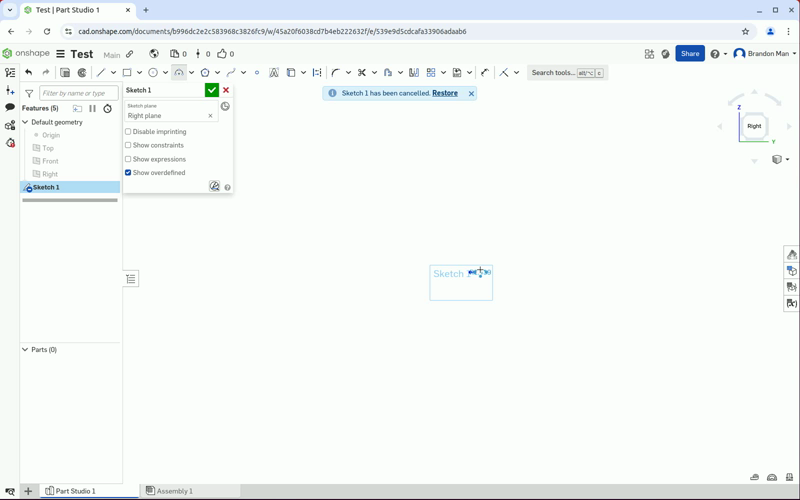
key_up(shift)
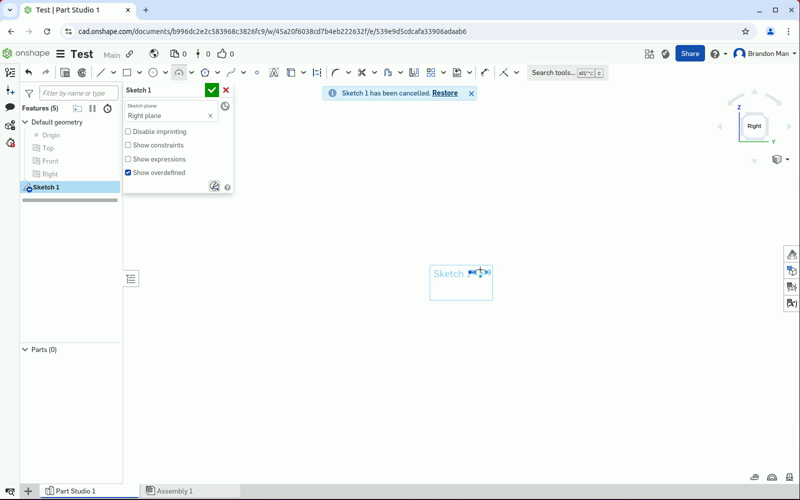
key(esc)
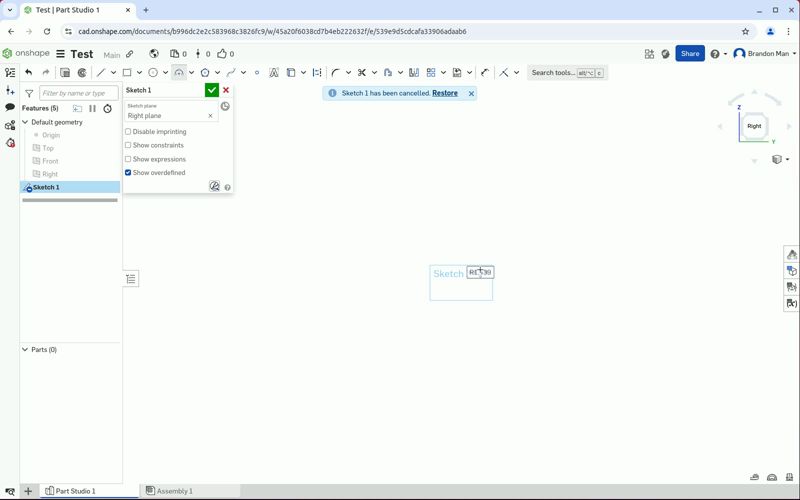
key(l)
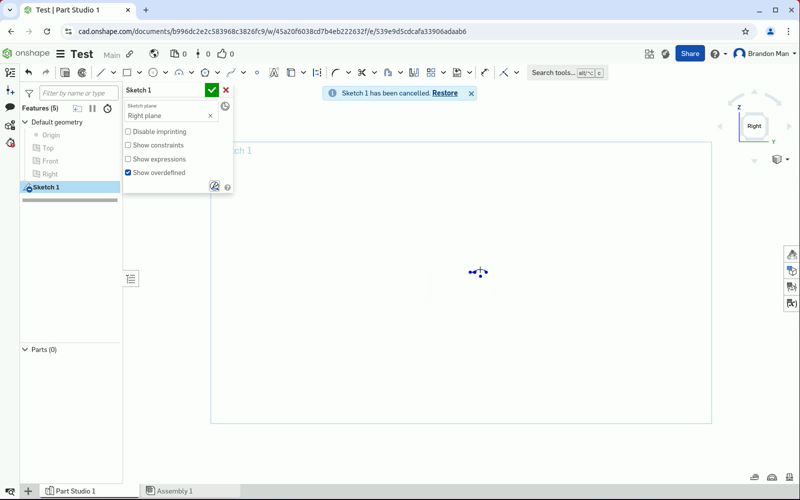
mouse_move(486, 272)
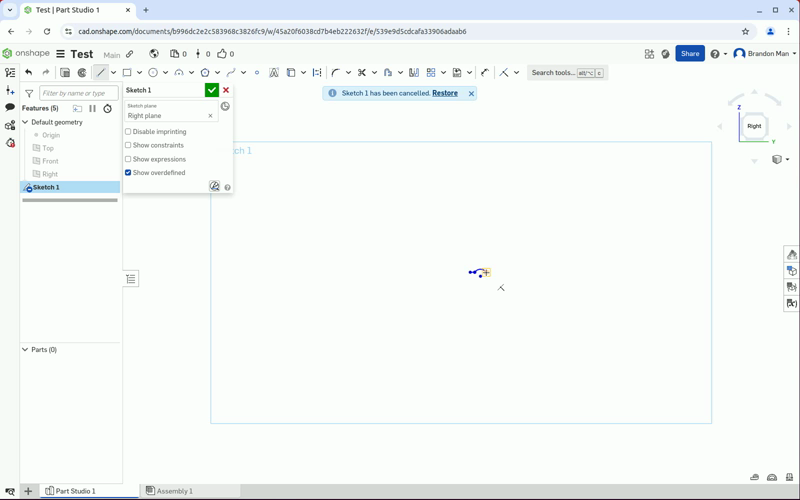
click(486, 272)
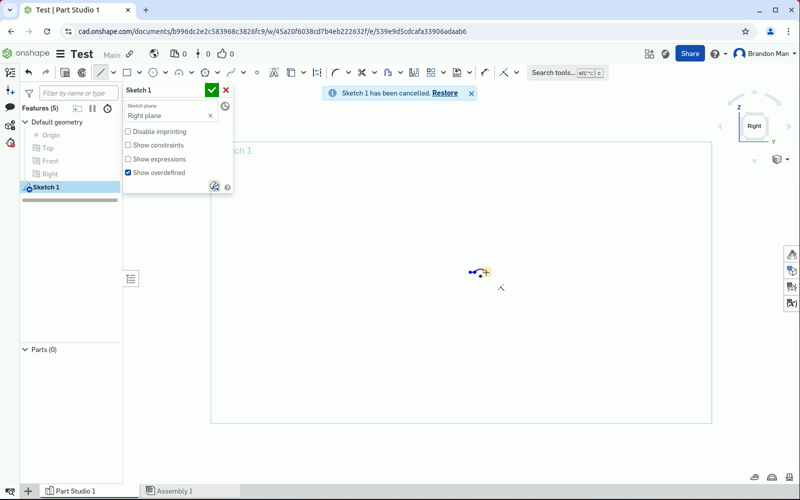
key_down(shift)
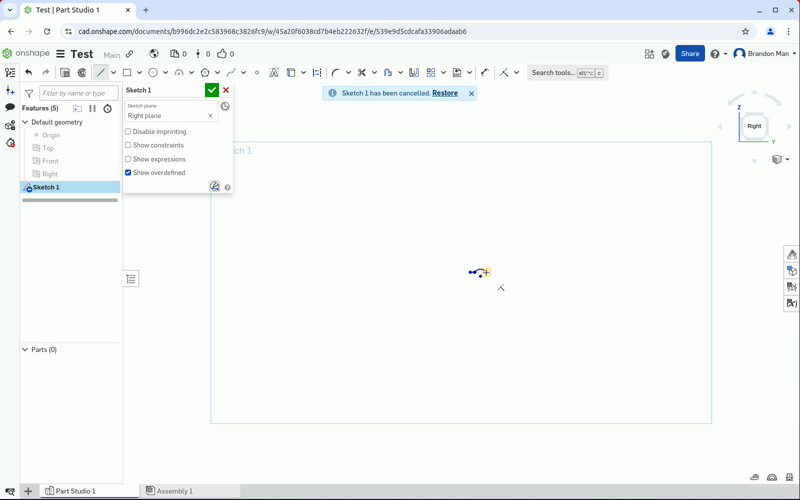
mouse_move(516, 272)
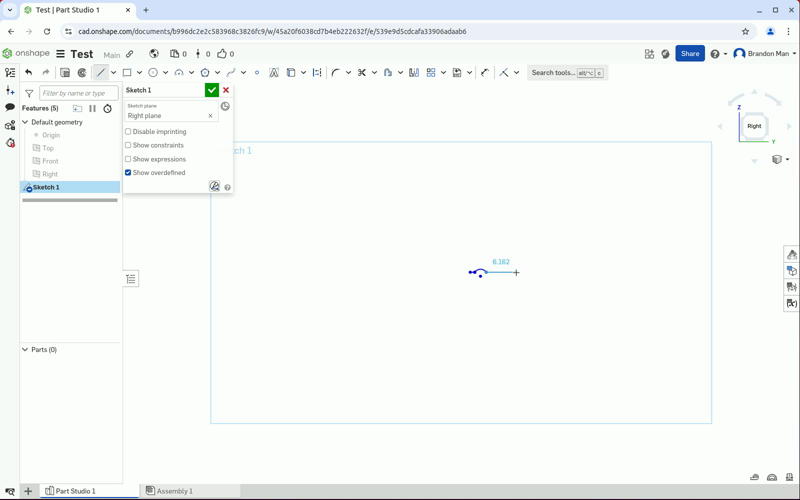
mouse_move(542, 272)
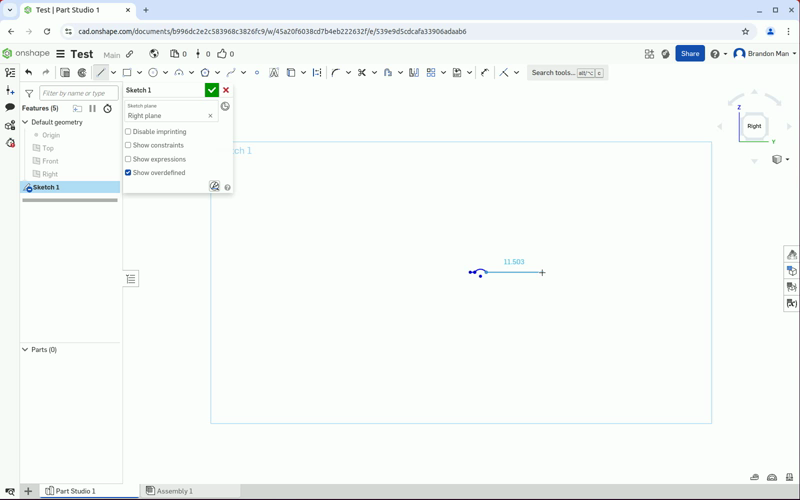
click(542, 272)
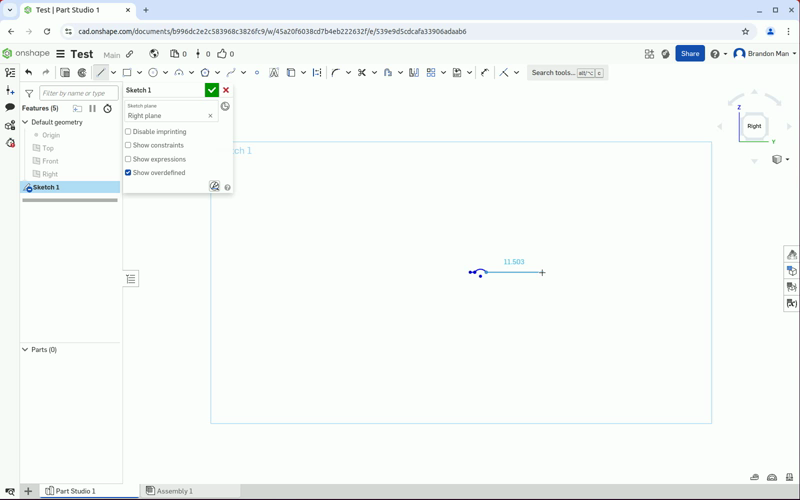
key_up(shift)
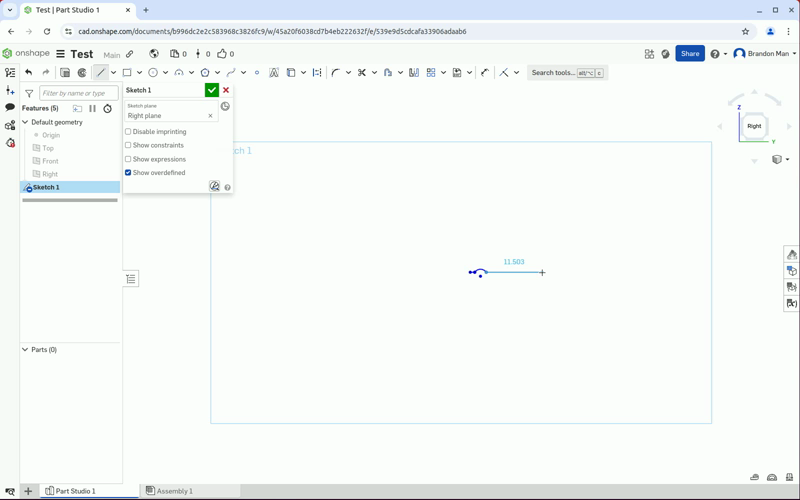
key_down(shift)
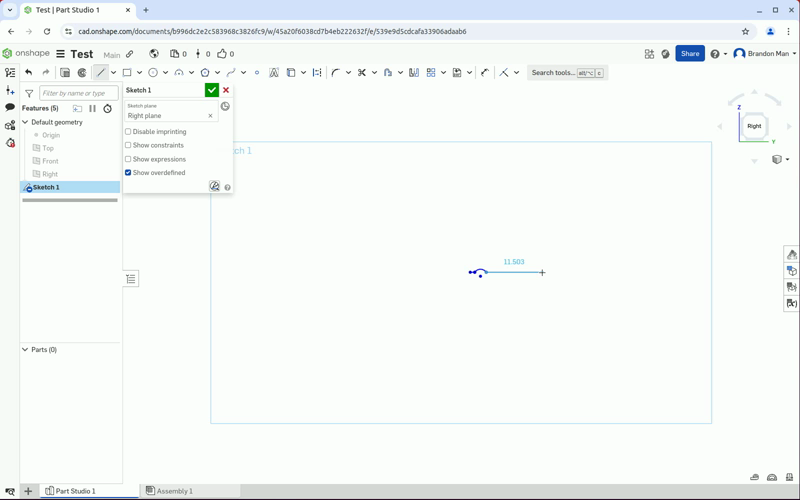
mouse_move(572, 272)
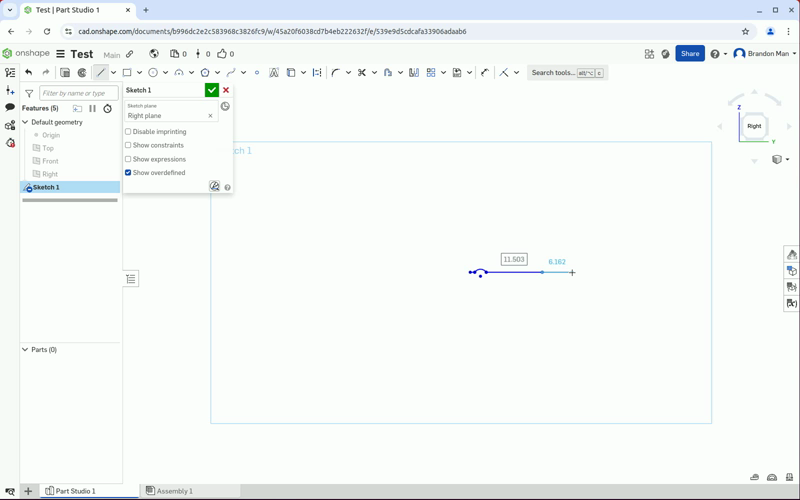
mouse_move(542, 253)
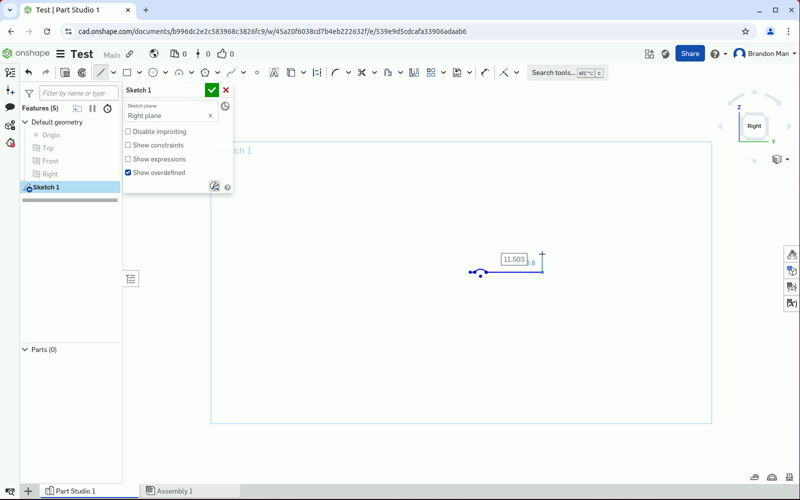
click(542, 253)
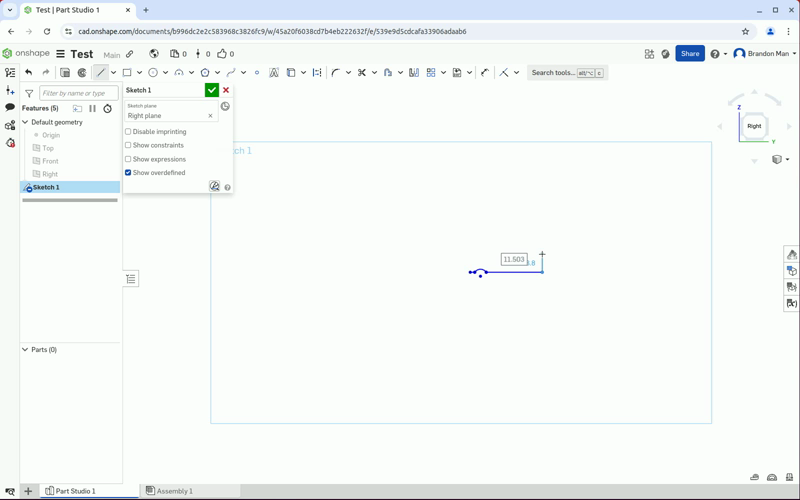
key_up(shift)
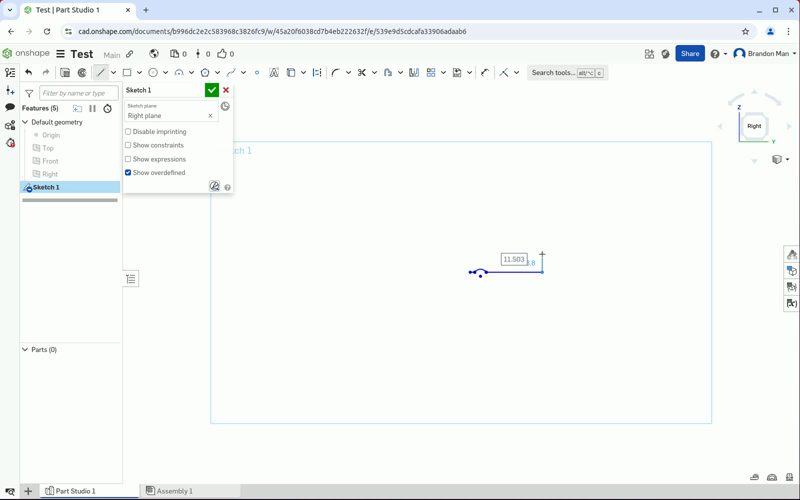
key_down(shift)
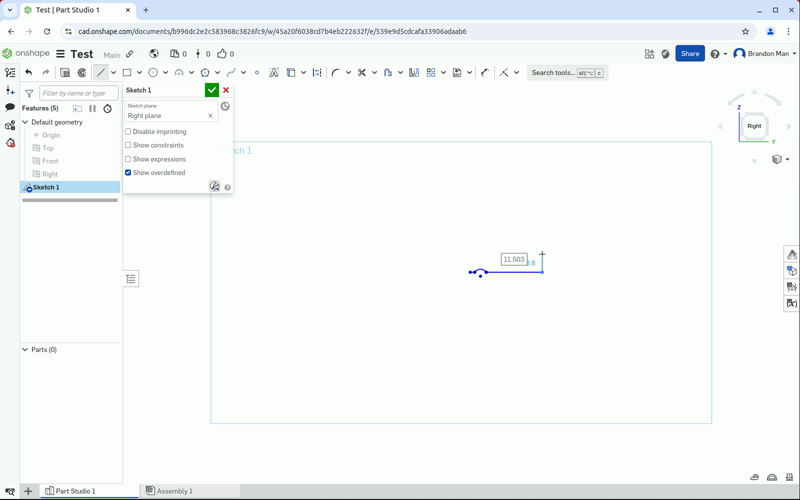
mouse_move(470, 253)
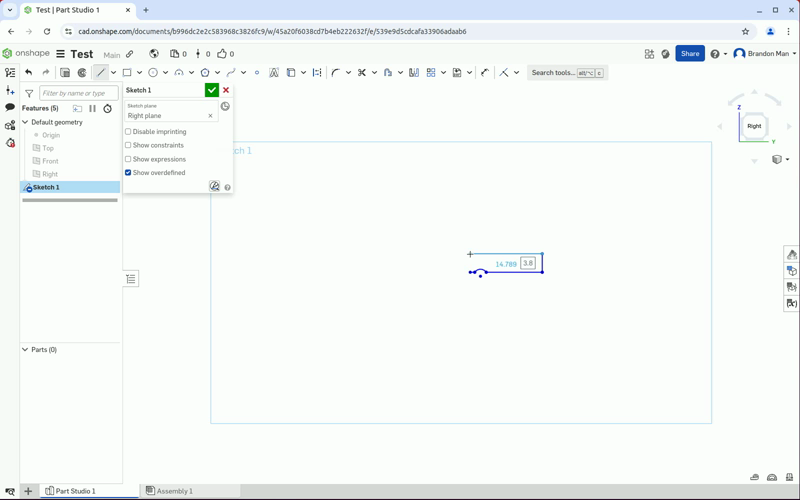
click(470, 253)
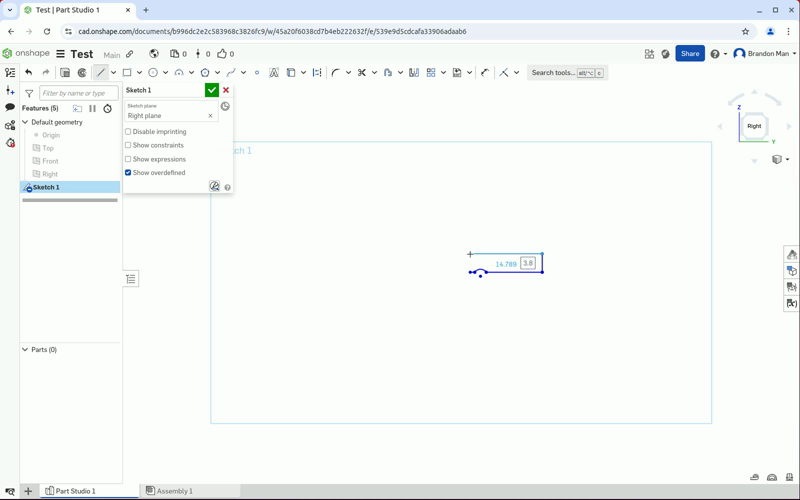
key_up(shift)
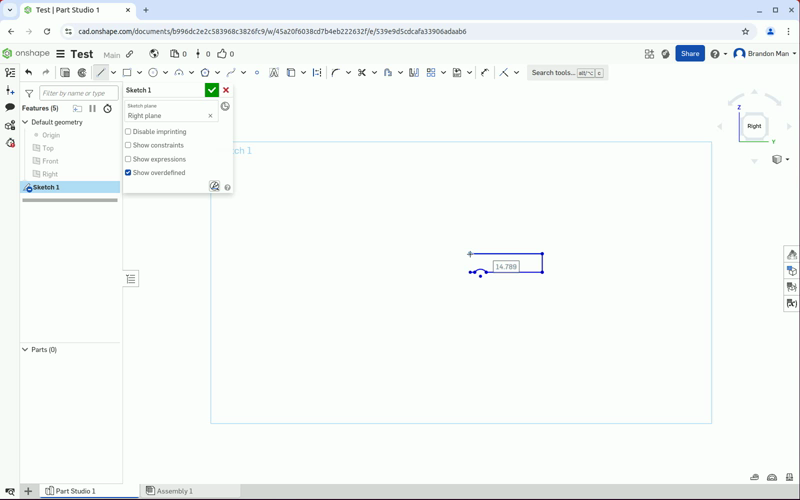
mouse_move(500, 253)
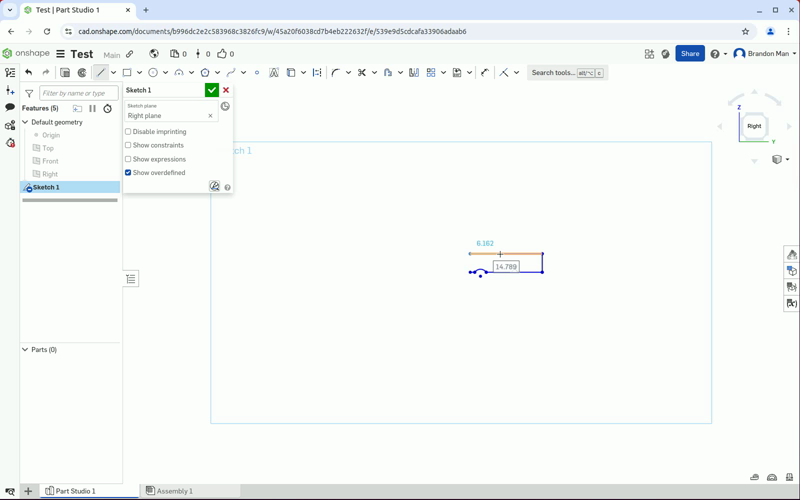
key_down(shift)
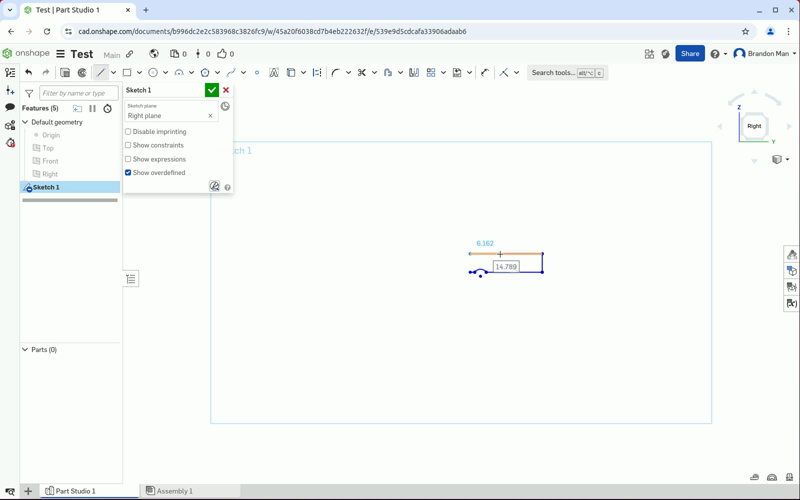
mouse_move(470, 272)
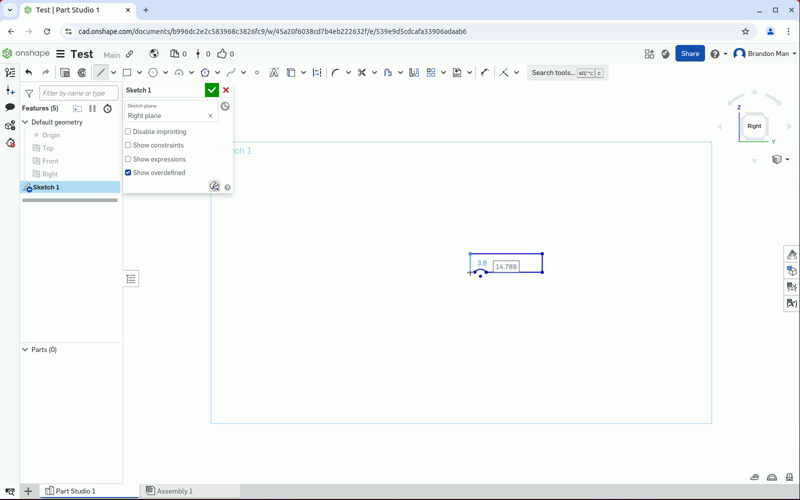
key_up(shift)
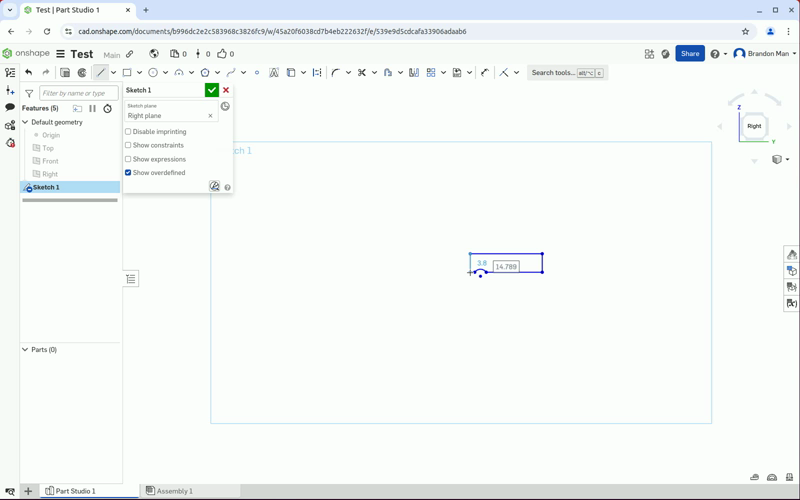
click(470, 272)
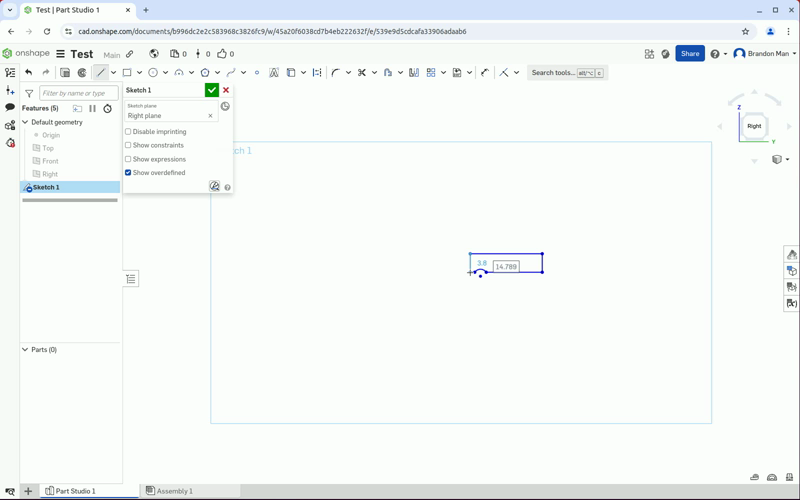
key(esc)
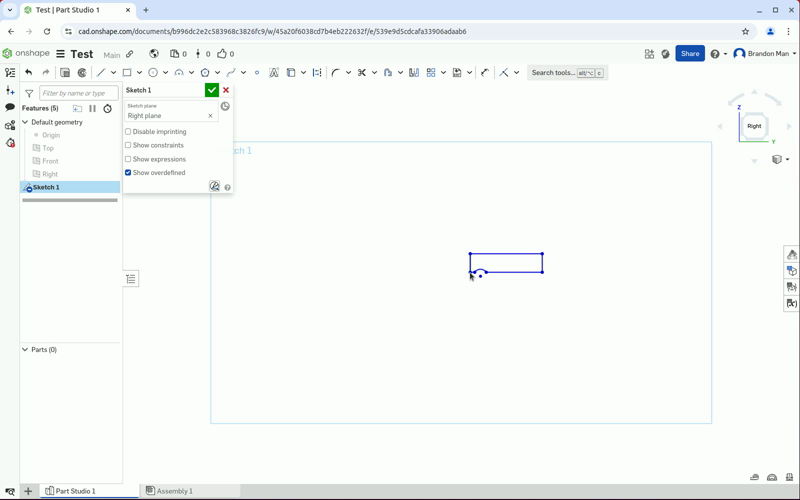
mouse_move(500, 264)
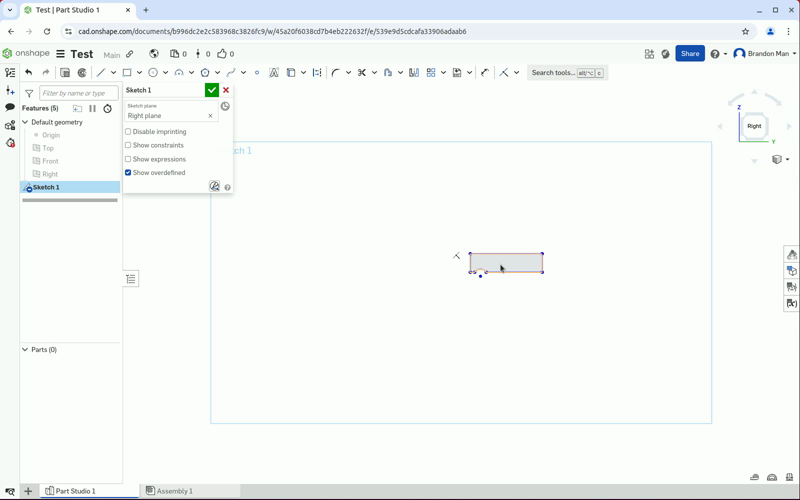
scroll(6)
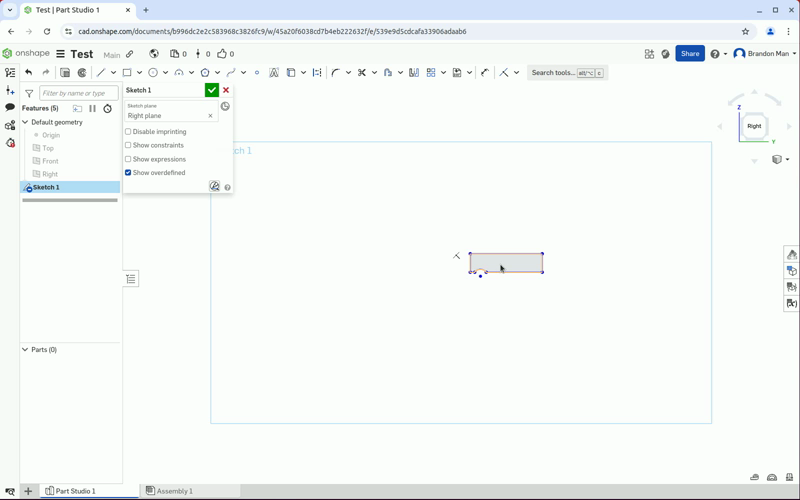
scroll(6)
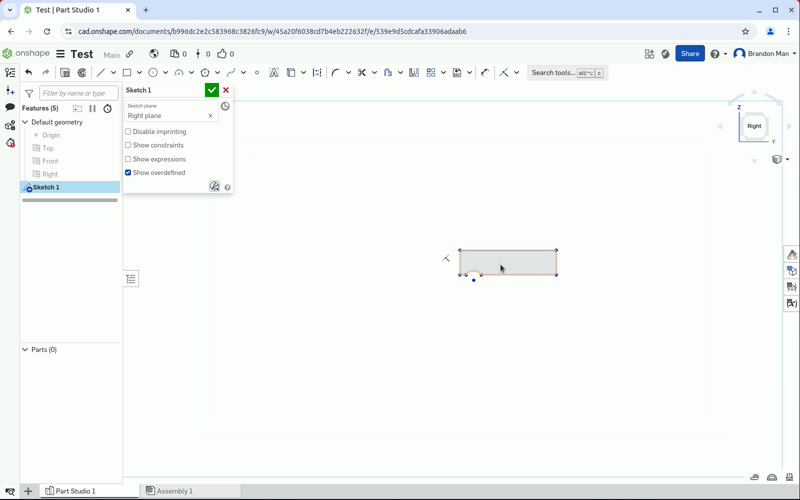
scroll(6)
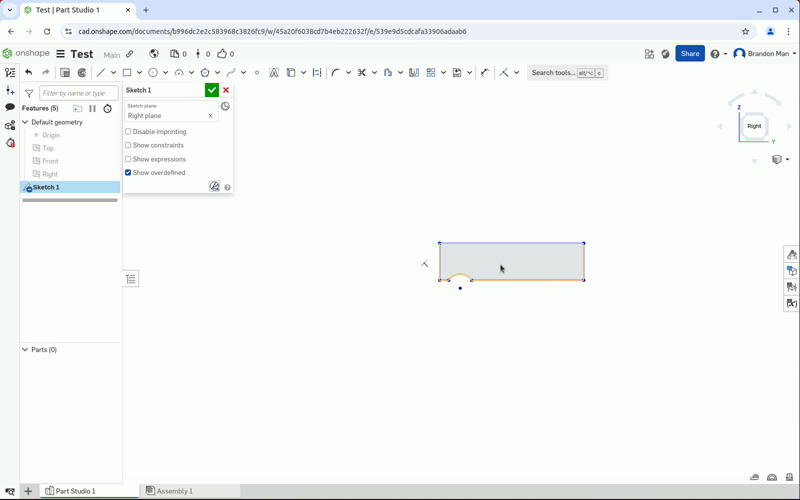
scroll(6)
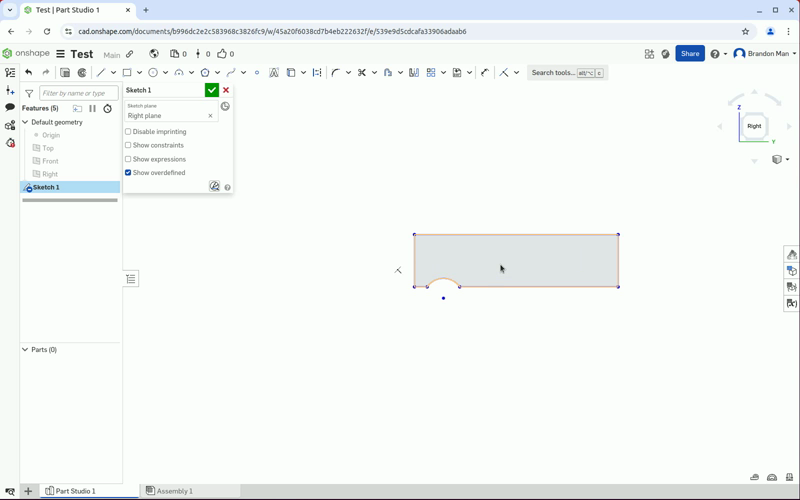
scroll(6)
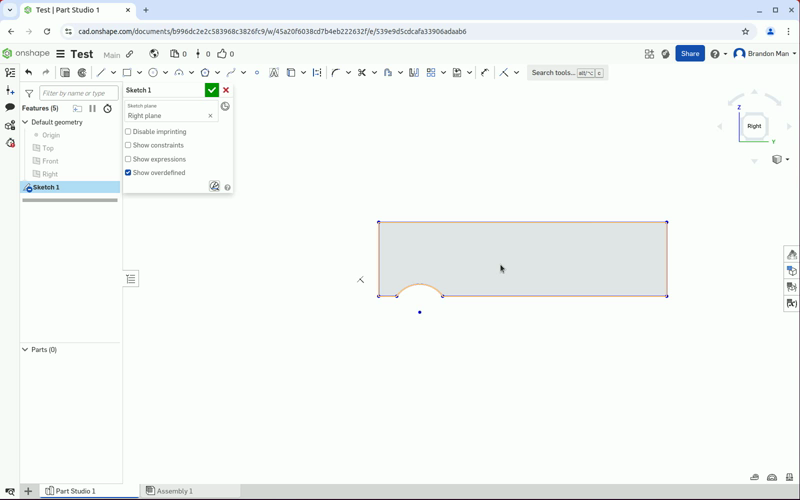
scroll(6)
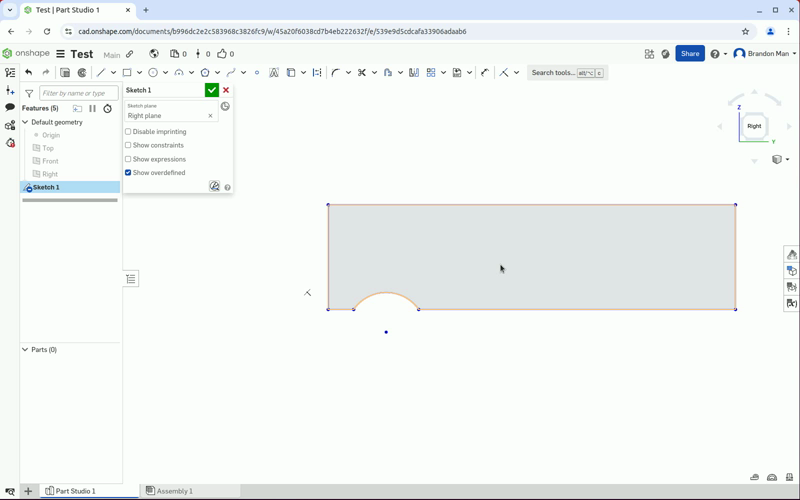
scroll(6)
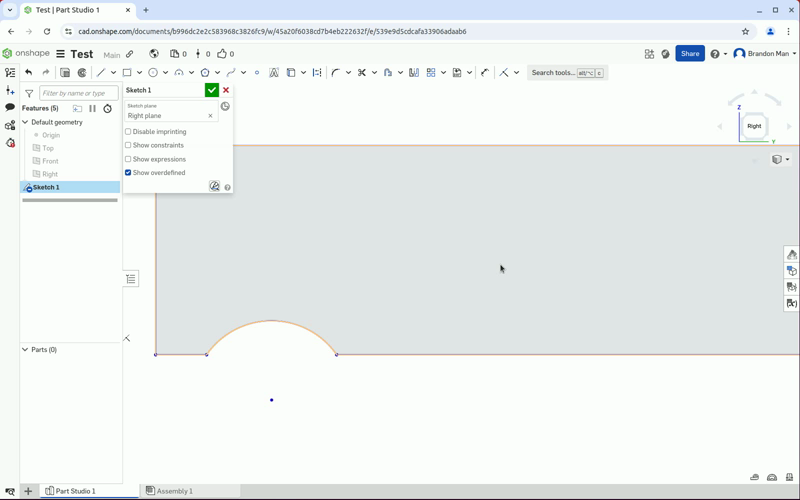
click(500, 264)
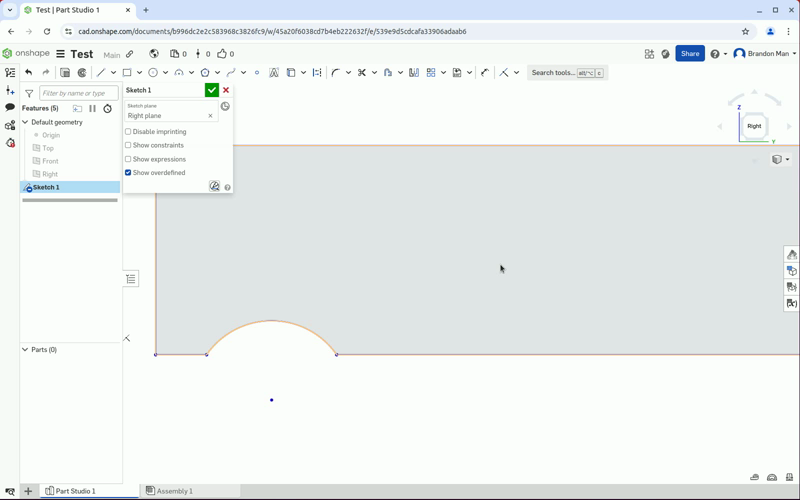
scroll(-6)
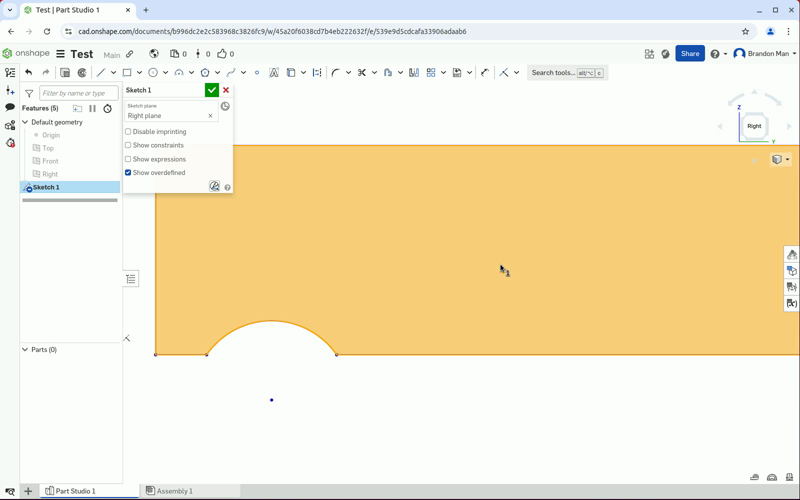
scroll(-6)
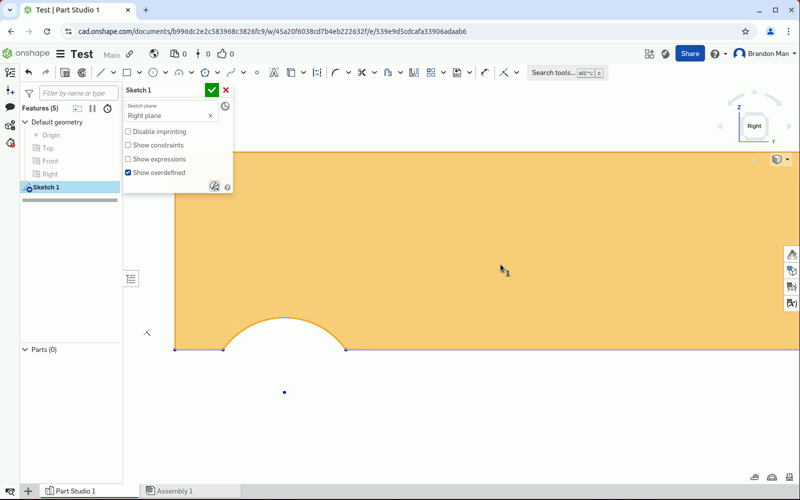
scroll(-6)
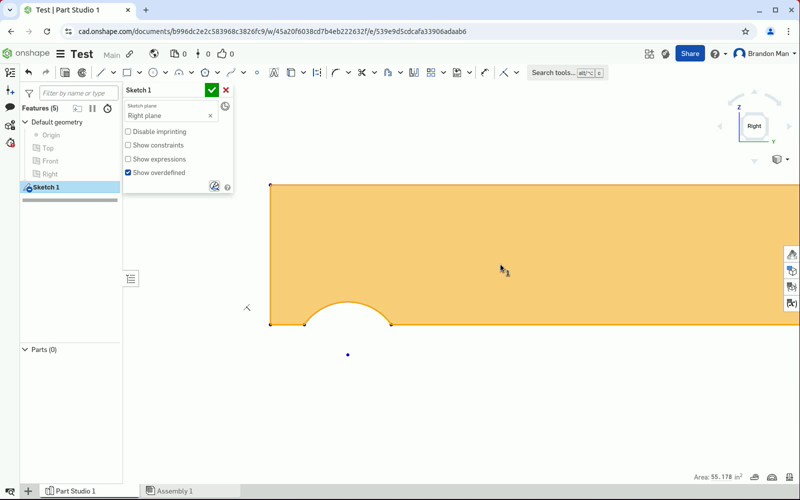
scroll(-6)
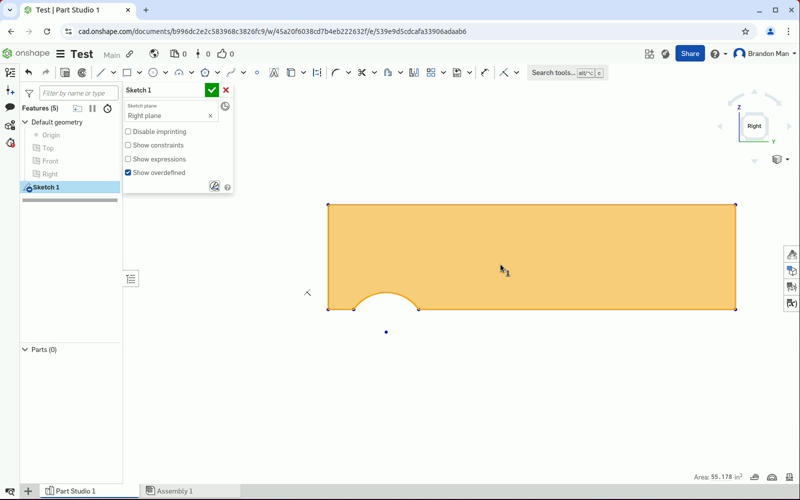
scroll(-6)
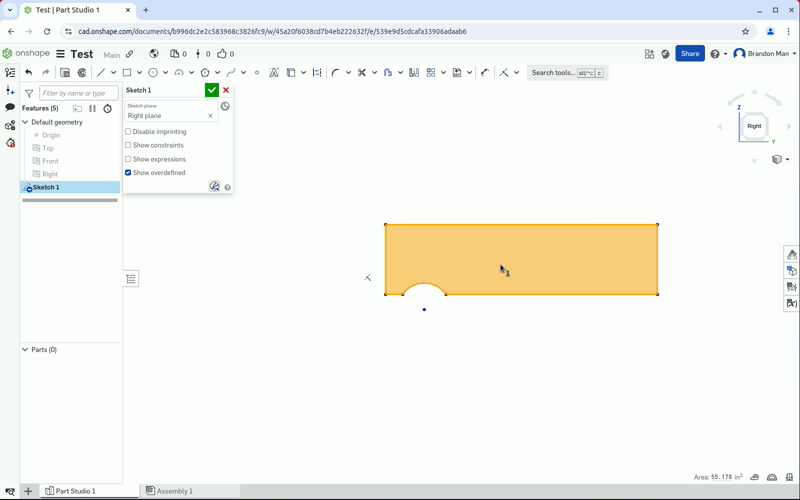
scroll(-6)
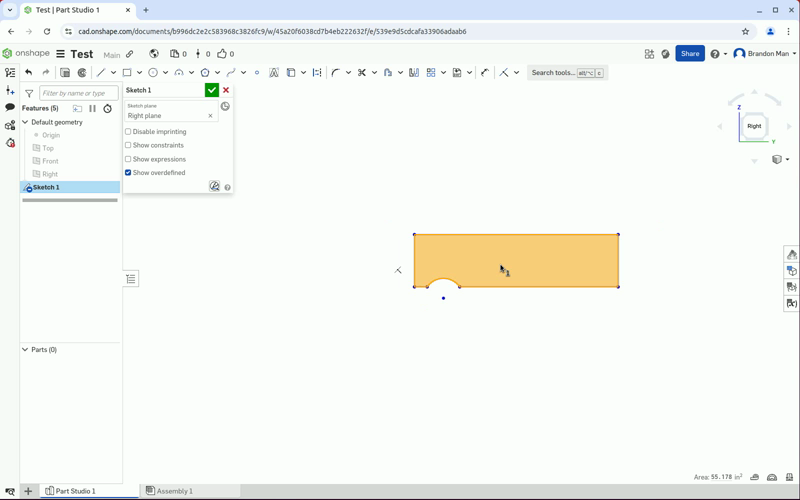
scroll(-6)
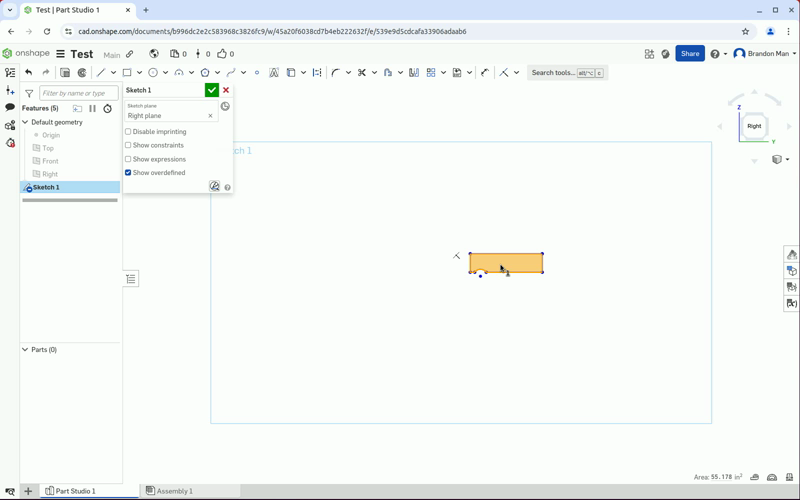
mouse_move(73, 352)
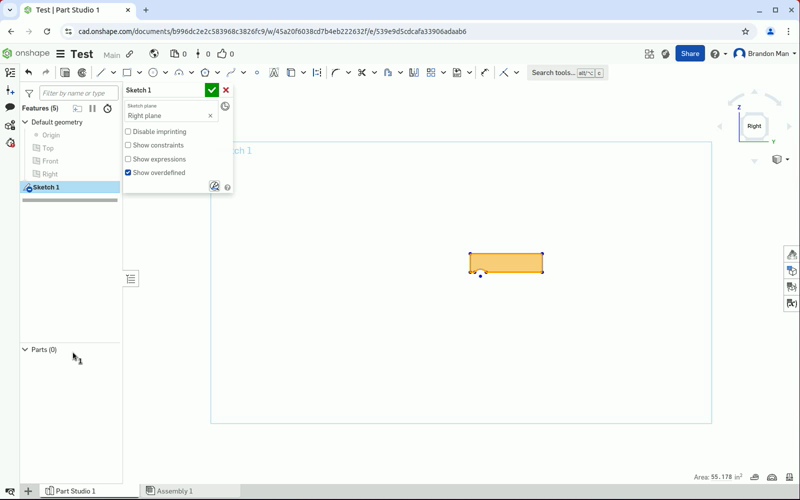
key(shift+y)
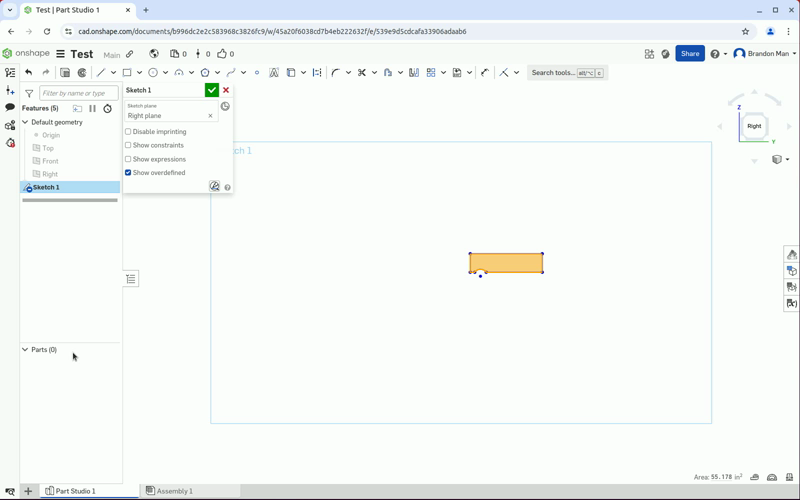
key(shift+e)
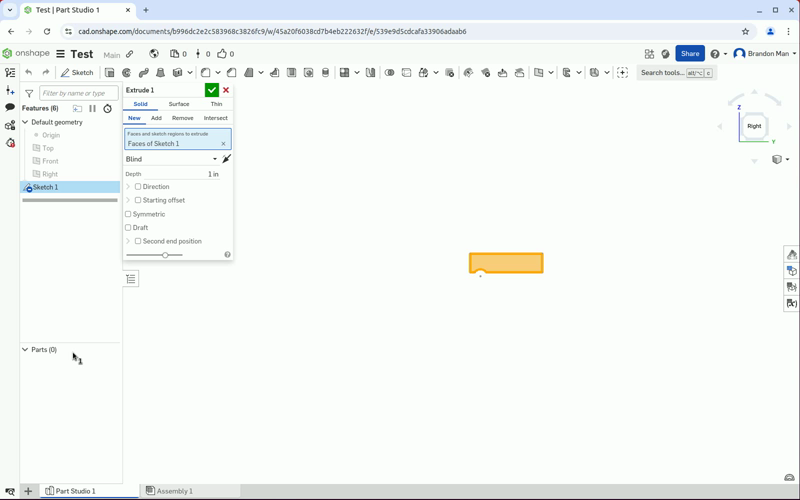
mouse_move(143, 106)
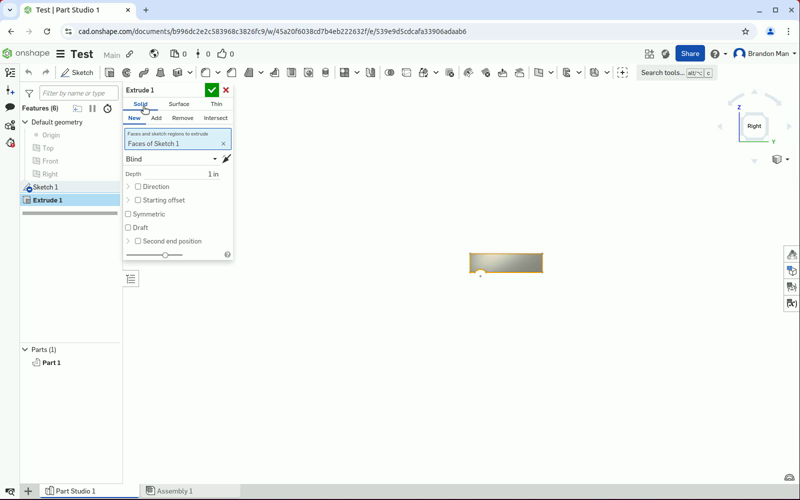
click(143, 106)
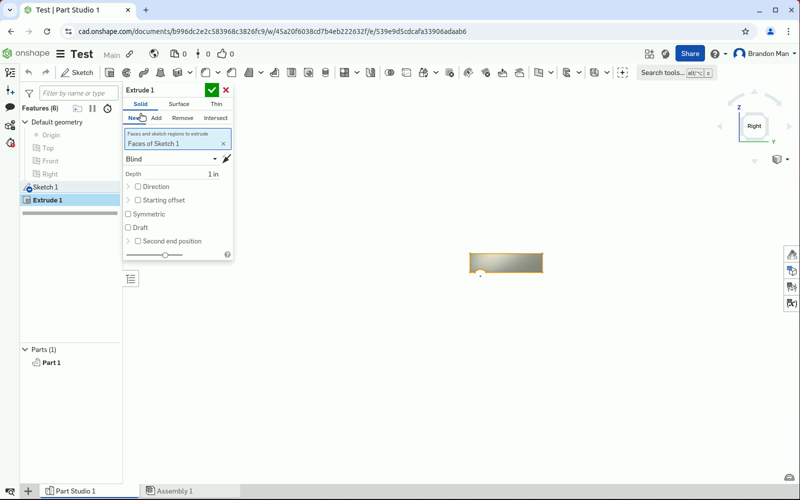
mouse_move(137, 120)
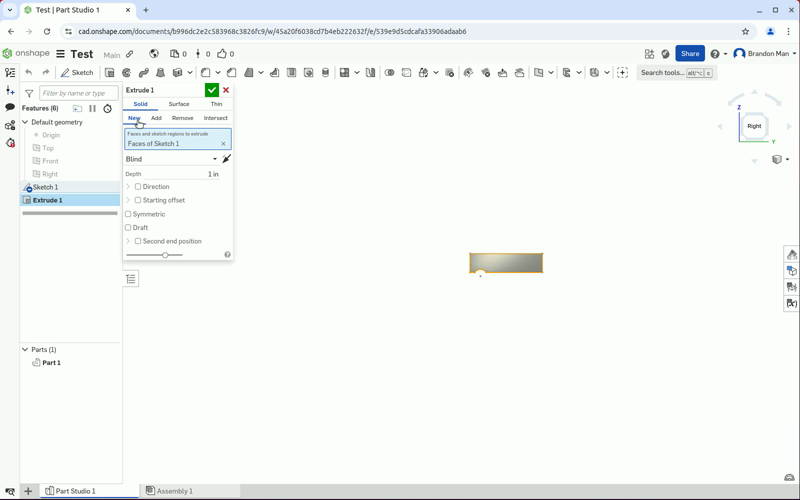
click(137, 120)
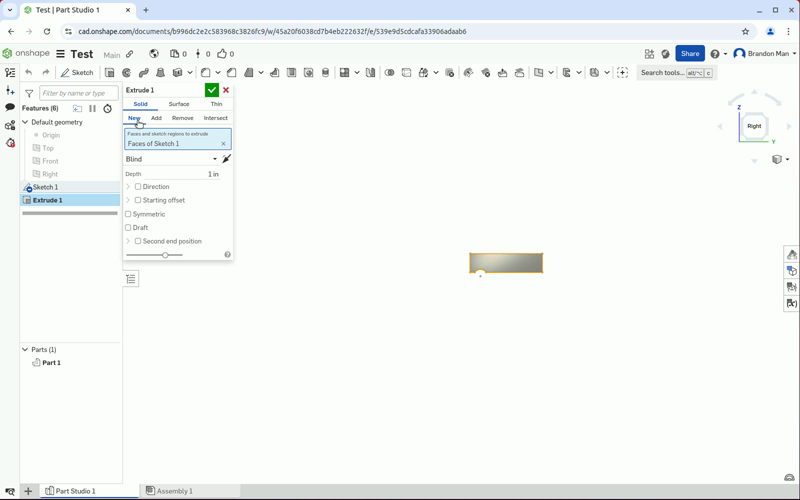
key(tab, 4)
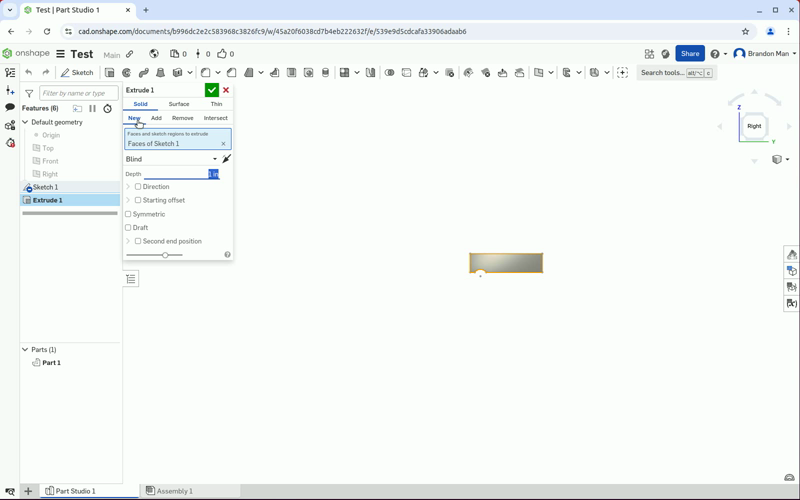
text(0.963)
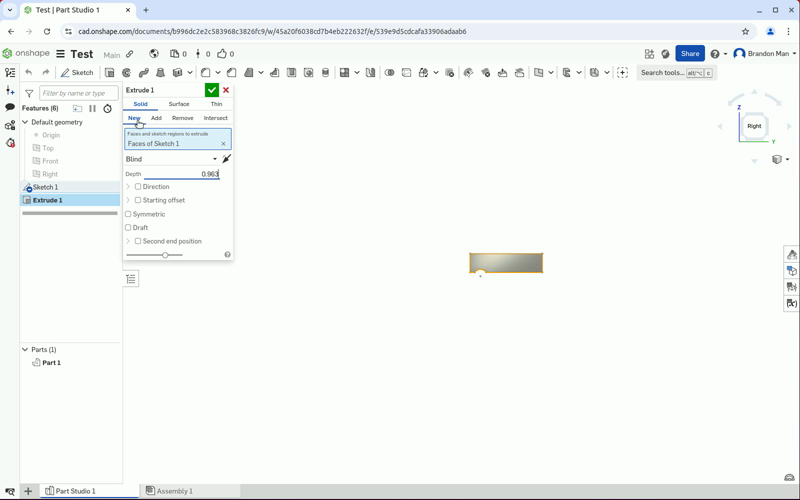
key(enter)
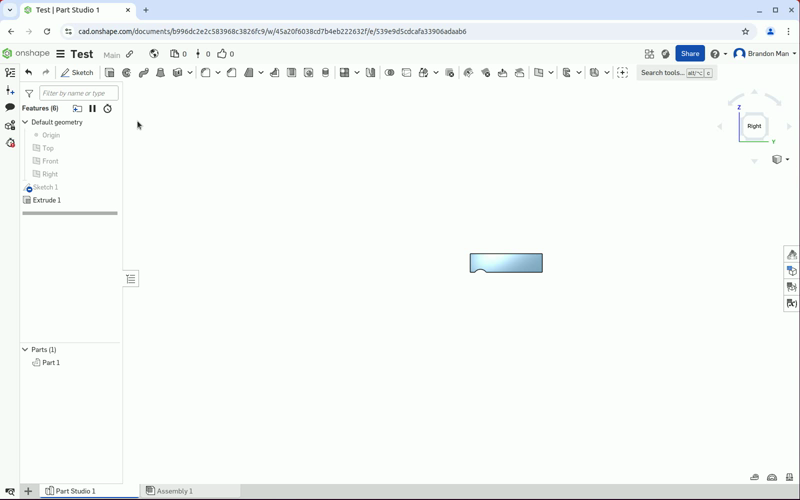
key(shift+h)
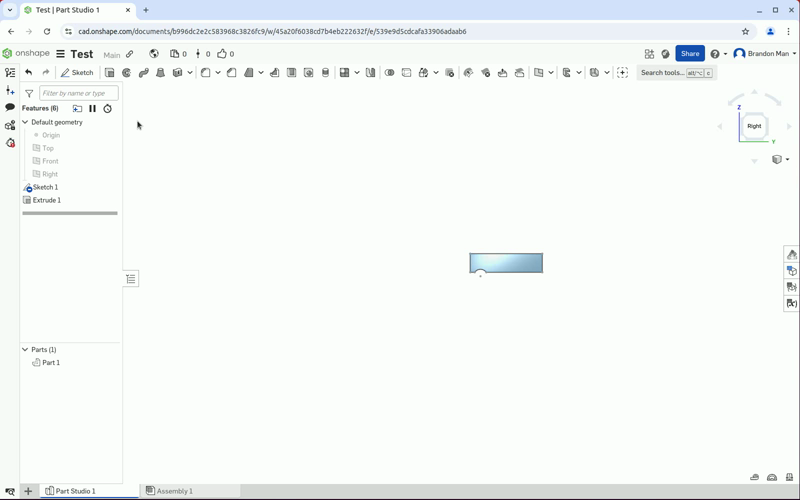
key(shift+h)
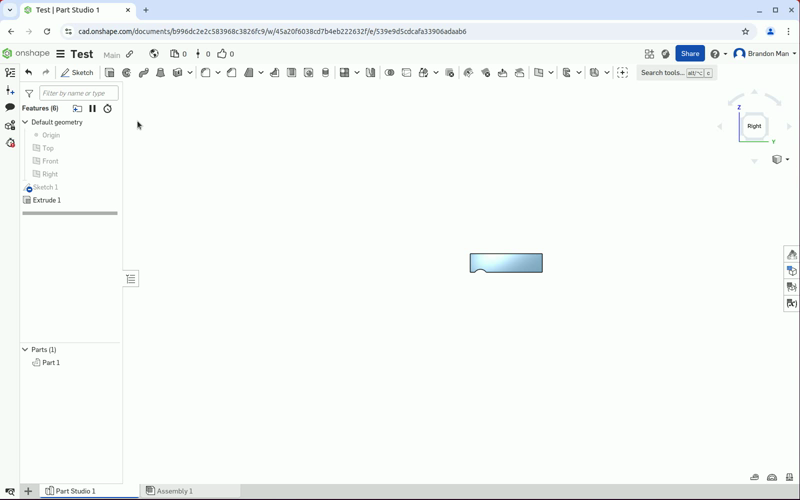
mouse_move(73, 189)
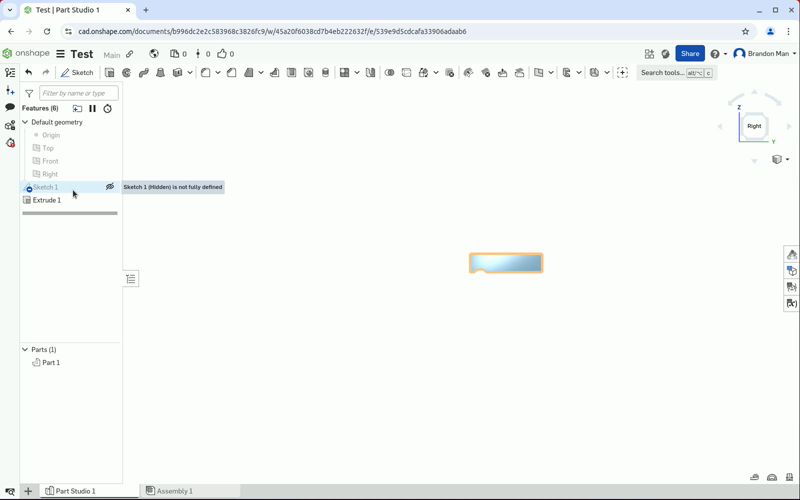
click(73, 189)
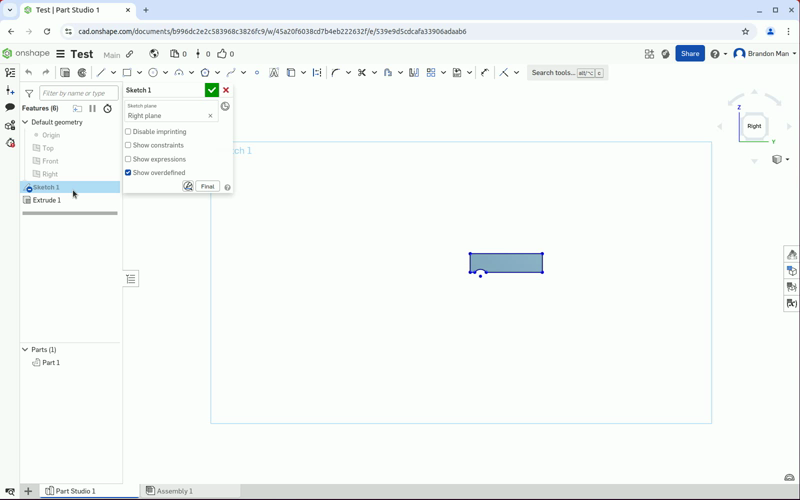
mouse_move(229, 92)
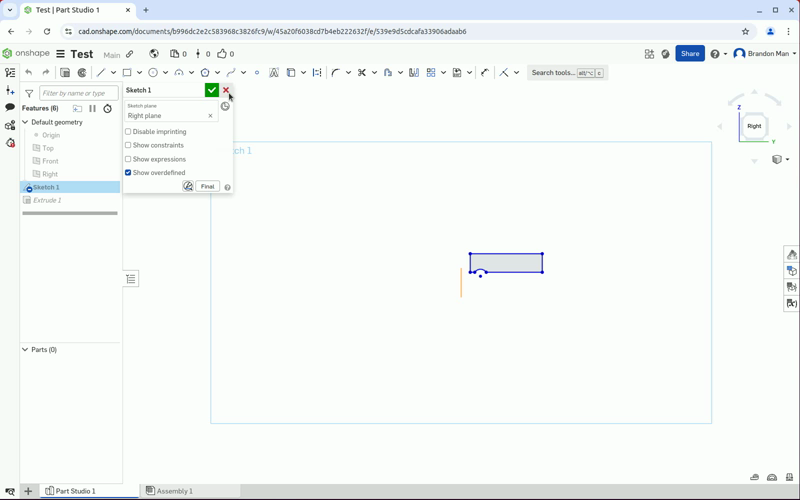
click(229, 92)
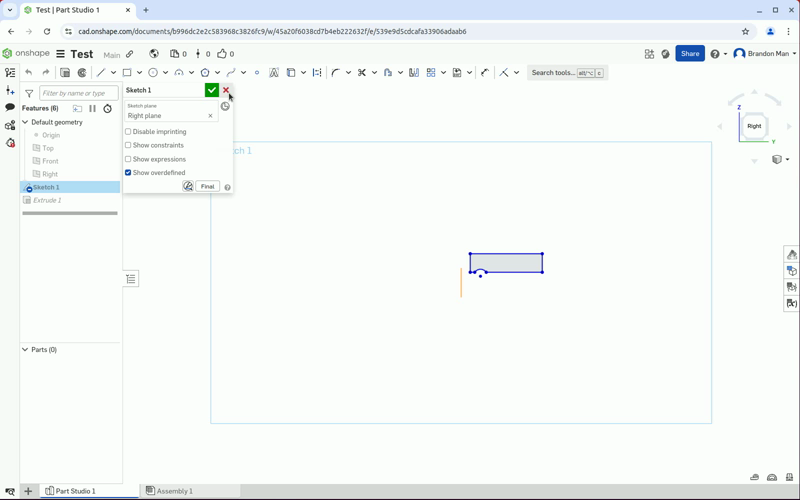
key(shift+s)
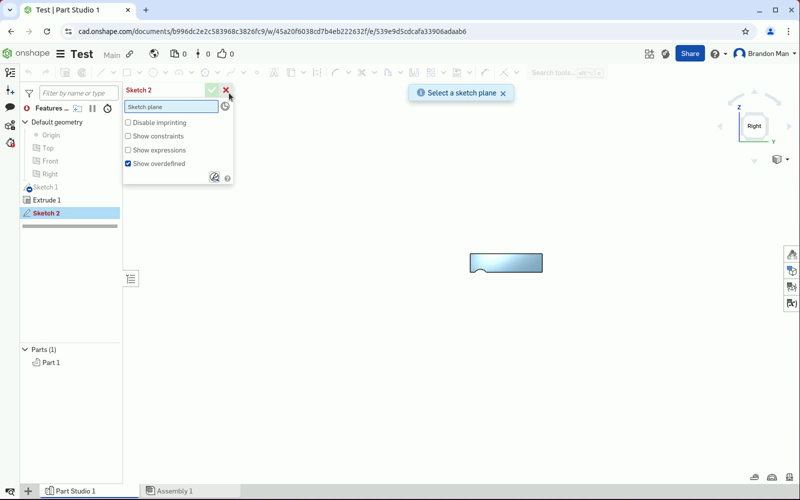
mouse_move(73, 176)
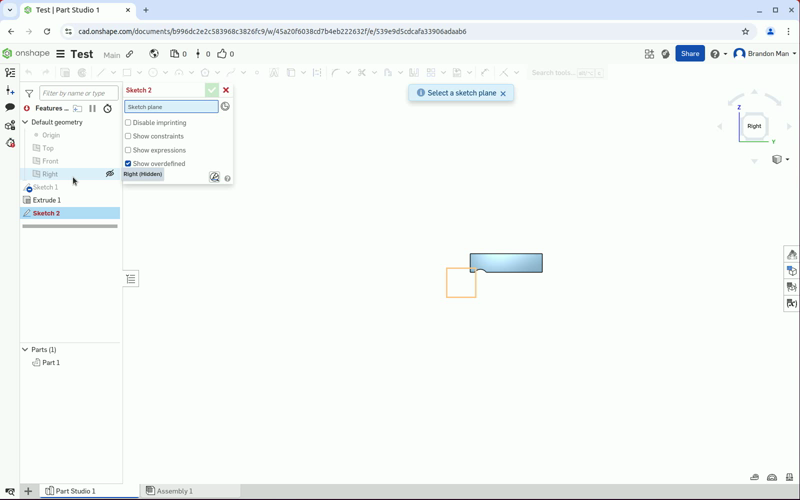
click(73, 176)
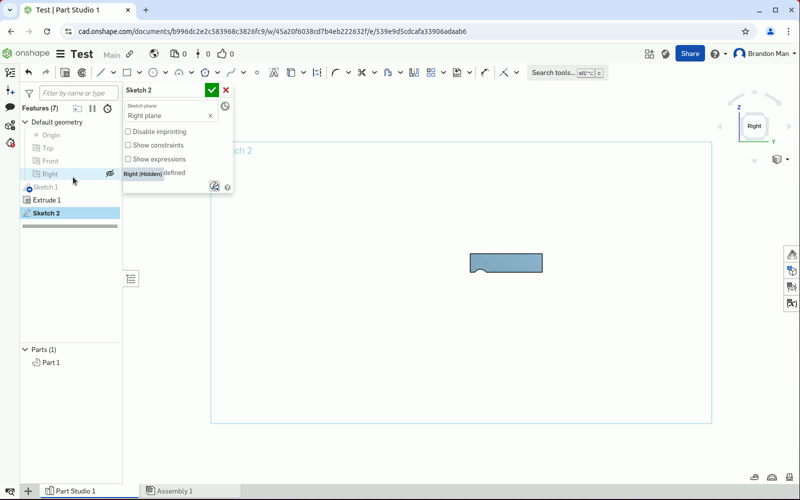
mouse_move(73, 352)
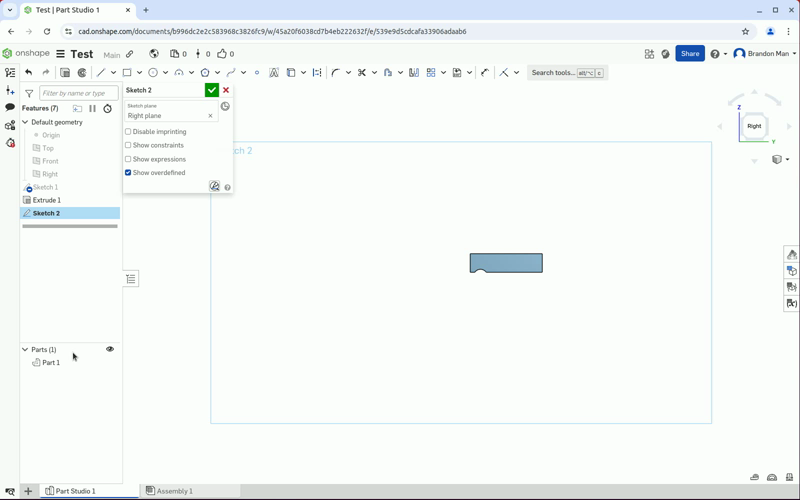
key(y)
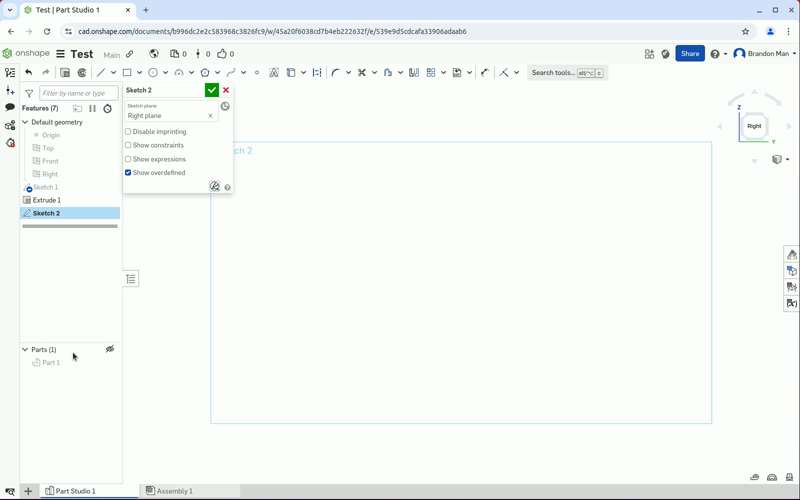
key(l)
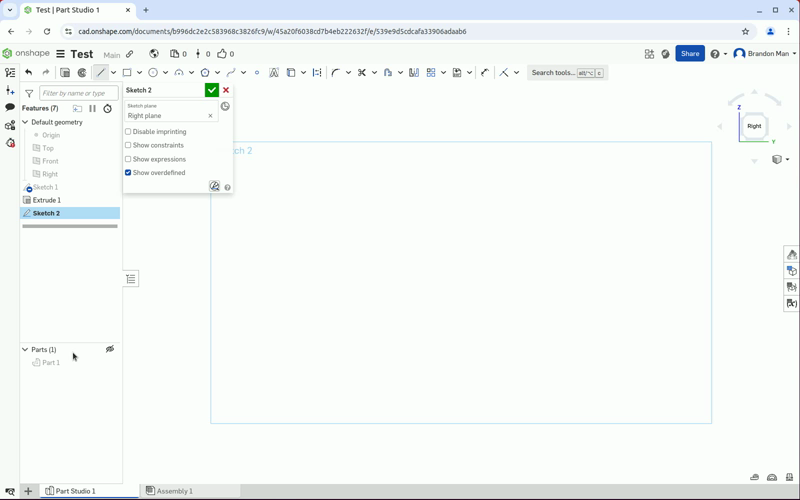
key_down(shift)
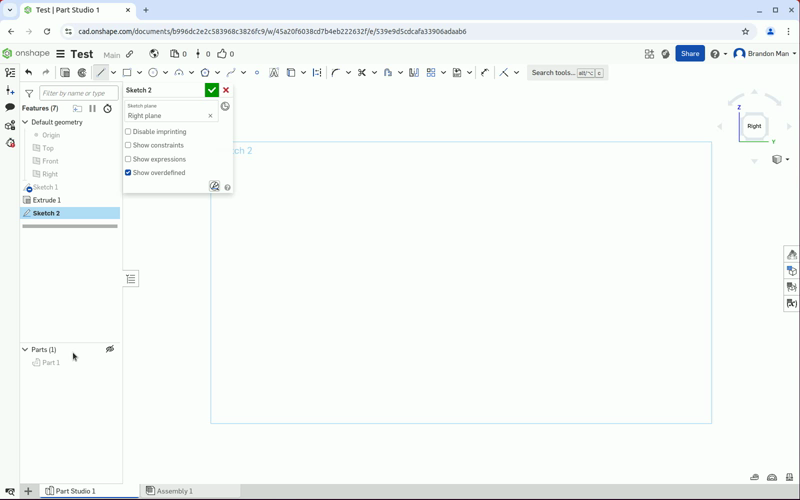
mouse_move(379, 293)
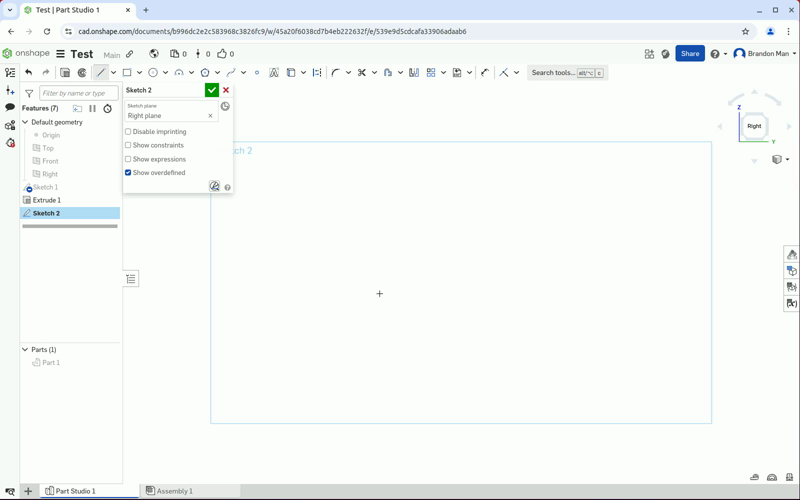
click(379, 293)
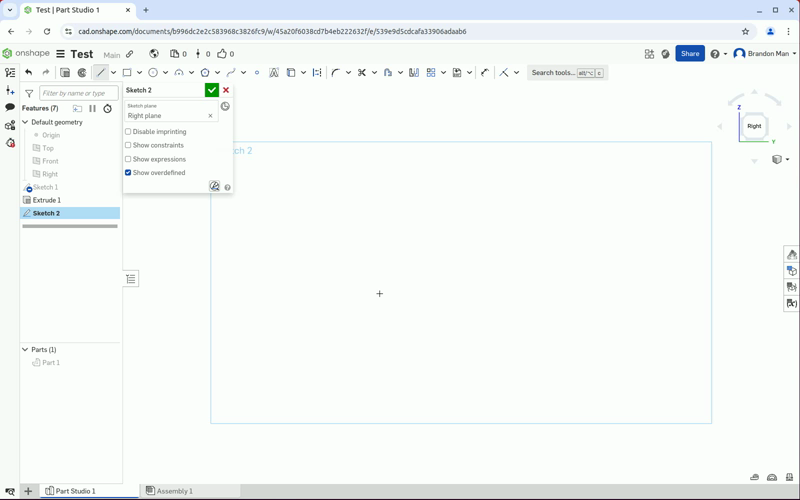
key_up(shift)
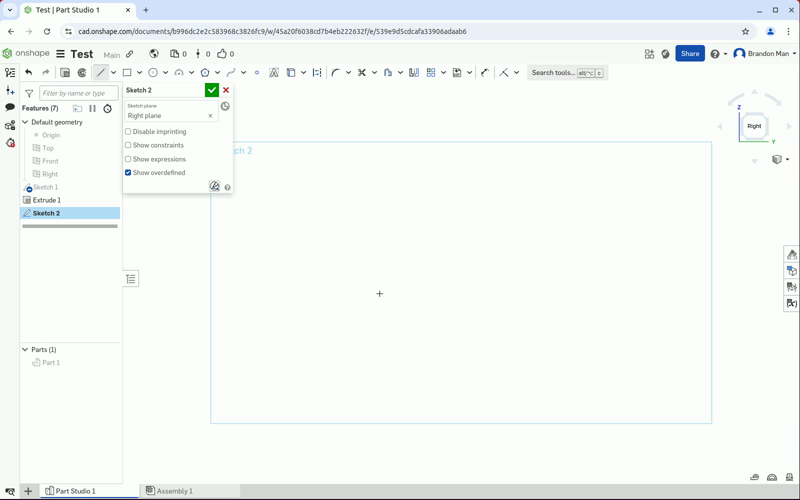
key_down(shift)
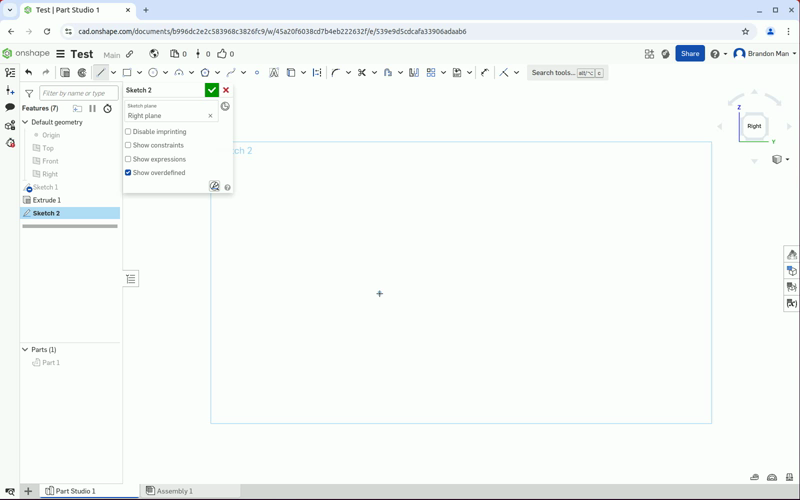
mouse_move(541, 293)
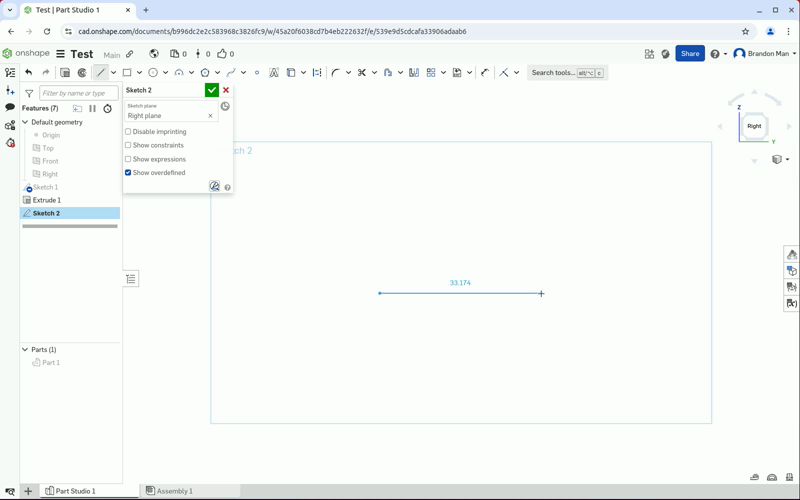
click(541, 293)
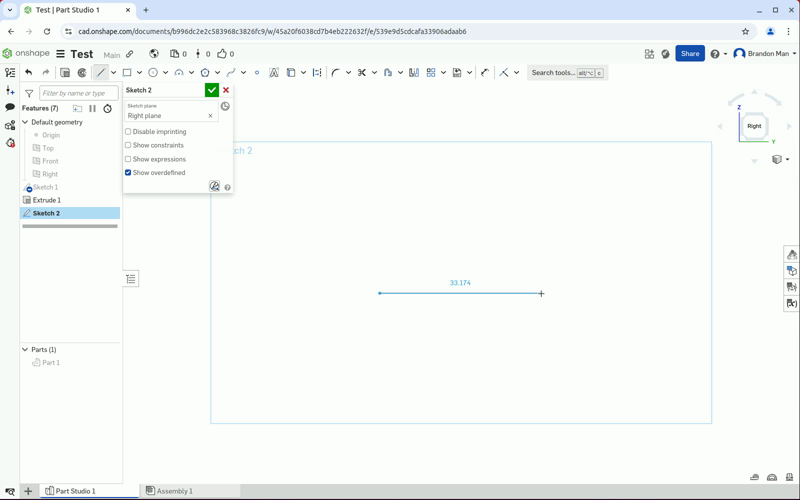
key_up(shift)
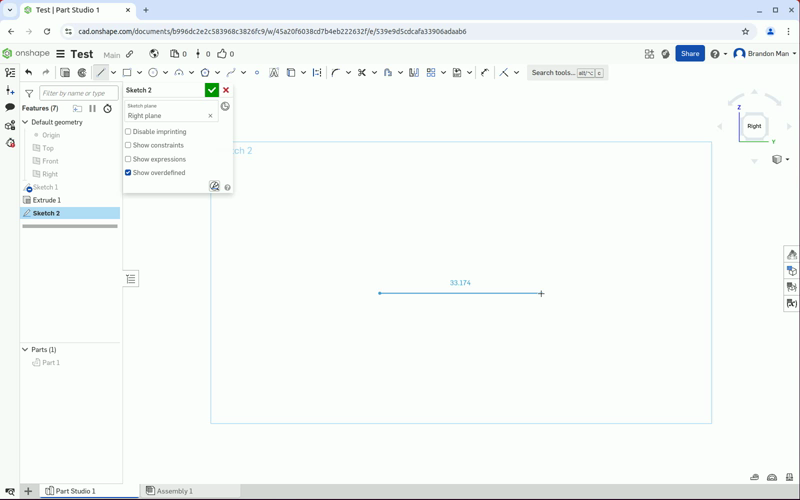
key_down(shift)
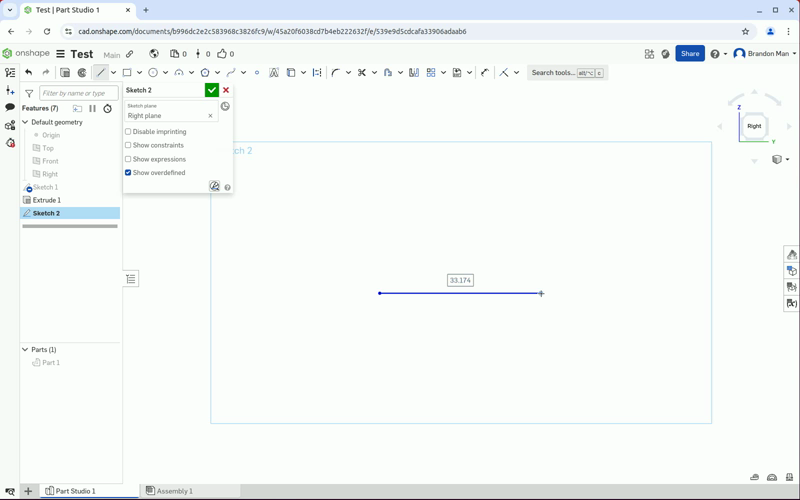
mouse_move(571, 293)
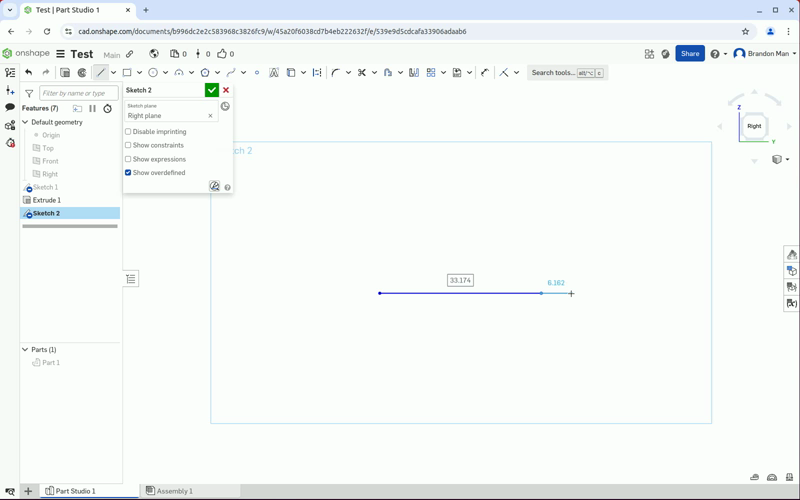
mouse_move(541, 273)
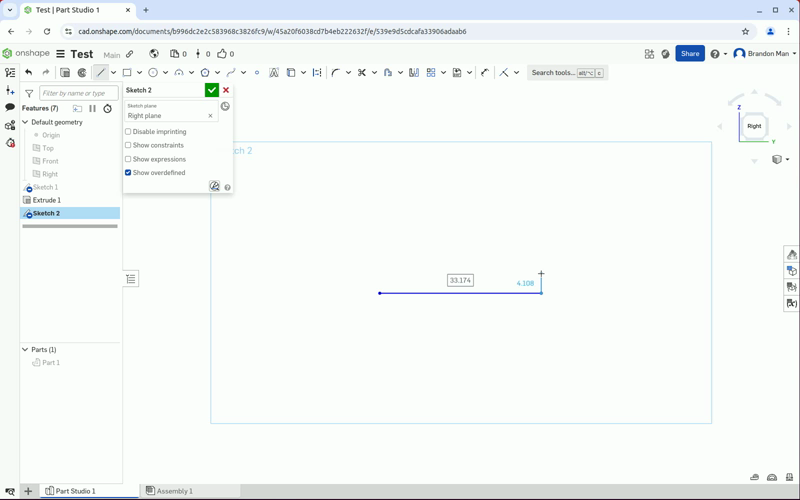
click(541, 273)
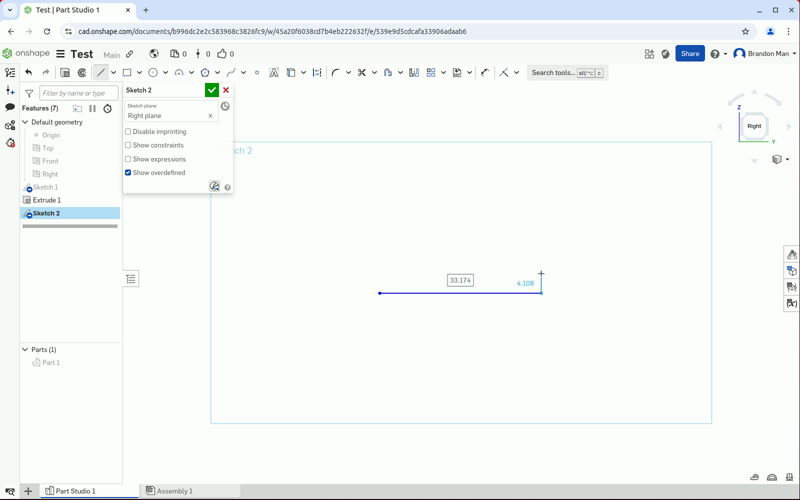
key_up(shift)
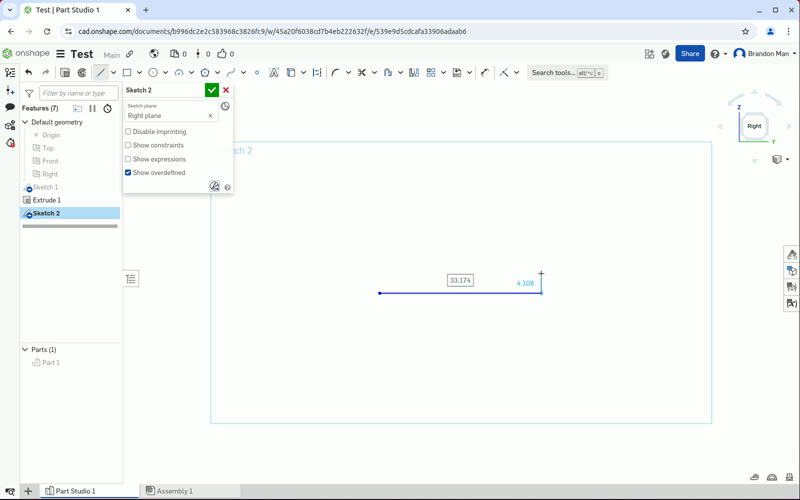
key_down(shift)
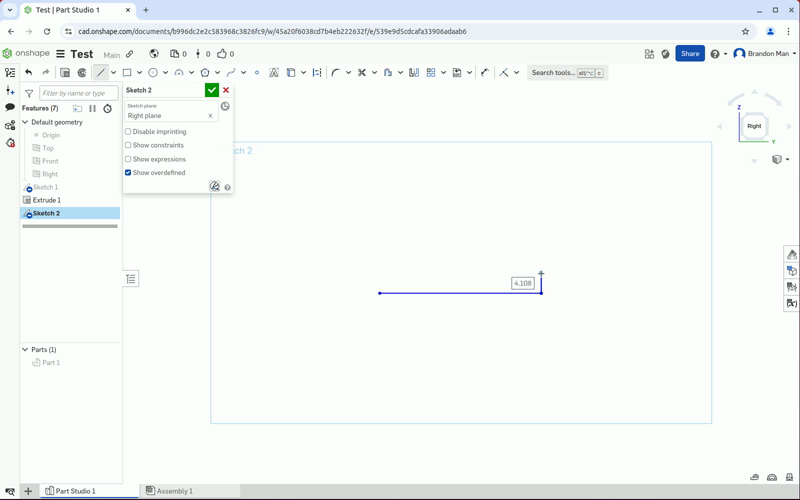
mouse_move(571, 273)
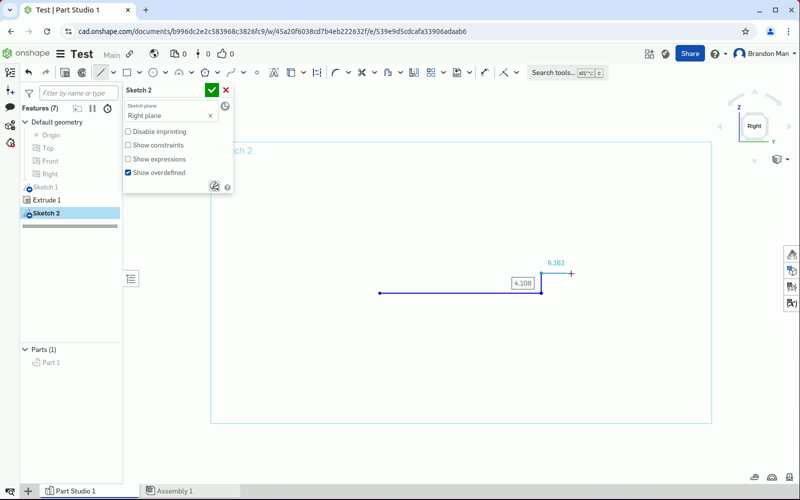
mouse_move(485, 273)
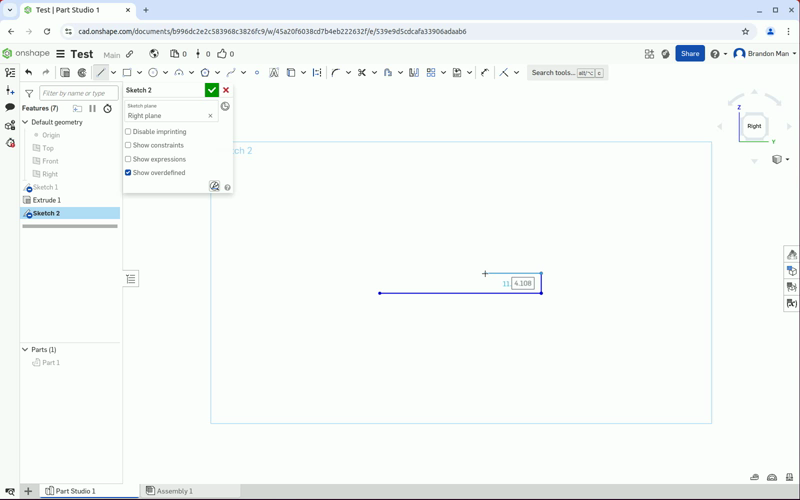
click(485, 273)
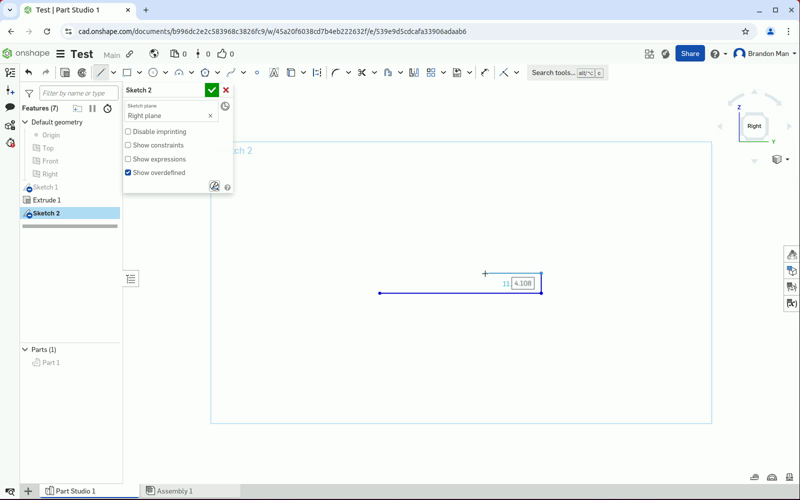
key_up(shift)
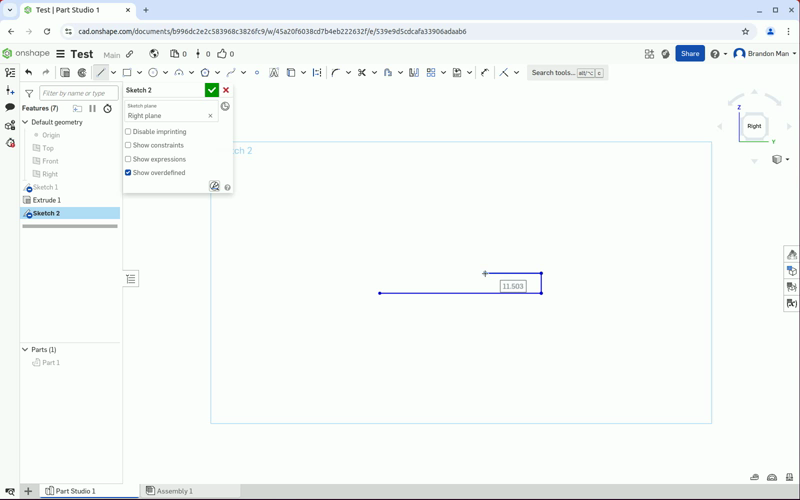
key(esc)
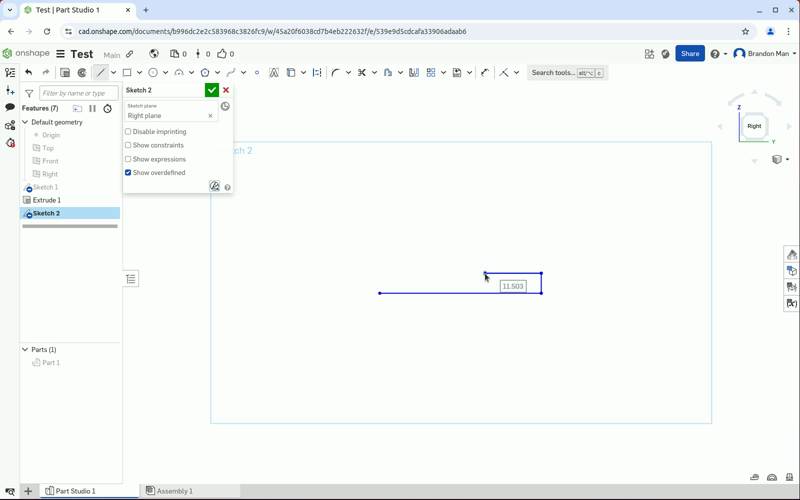
key(a)
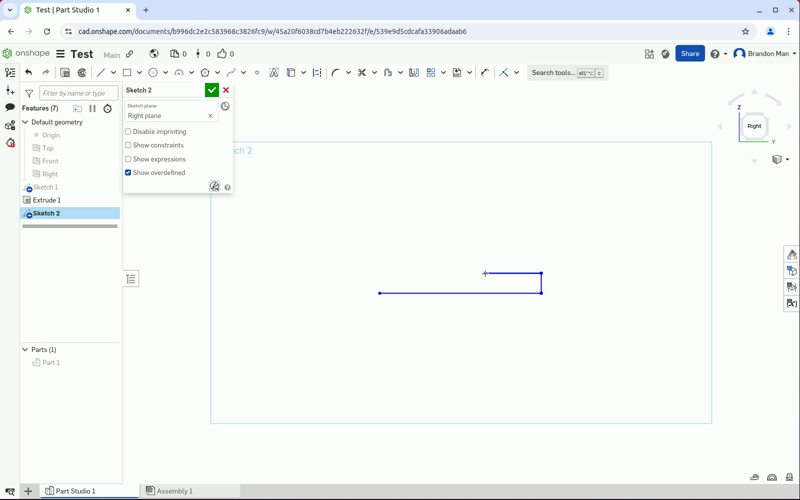
mouse_move(485, 273)
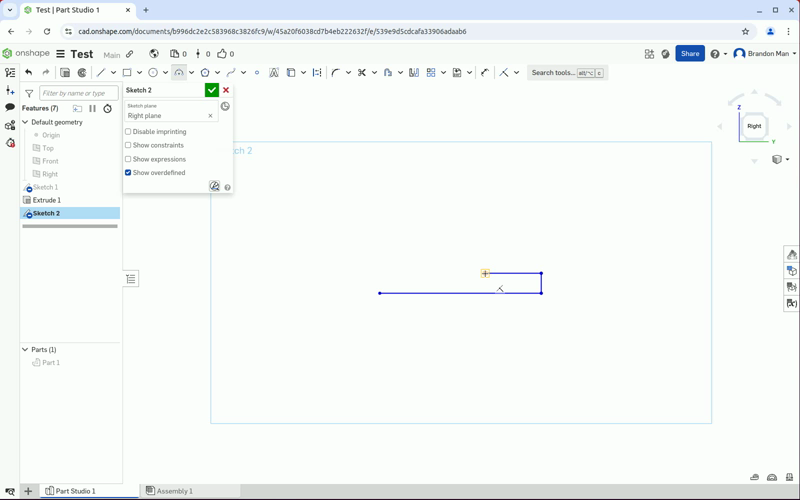
click(485, 273)
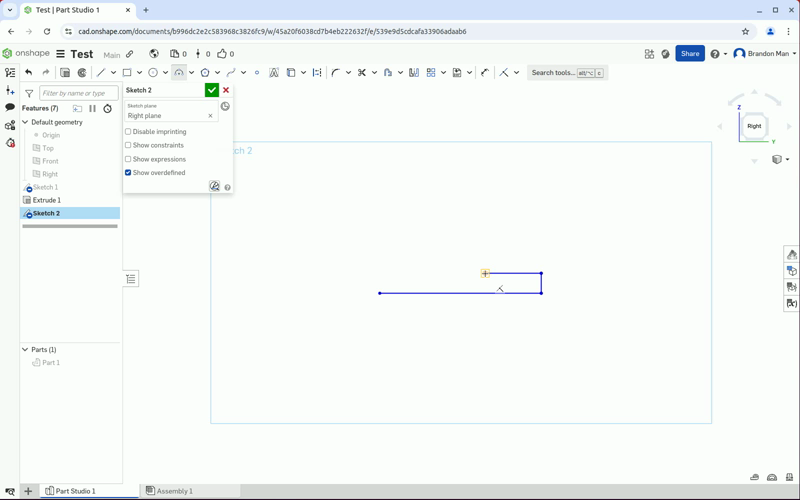
key_down(shift)
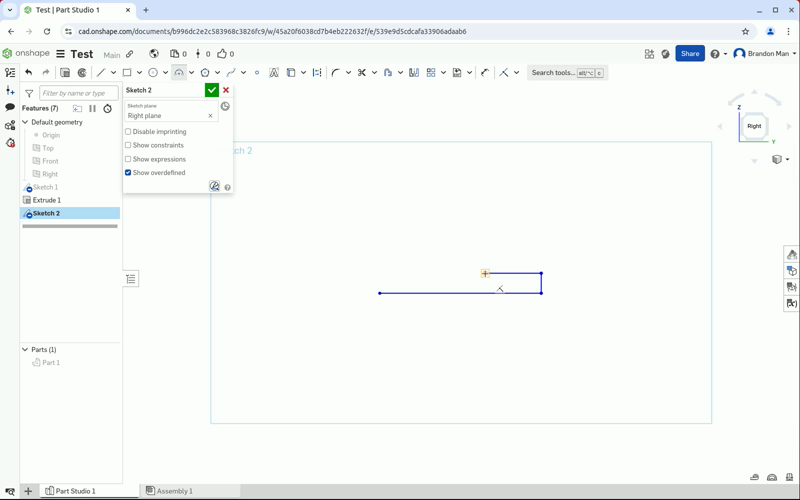
mouse_move(473, 273)
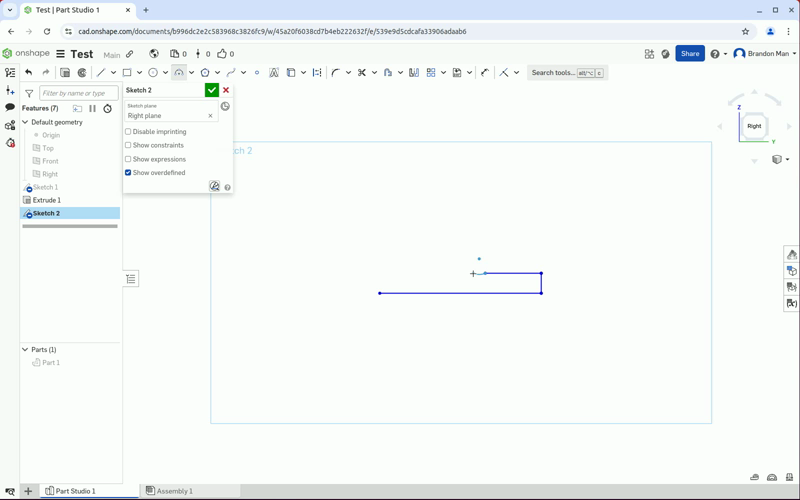
click(473, 273)
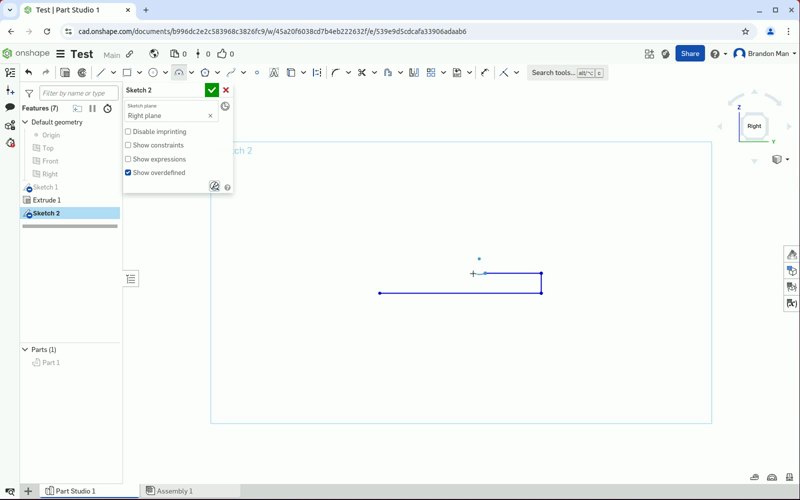
mouse_move(479, 284)
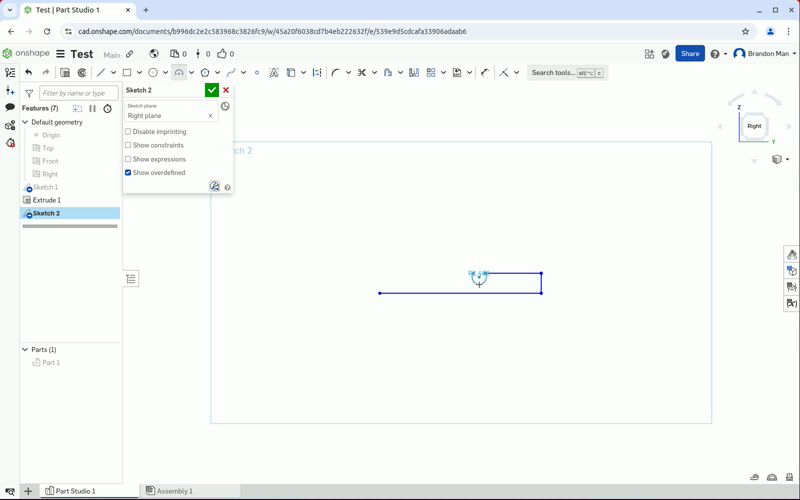
click(479, 284)
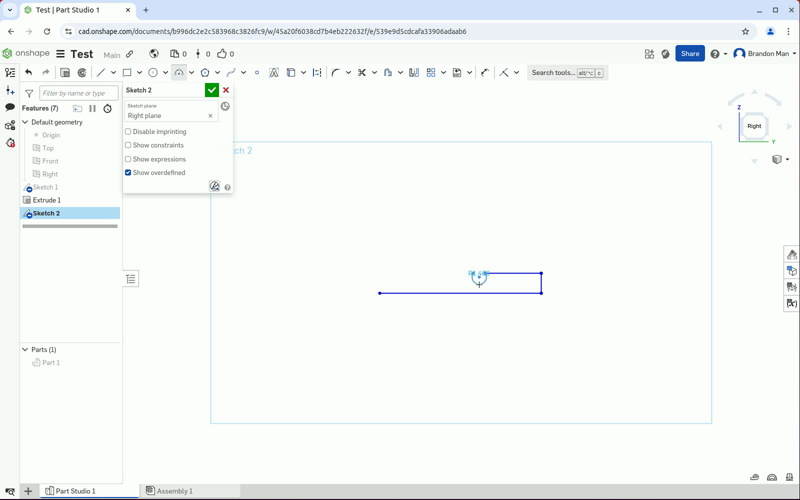
key_up(shift)
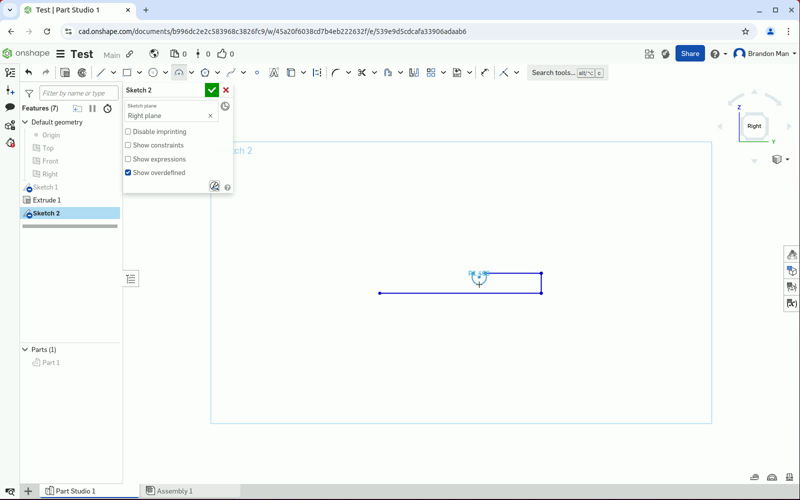
key(esc)
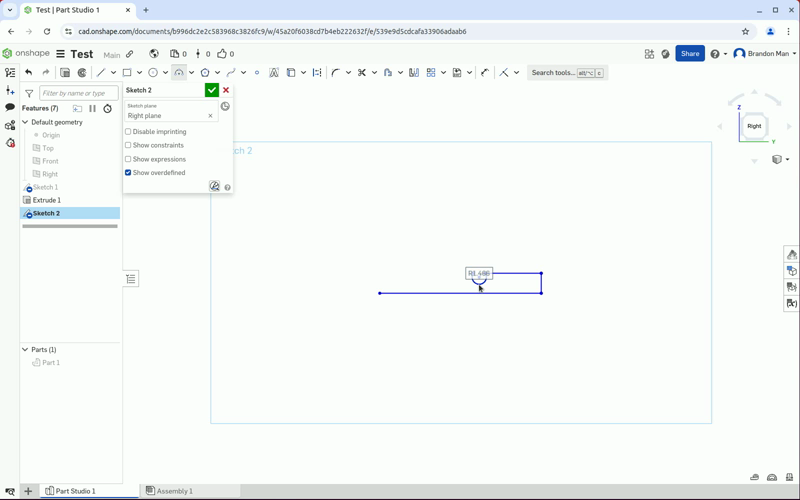
key(l)
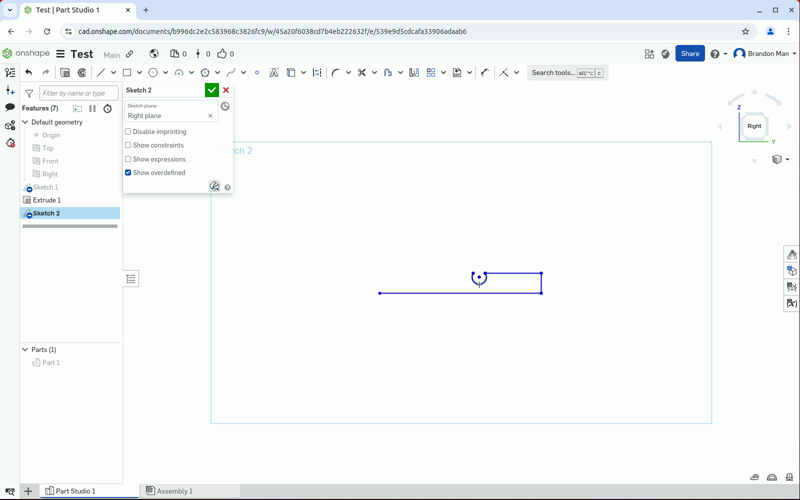
mouse_move(473, 273)
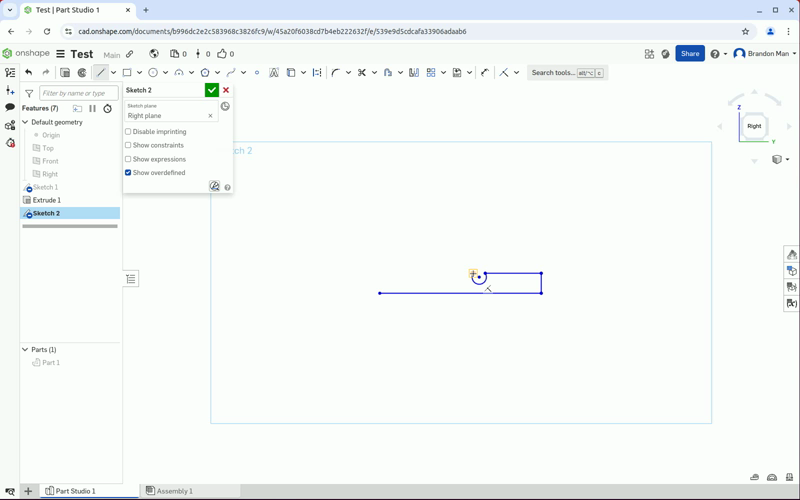
click(473, 273)
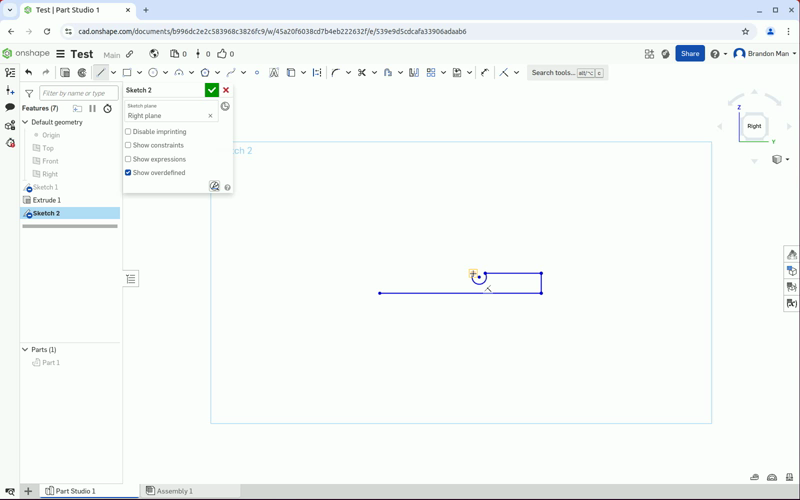
key_down(shift)
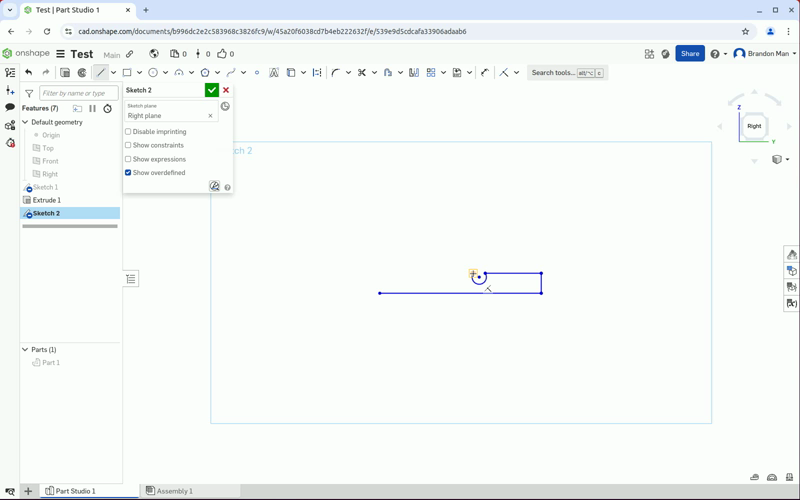
mouse_move(503, 273)
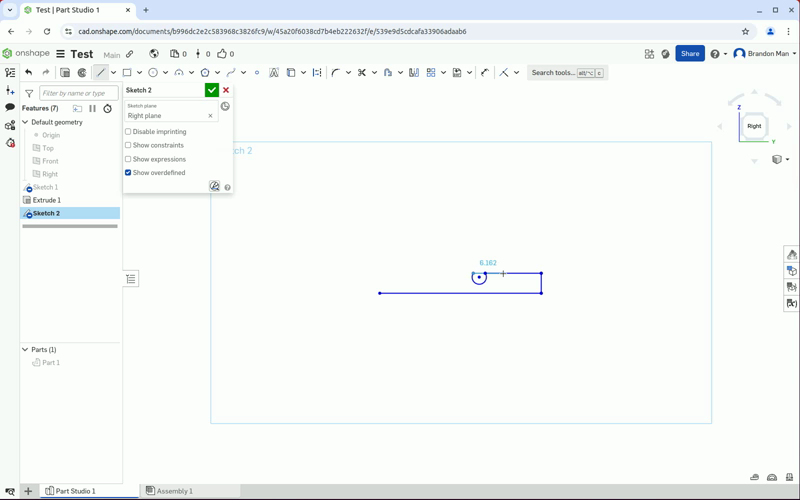
mouse_move(469, 273)
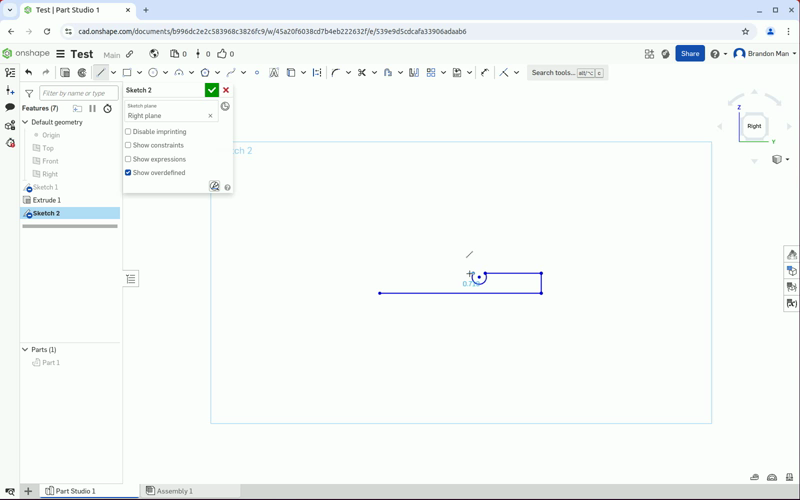
scroll(6)
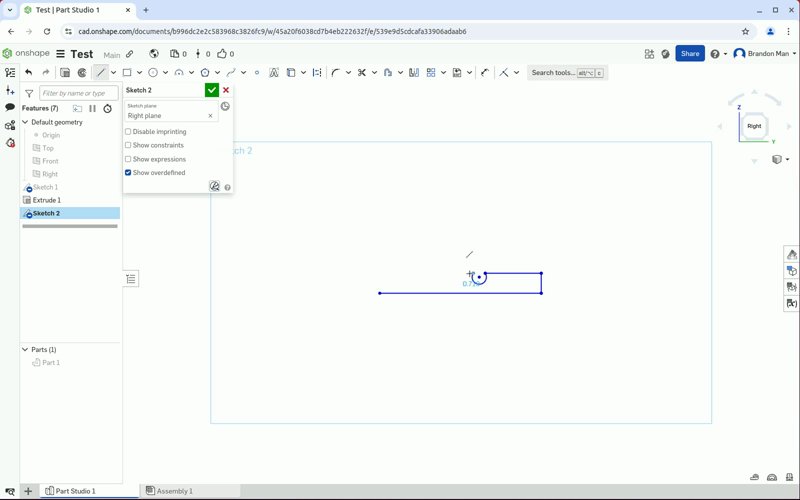
scroll(6)
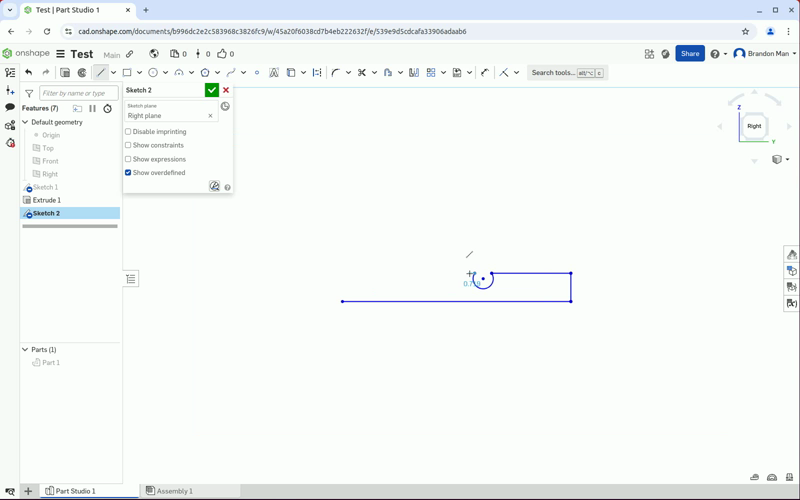
scroll(6)
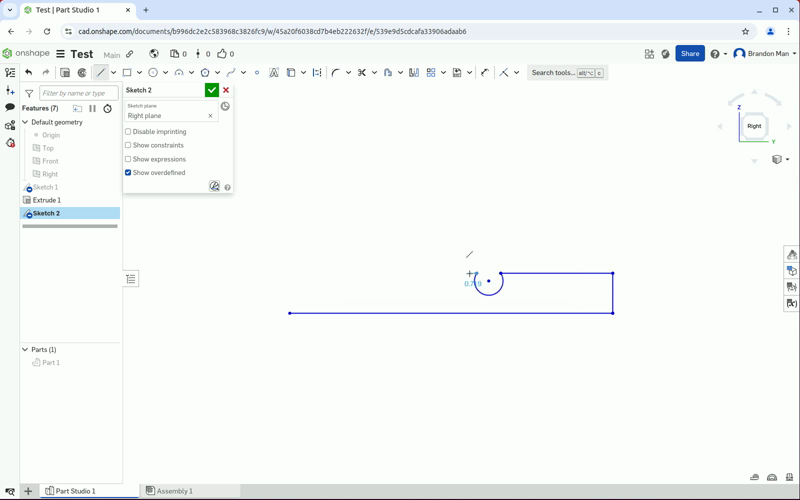
scroll(6)
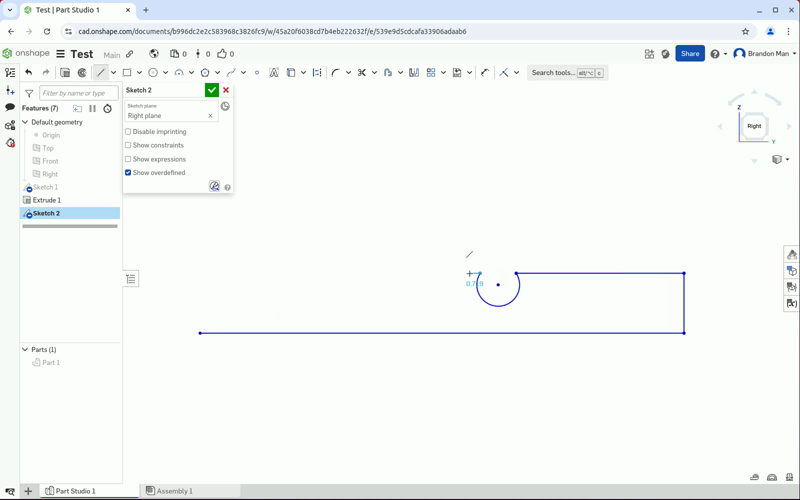
scroll(6)
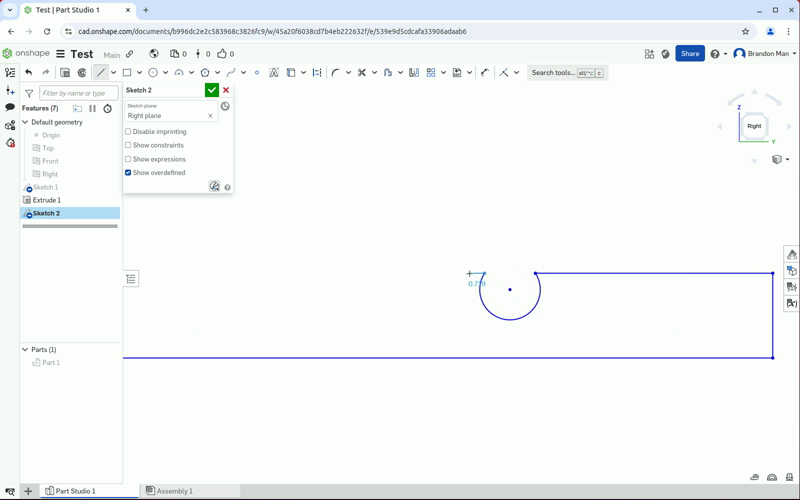
scroll(6)
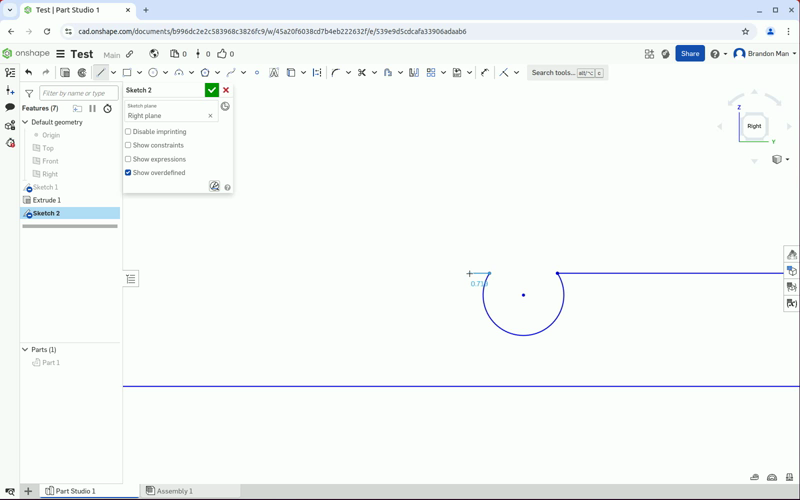
scroll(6)
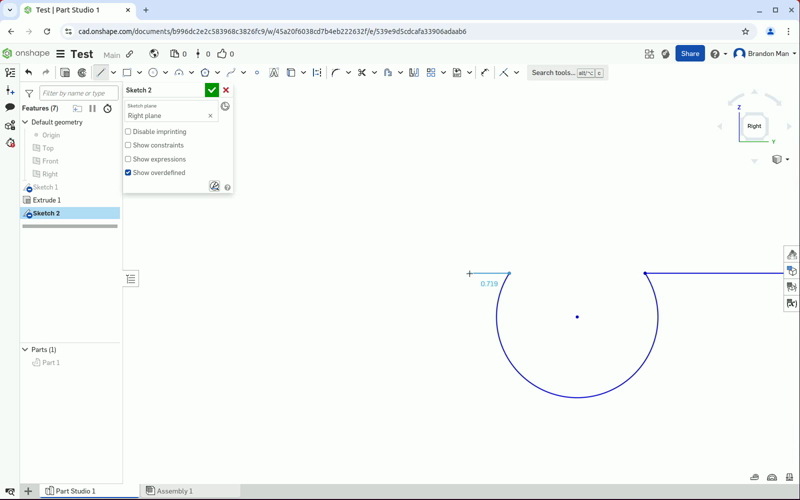
click(469, 273)
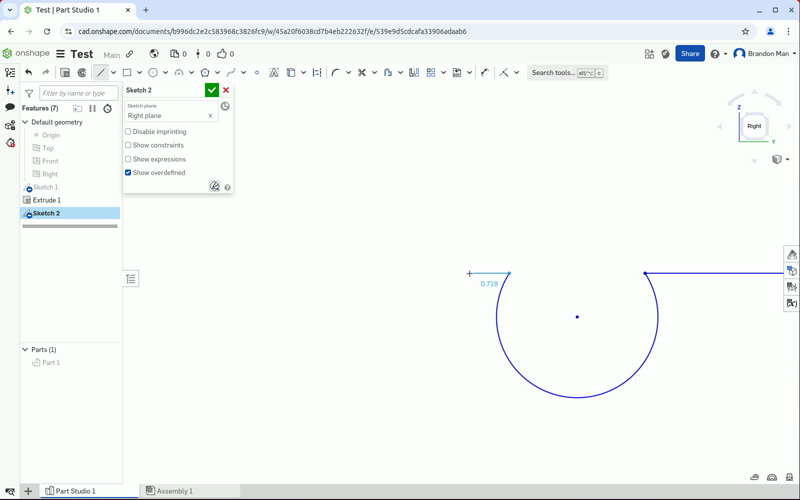
scroll(-6)
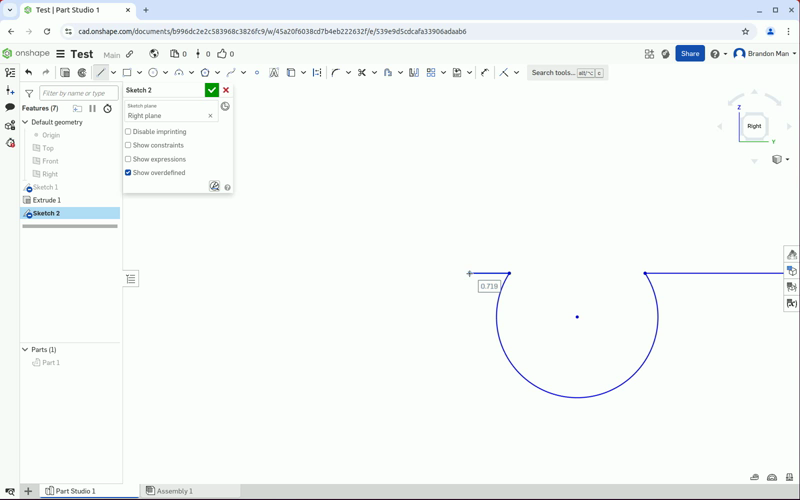
scroll(-6)
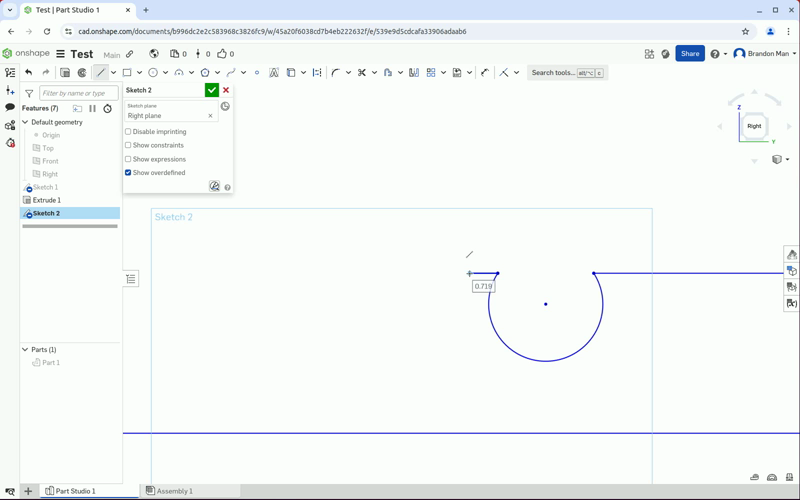
scroll(-6)
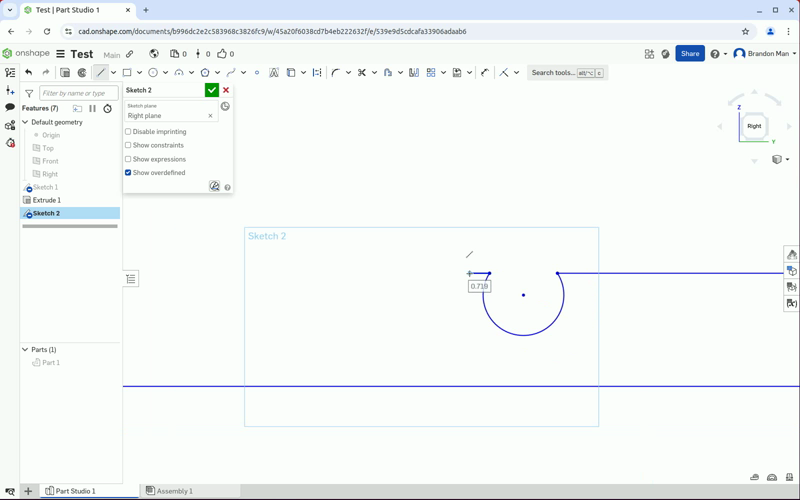
scroll(-6)
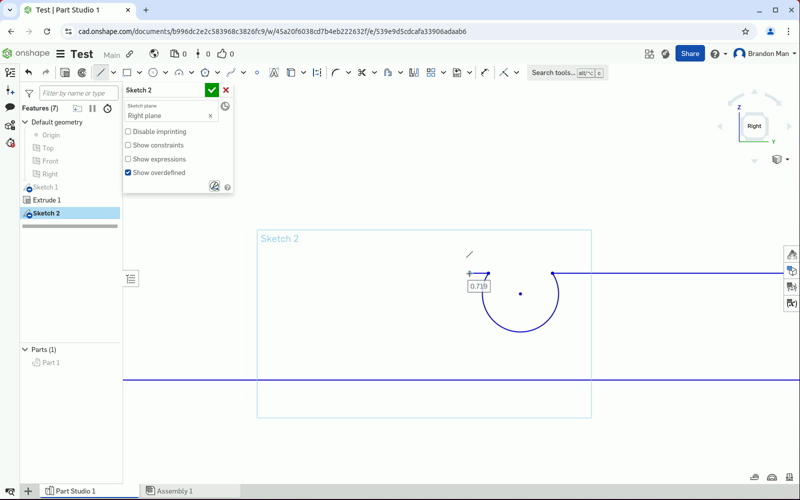
scroll(-6)
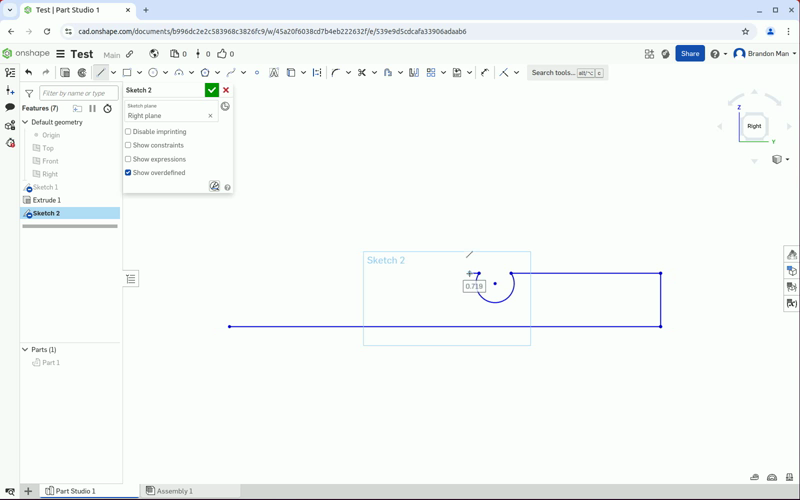
scroll(-6)
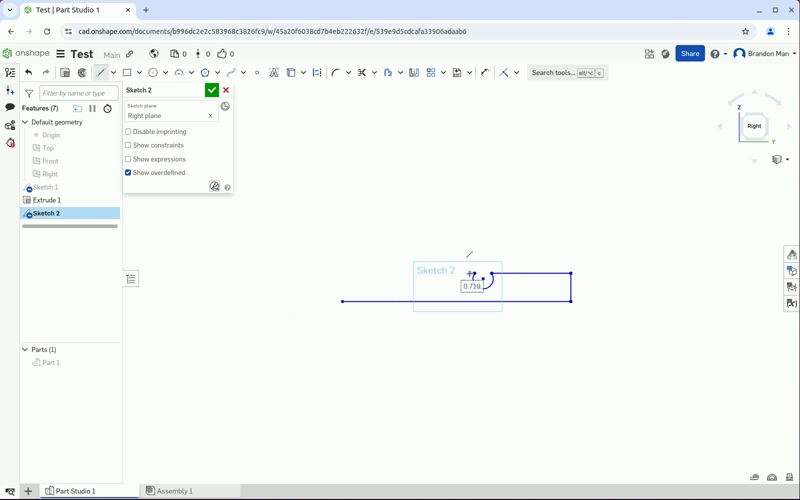
scroll(-6)
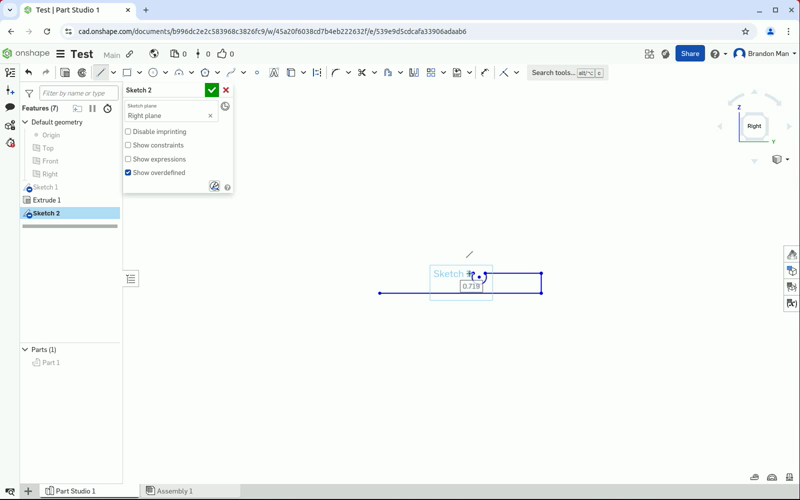
key_up(shift)
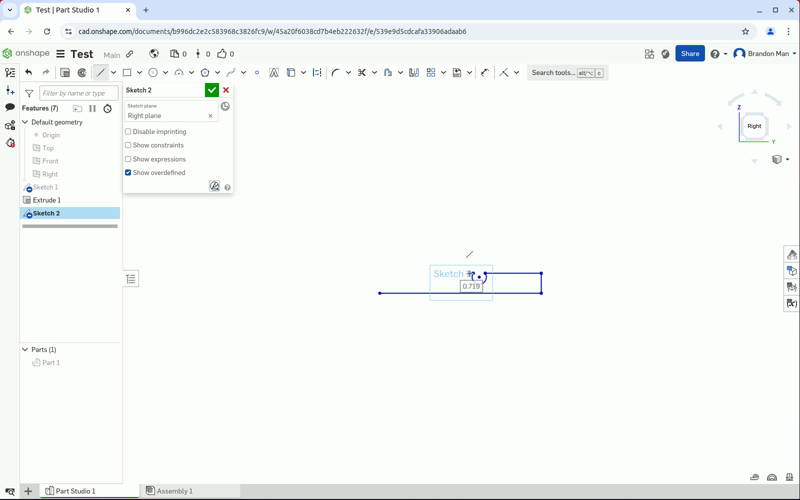
key_down(shift)
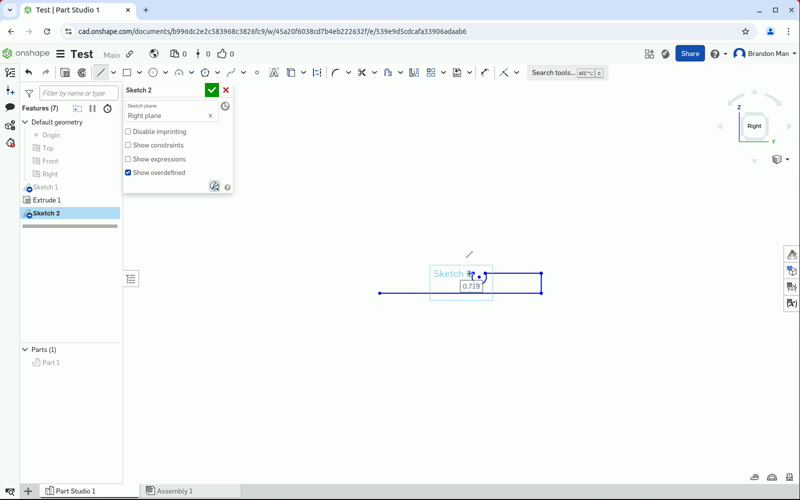
mouse_move(499, 273)
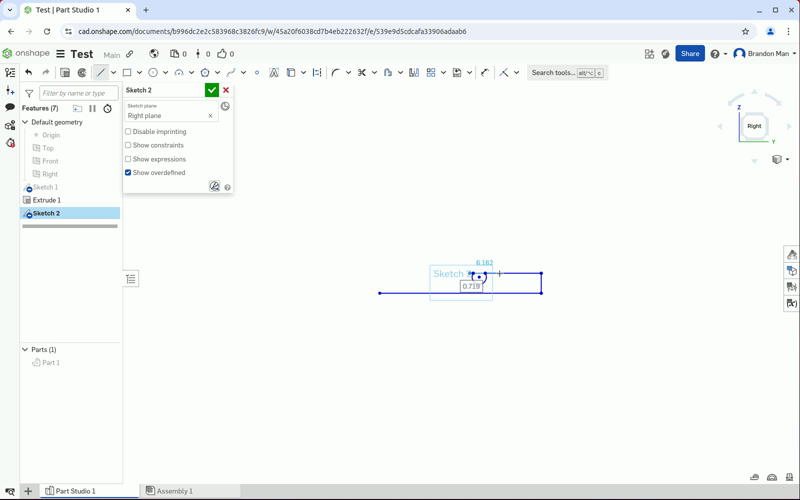
mouse_move(461, 273)
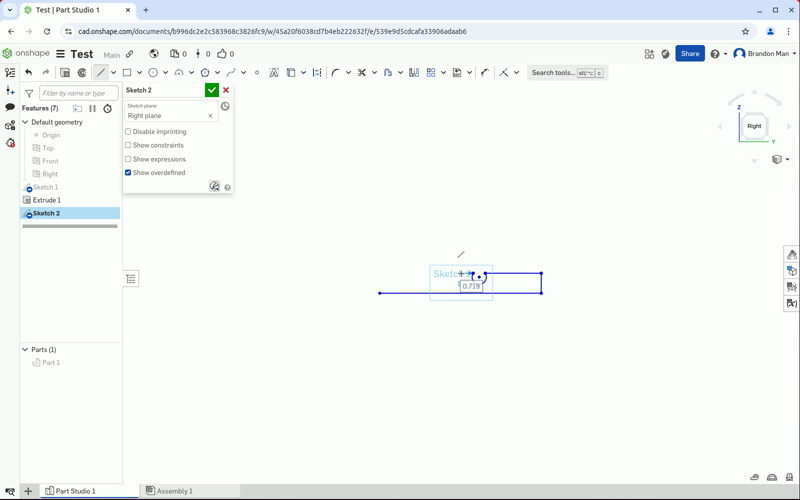
click(461, 273)
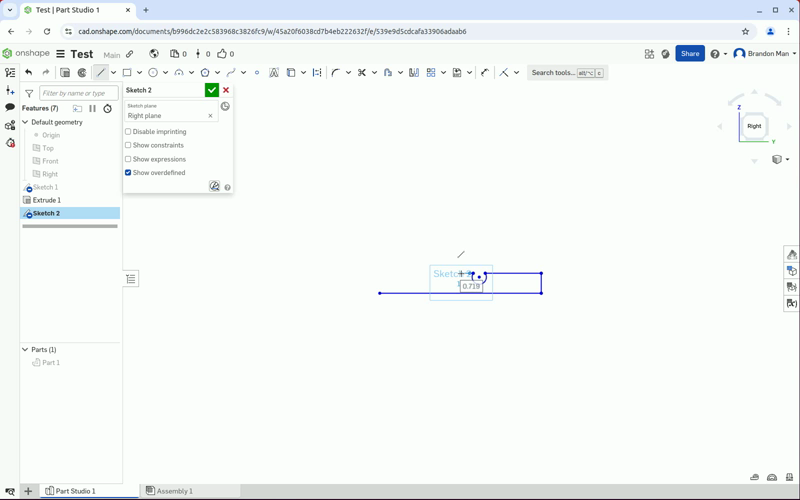
key_up(shift)
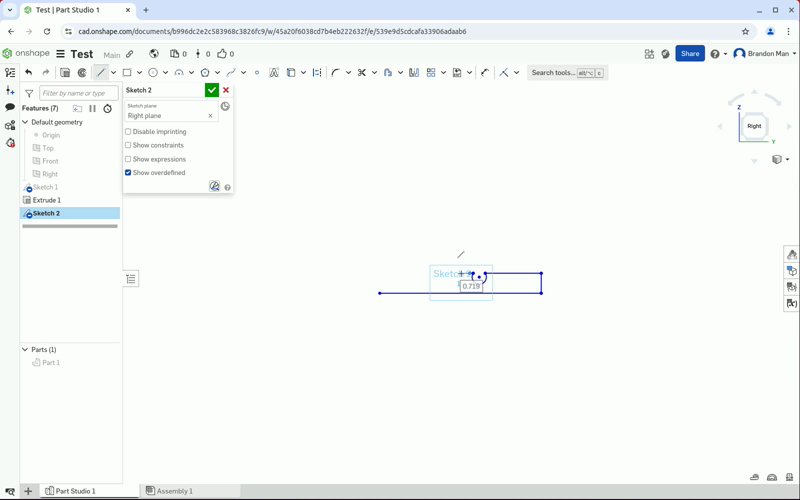
key_down(shift)
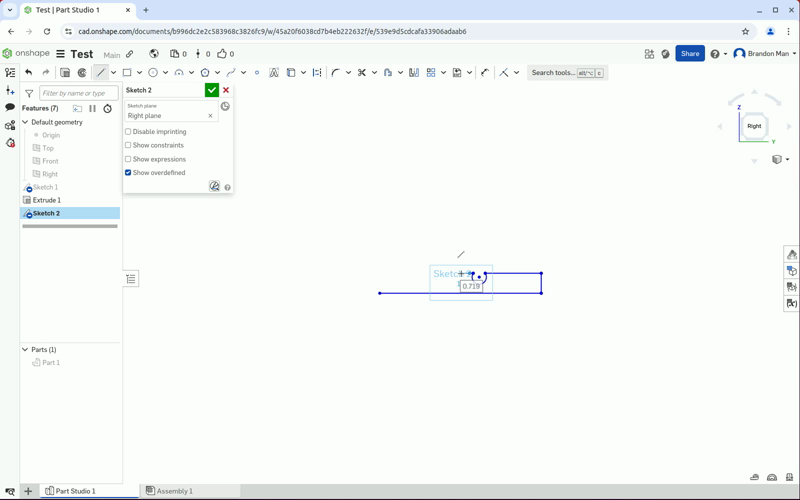
mouse_move(379, 273)
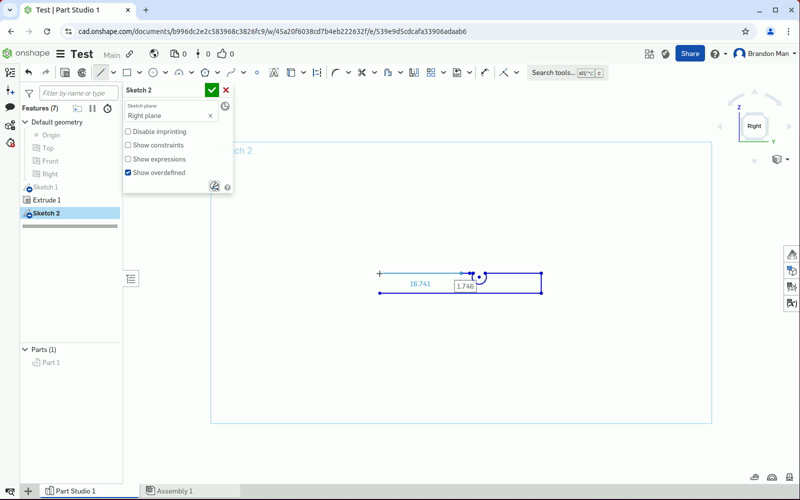
click(379, 273)
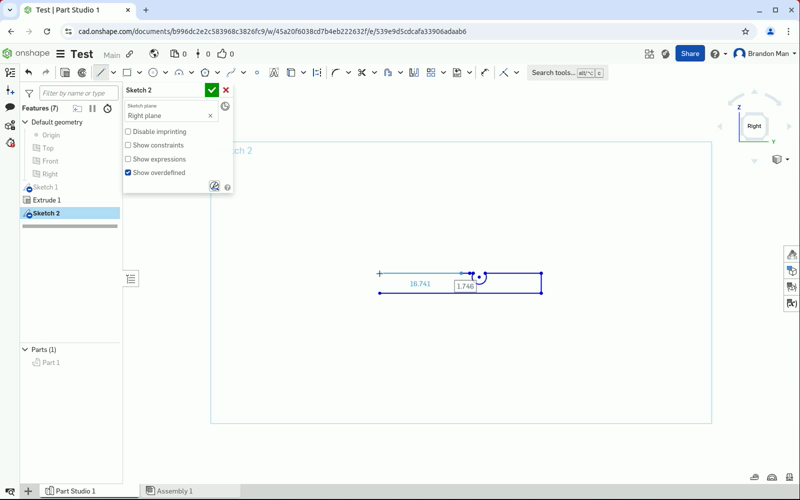
key_up(shift)
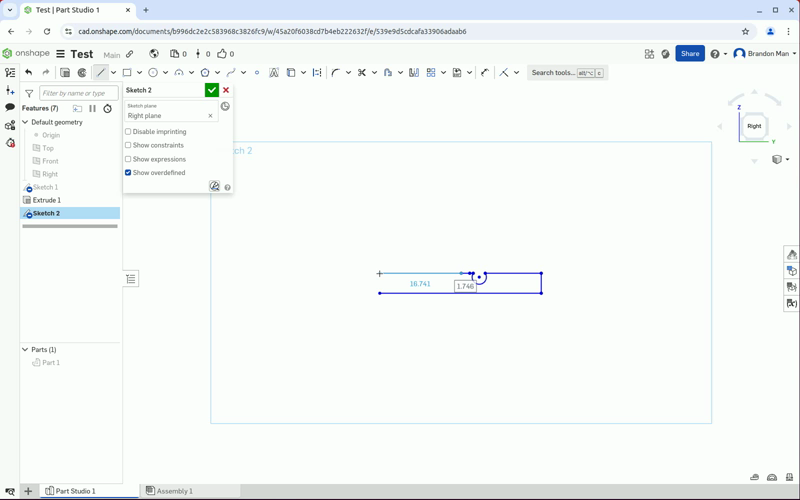
mouse_move(409, 273)
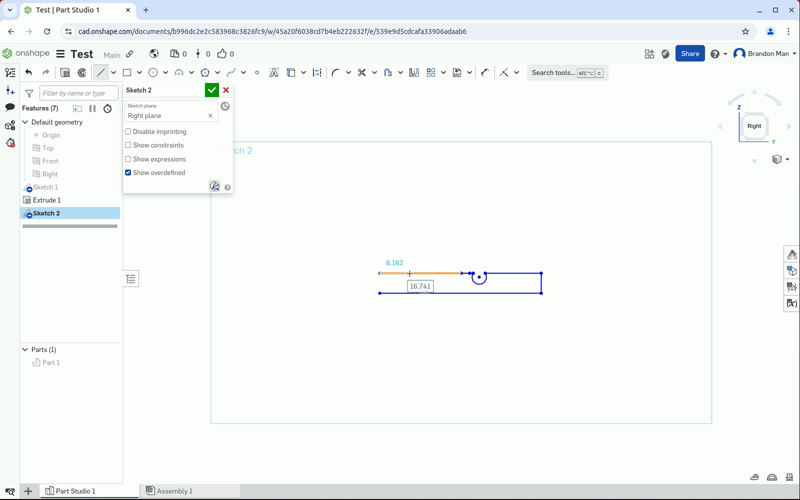
key_down(shift)
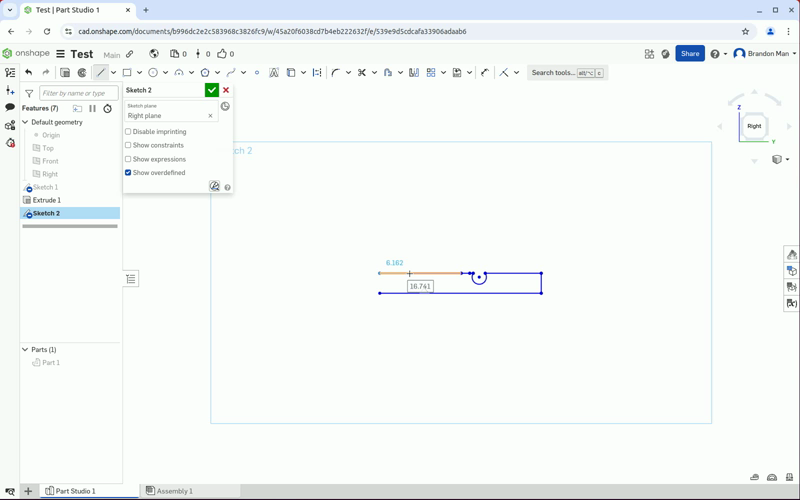
mouse_move(379, 293)
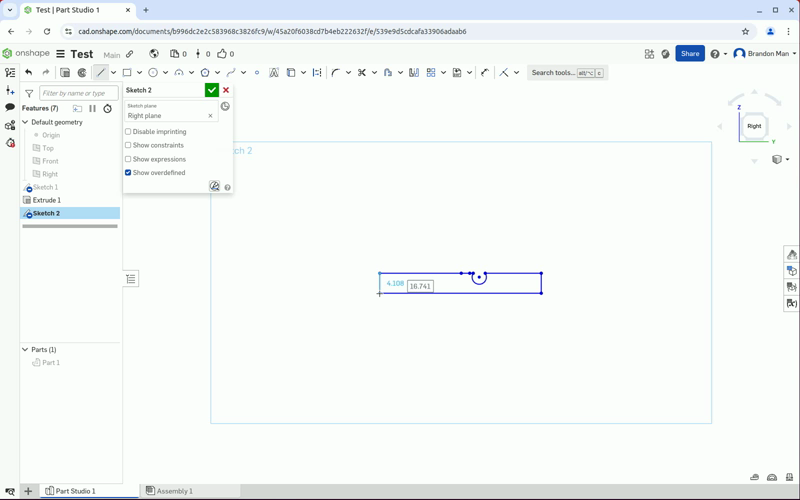
key_up(shift)
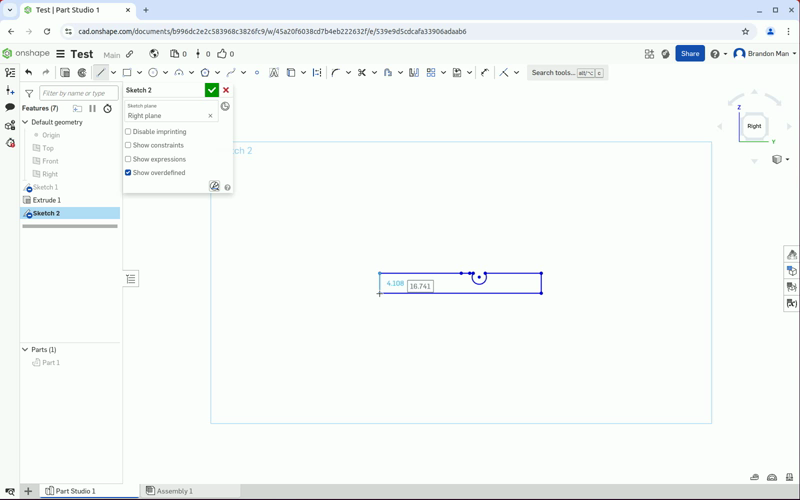
click(379, 293)
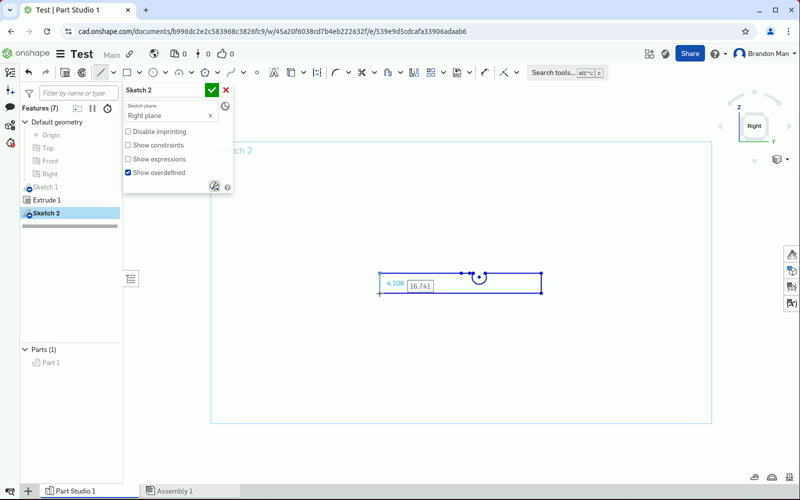
key(esc)
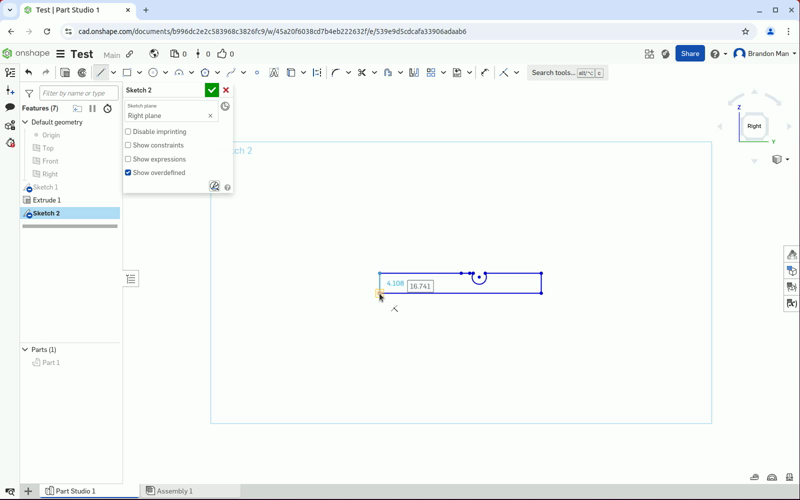
mouse_move(460, 290)
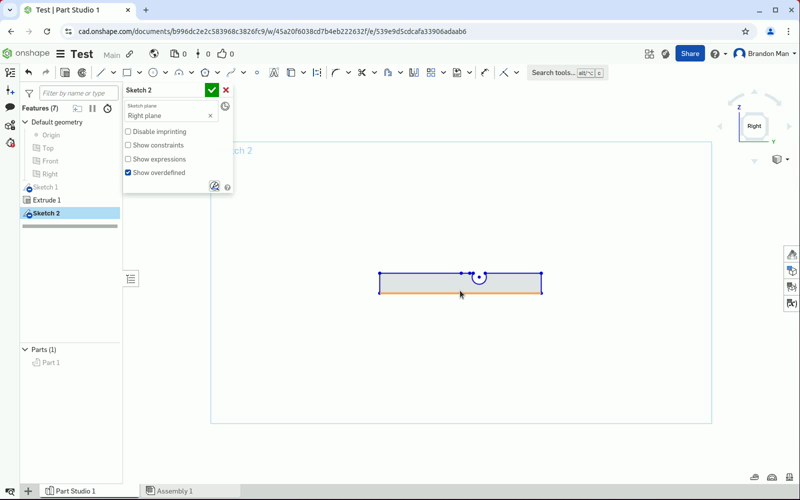
click(460, 290)
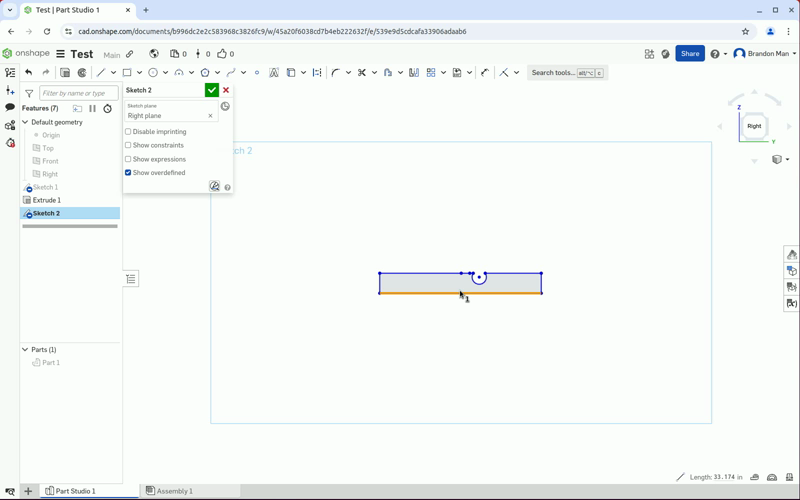
mouse_move(73, 352)
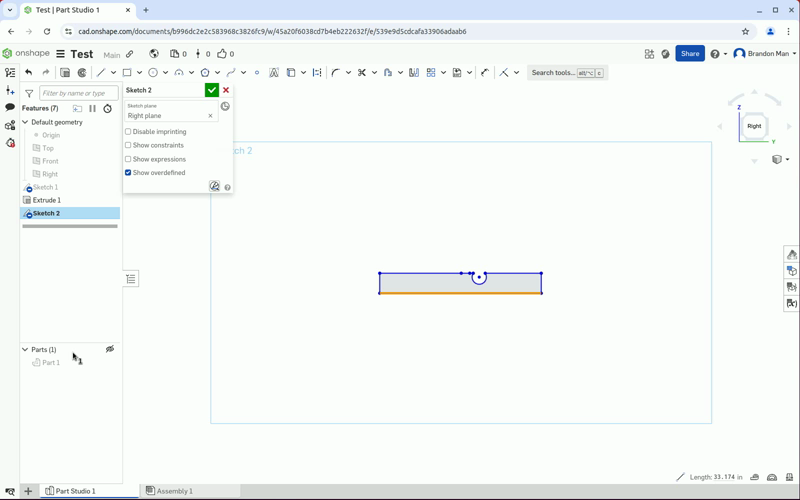
key(shift+y)
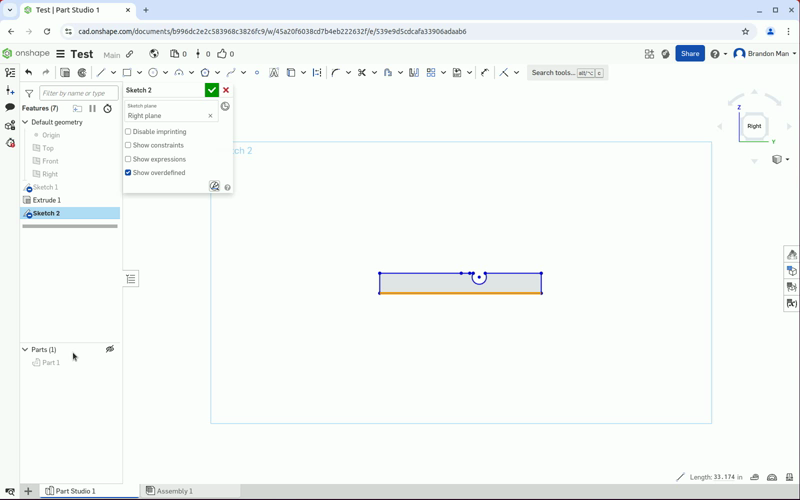
key(shift+e)
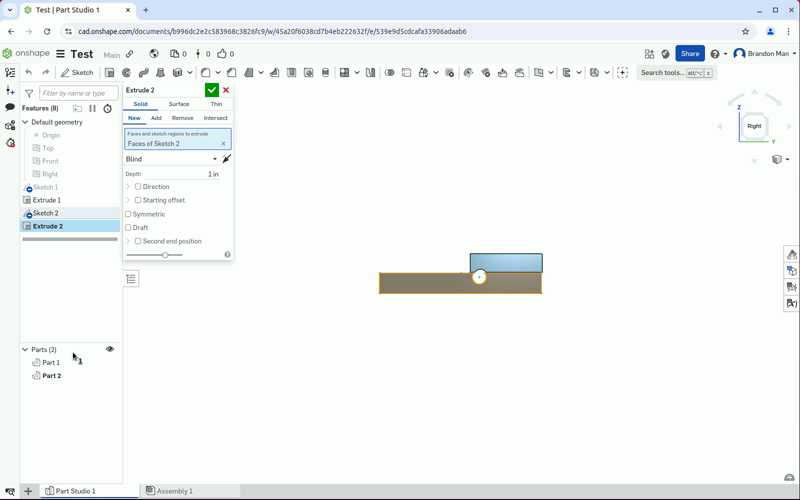
mouse_move(143, 106)
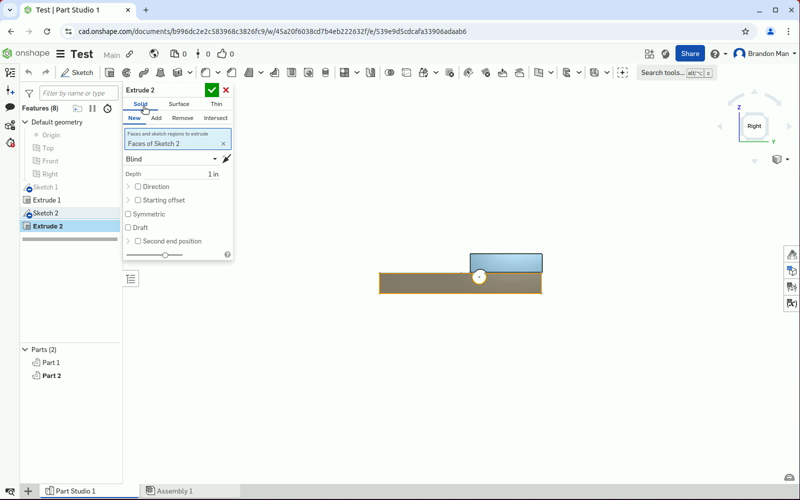
click(143, 106)
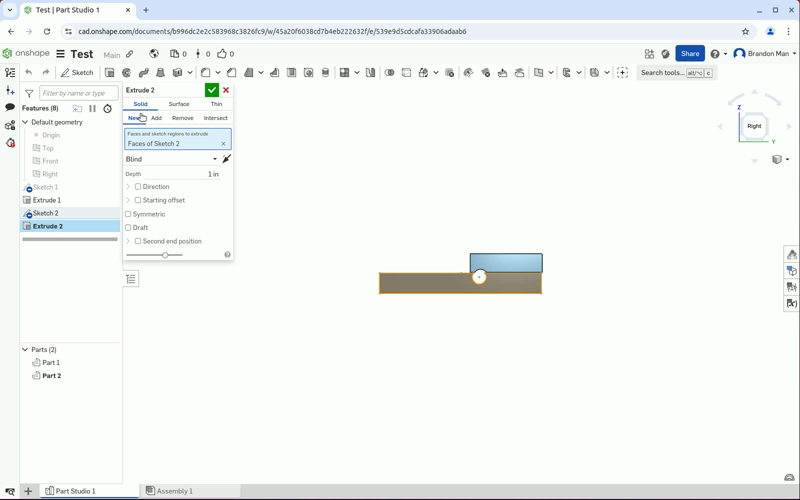
mouse_move(137, 120)
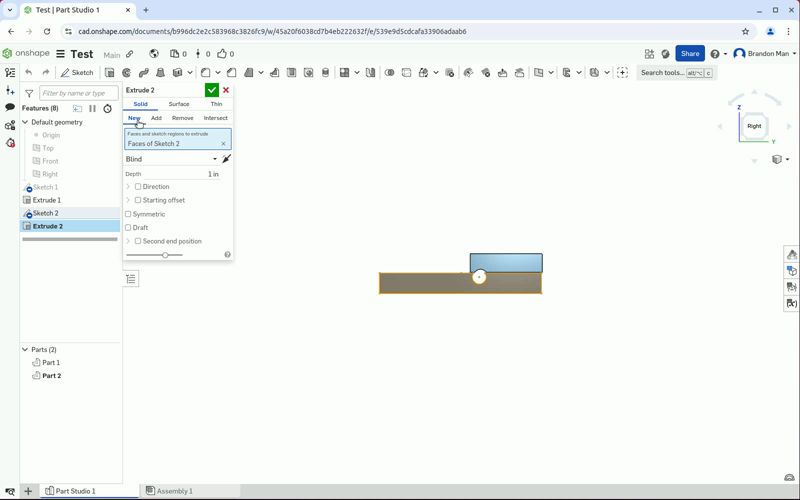
click(137, 120)
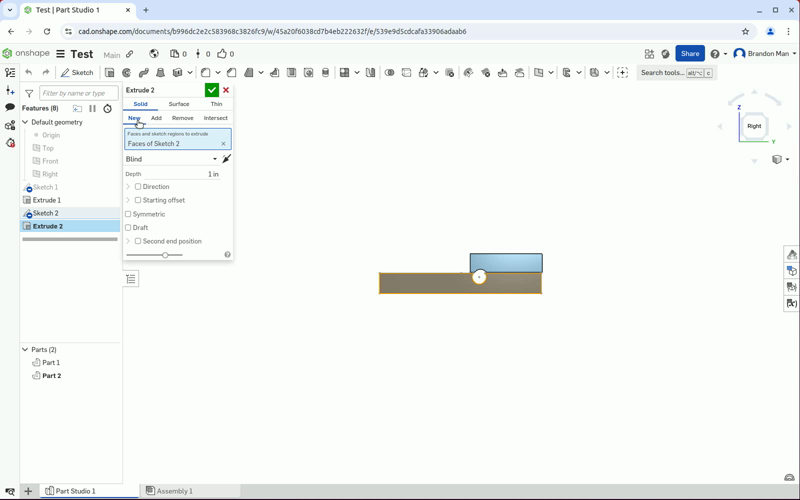
key(tab, 4)
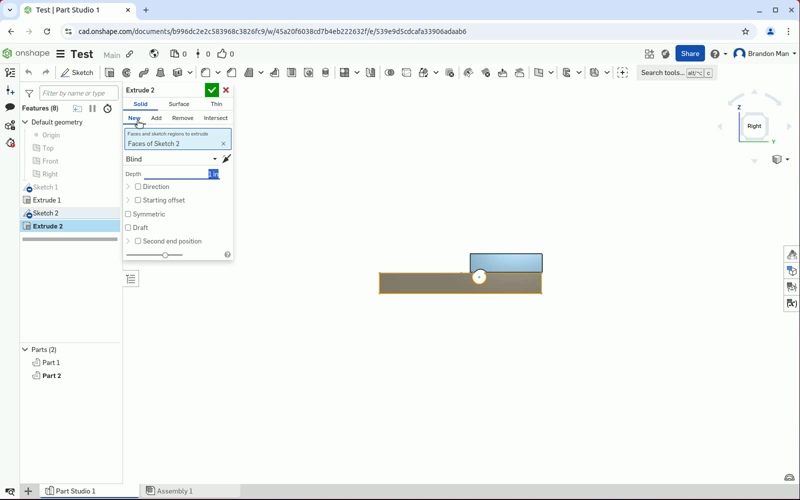
text(0.963)
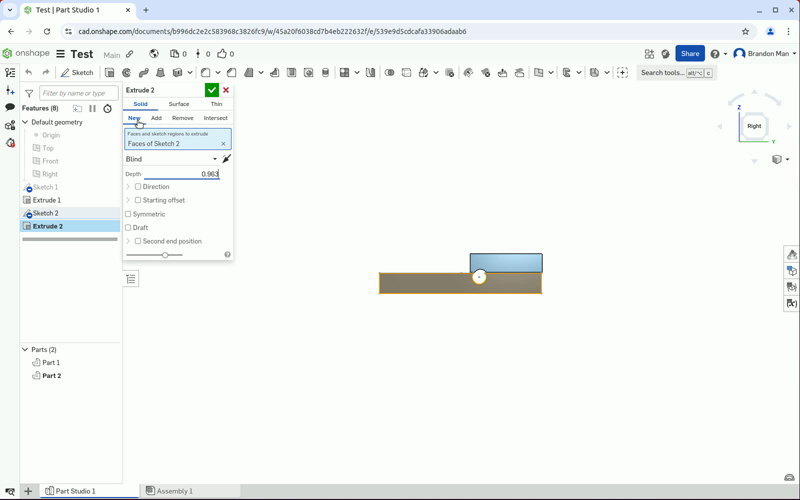
key(enter)
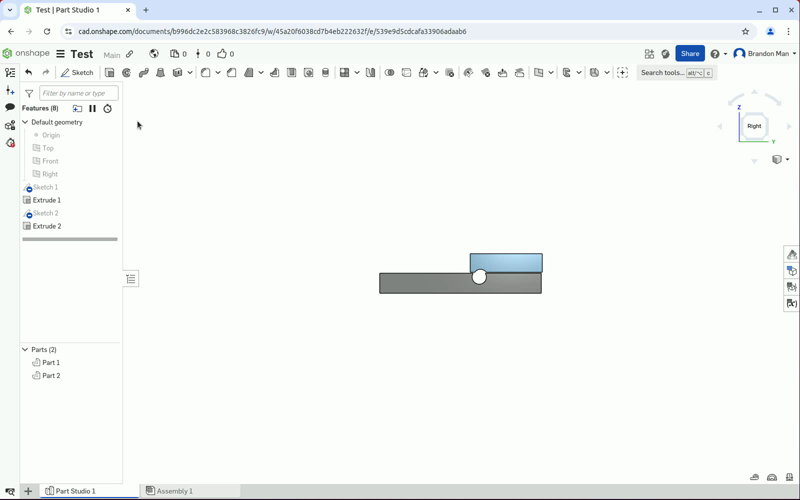
key(shift+h)
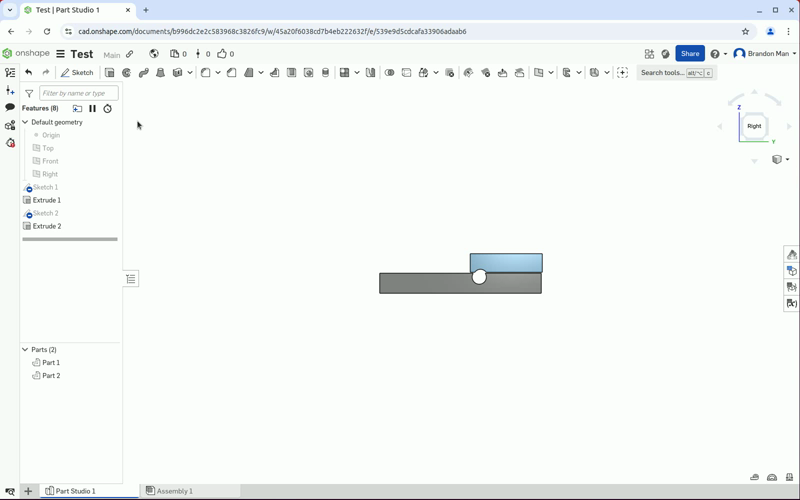
key(shift+h)
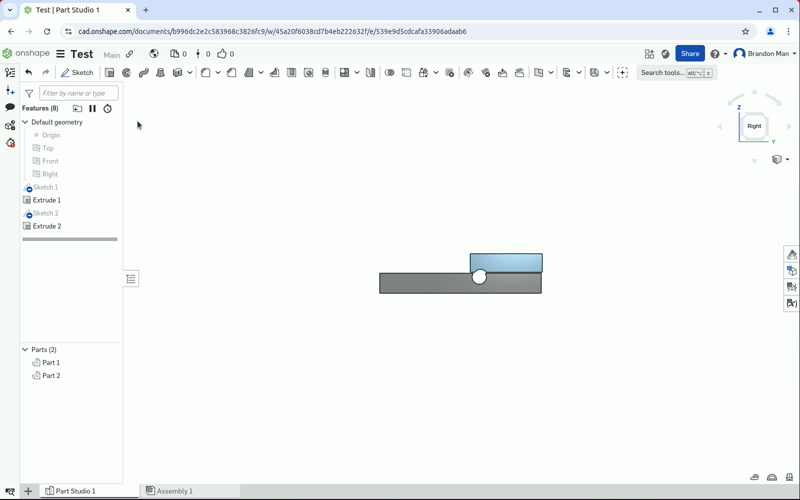
mouse_move(73, 189)
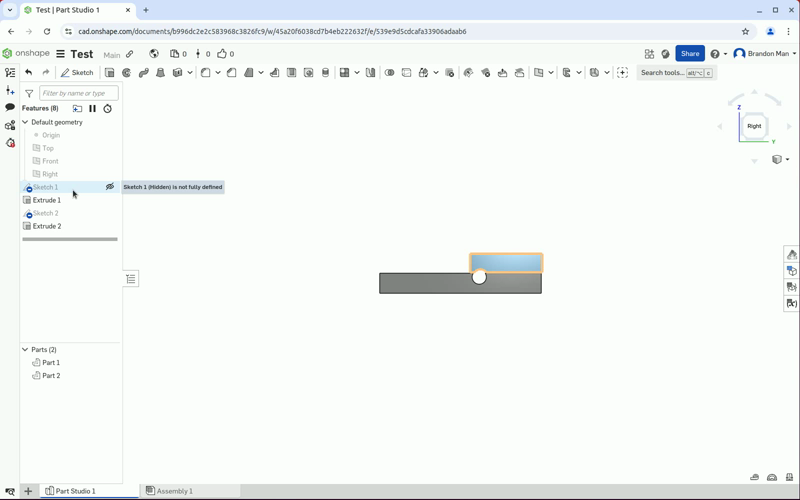
click(73, 189)
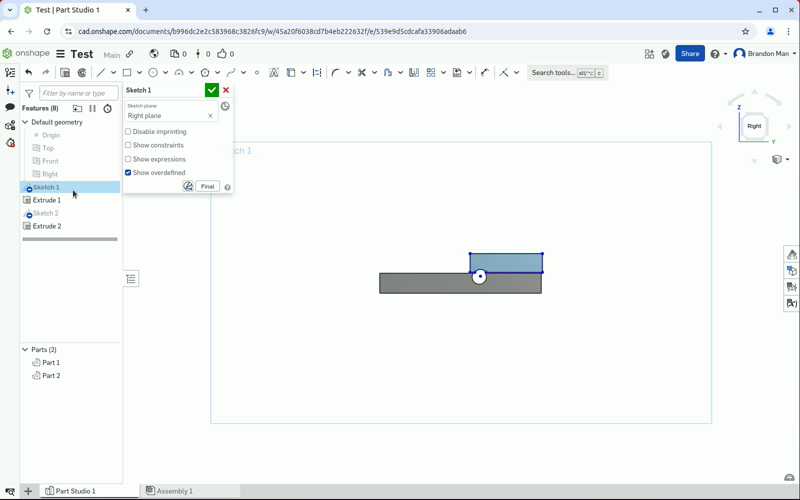
mouse_move(229, 92)
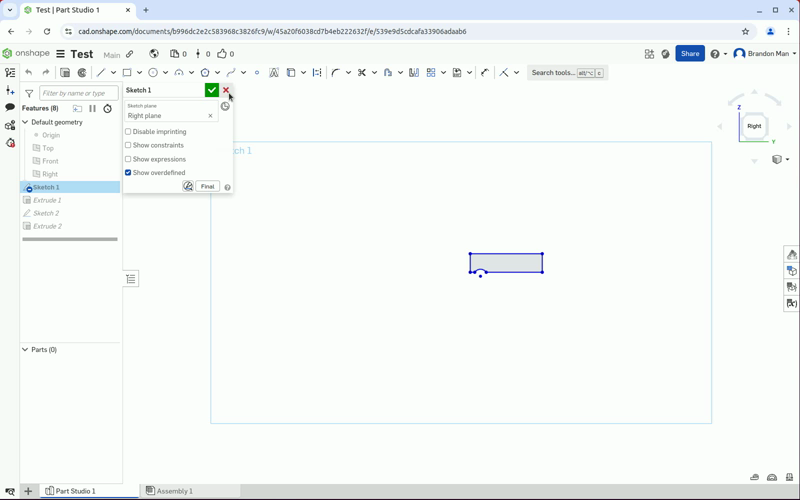
click(229, 92)
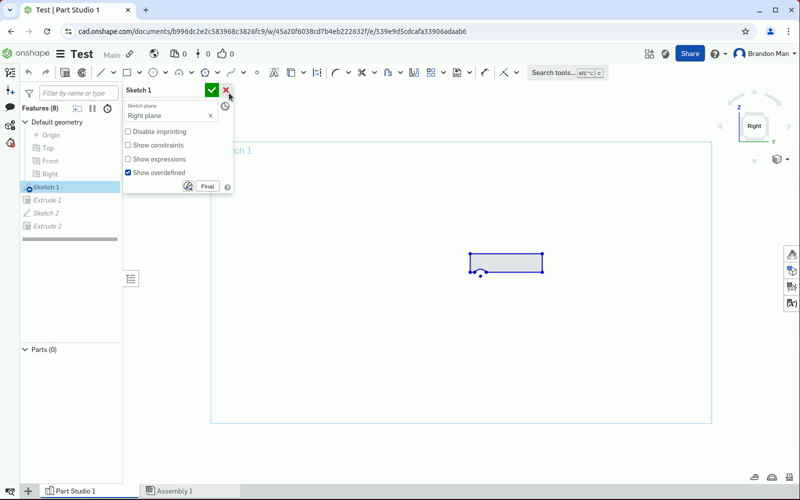
key(shift+s)
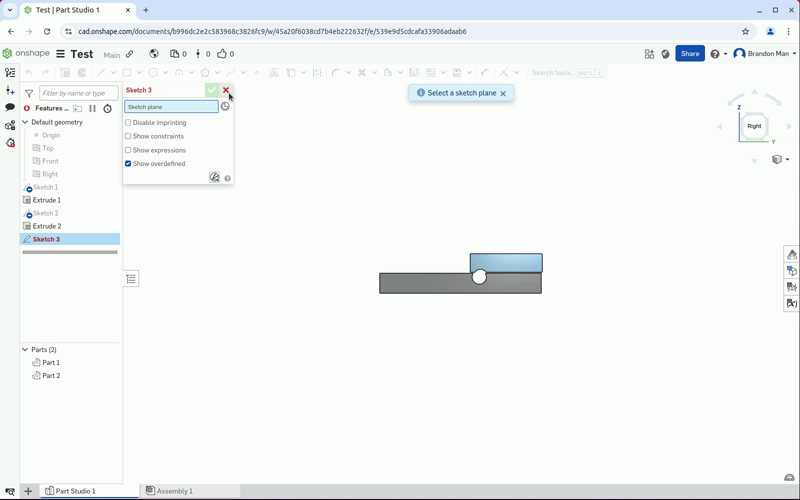
mouse_move(73, 176)
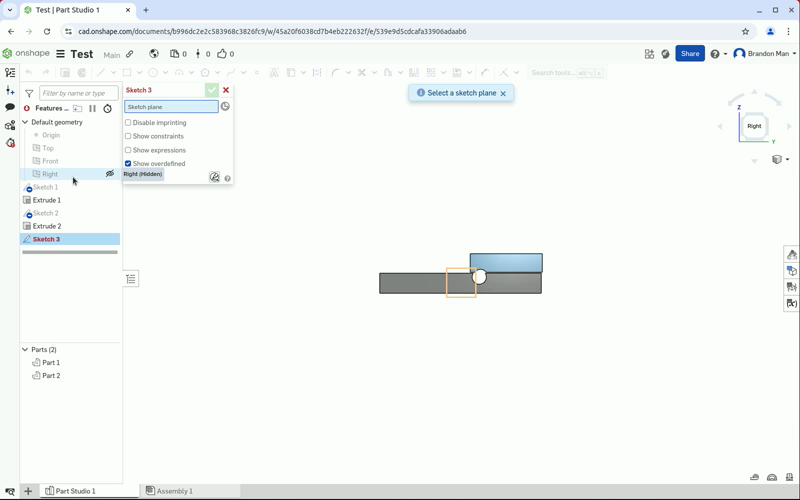
click(73, 176)
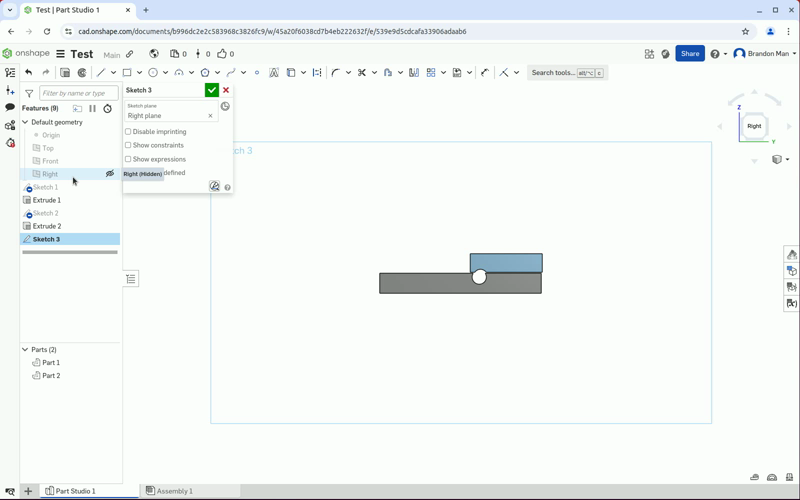
mouse_move(73, 352)
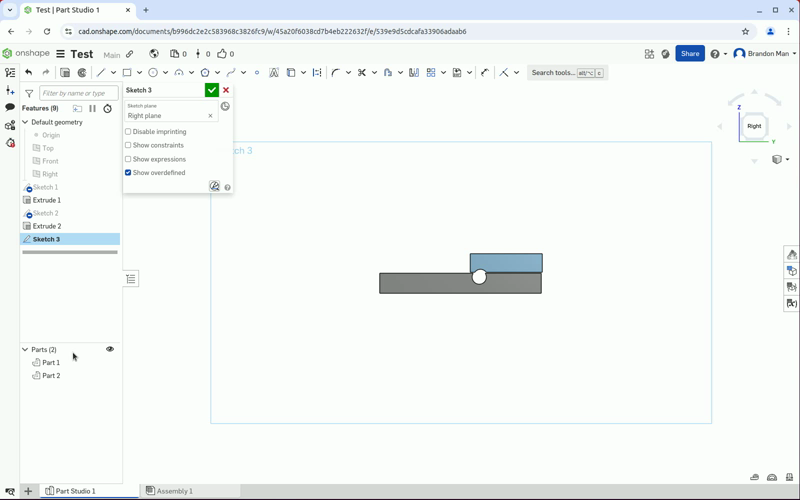
key(y)
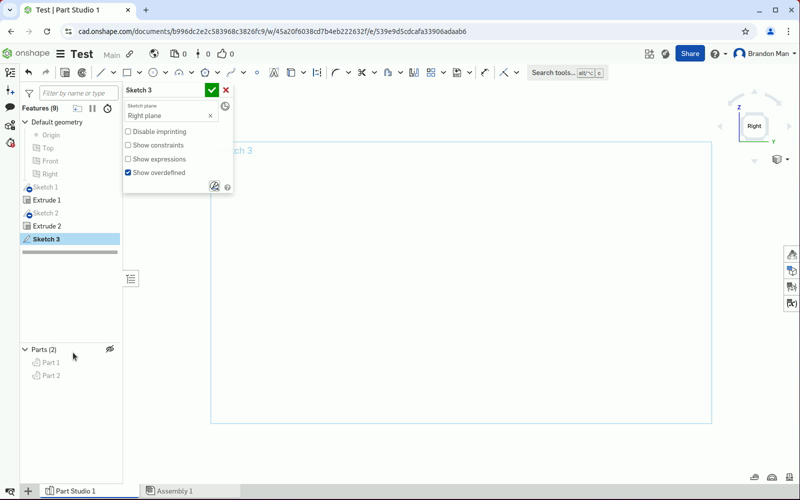
key(l)
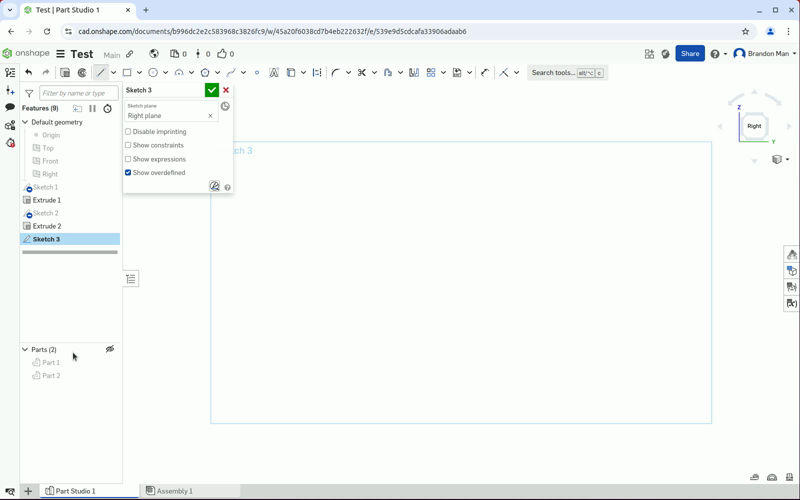
key_down(shift)
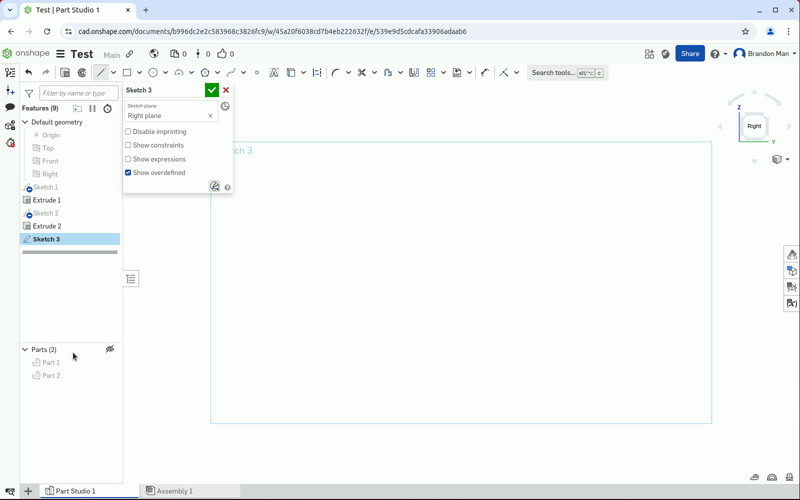
mouse_move(541, 272)
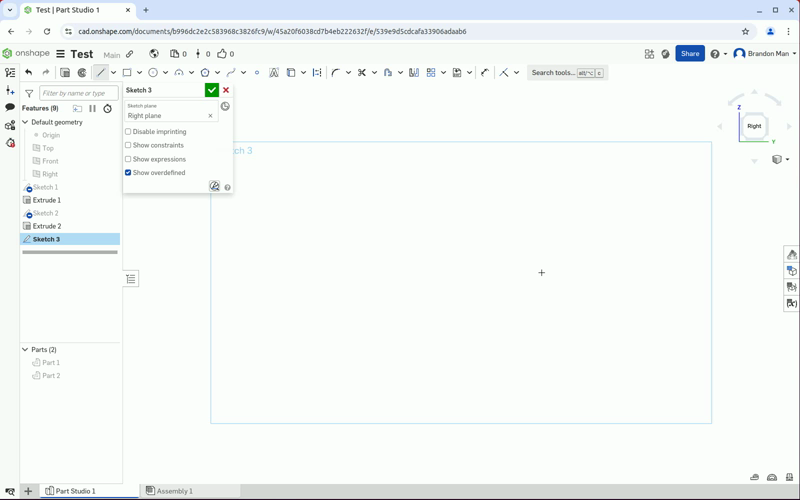
click(541, 272)
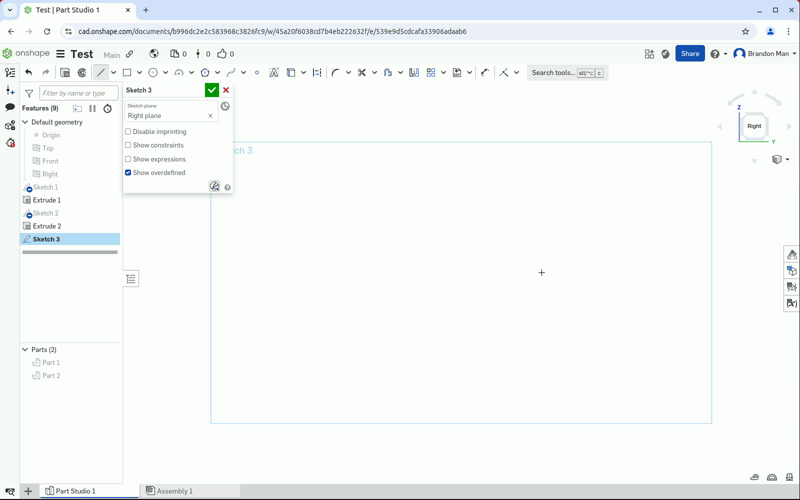
key_up(shift)
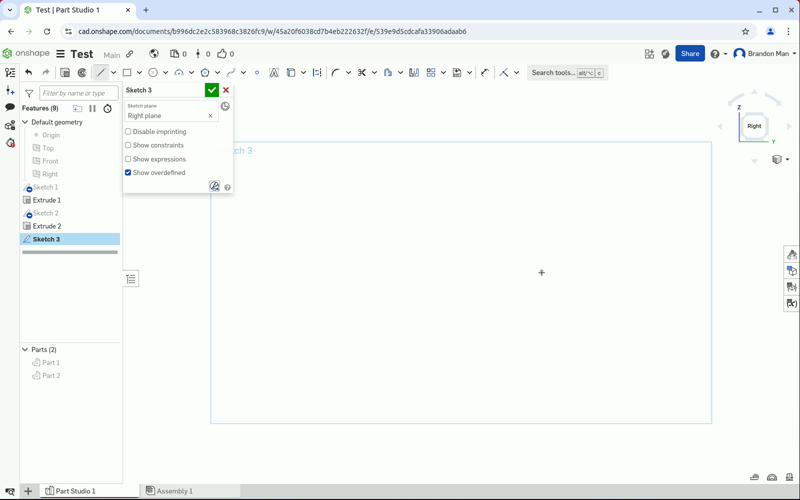
key_down(shift)
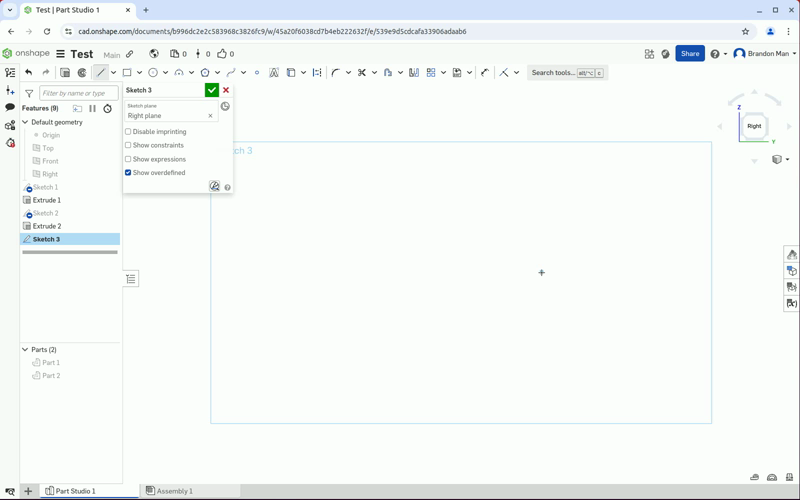
mouse_move(571, 272)
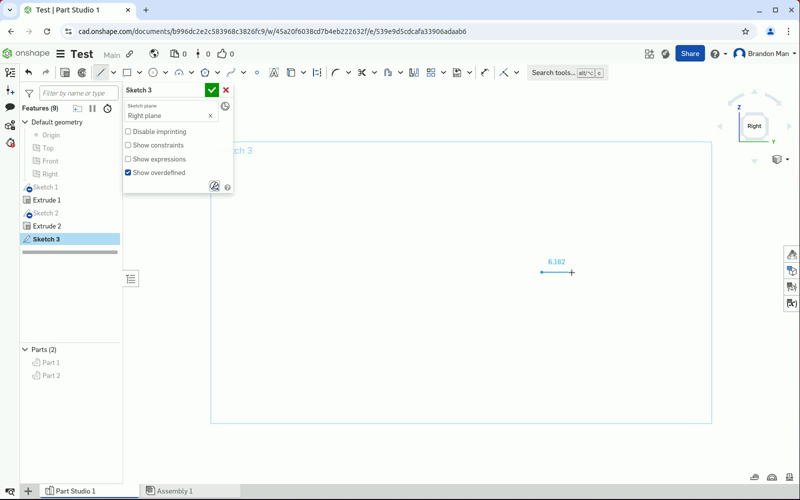
mouse_move(560, 272)
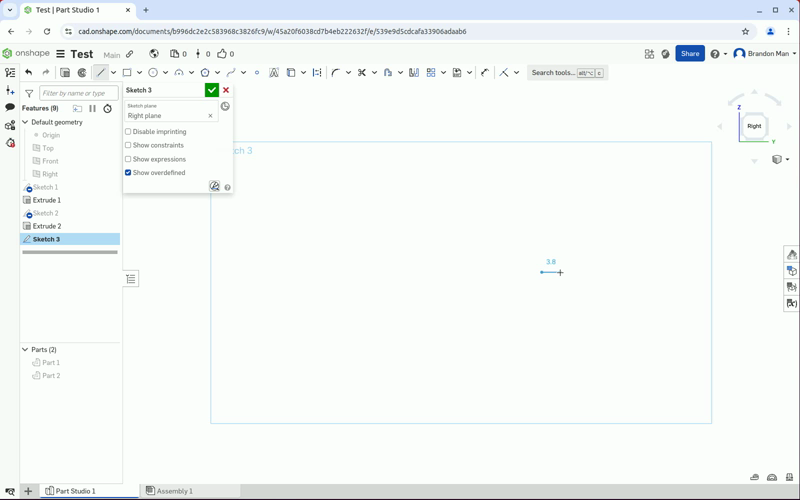
click(560, 272)
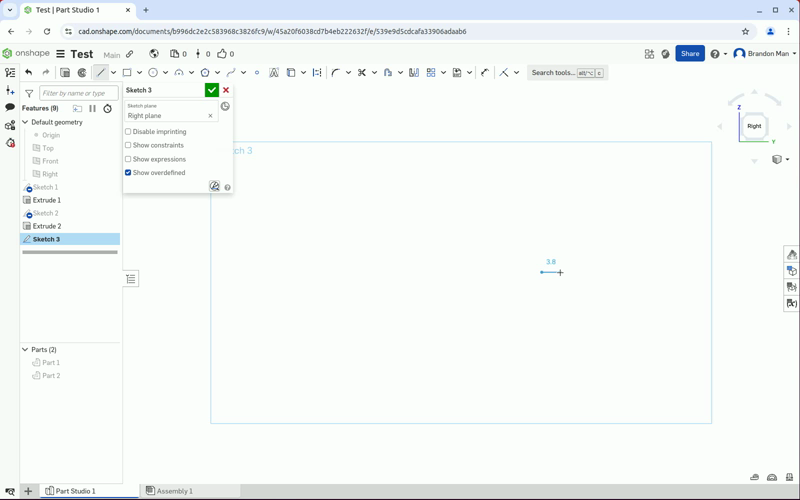
key_up(shift)
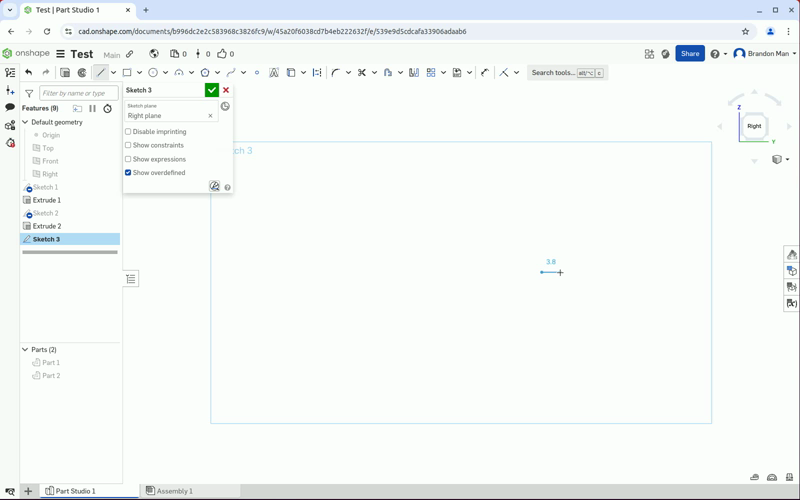
key(esc)
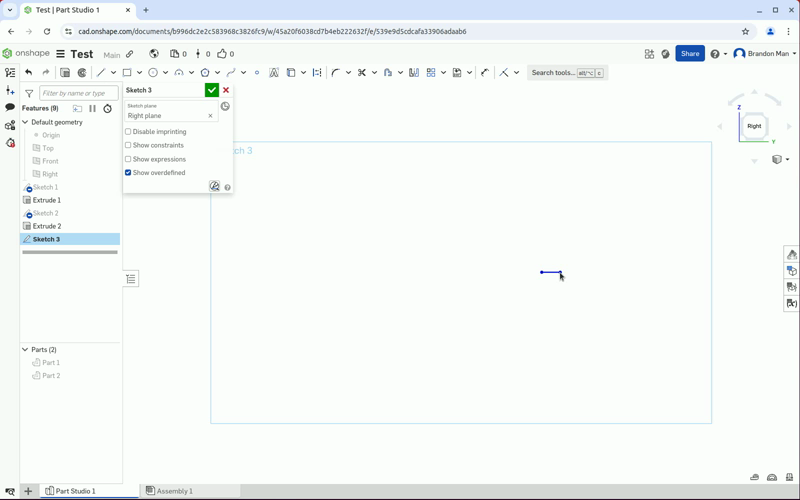
key(a)
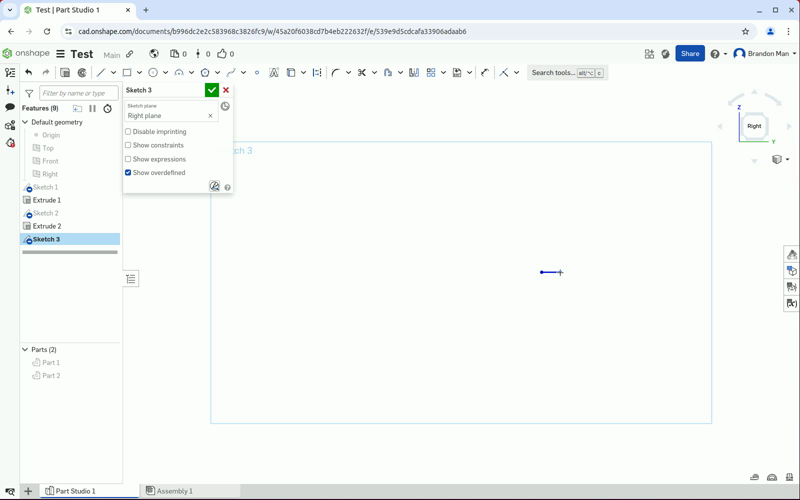
mouse_move(560, 272)
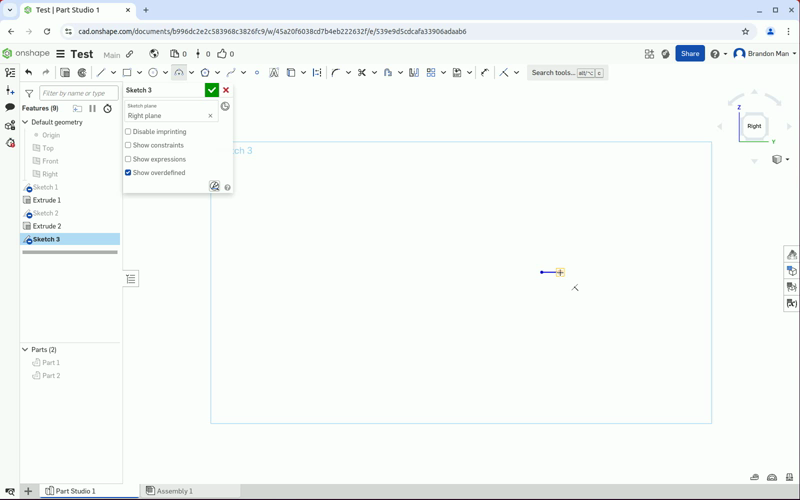
click(560, 272)
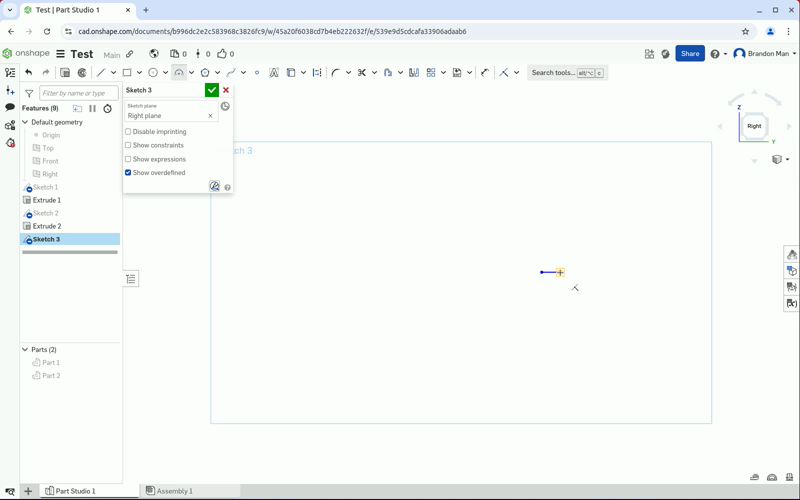
key_down(shift)
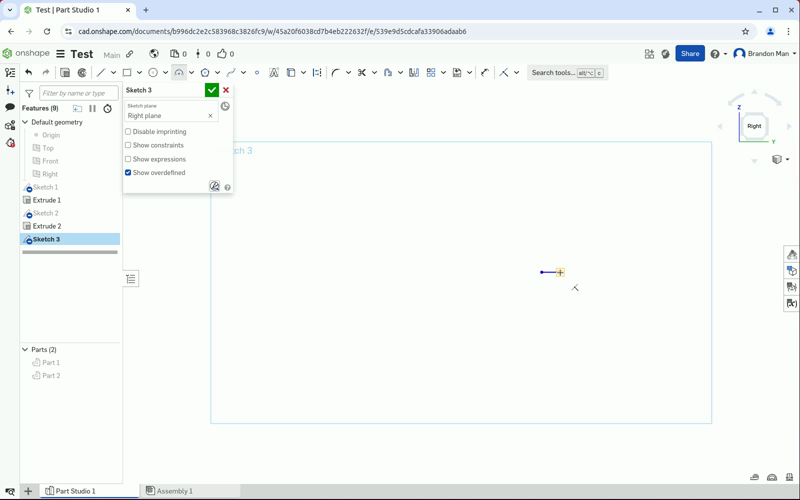
mouse_move(563, 273)
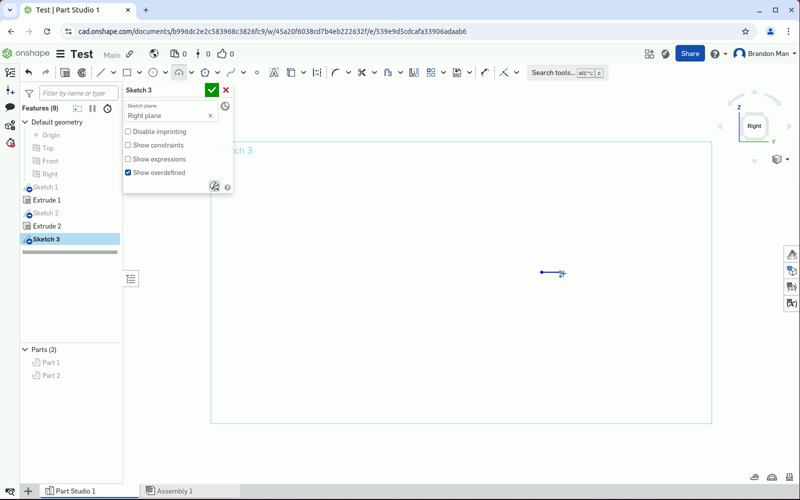
scroll(6)
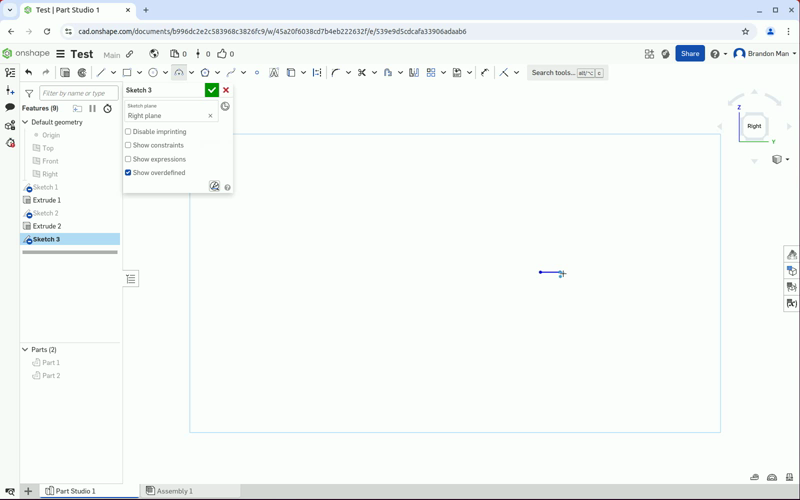
scroll(6)
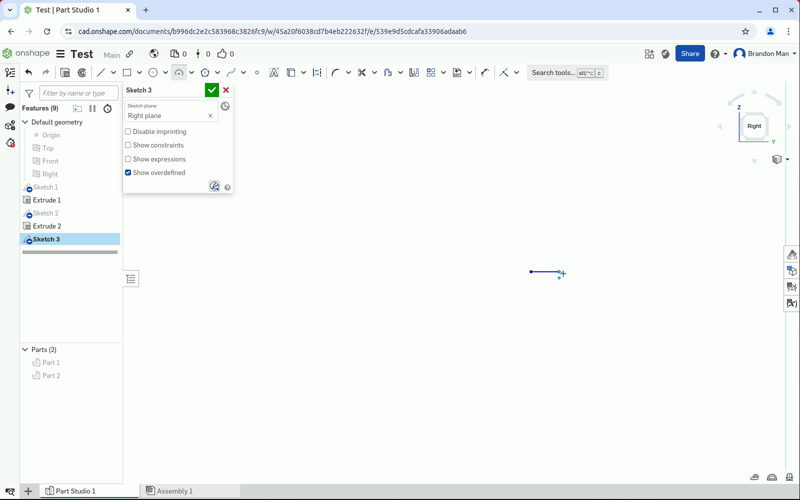
scroll(6)
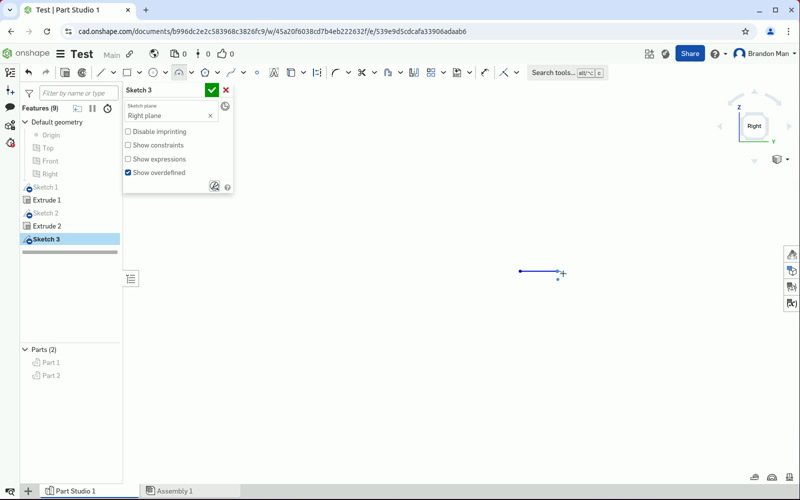
scroll(6)
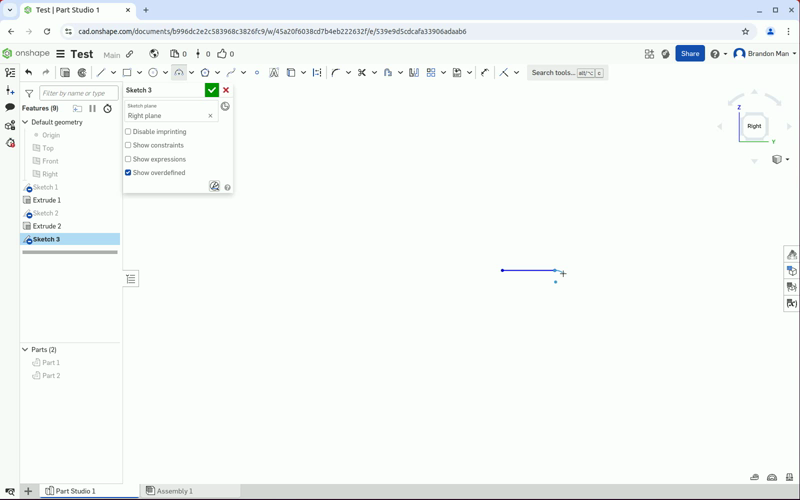
scroll(6)
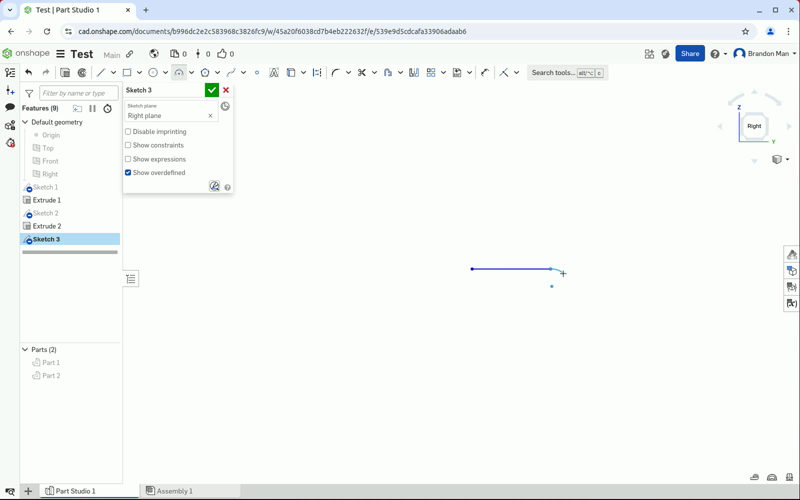
scroll(6)
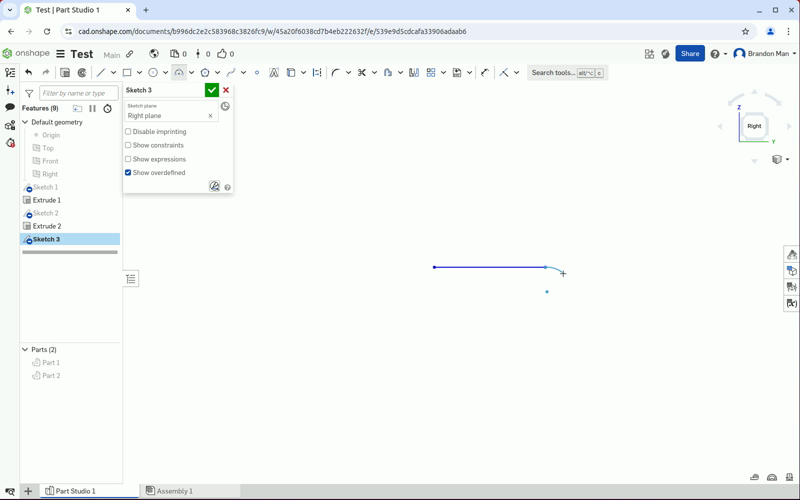
scroll(6)
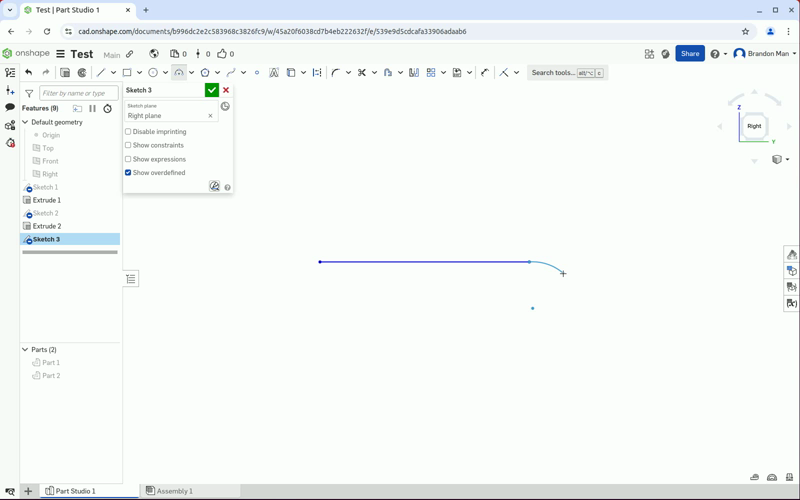
click(563, 273)
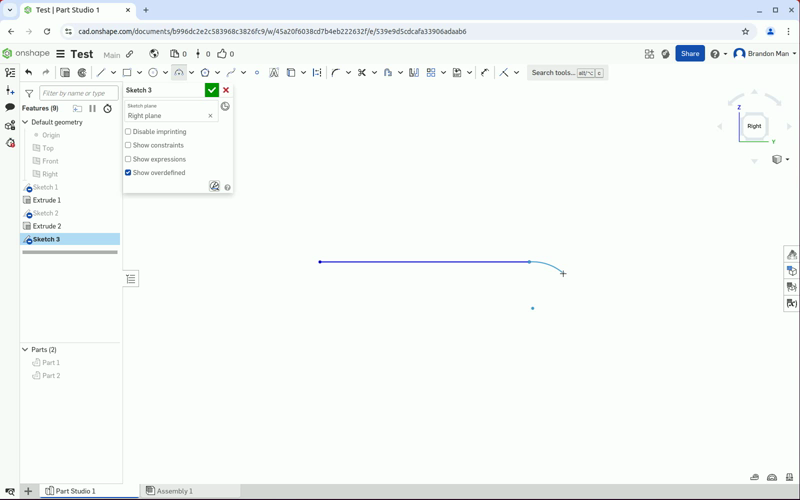
scroll(-6)
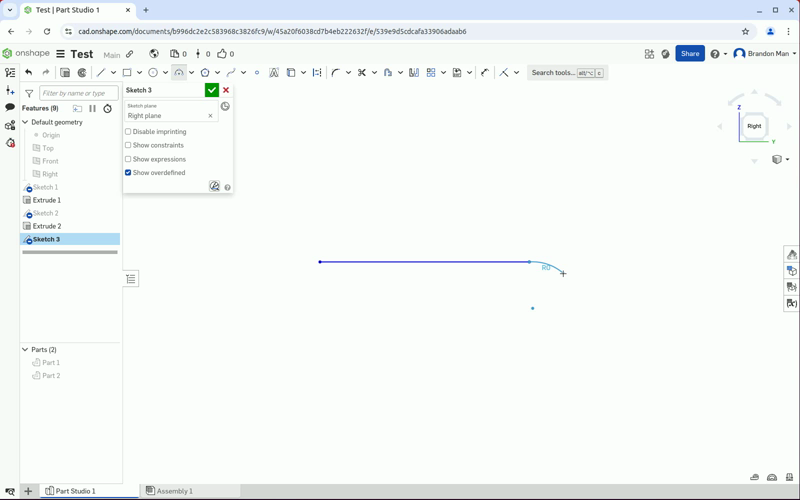
scroll(-6)
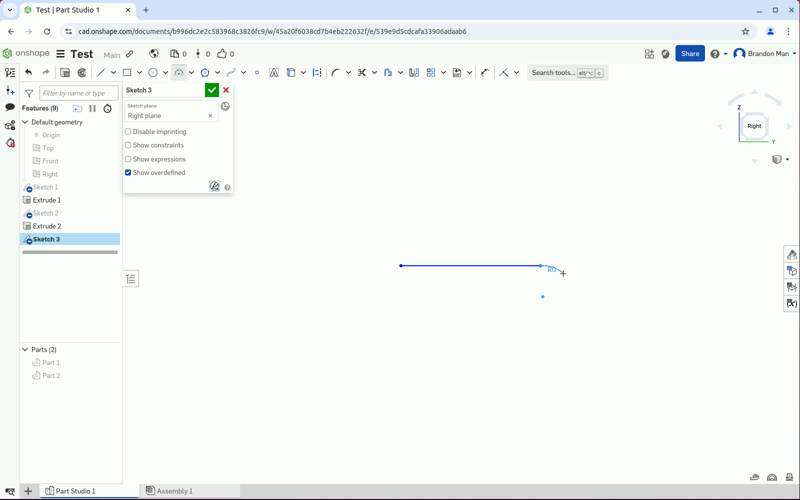
scroll(-6)
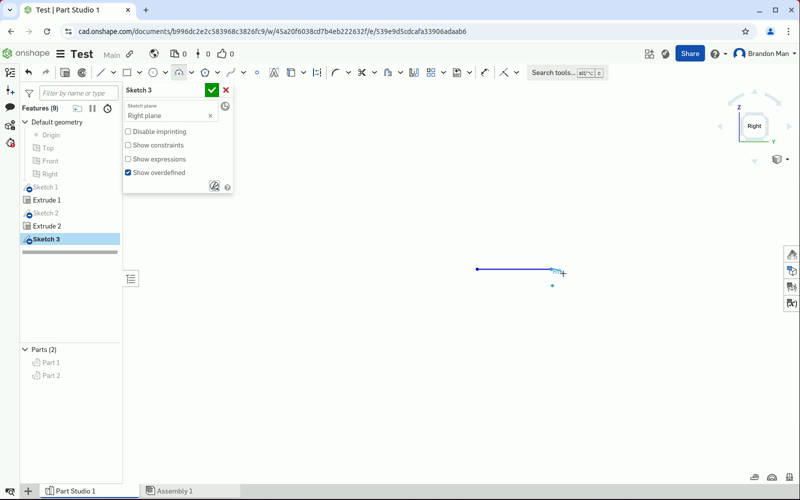
scroll(-6)
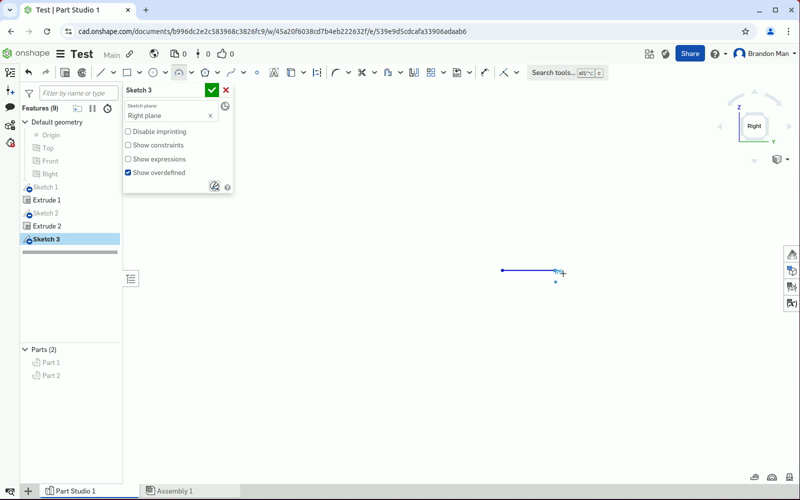
scroll(-6)
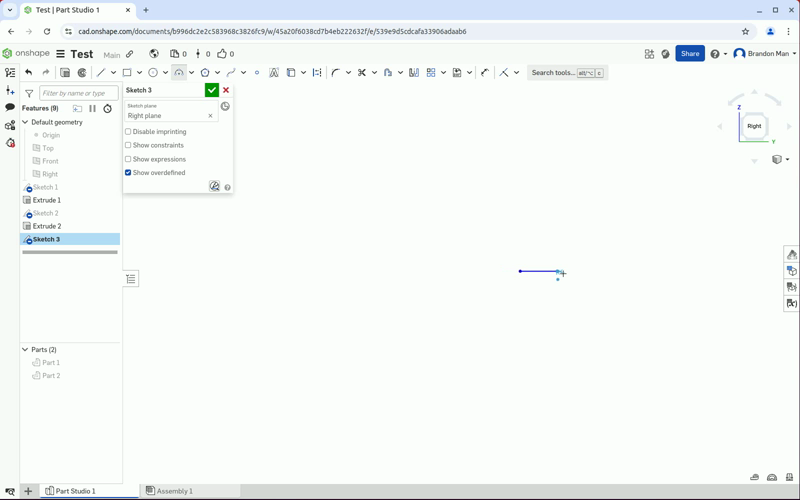
scroll(-6)
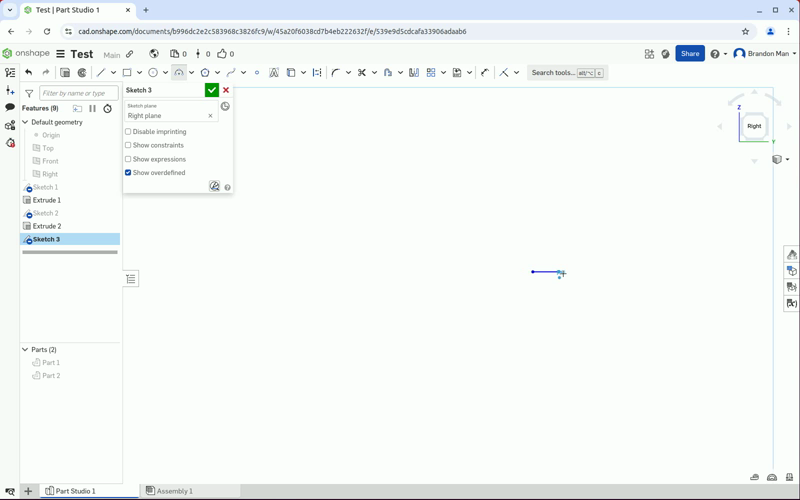
scroll(-6)
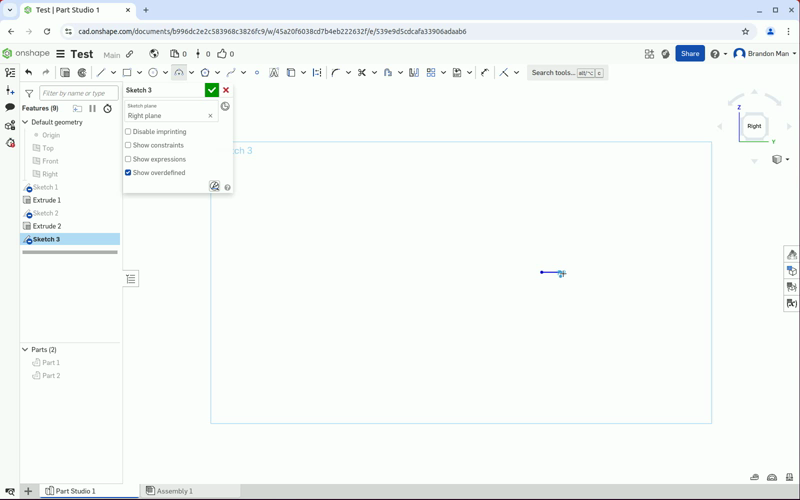
mouse_move(561, 271)
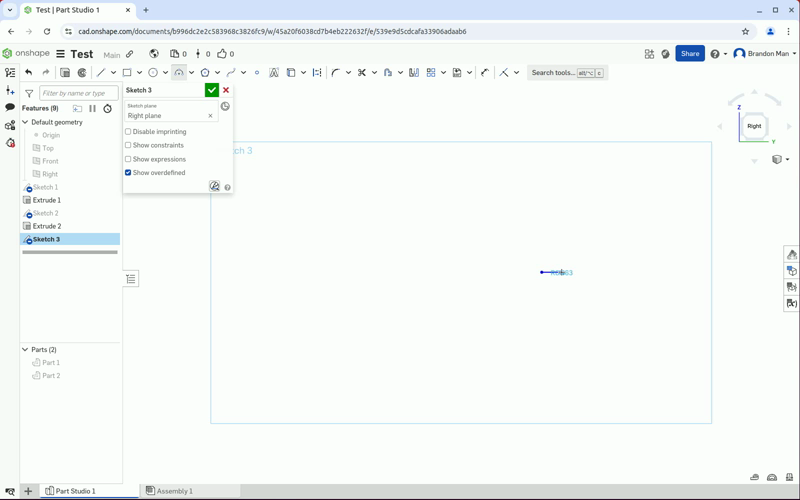
scroll(6)
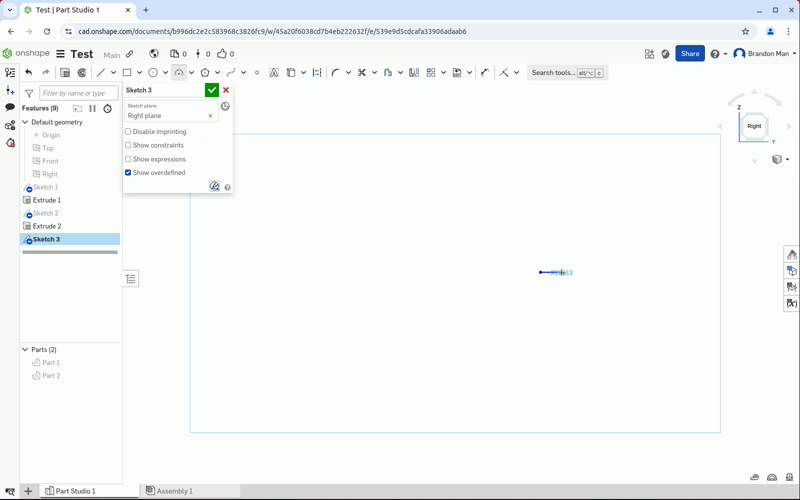
scroll(6)
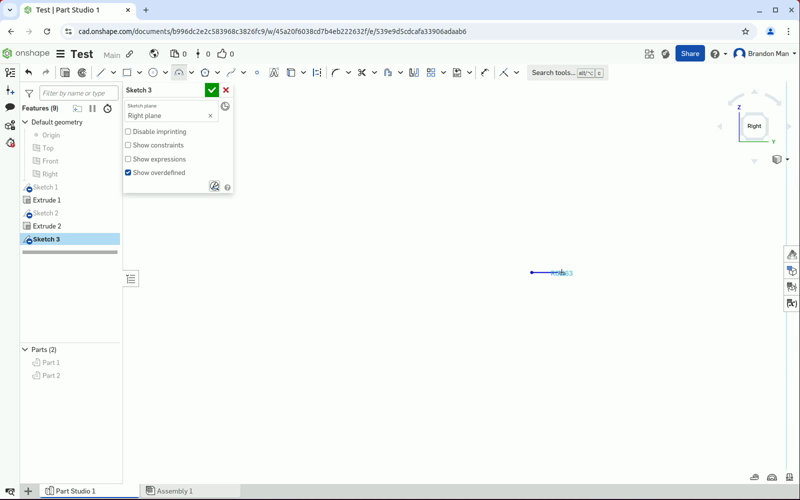
scroll(6)
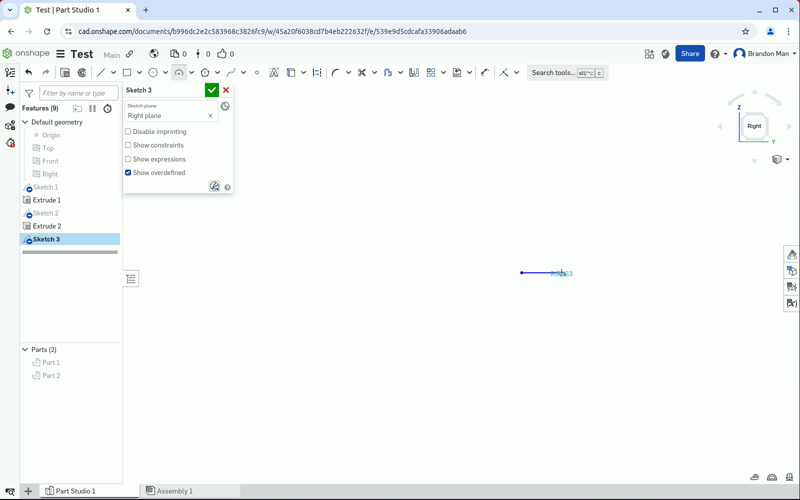
scroll(6)
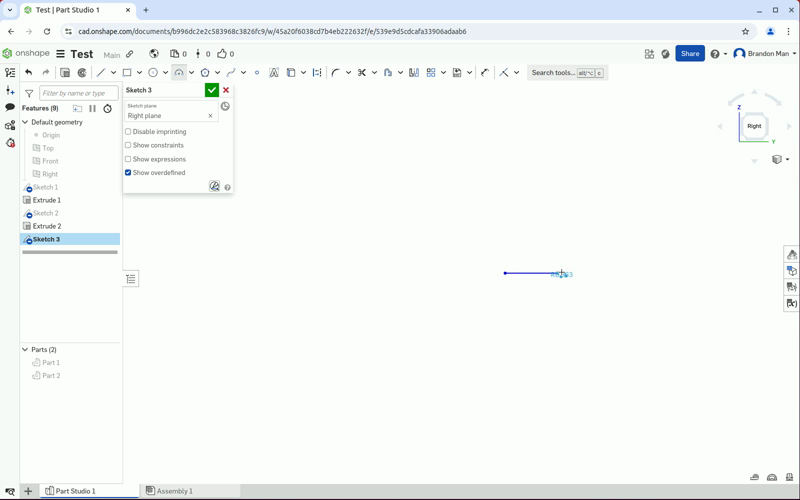
scroll(6)
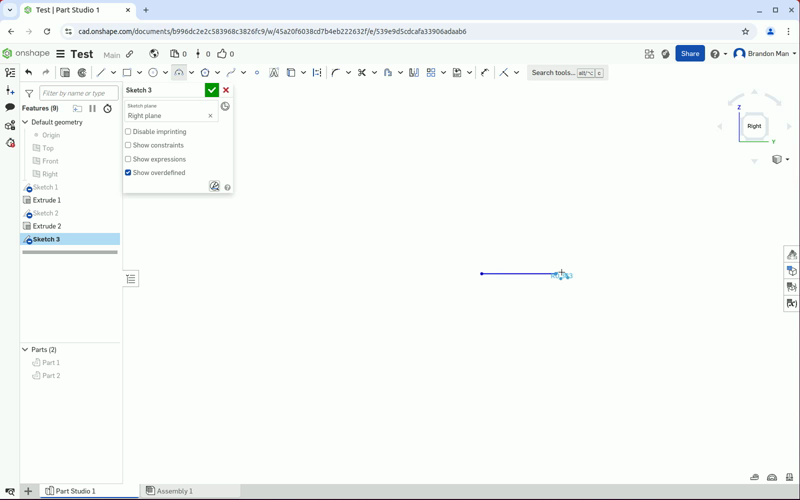
scroll(6)
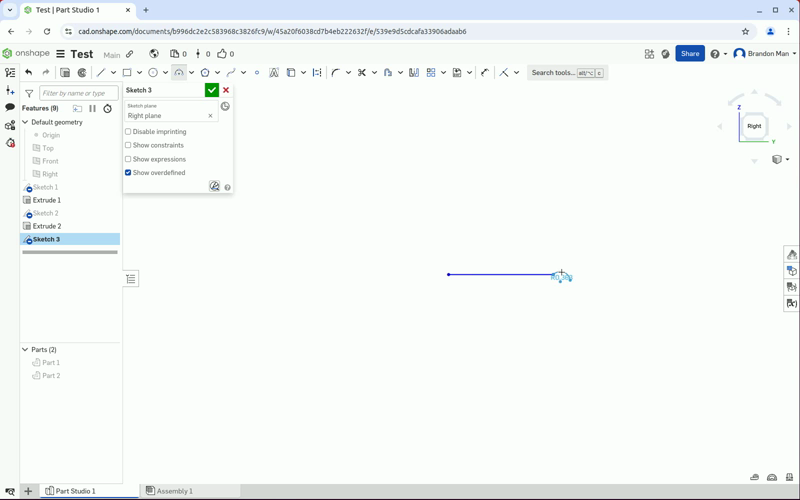
scroll(6)
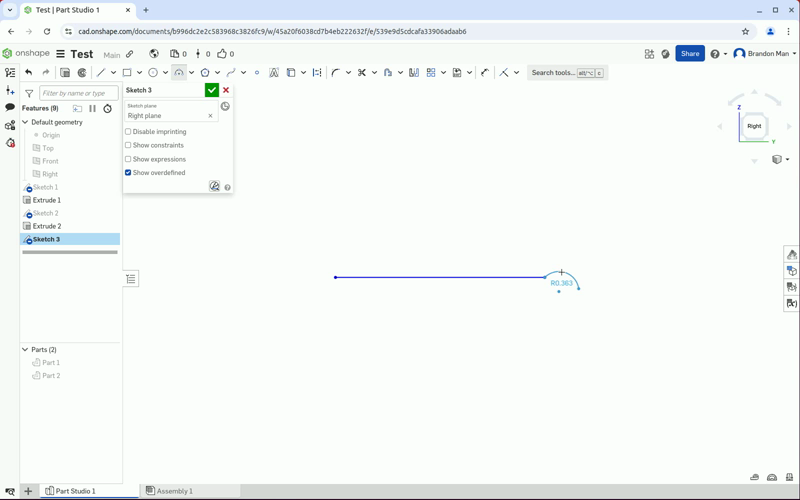
click(561, 271)
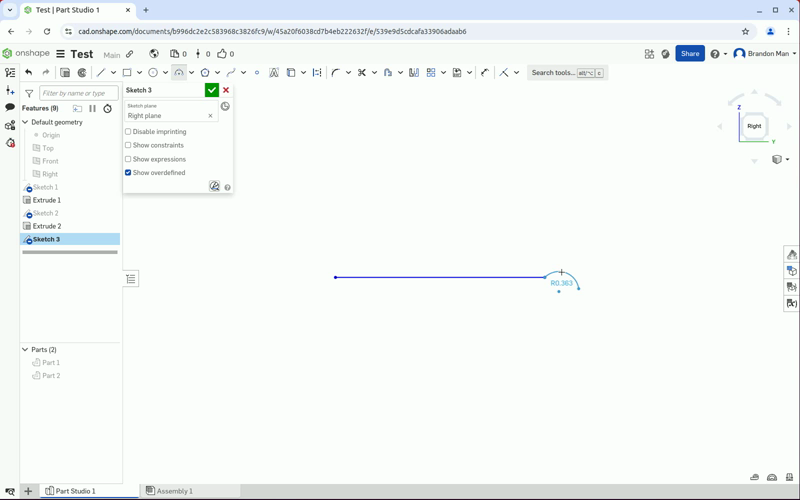
scroll(-6)
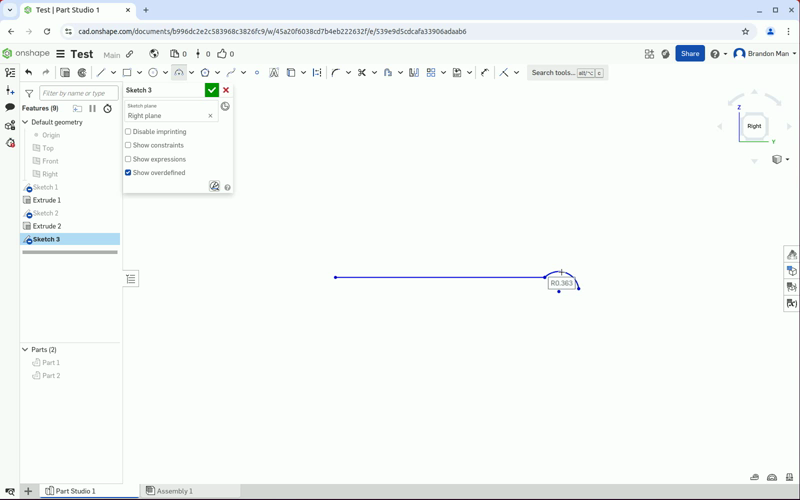
scroll(-6)
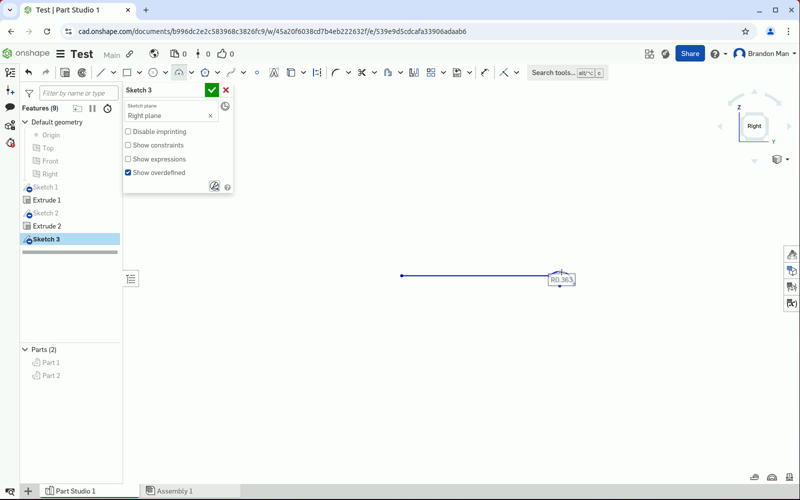
scroll(-6)
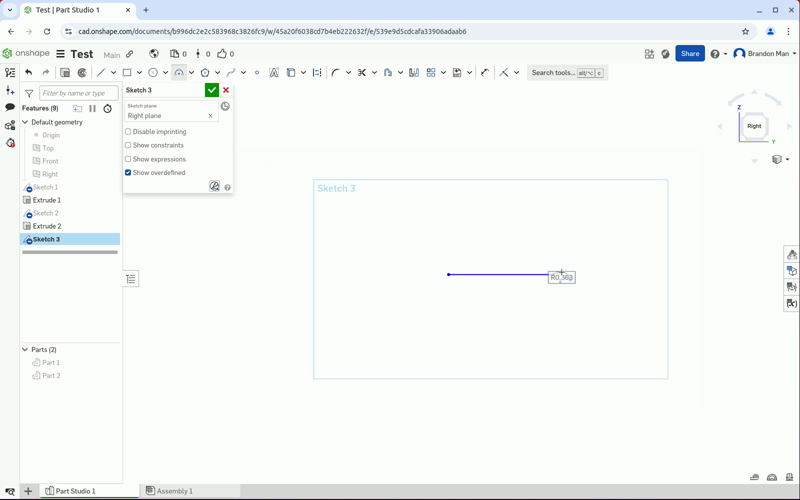
scroll(-6)
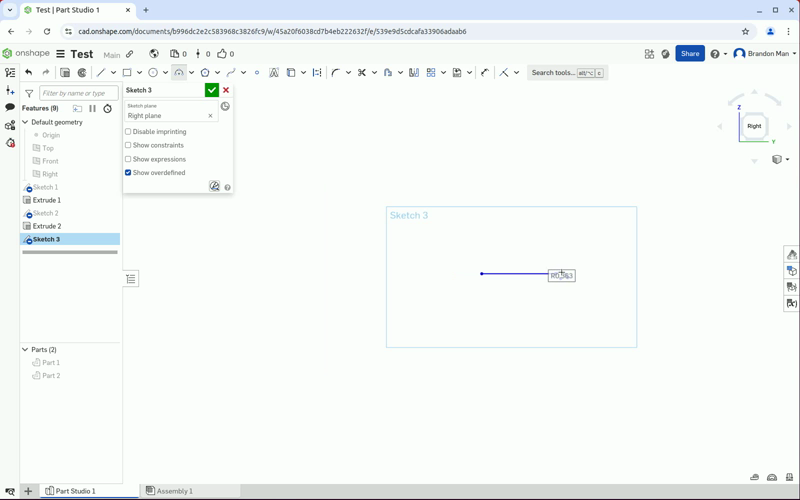
scroll(-6)
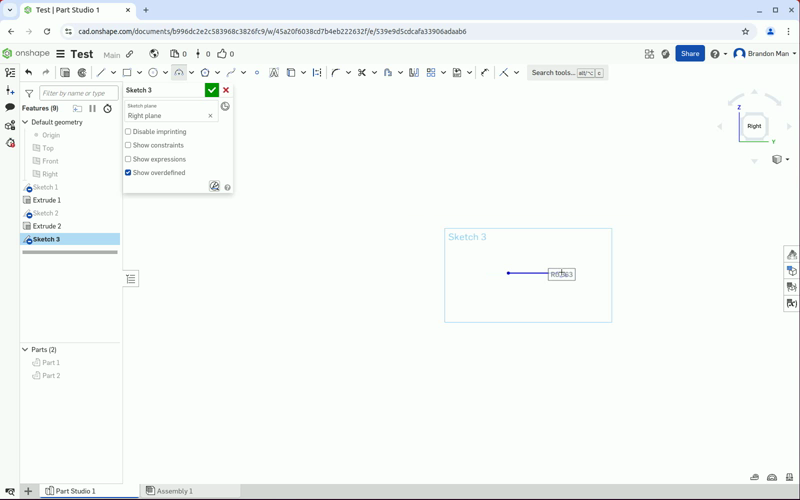
scroll(-6)
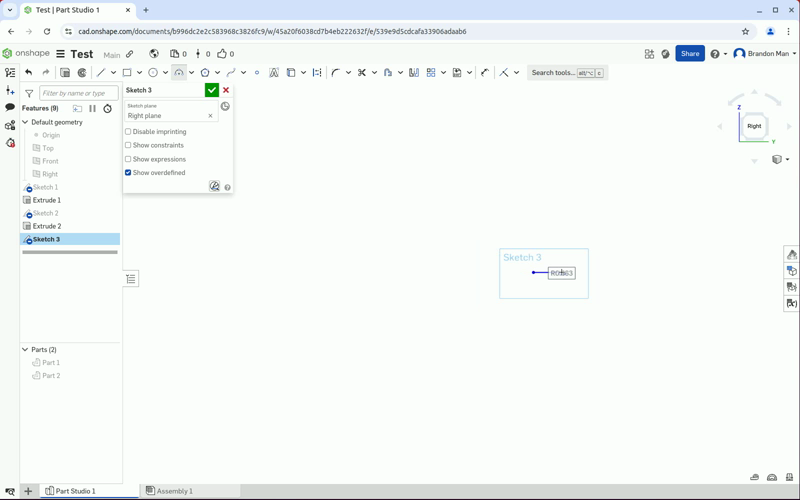
scroll(-6)
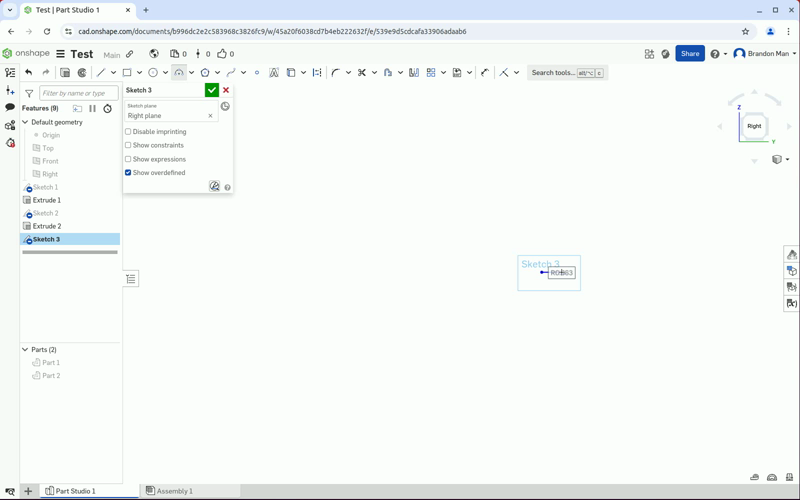
key_up(shift)
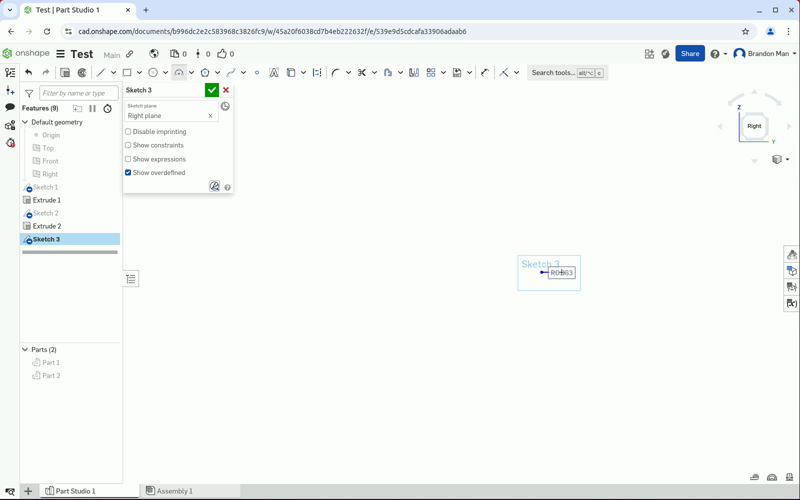
mouse_move(563, 273)
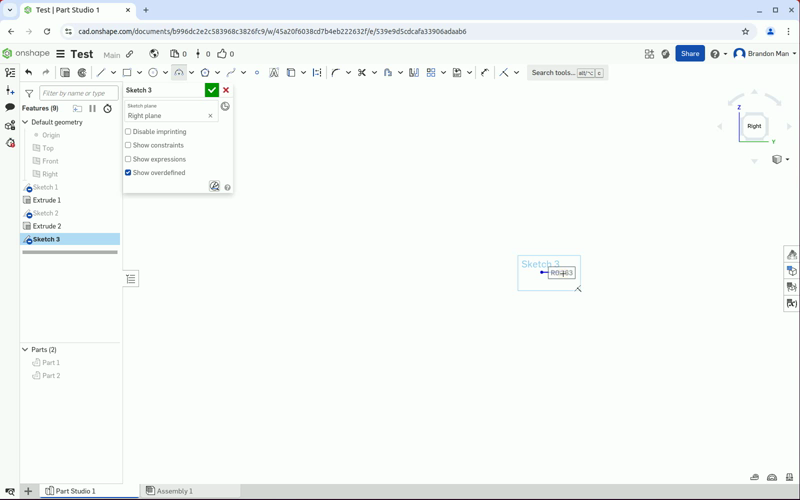
scroll(6)
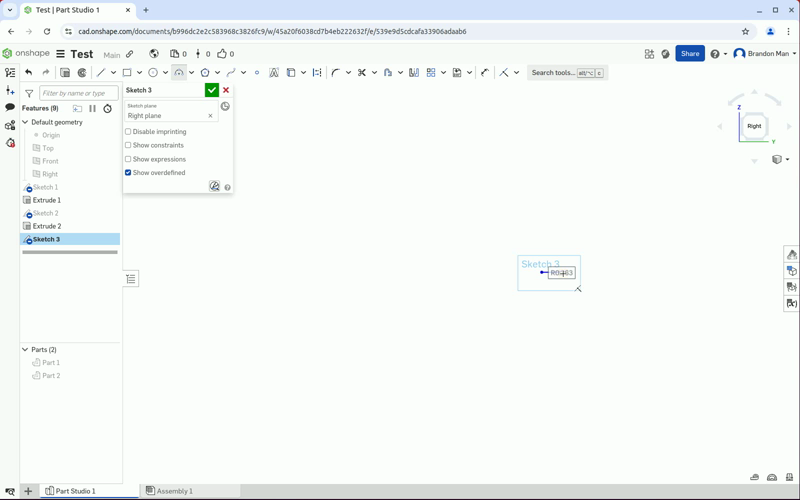
scroll(6)
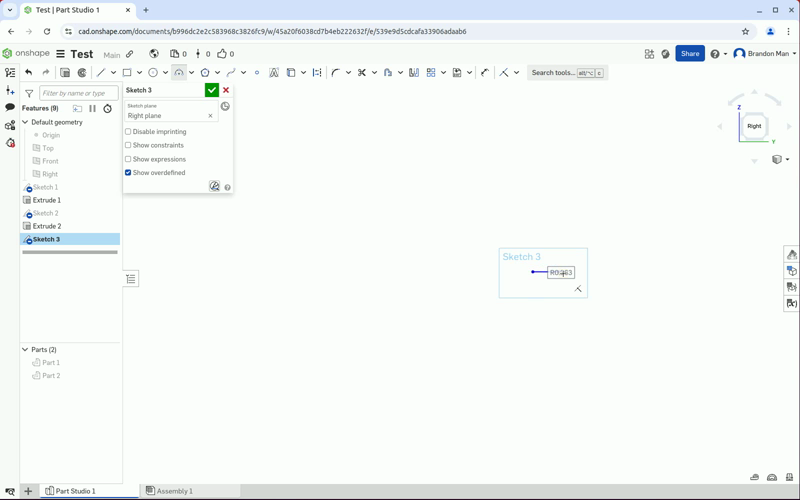
scroll(6)
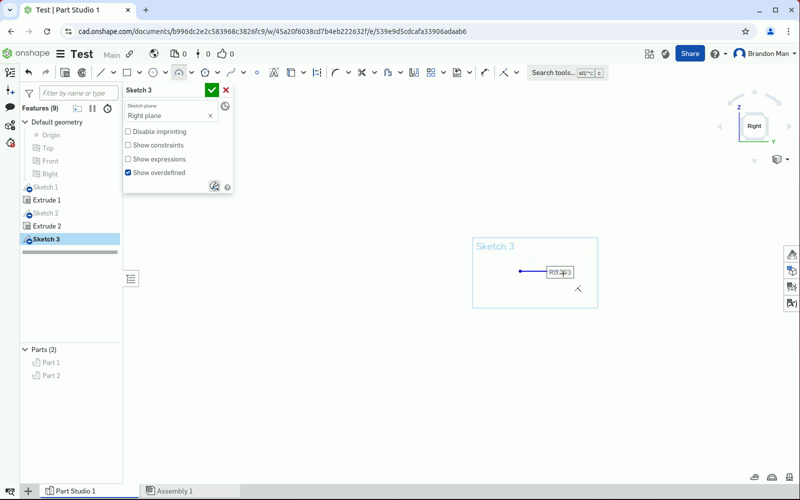
scroll(6)
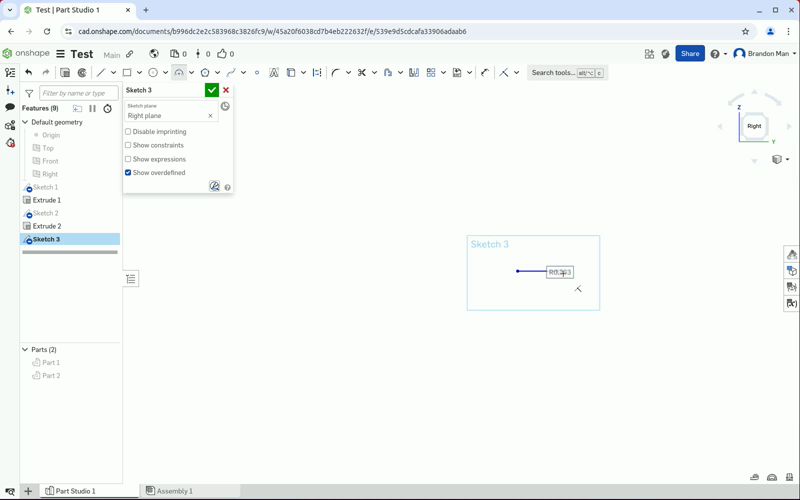
scroll(6)
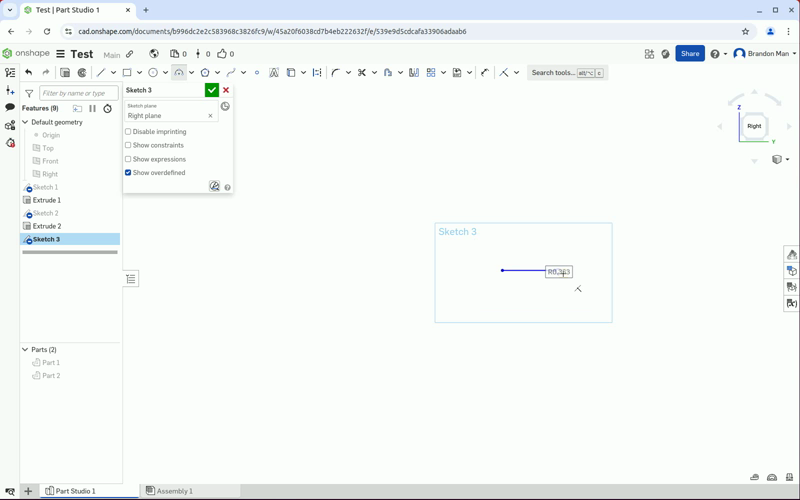
scroll(6)
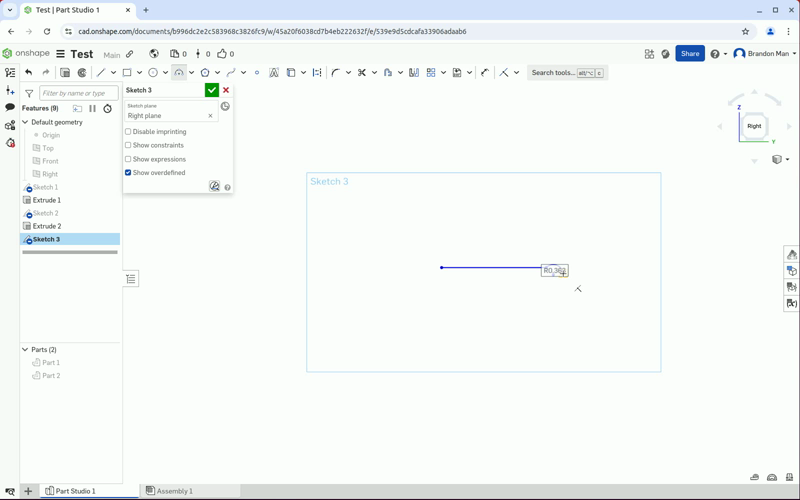
scroll(6)
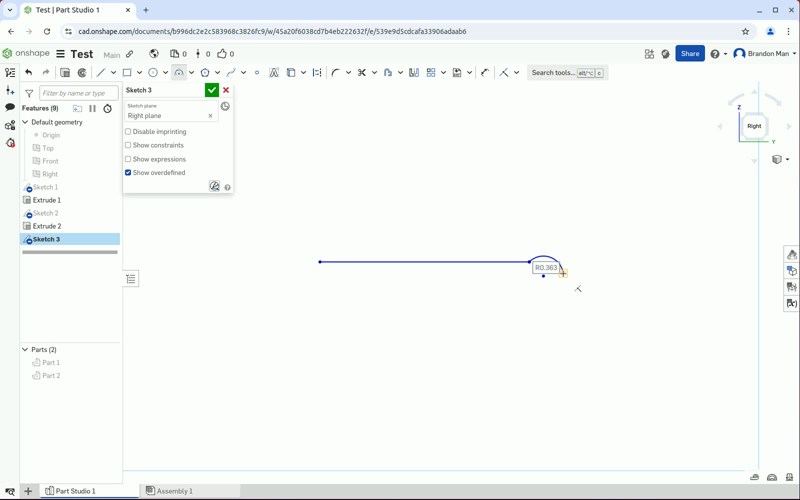
click(563, 273)
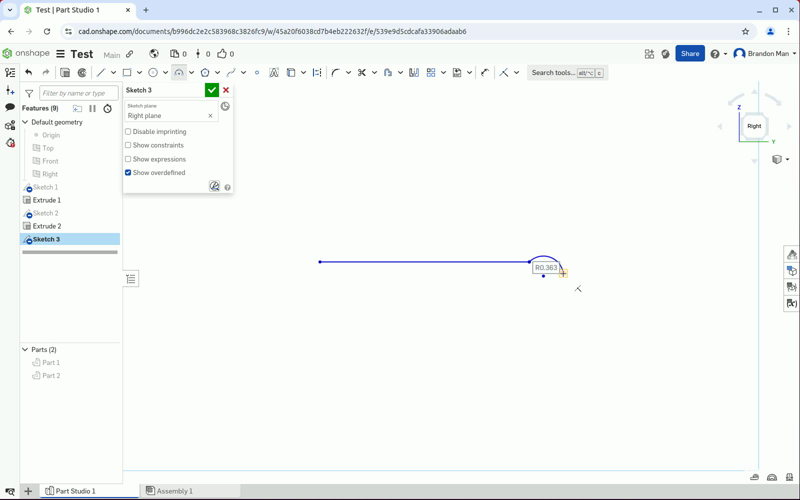
scroll(-6)
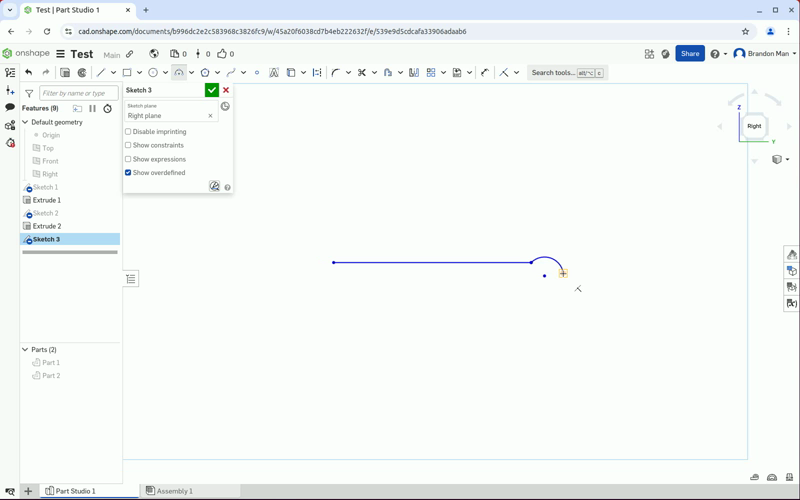
scroll(-6)
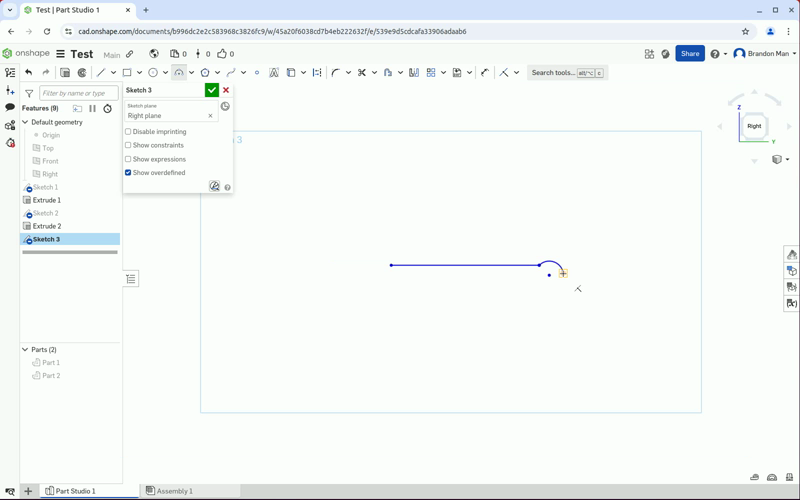
scroll(-6)
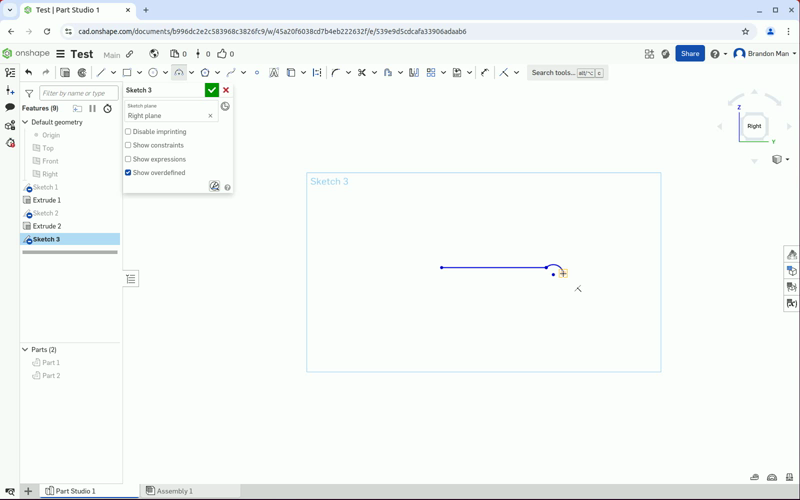
scroll(-6)
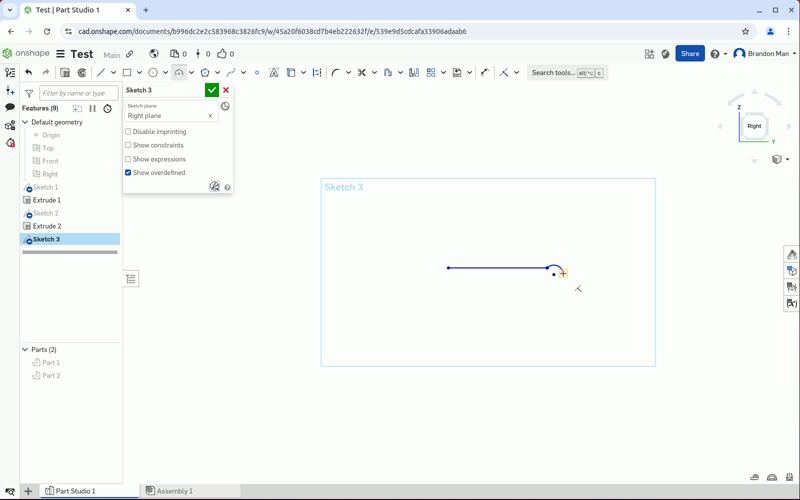
scroll(-6)
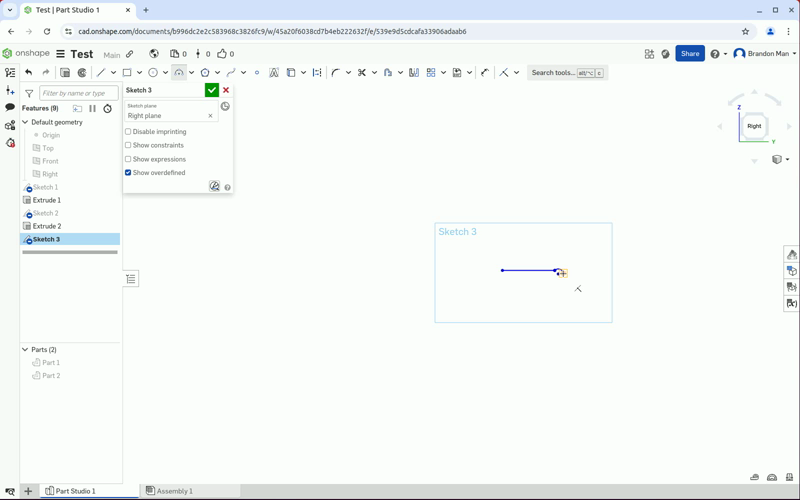
scroll(-6)
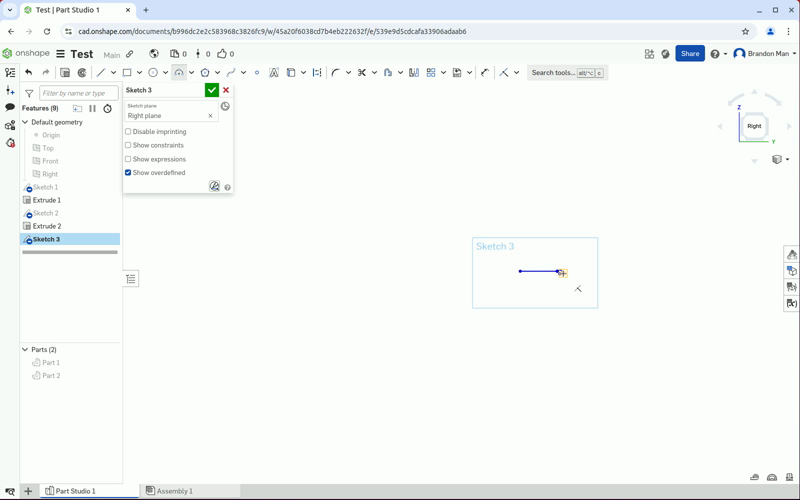
scroll(-6)
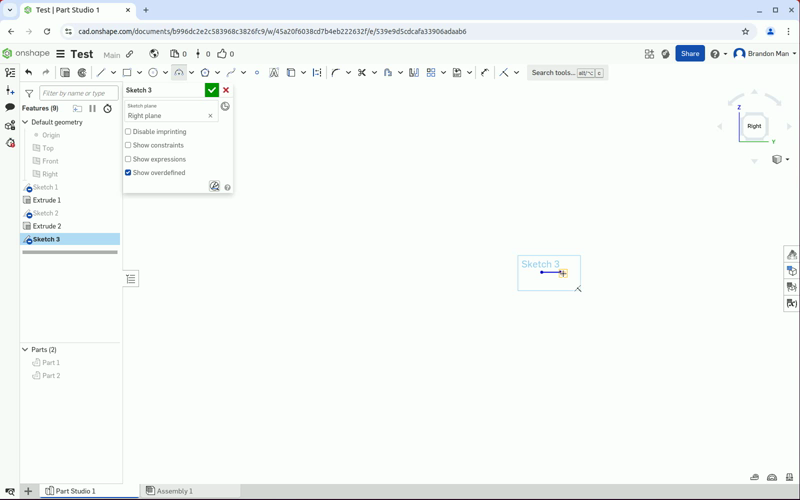
key_down(shift)
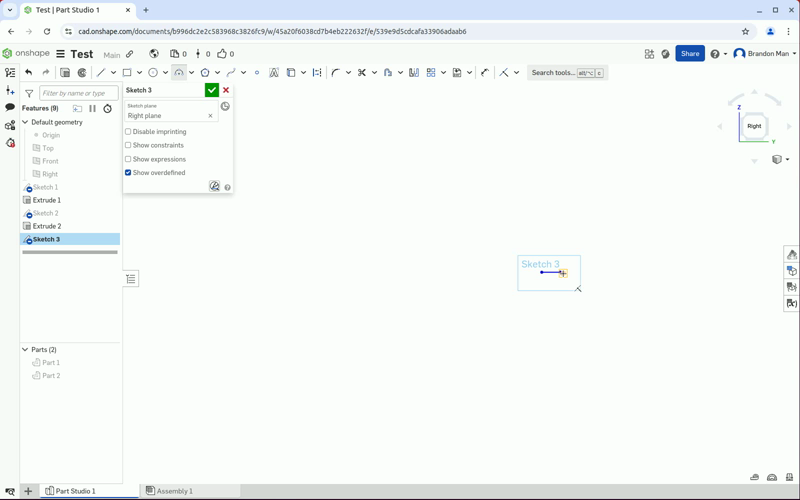
mouse_move(574, 272)
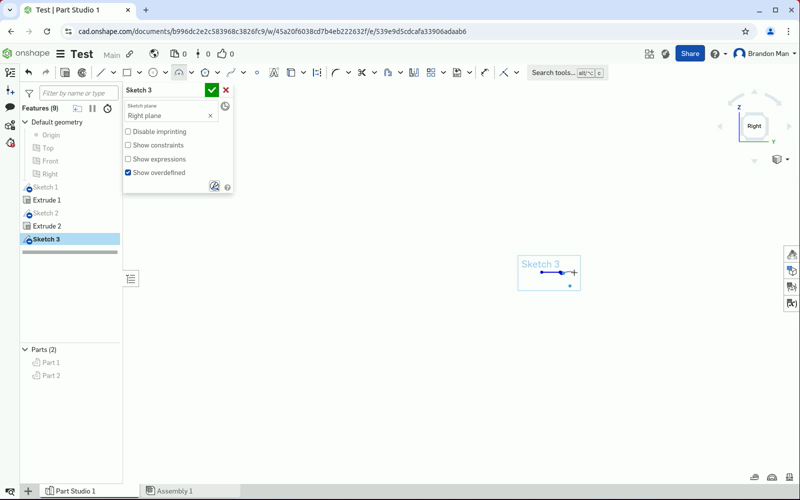
click(574, 272)
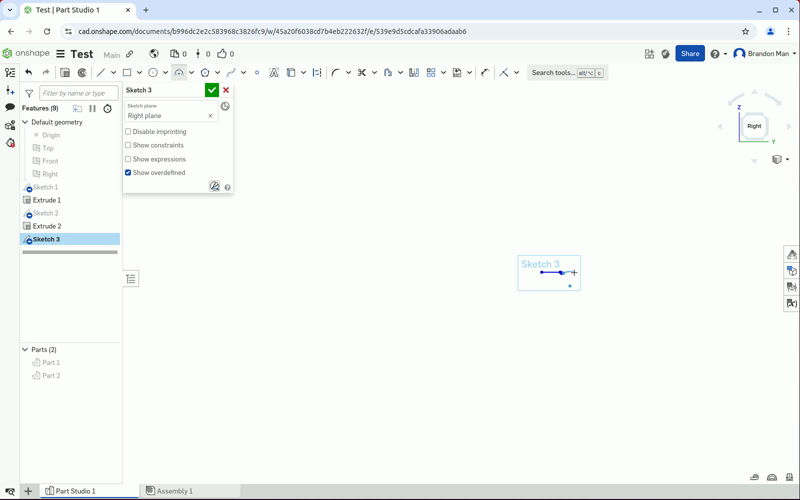
mouse_move(568, 274)
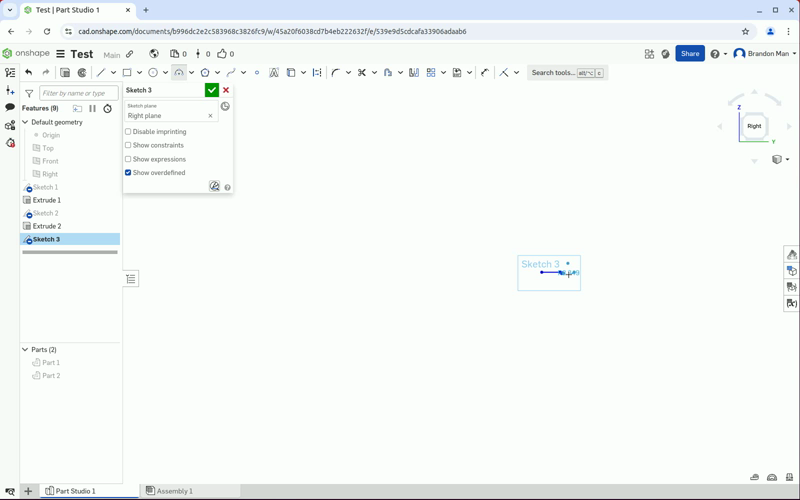
click(568, 274)
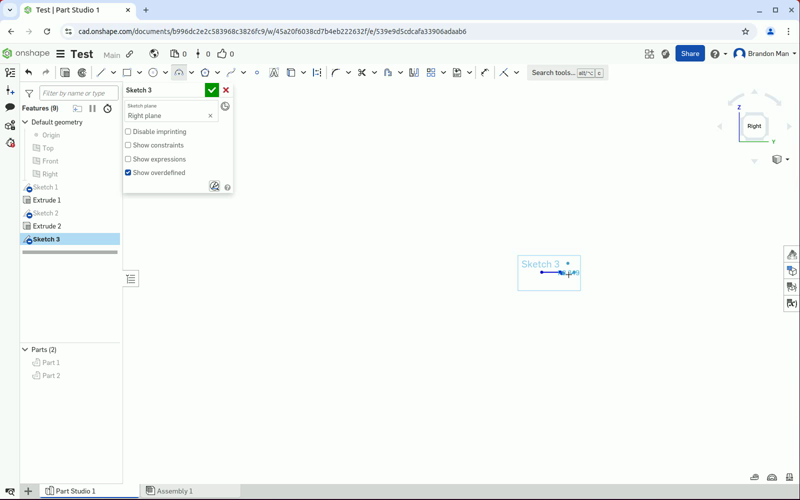
key_up(shift)
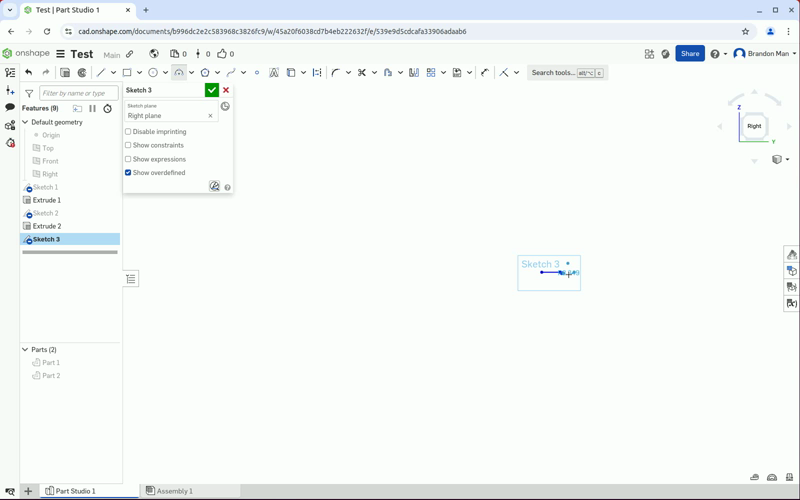
key(esc)
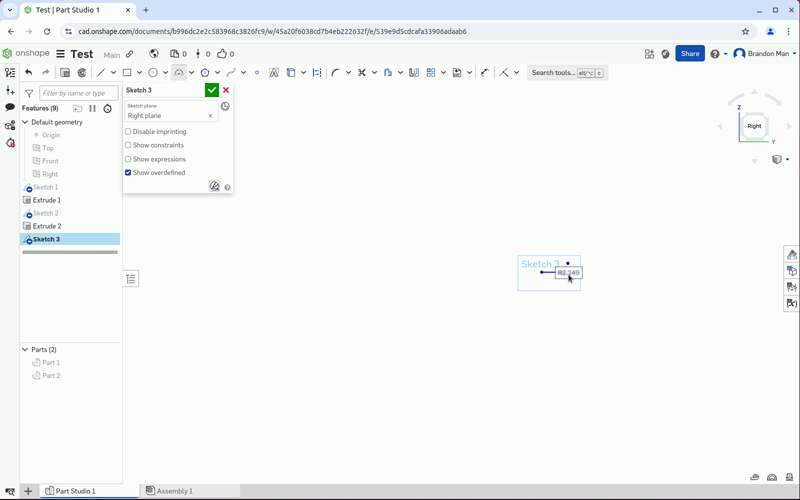
key(l)
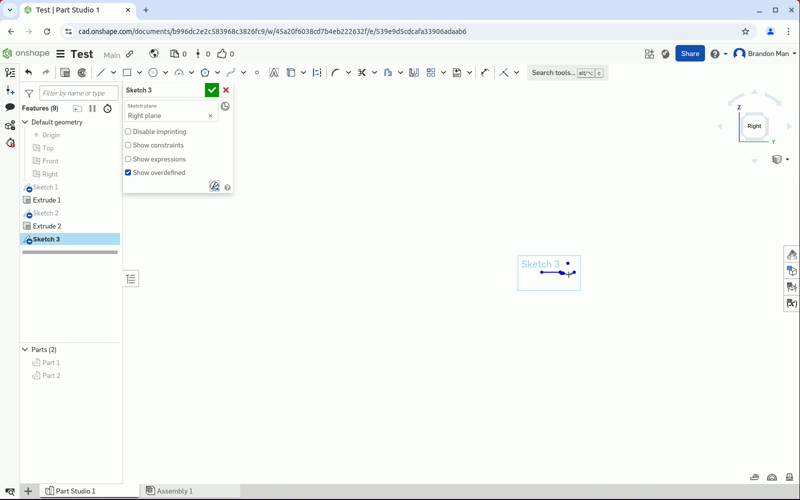
mouse_move(574, 272)
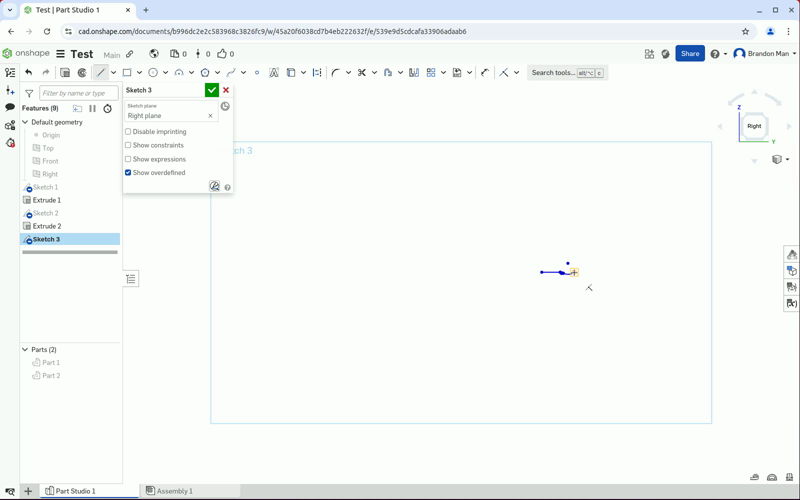
click(574, 272)
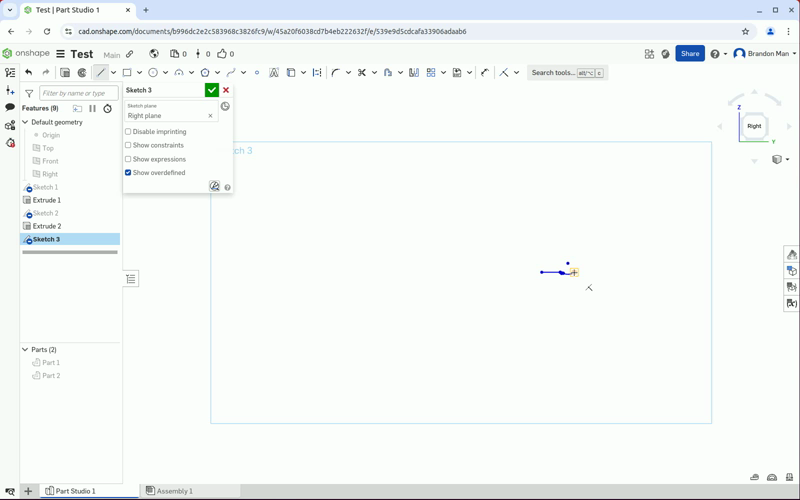
key_down(shift)
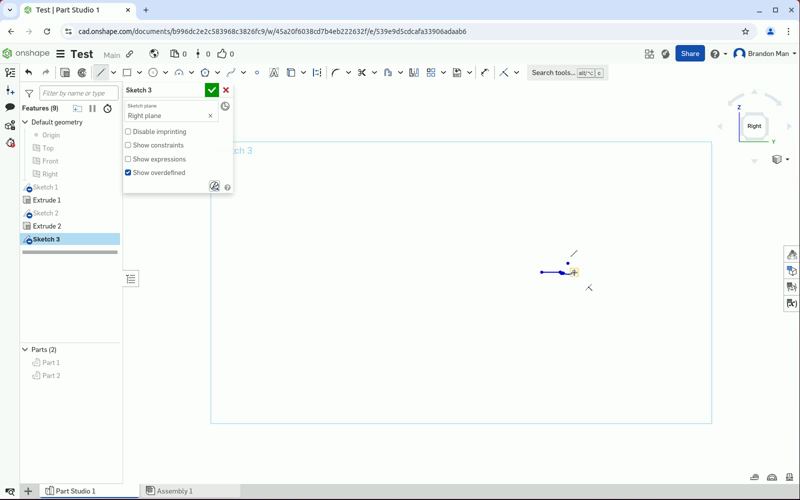
mouse_move(589, 272)
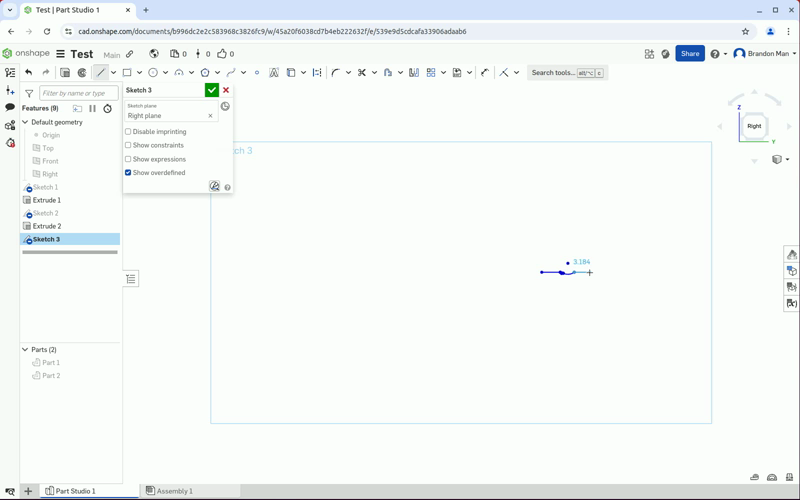
mouse_move(574, 270)
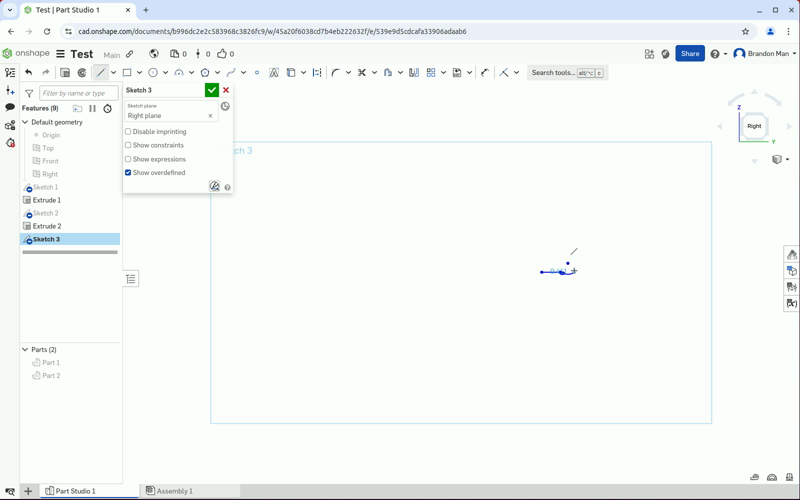
scroll(6)
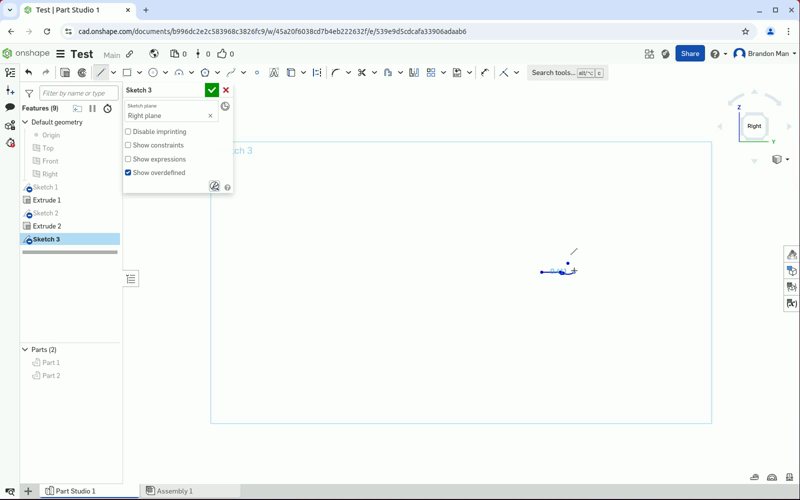
scroll(6)
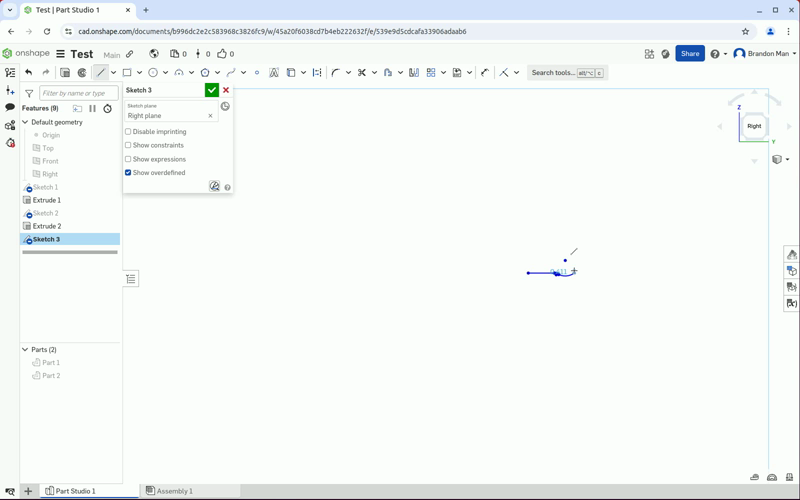
scroll(6)
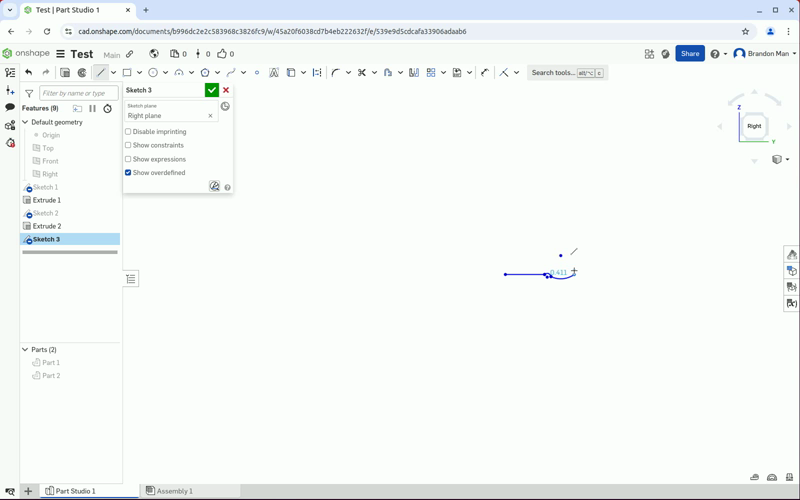
scroll(6)
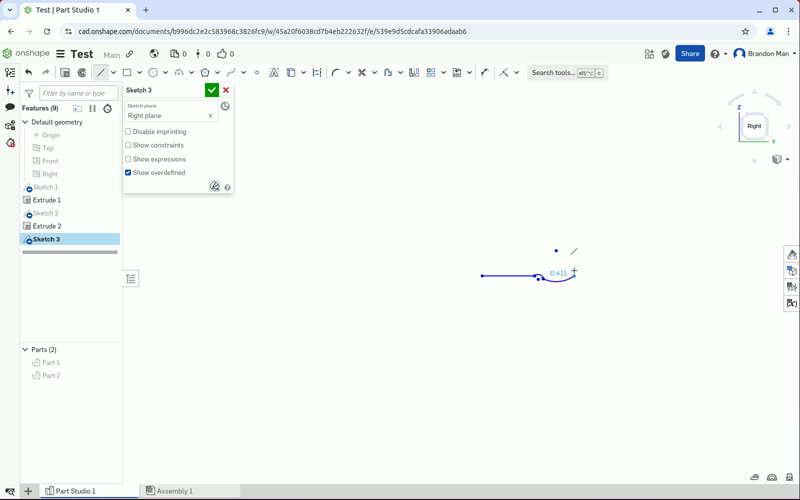
scroll(6)
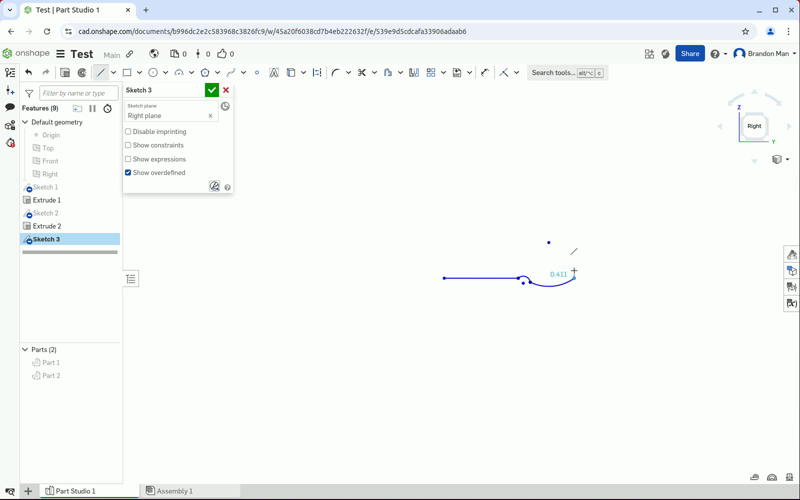
scroll(6)
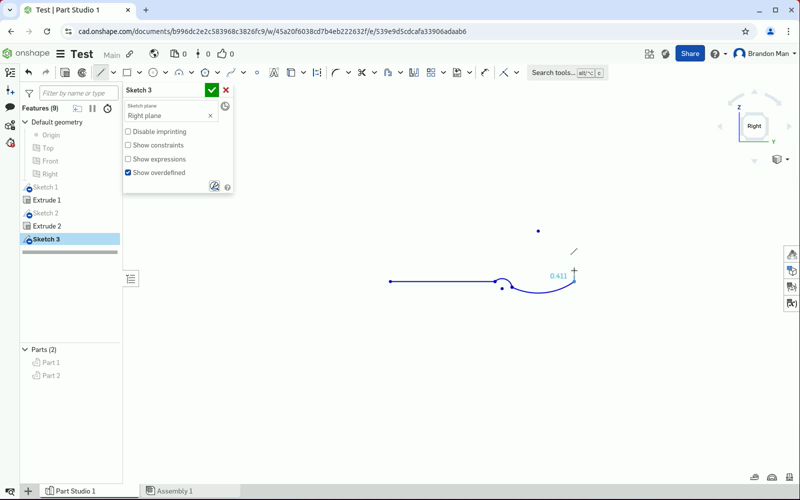
scroll(6)
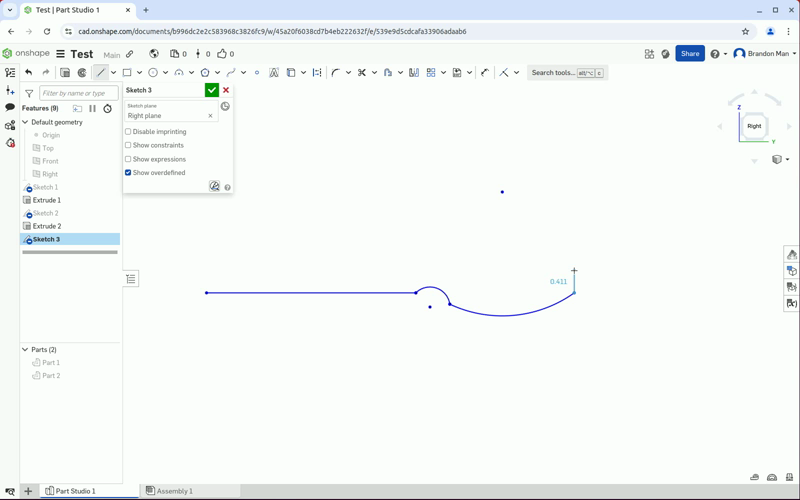
click(574, 270)
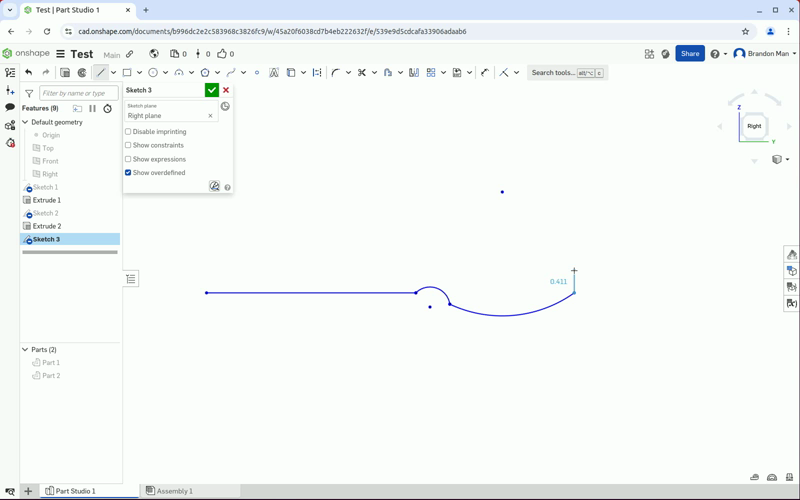
scroll(-6)
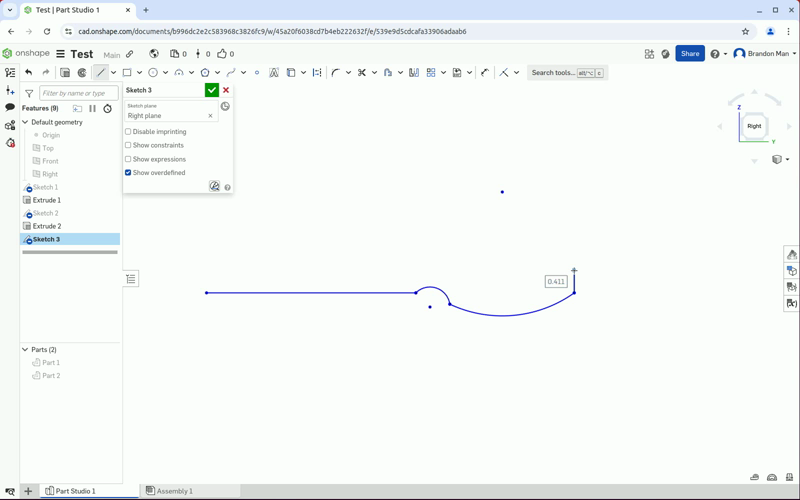
scroll(-6)
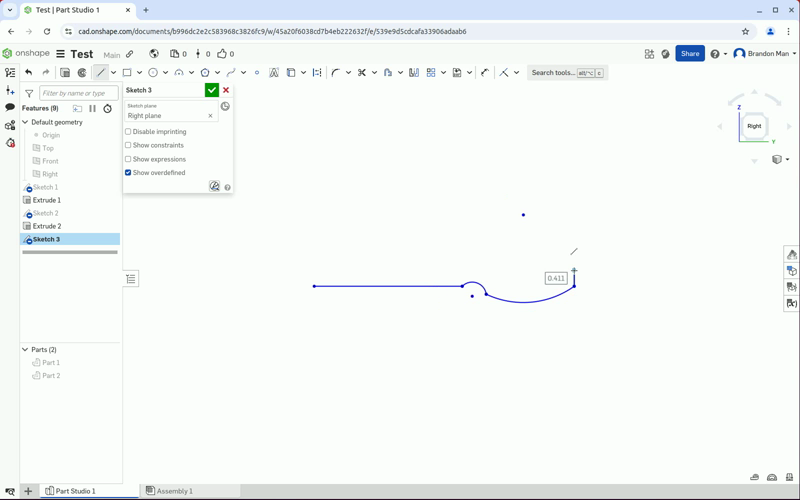
scroll(-6)
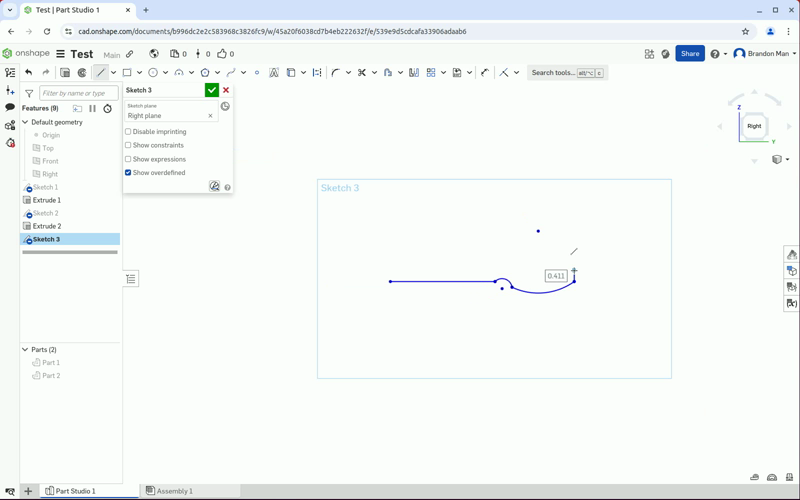
scroll(-6)
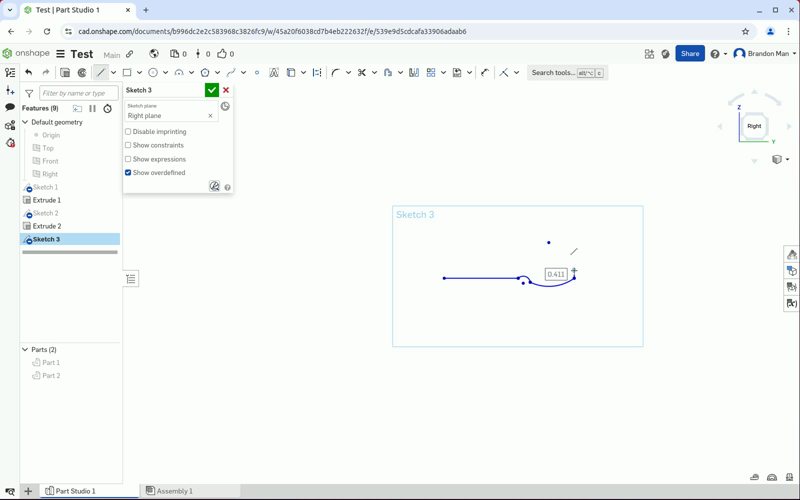
scroll(-6)
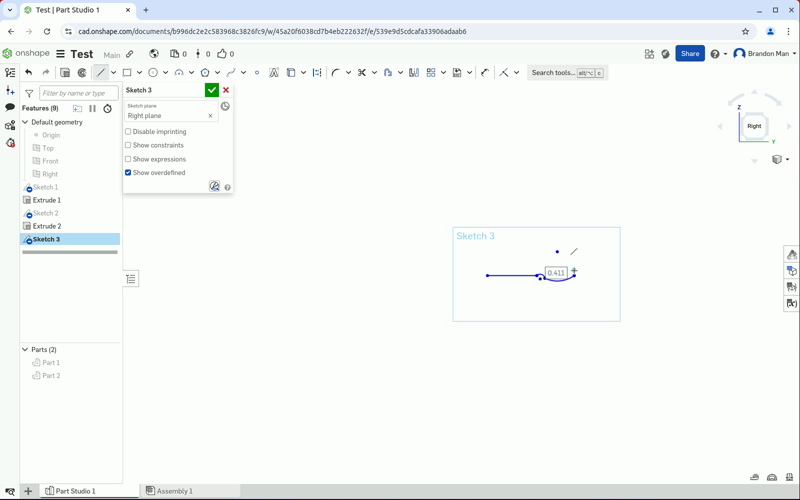
scroll(-6)
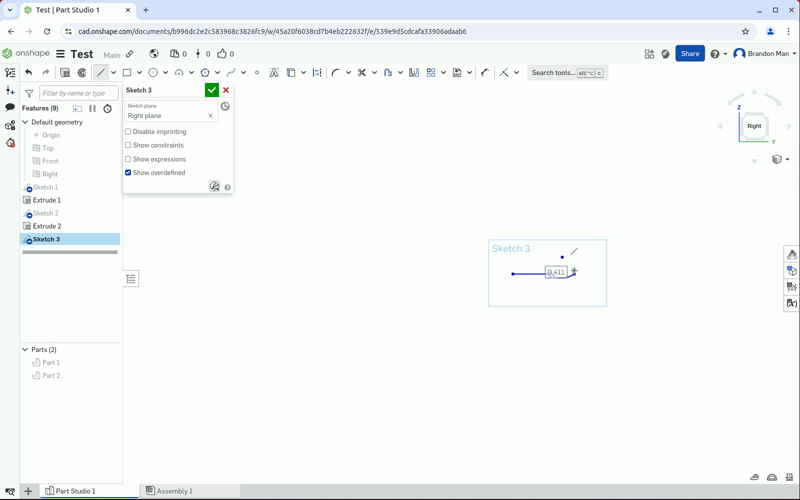
scroll(-6)
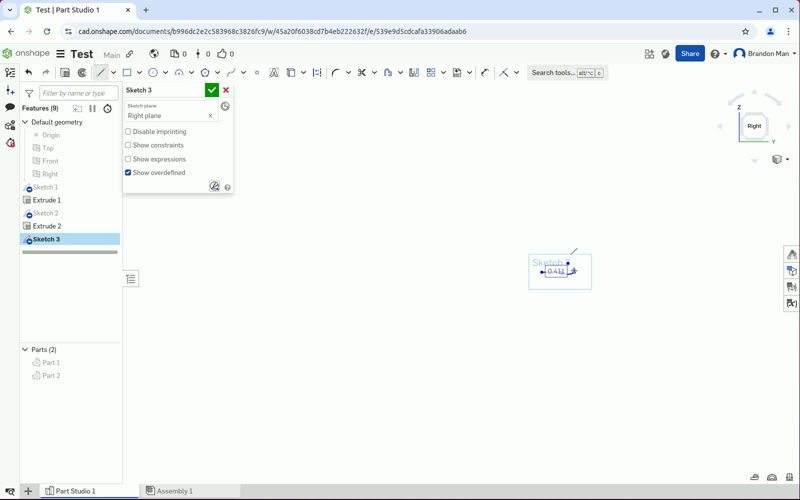
key_up(shift)
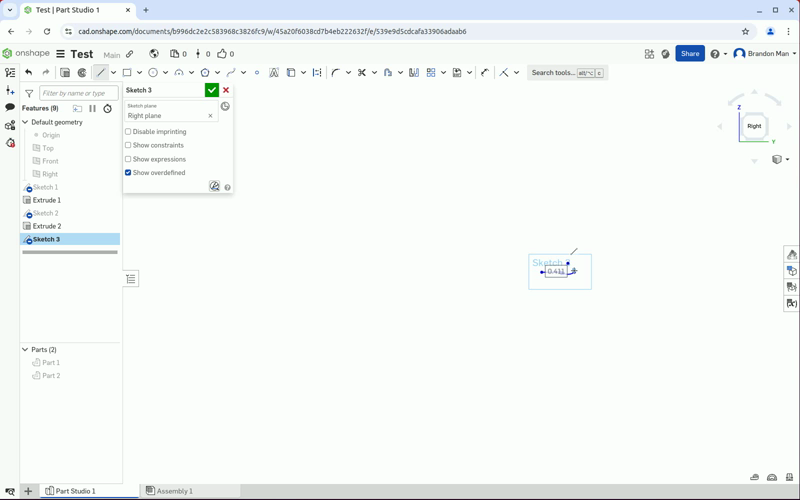
key(esc)
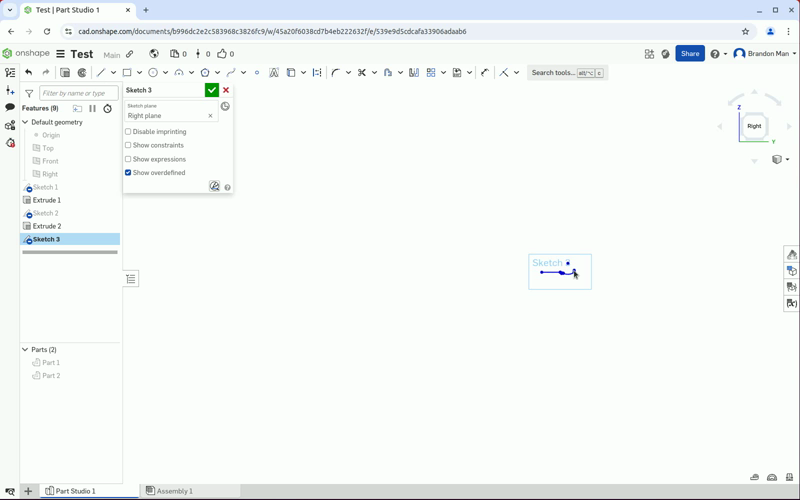
key(a)
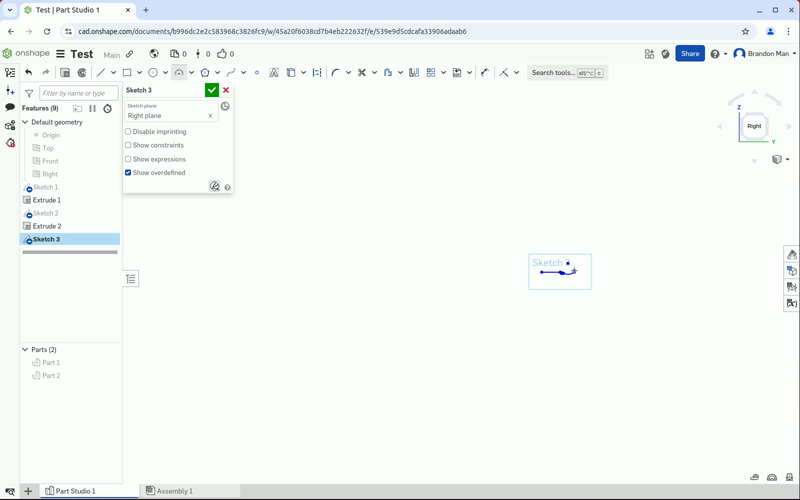
mouse_move(574, 270)
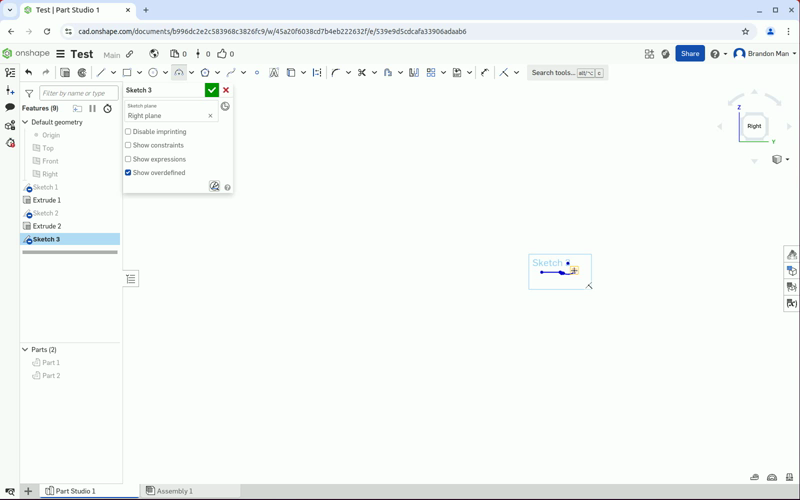
scroll(6)
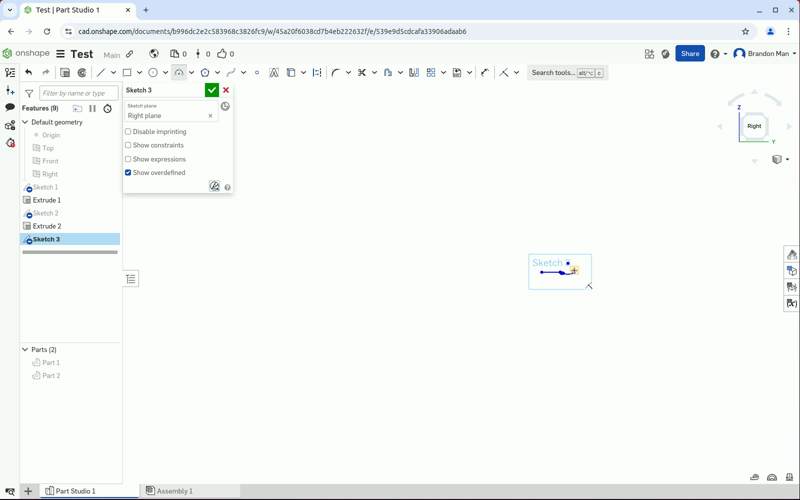
scroll(6)
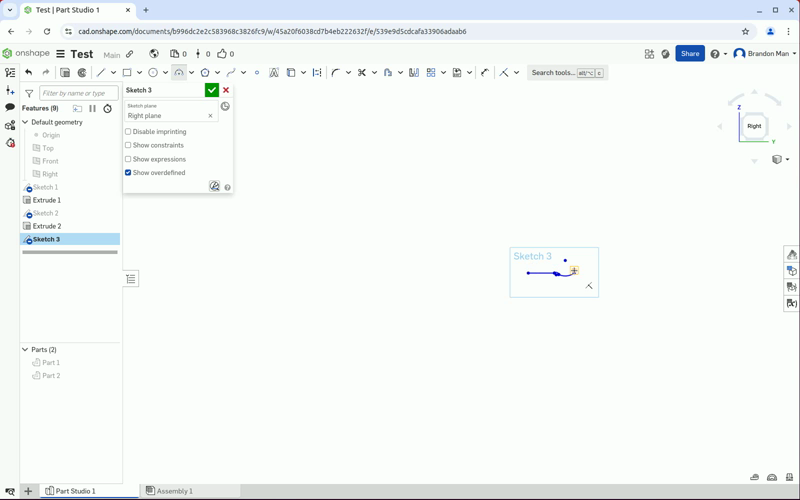
scroll(6)
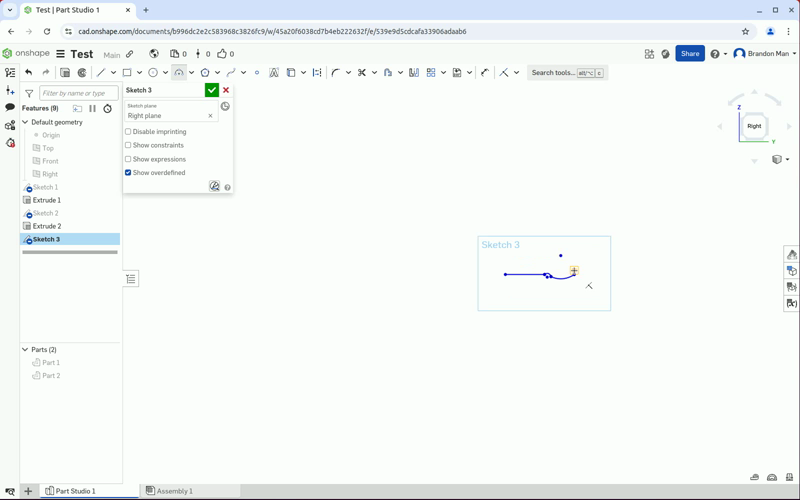
scroll(6)
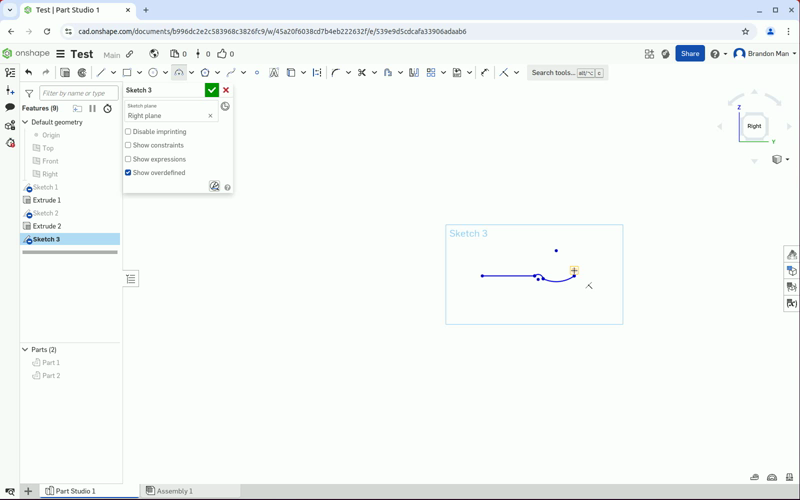
scroll(6)
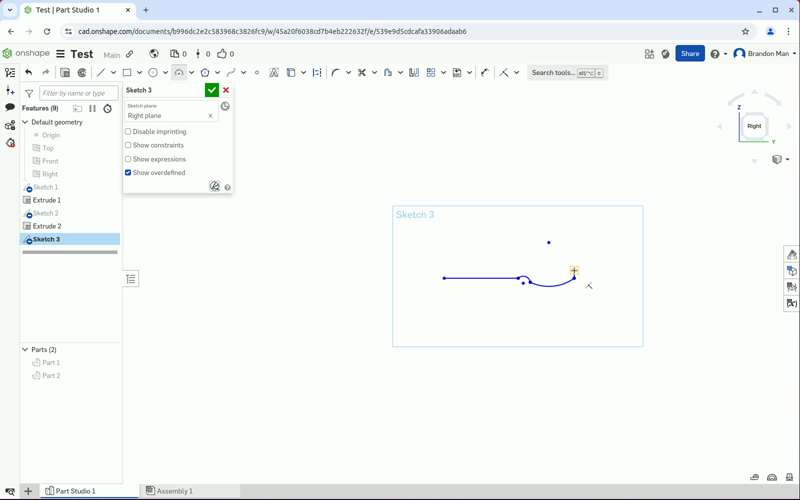
scroll(6)
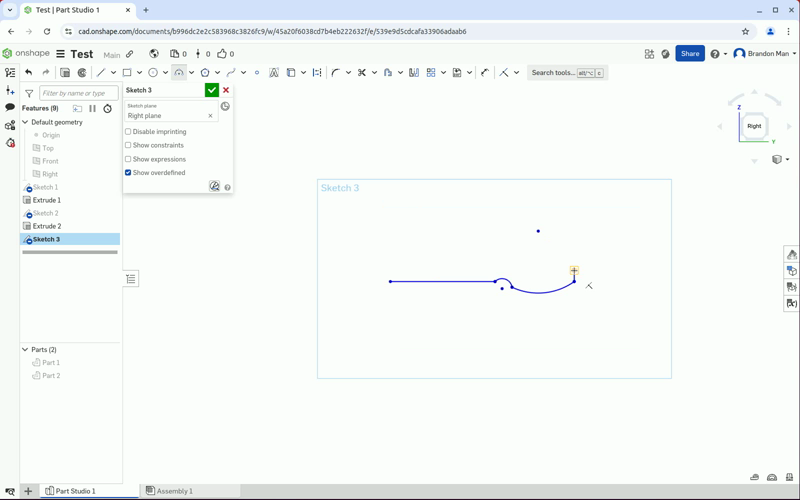
scroll(6)
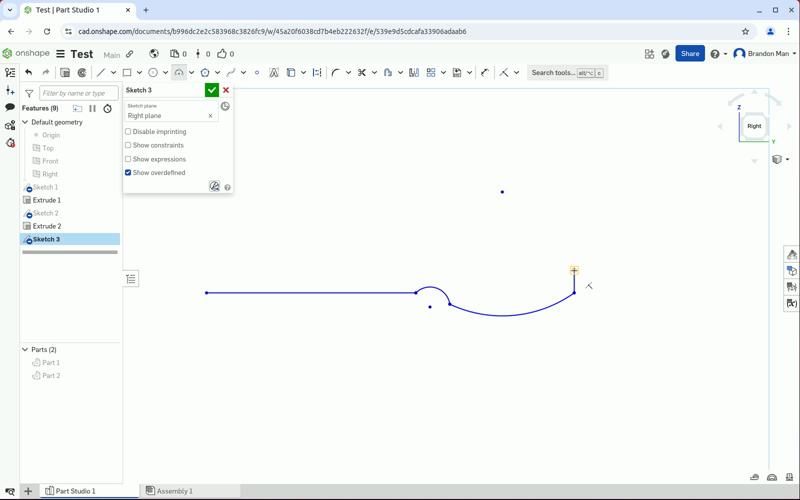
click(574, 270)
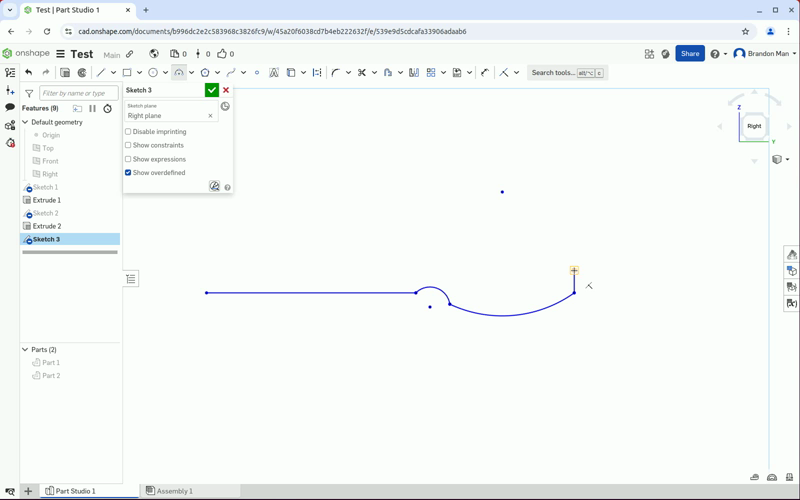
scroll(-6)
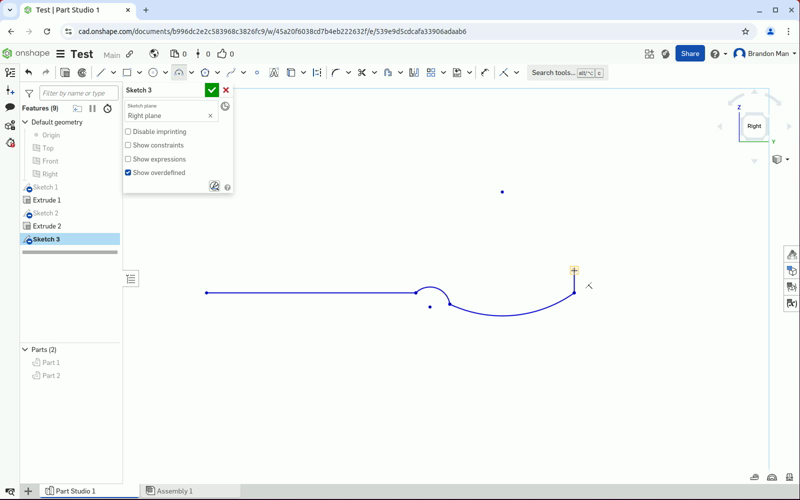
scroll(-6)
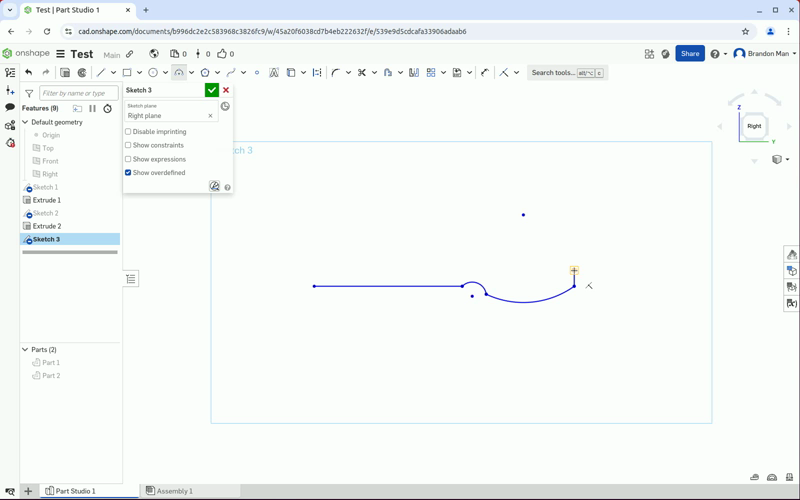
scroll(-6)
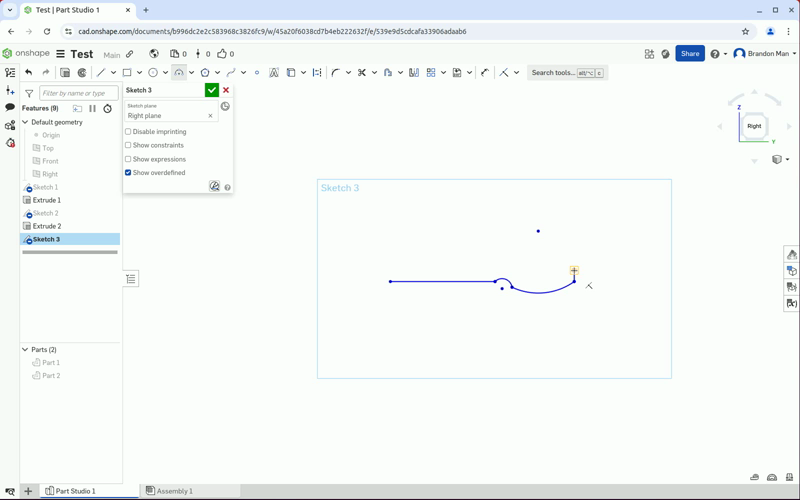
scroll(-6)
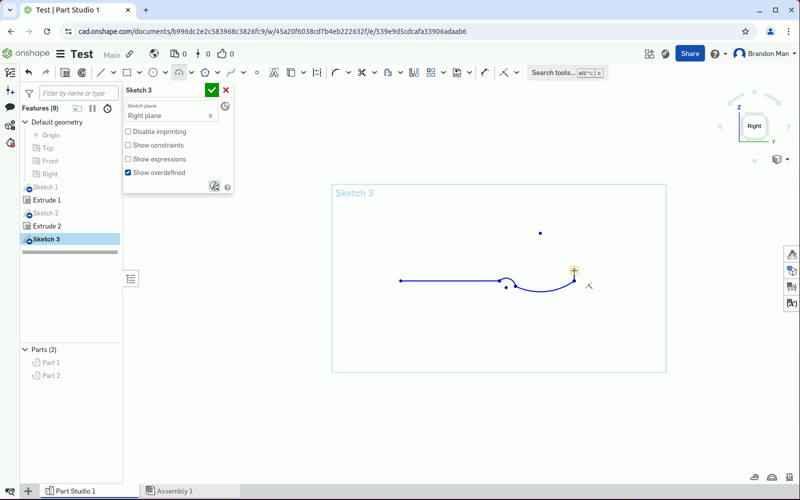
scroll(-6)
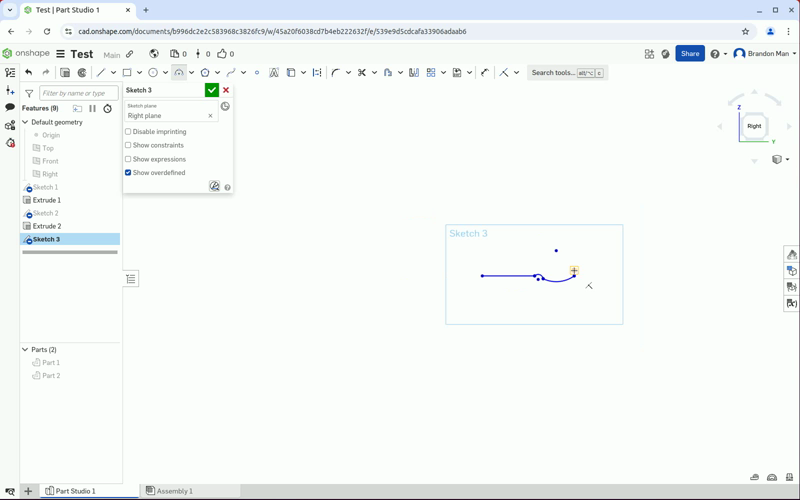
scroll(-6)
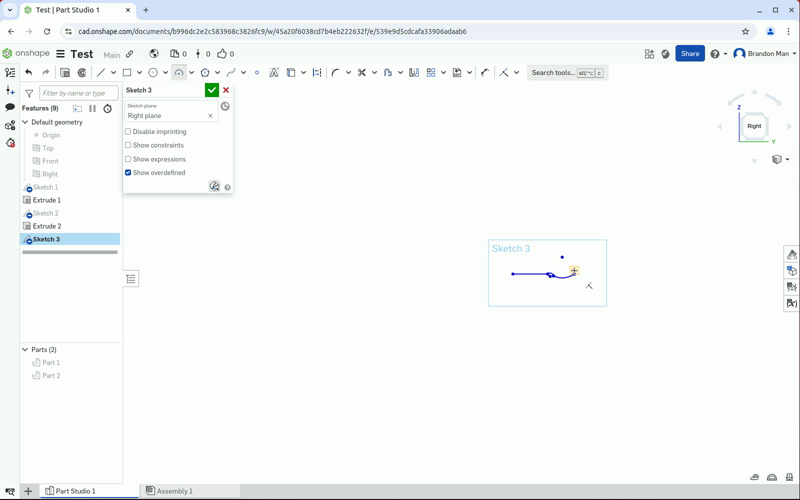
scroll(-6)
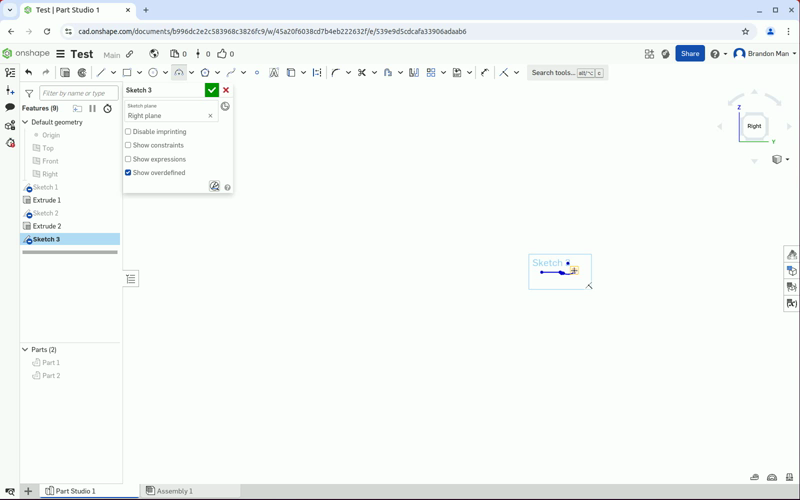
key_down(shift)
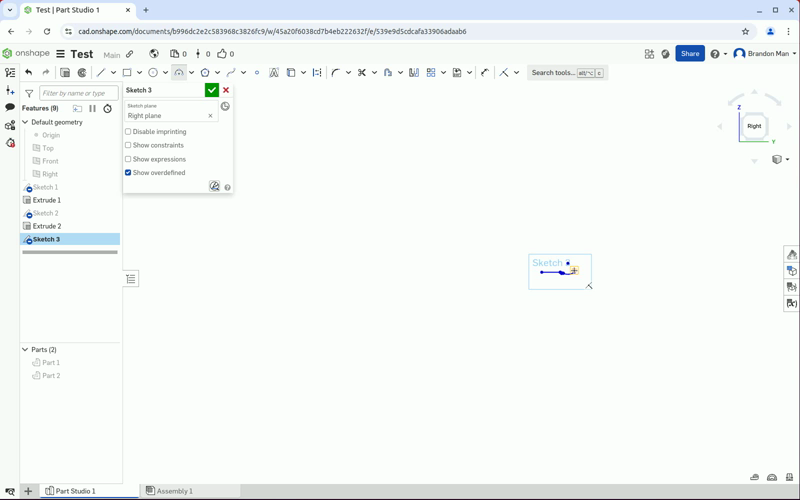
mouse_move(574, 256)
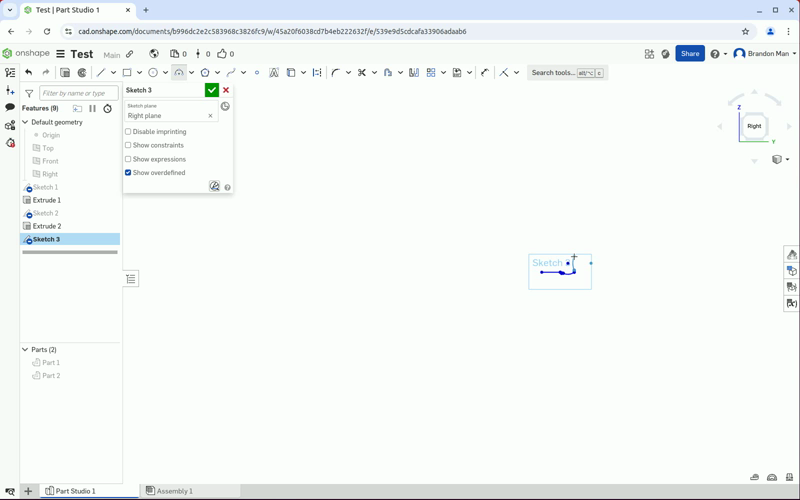
click(574, 256)
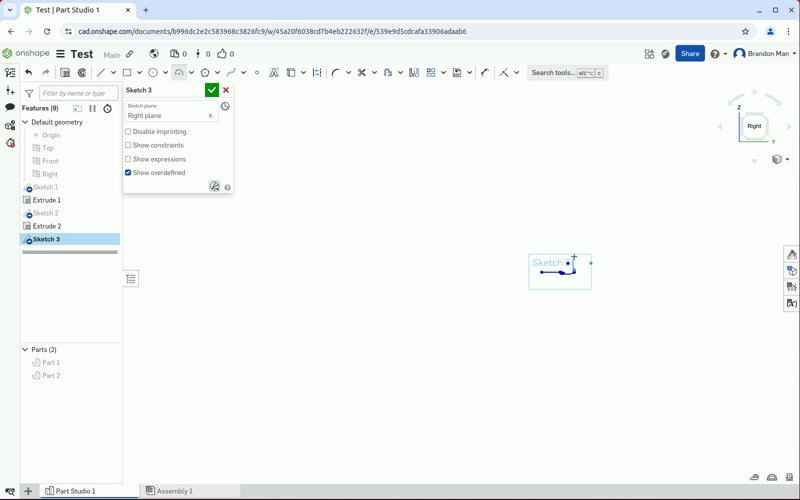
mouse_move(562, 263)
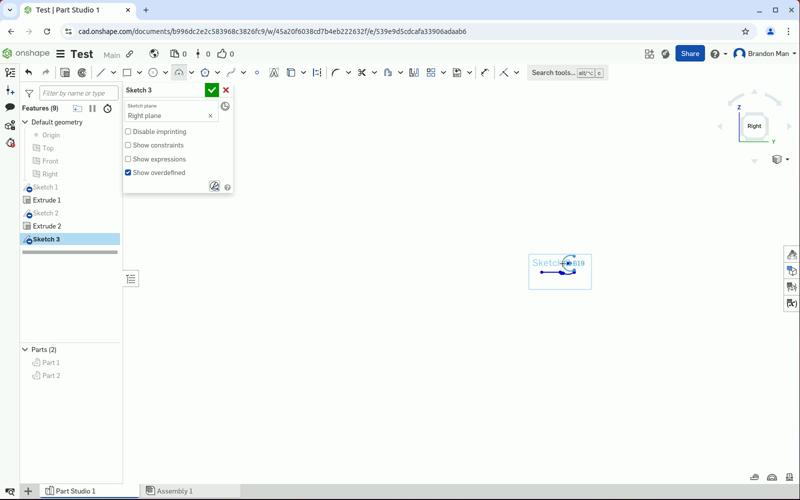
click(562, 263)
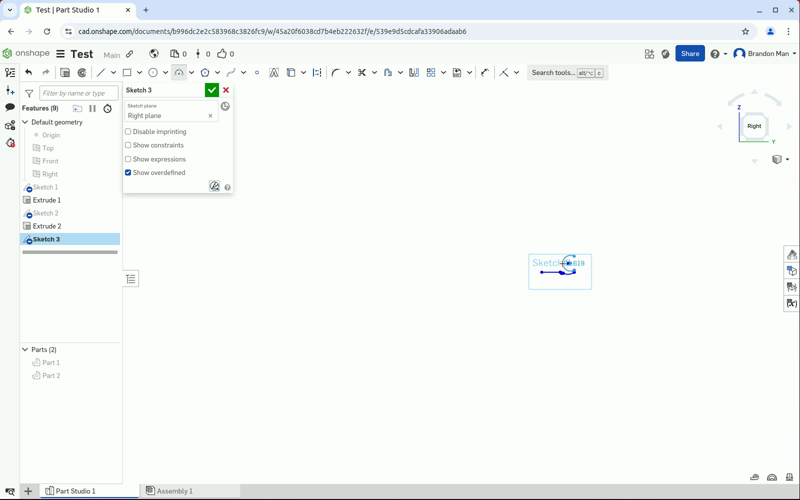
key_up(shift)
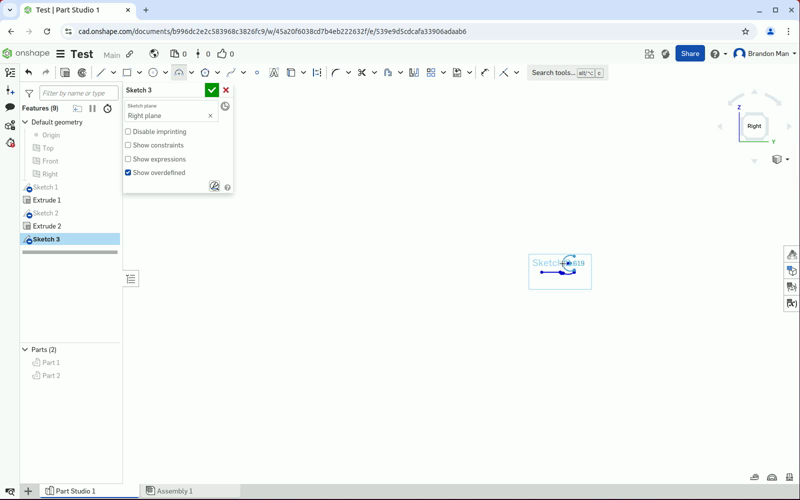
key(esc)
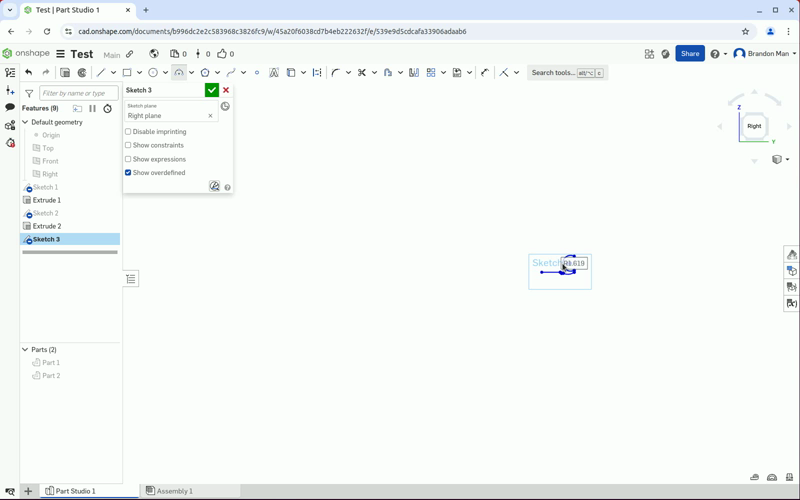
key(l)
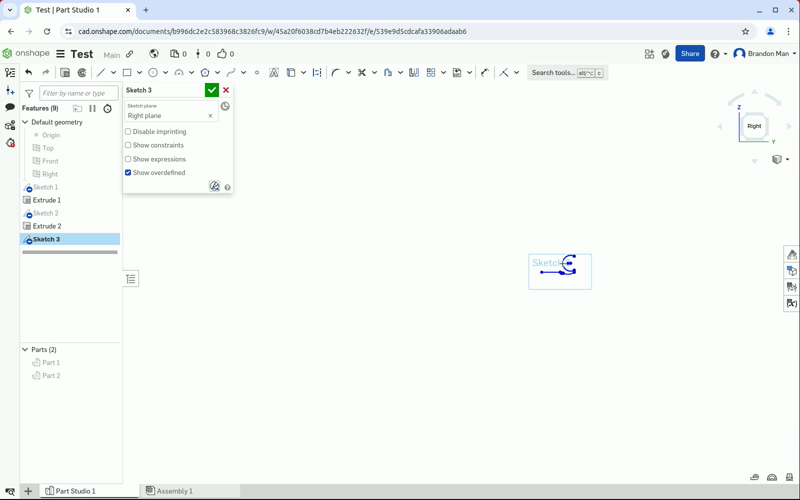
mouse_move(574, 256)
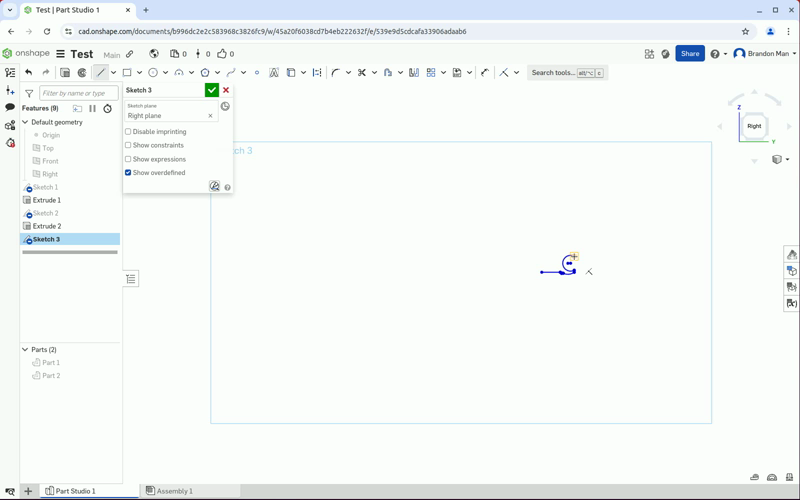
click(574, 256)
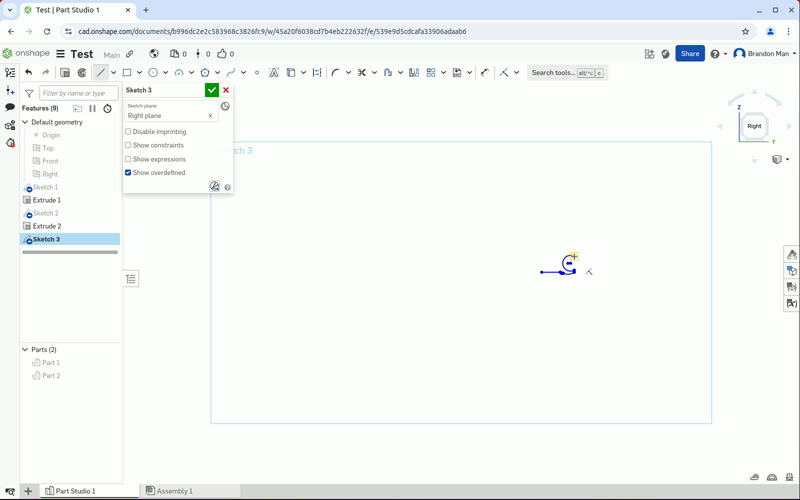
key_down(shift)
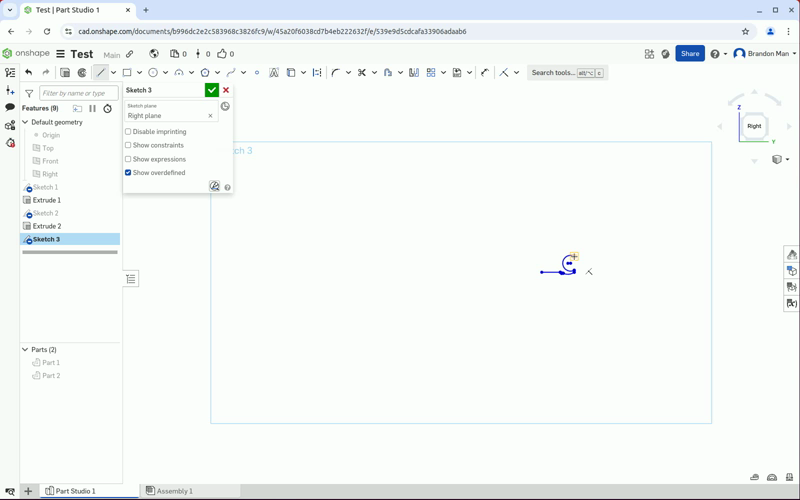
mouse_move(589, 256)
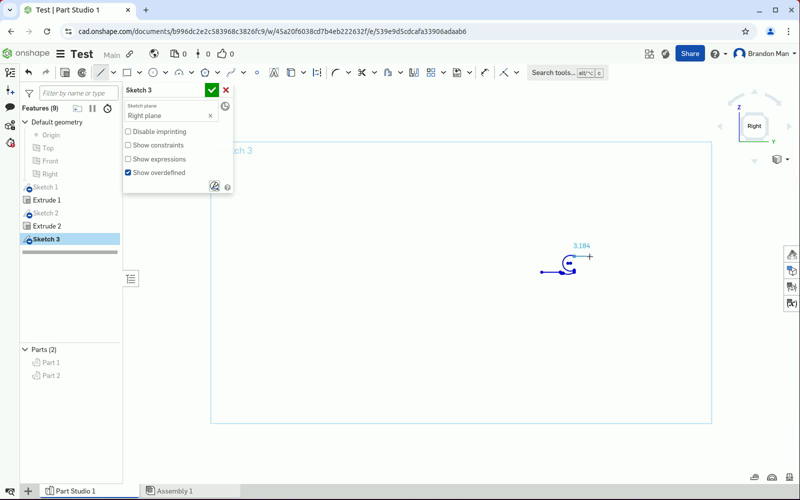
mouse_move(574, 253)
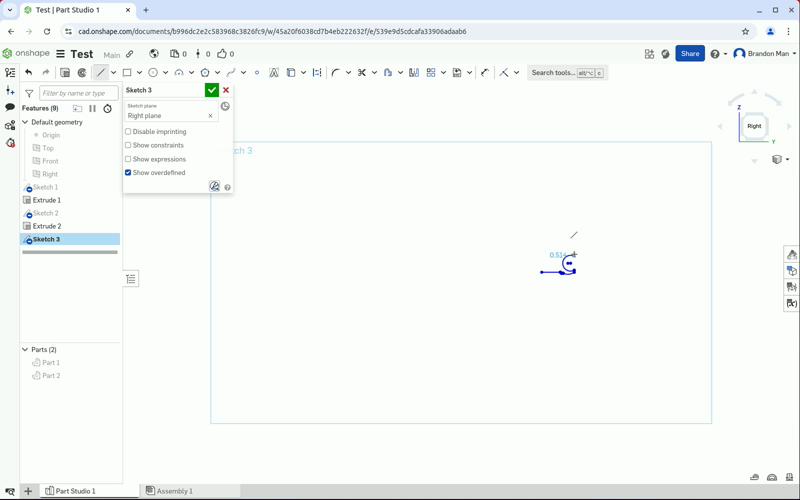
scroll(6)
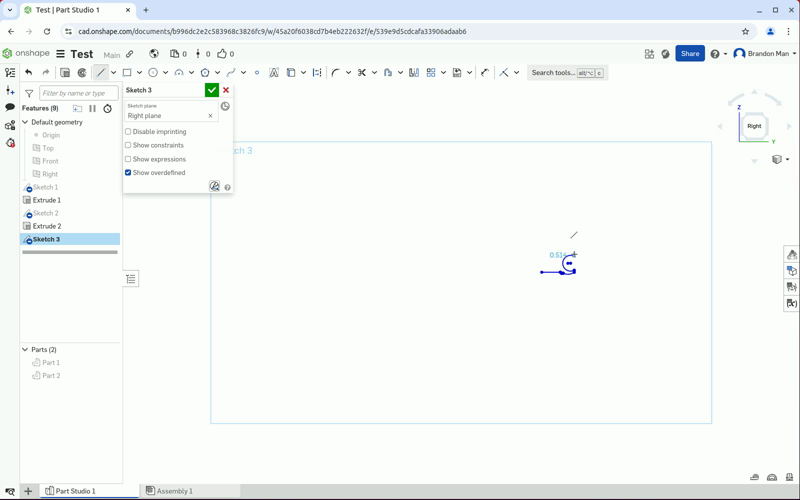
scroll(6)
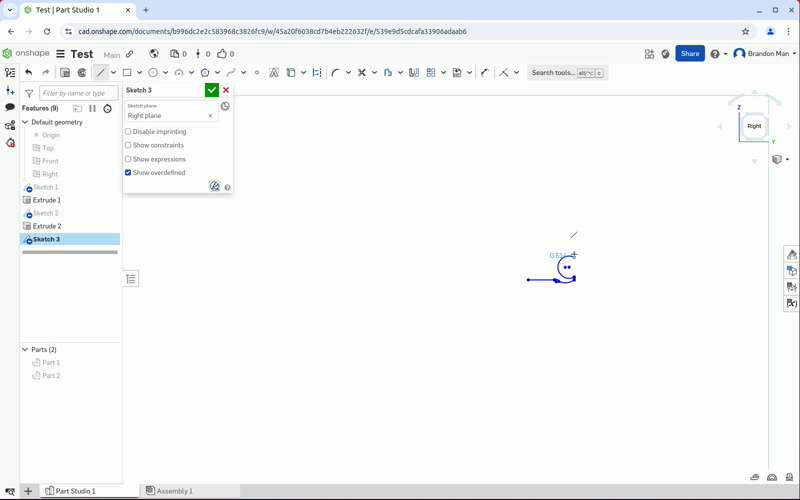
scroll(6)
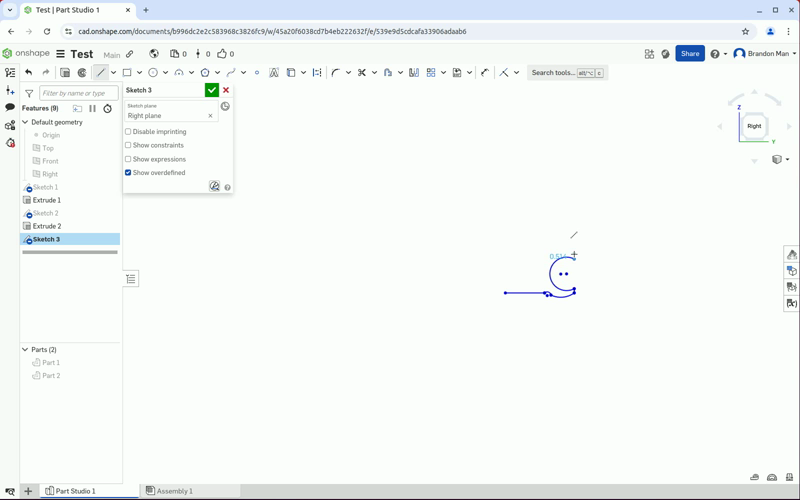
scroll(6)
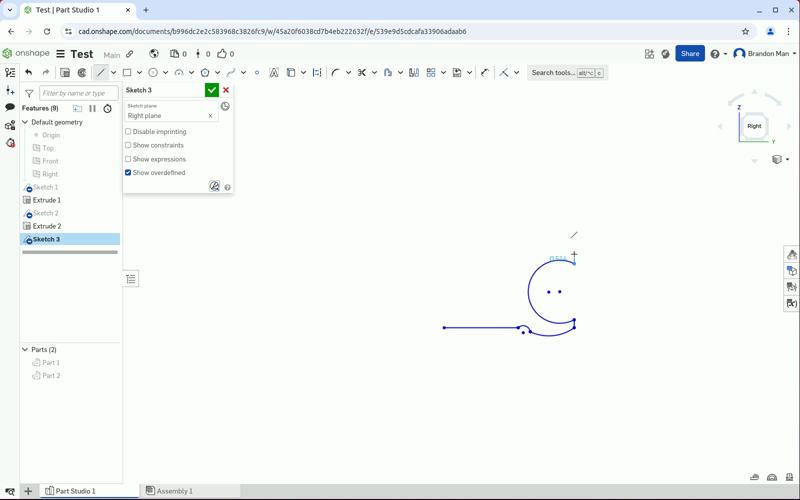
scroll(6)
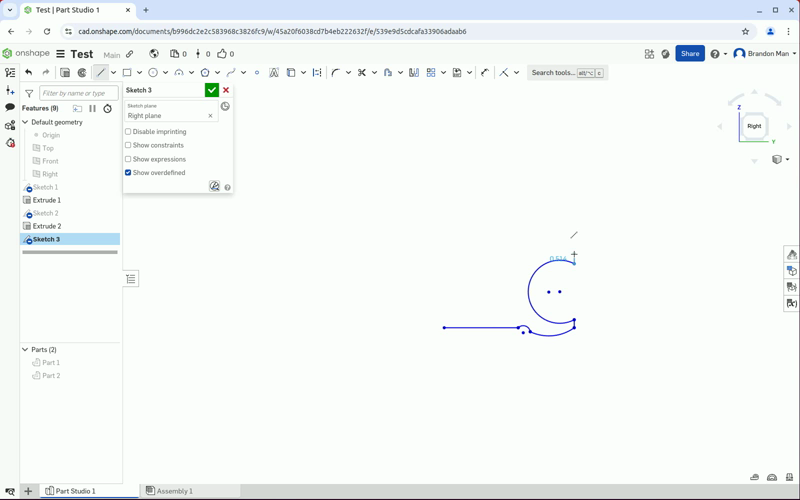
scroll(6)
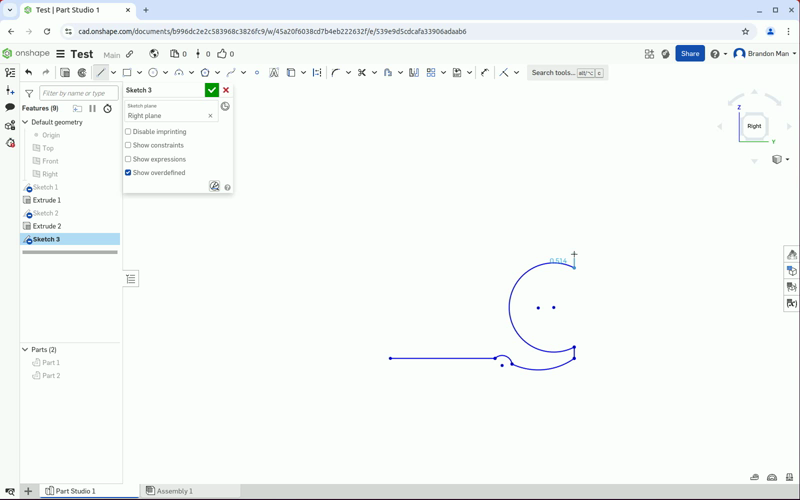
scroll(6)
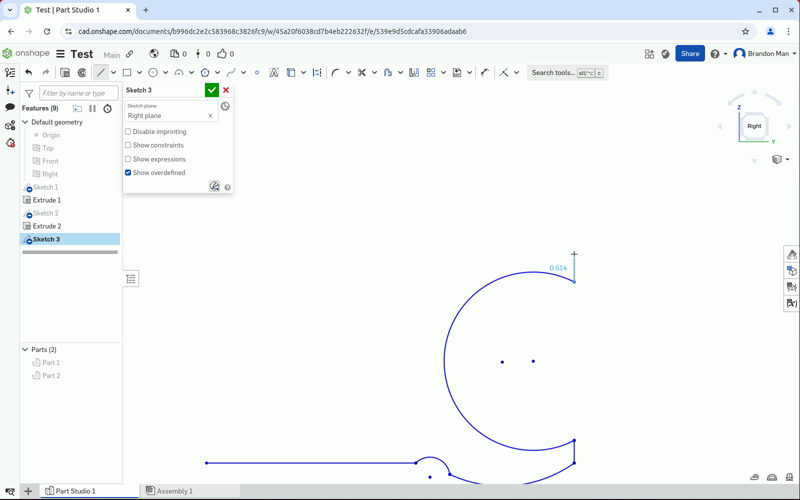
click(574, 253)
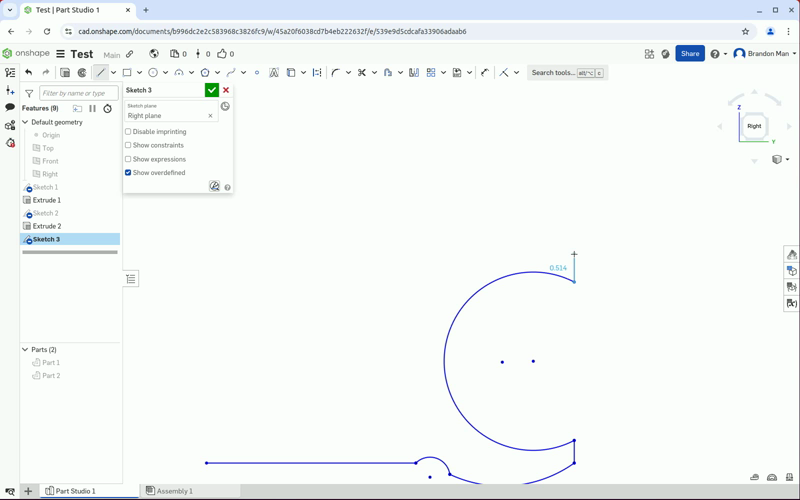
scroll(-6)
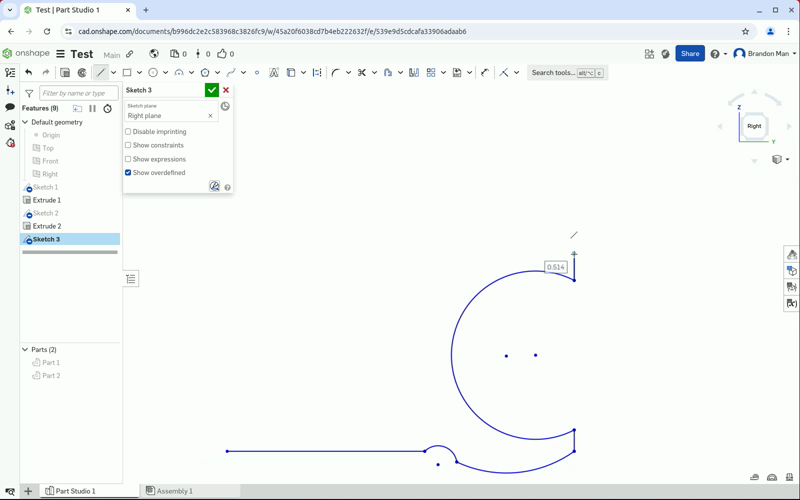
scroll(-6)
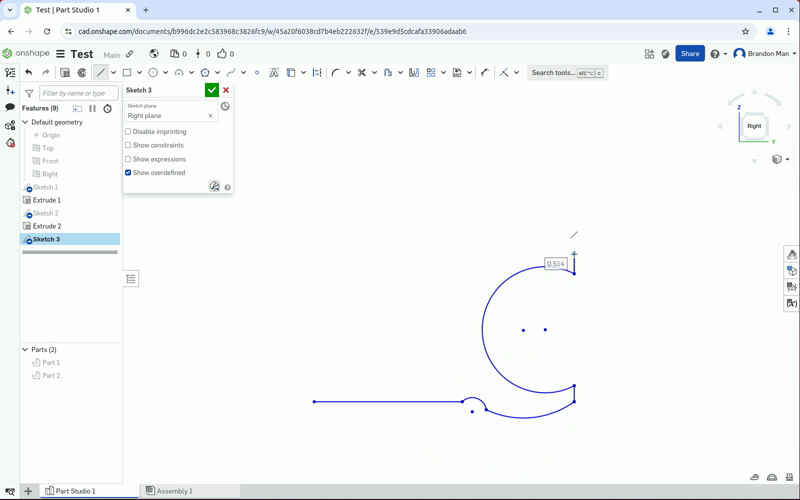
scroll(-6)
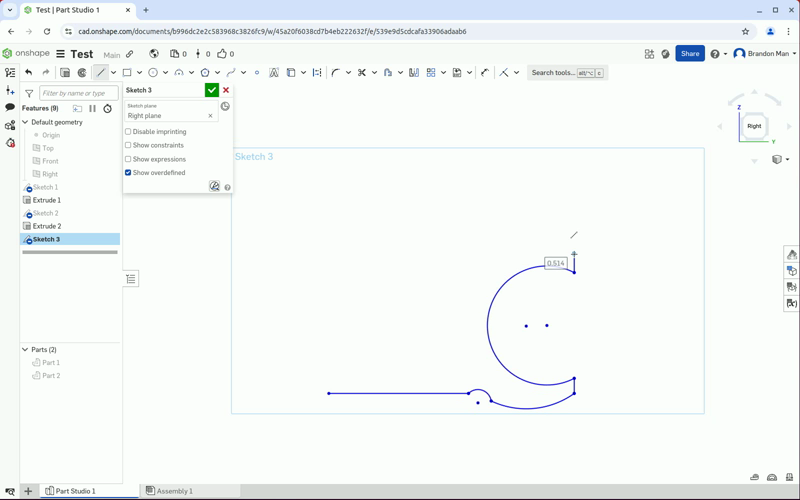
scroll(-6)
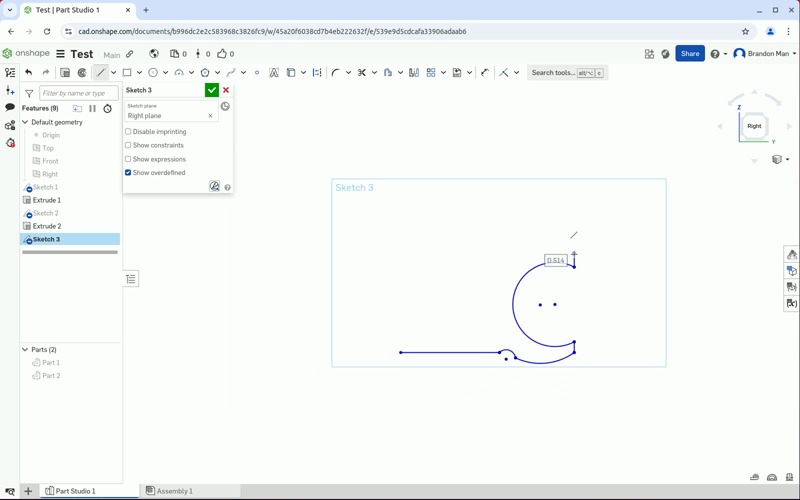
scroll(-6)
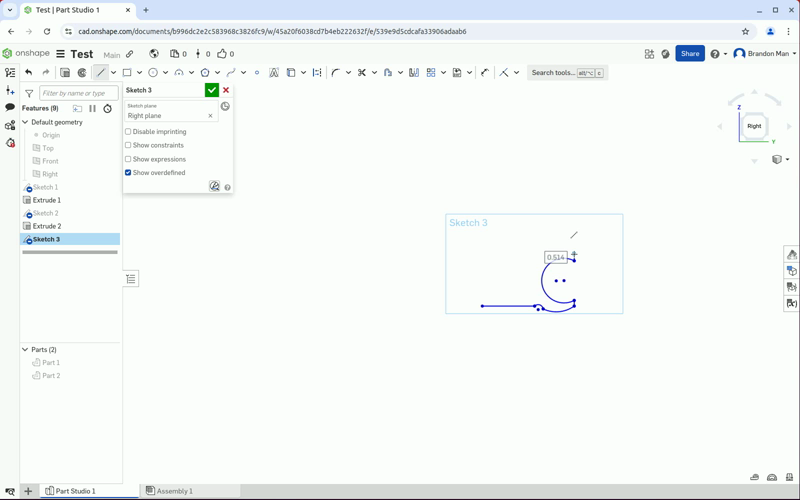
scroll(-6)
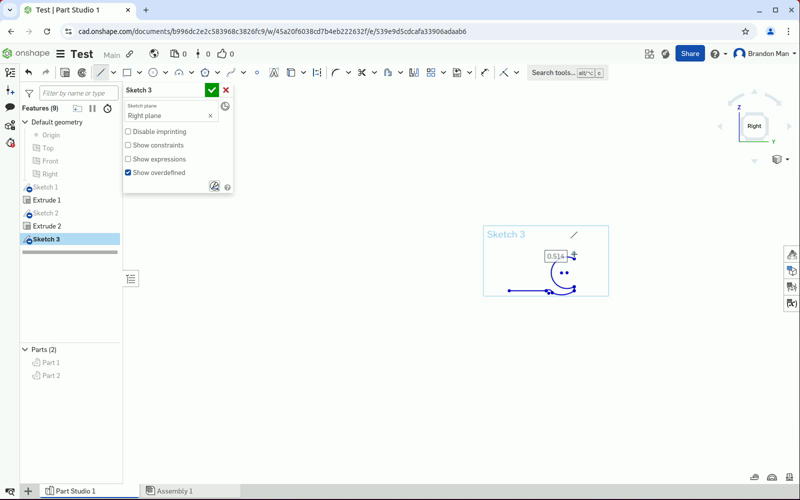
scroll(-6)
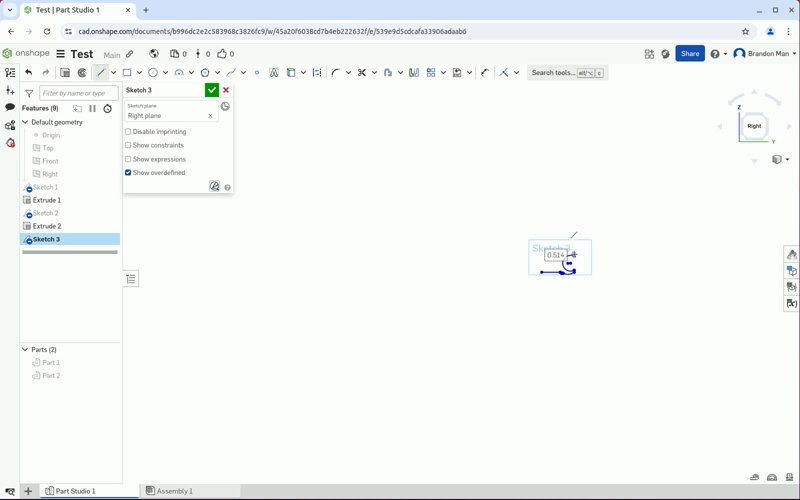
key_up(shift)
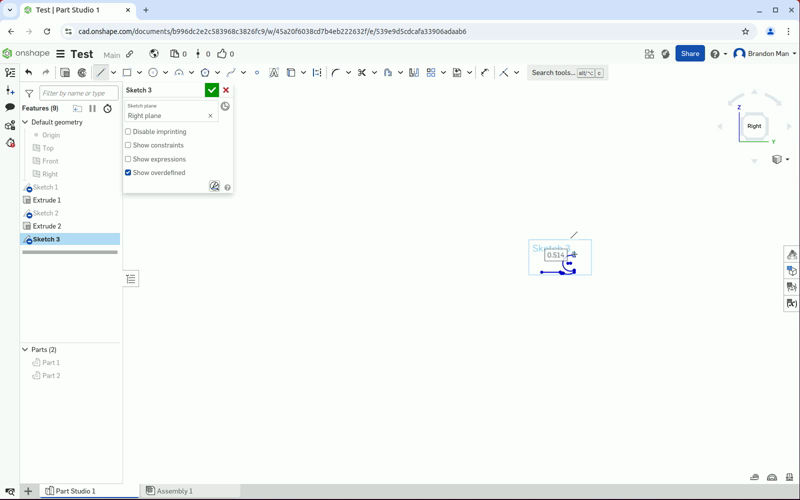
key(esc)
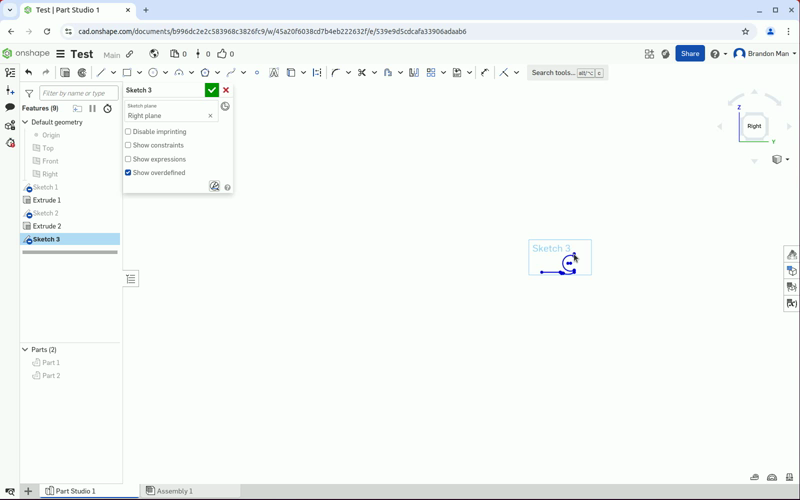
key(a)
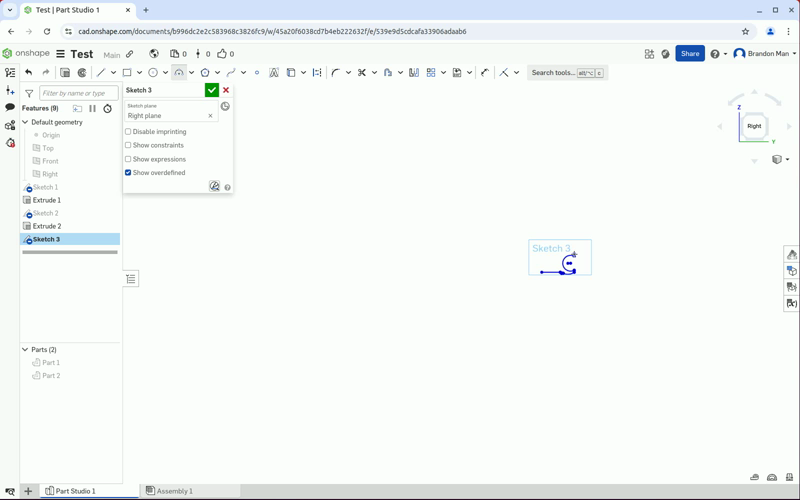
mouse_move(574, 253)
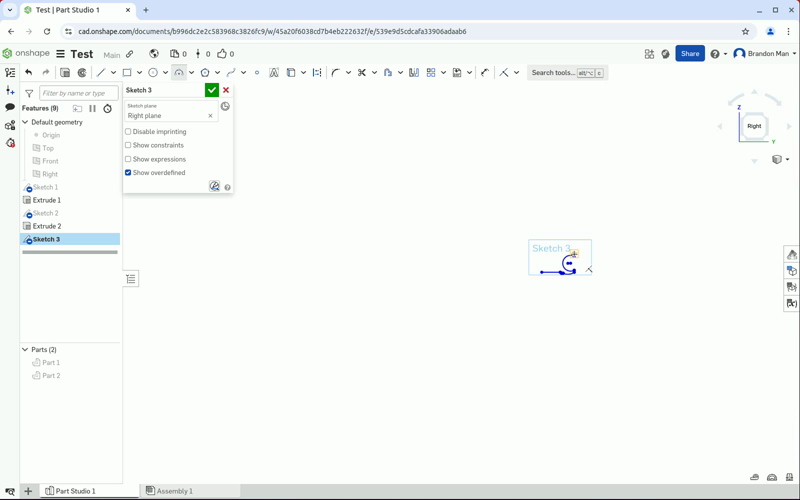
scroll(6)
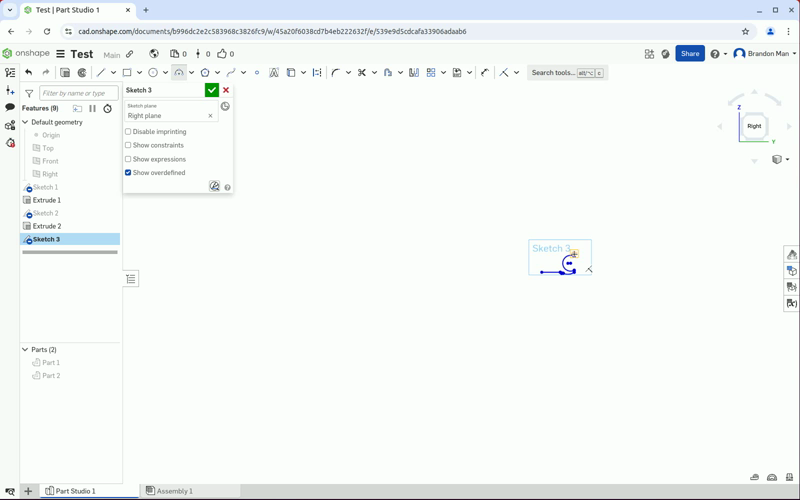
scroll(6)
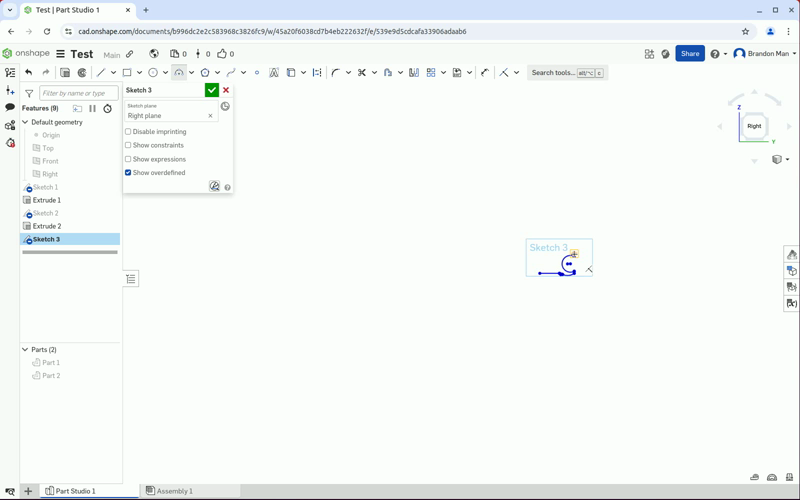
scroll(6)
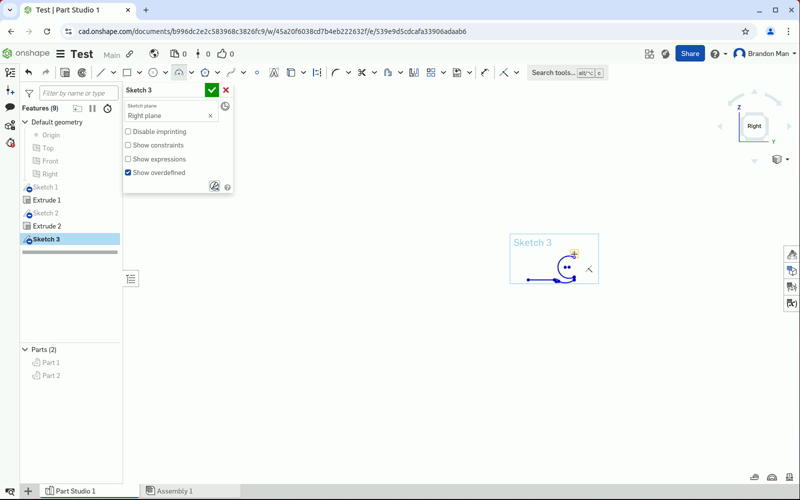
scroll(6)
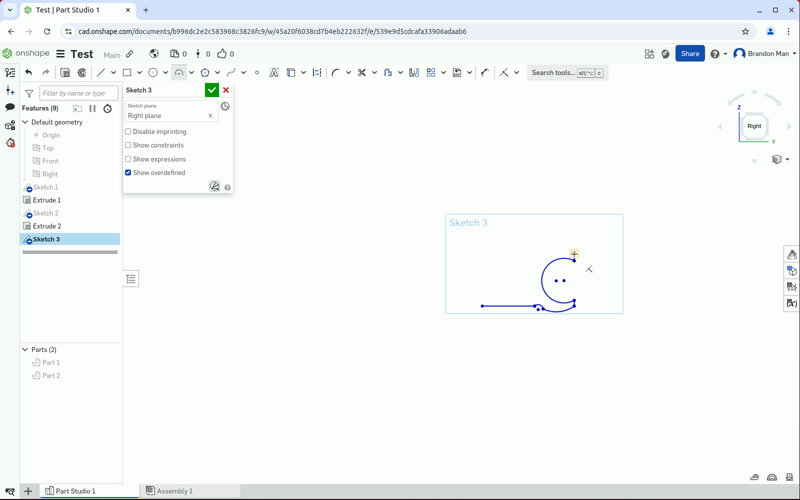
scroll(6)
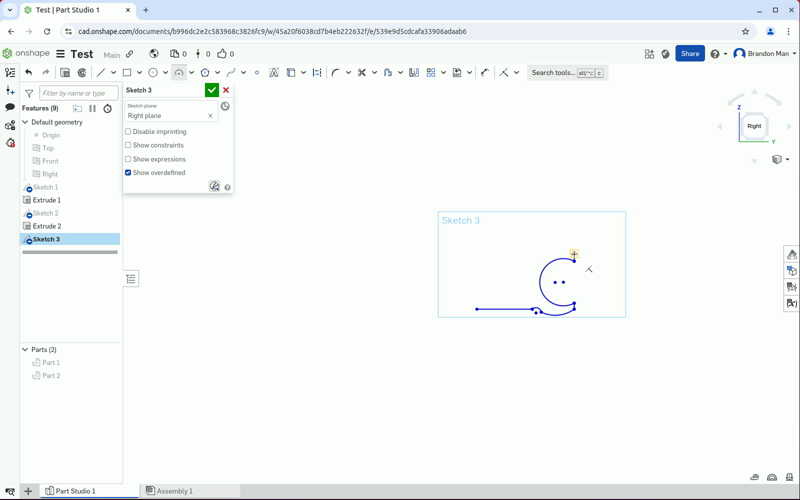
scroll(6)
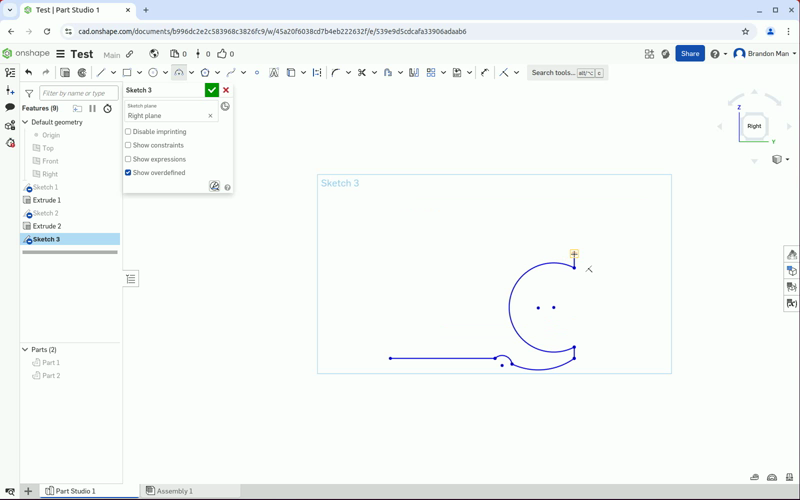
scroll(6)
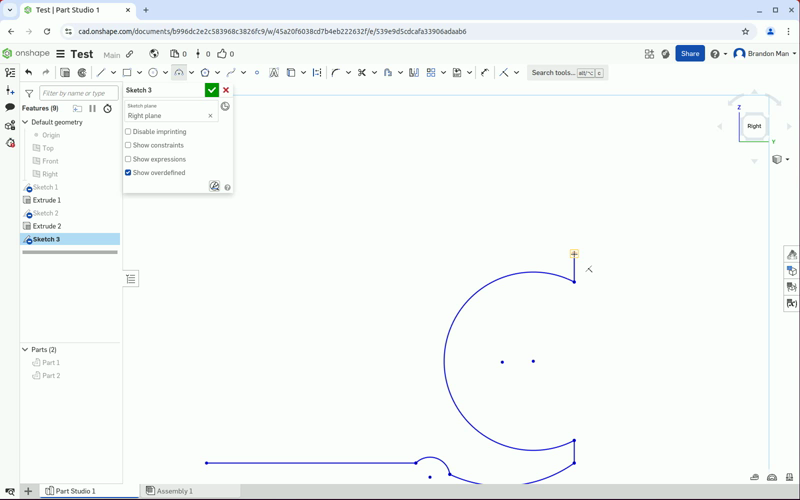
click(574, 253)
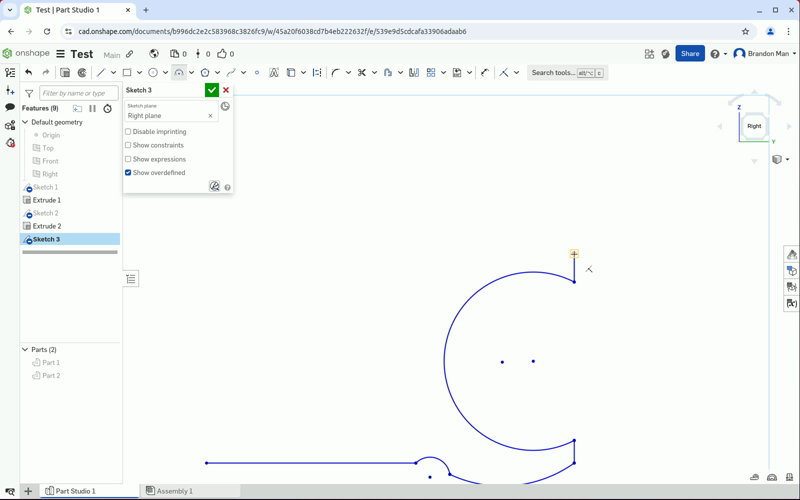
scroll(-6)
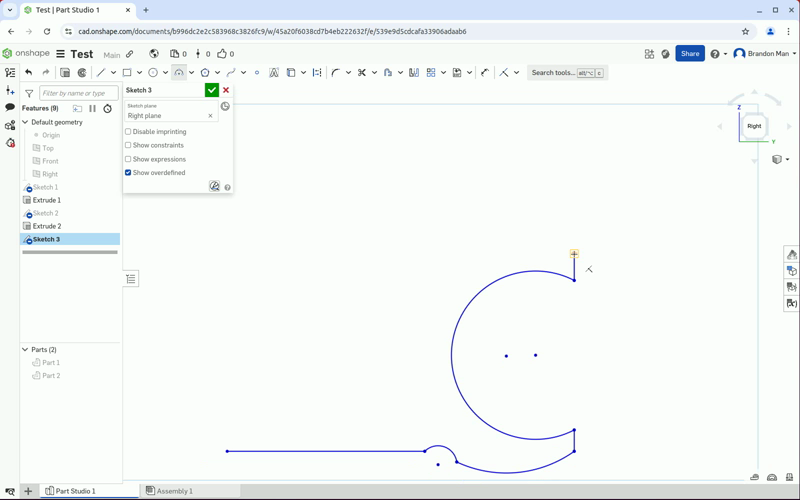
scroll(-6)
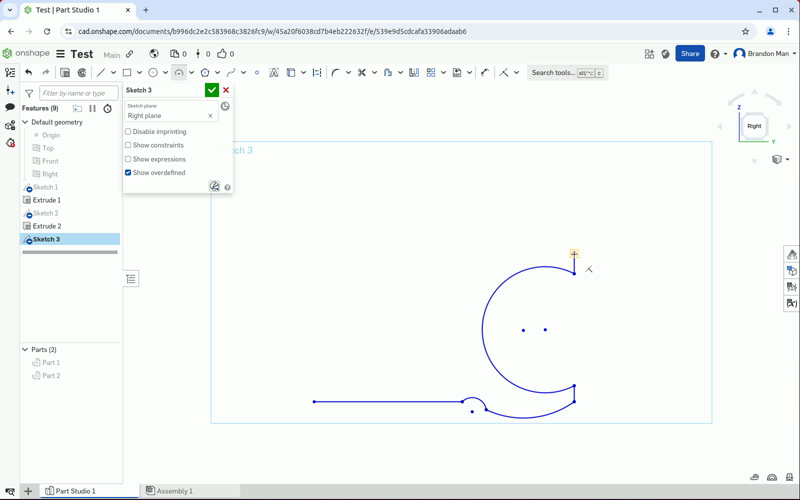
scroll(-6)
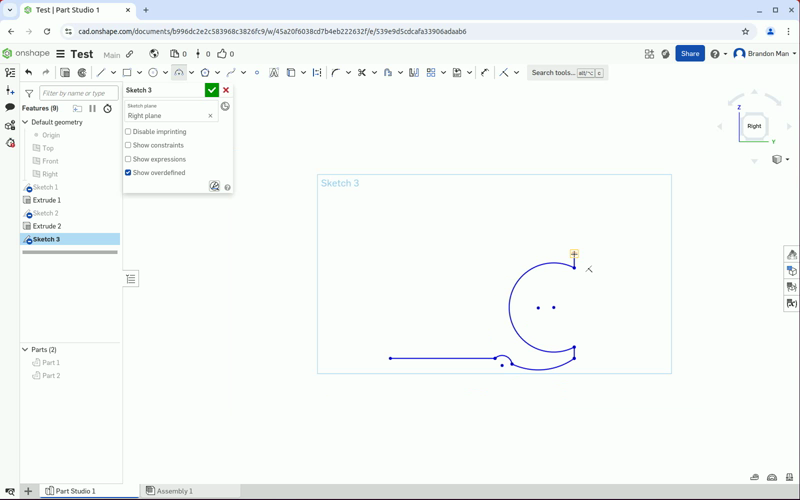
scroll(-6)
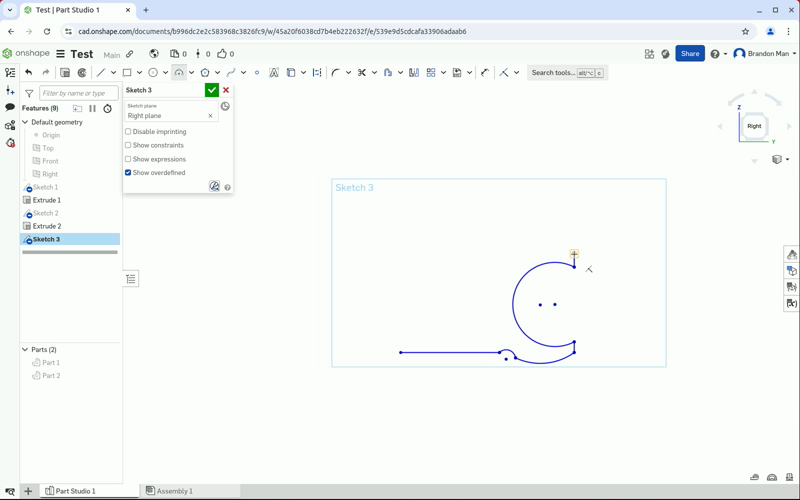
scroll(-6)
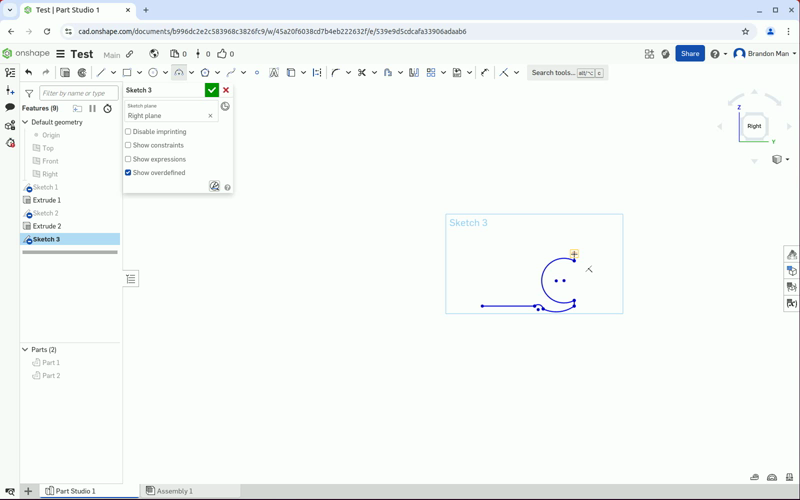
scroll(-6)
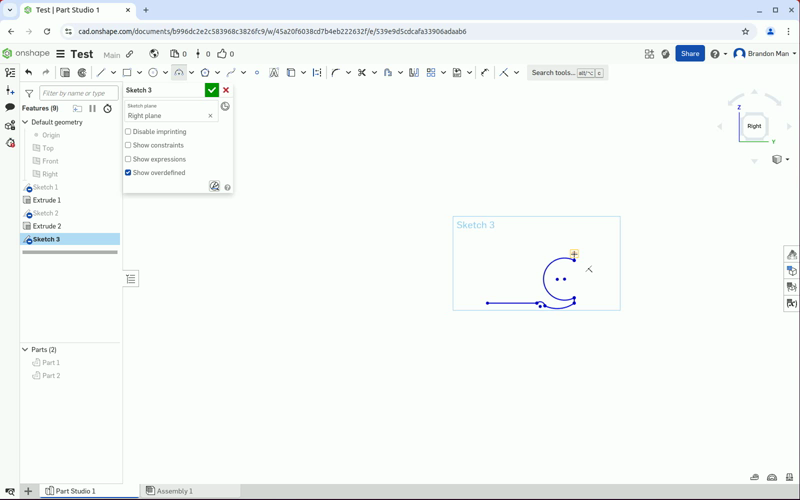
scroll(-6)
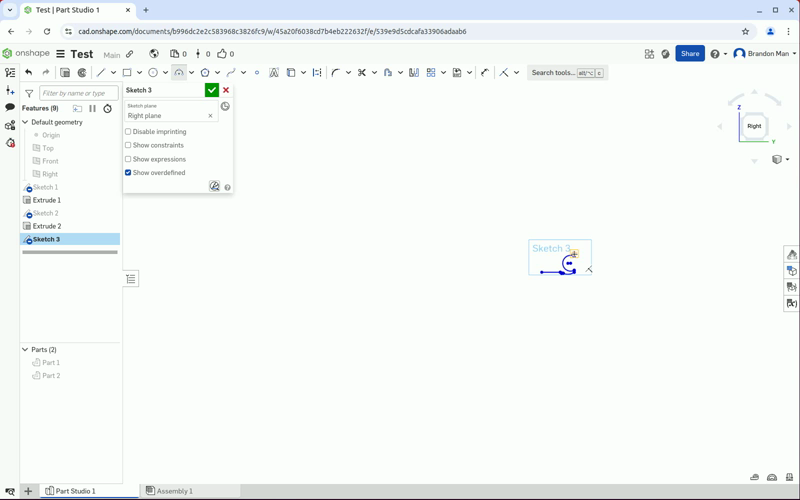
key_down(shift)
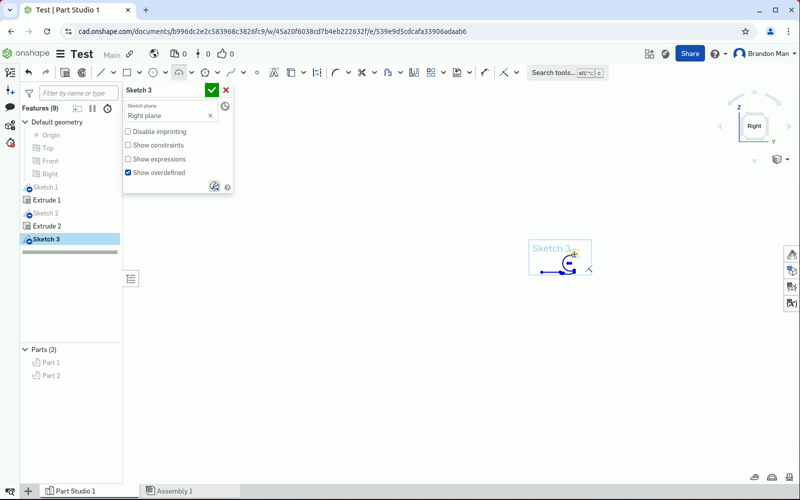
mouse_move(563, 252)
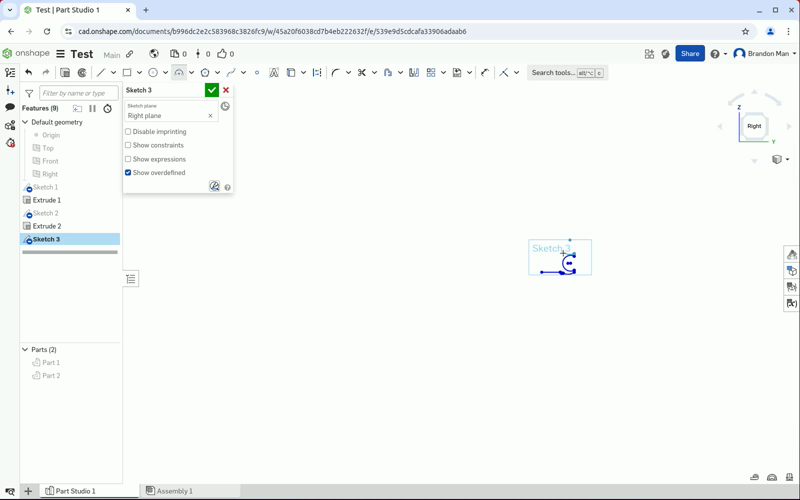
click(563, 252)
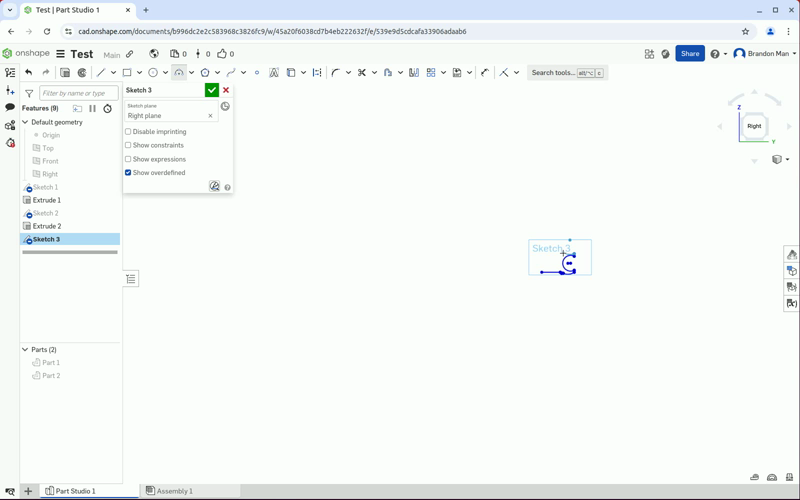
mouse_move(569, 251)
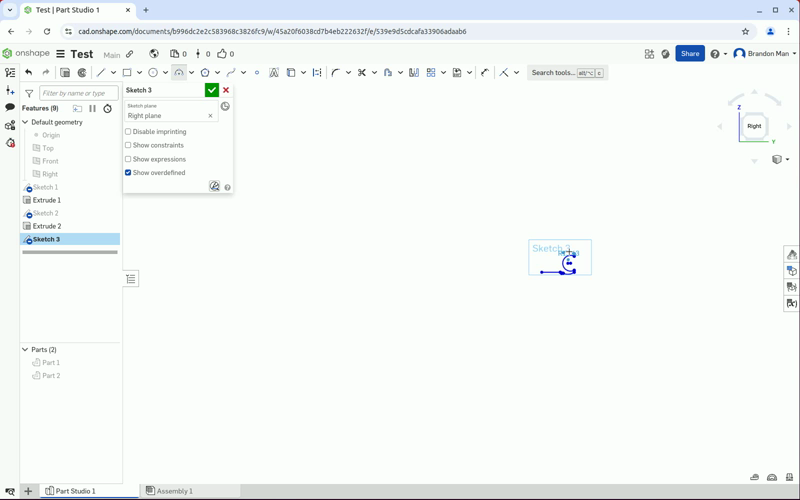
click(569, 251)
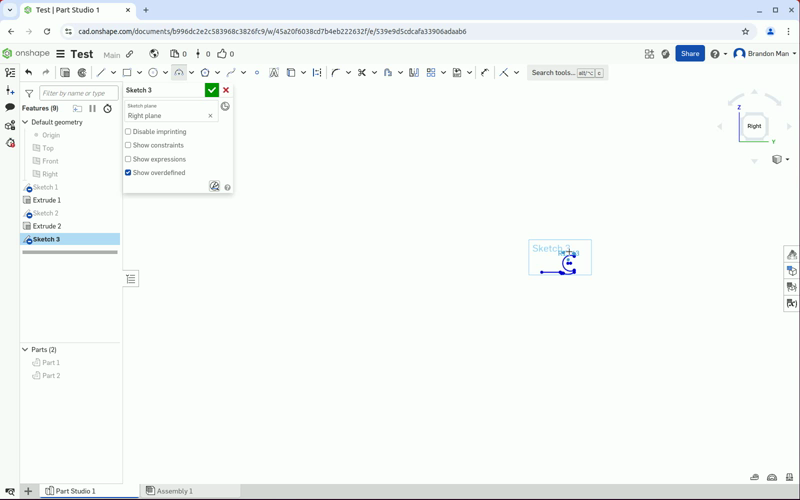
key_up(shift)
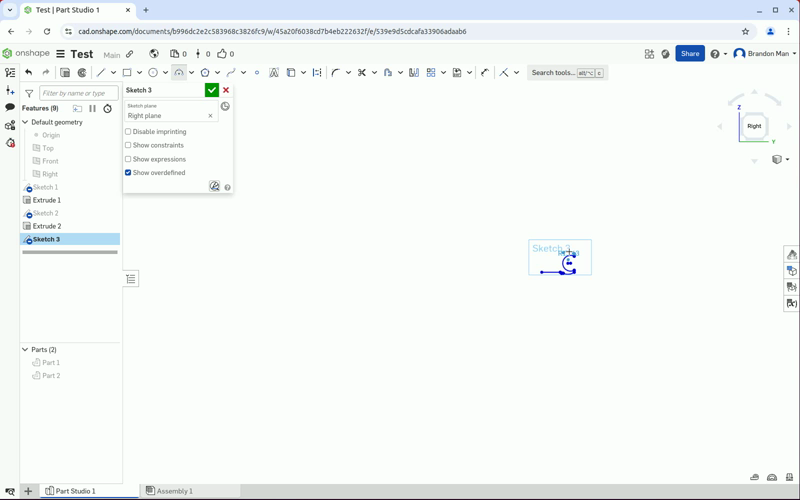
mouse_move(563, 252)
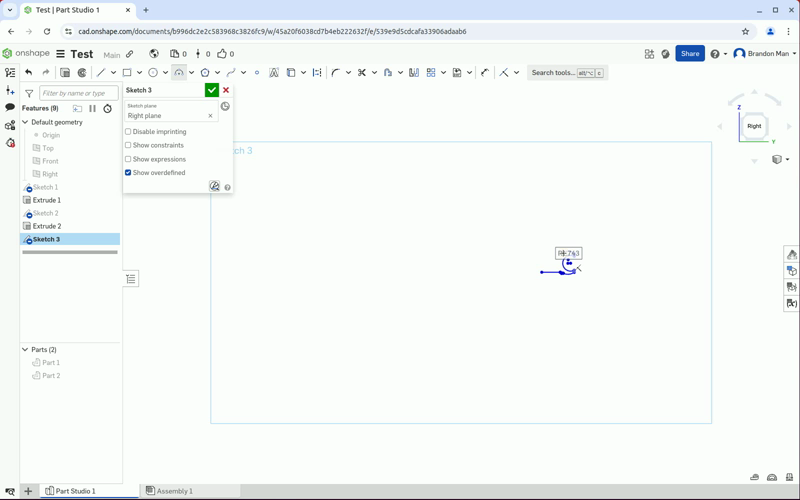
click(563, 252)
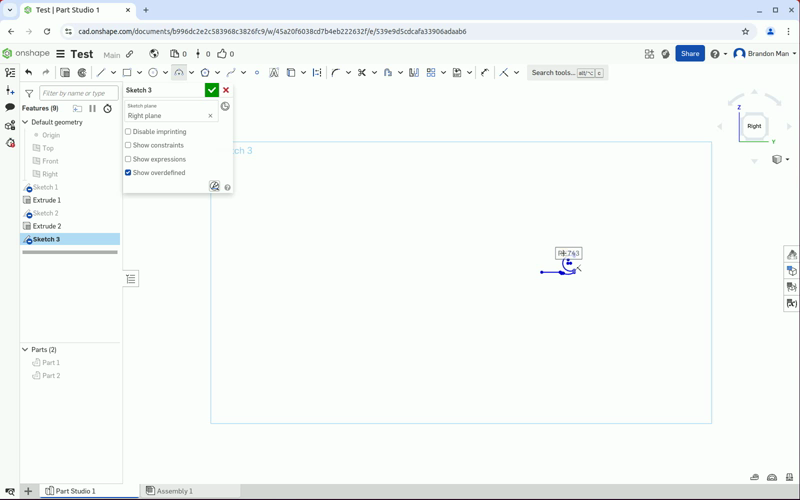
key_down(shift)
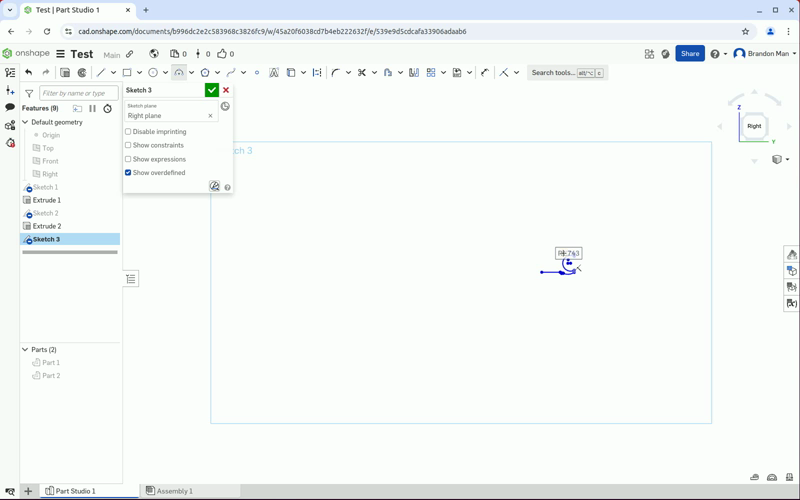
mouse_move(560, 253)
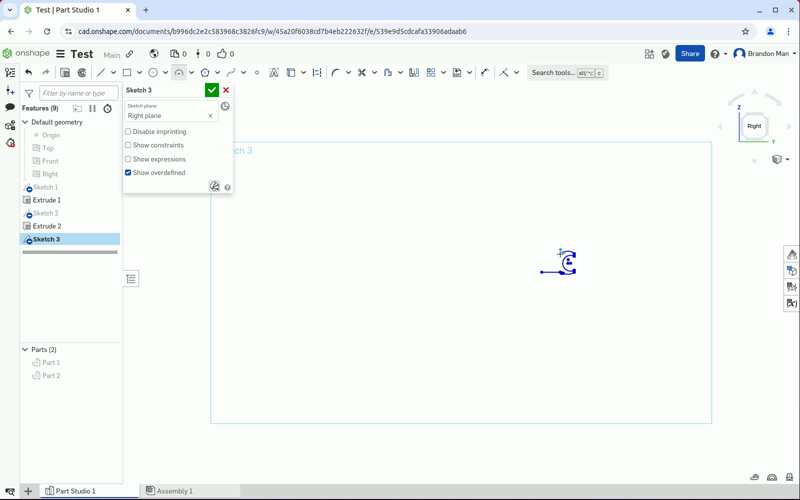
scroll(6)
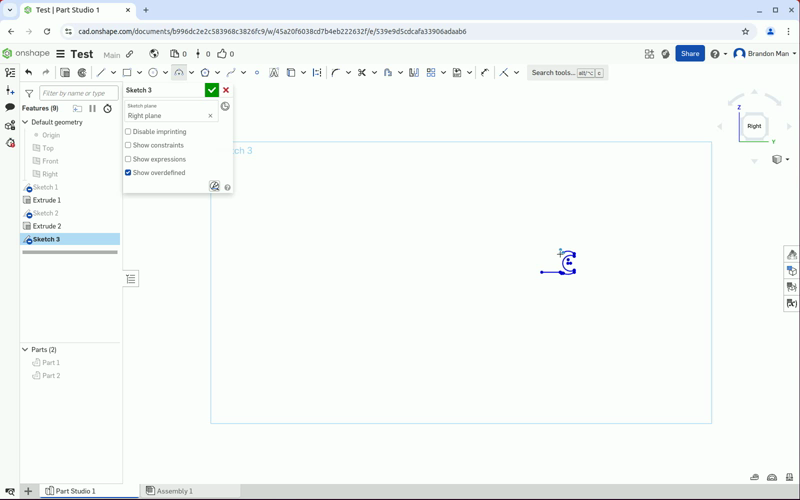
scroll(6)
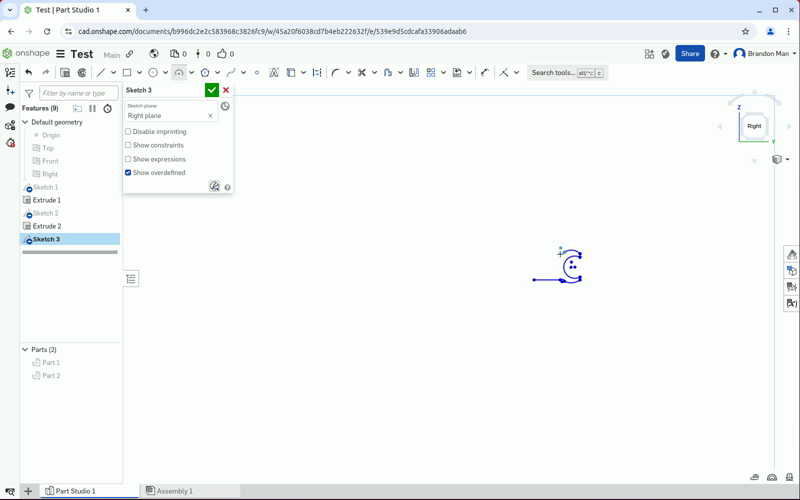
scroll(6)
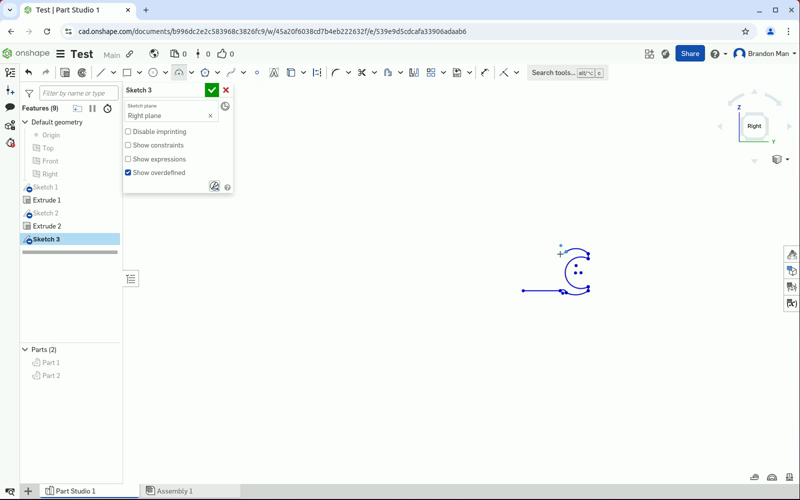
scroll(6)
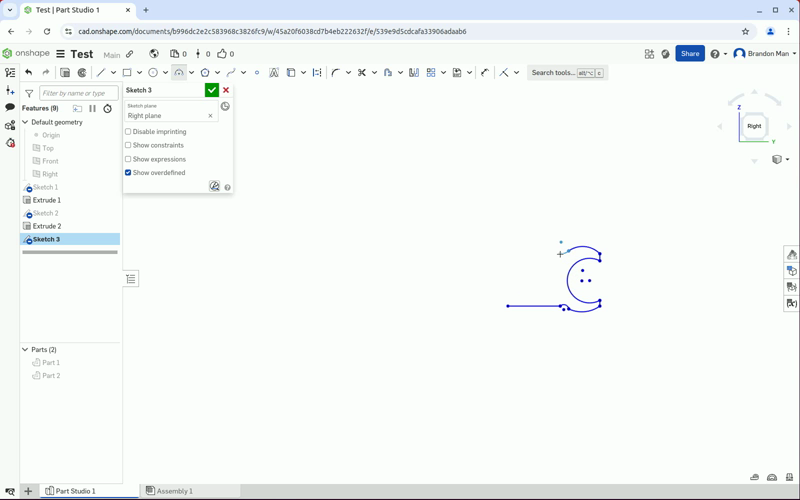
scroll(6)
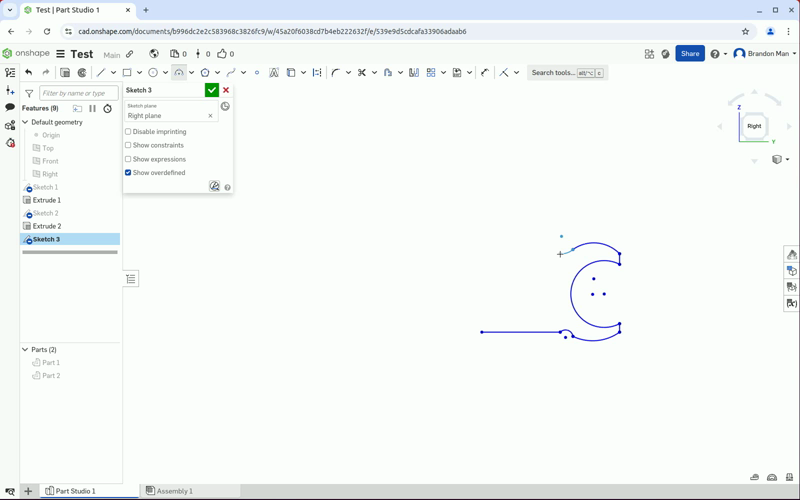
scroll(6)
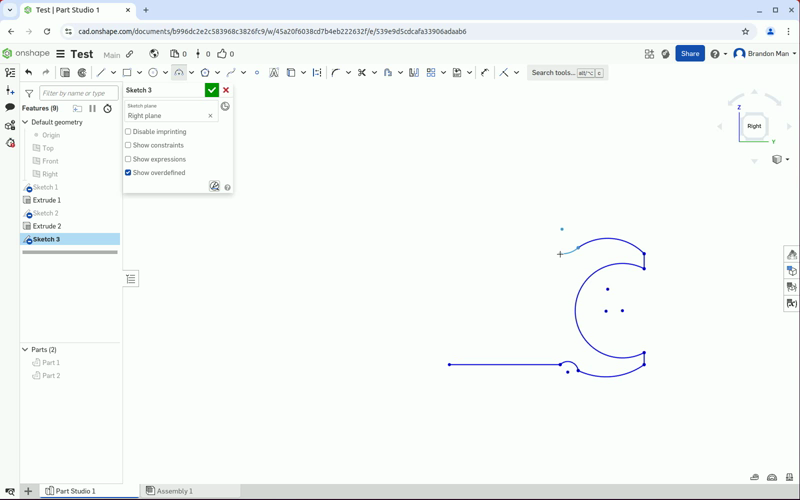
scroll(6)
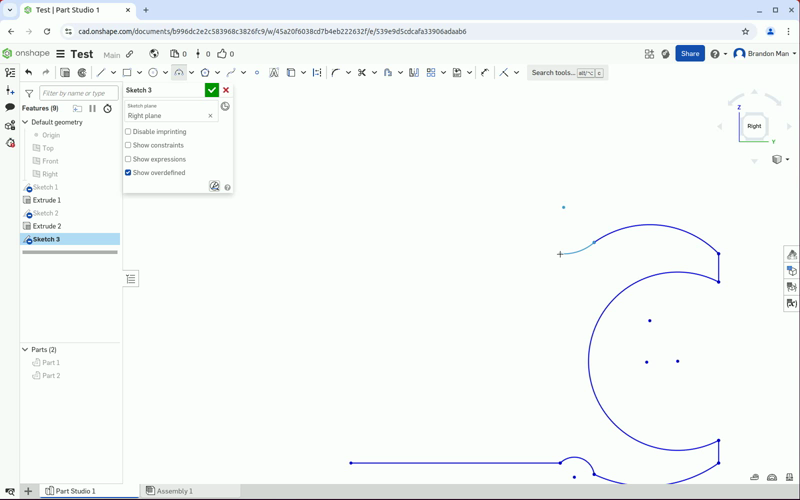
click(560, 253)
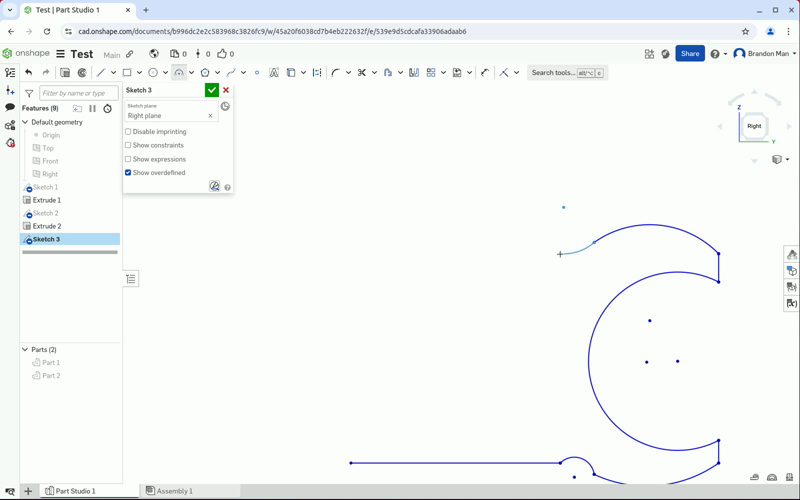
scroll(-6)
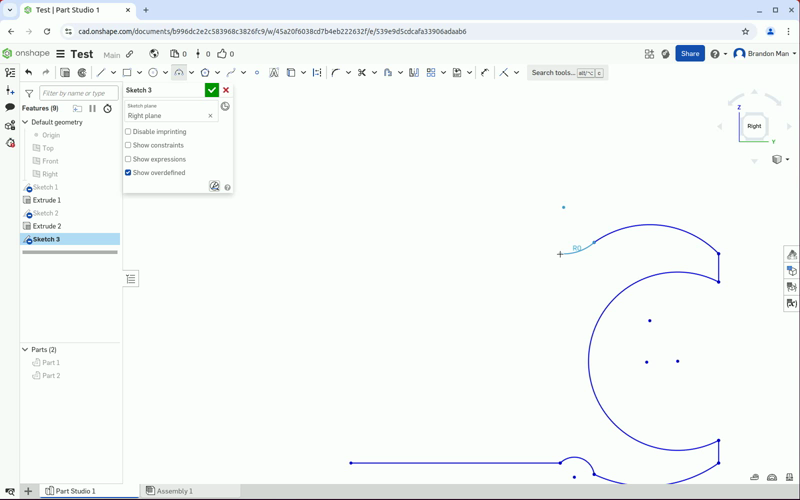
scroll(-6)
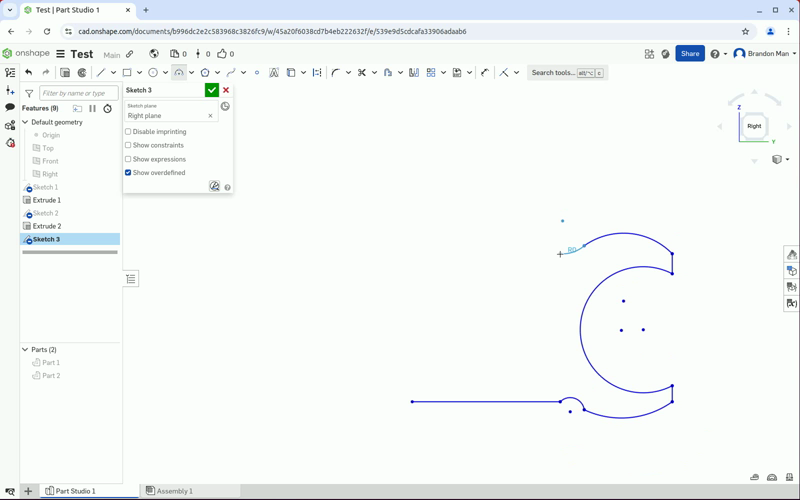
scroll(-6)
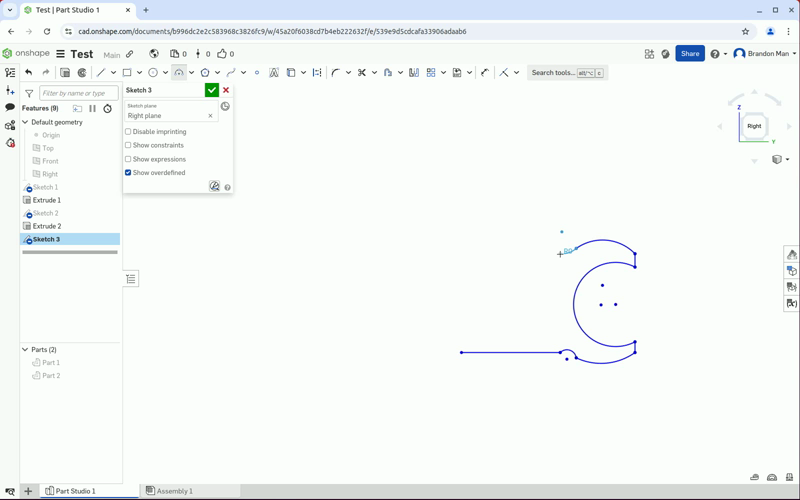
scroll(-6)
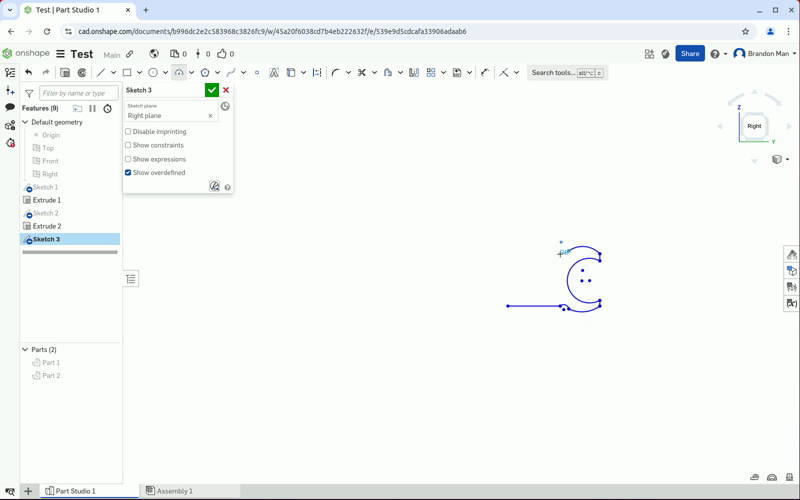
scroll(-6)
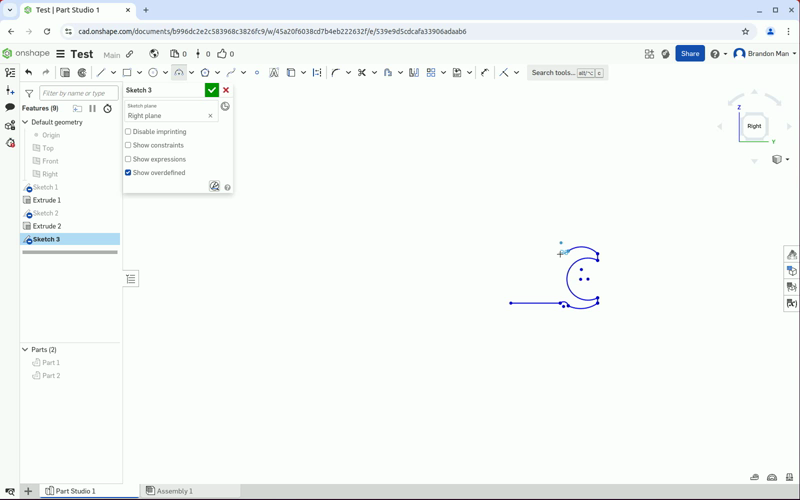
scroll(-6)
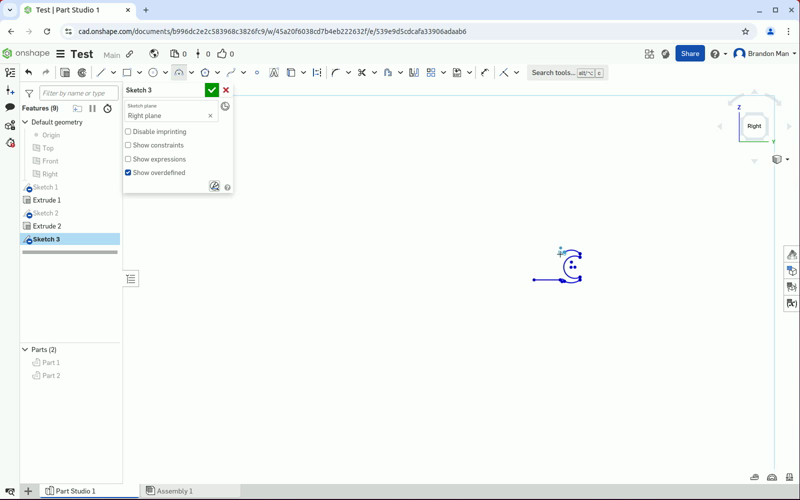
scroll(-6)
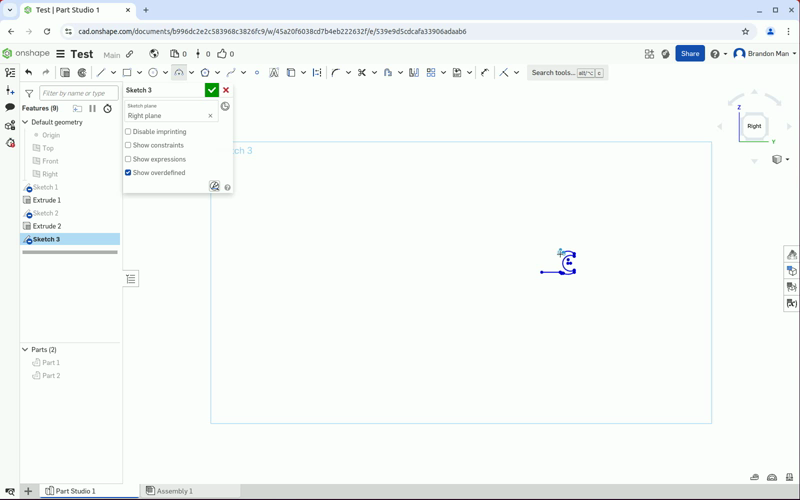
mouse_move(561, 253)
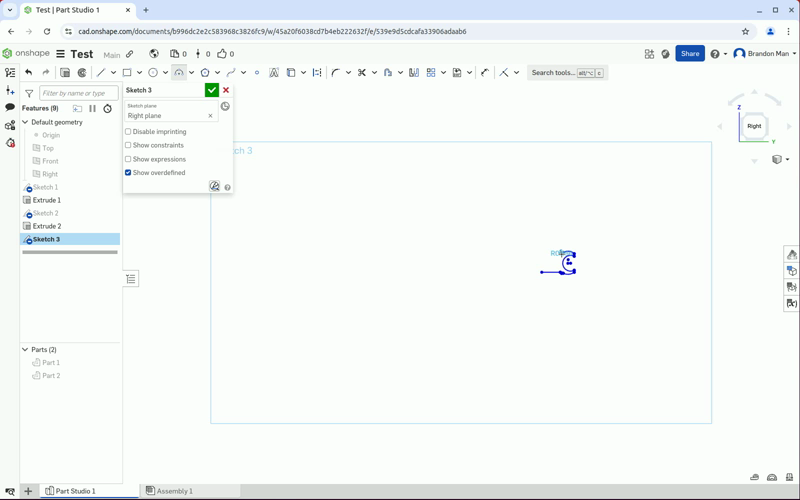
scroll(6)
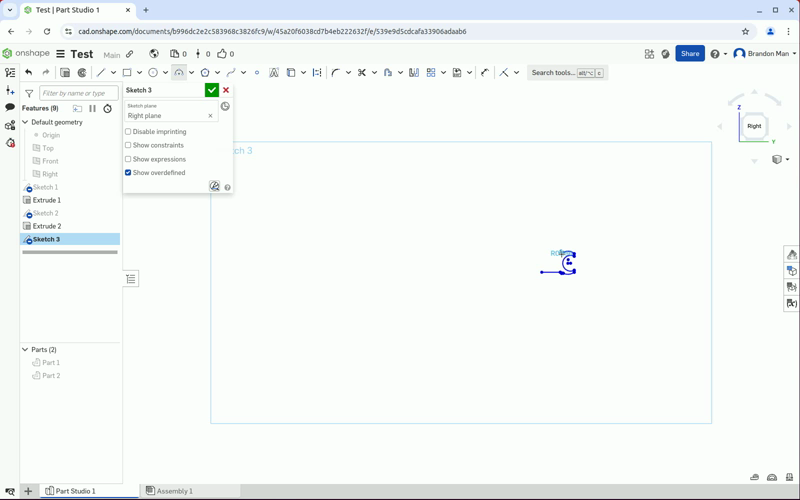
scroll(6)
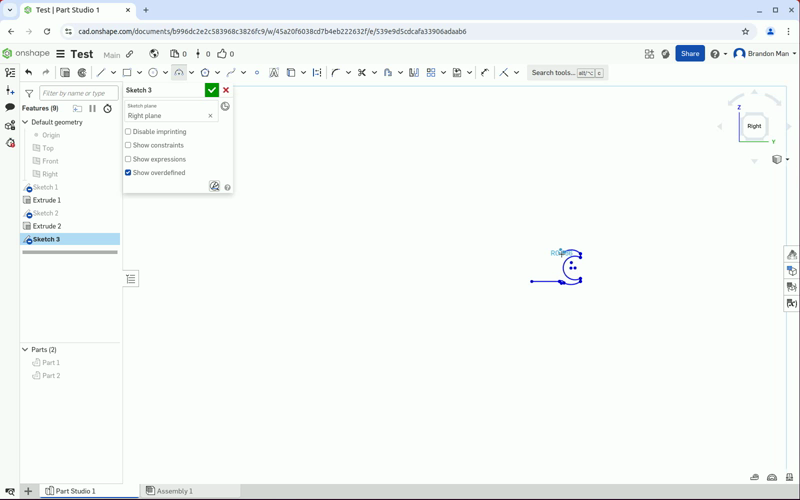
scroll(6)
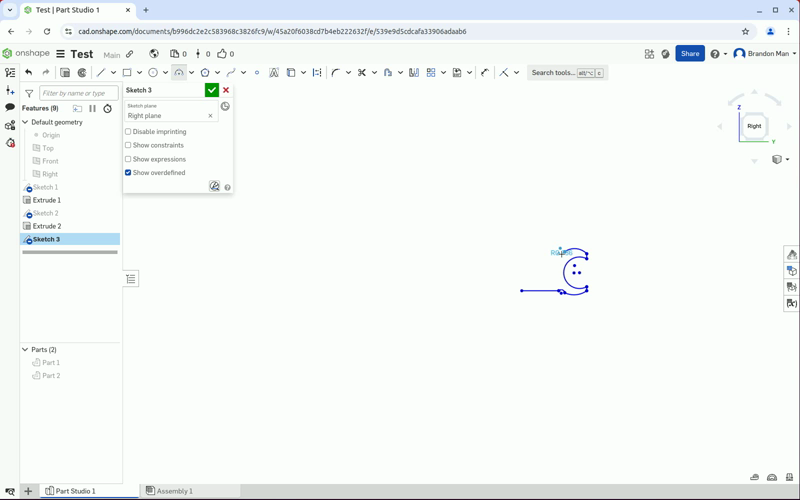
scroll(6)
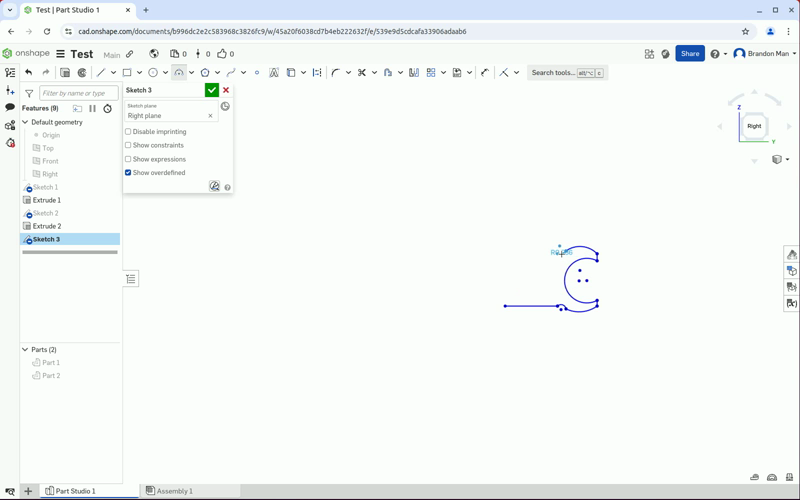
scroll(6)
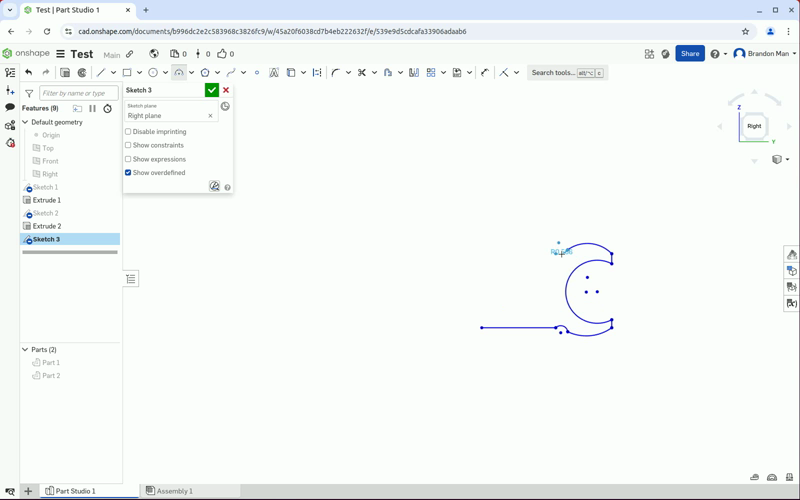
scroll(6)
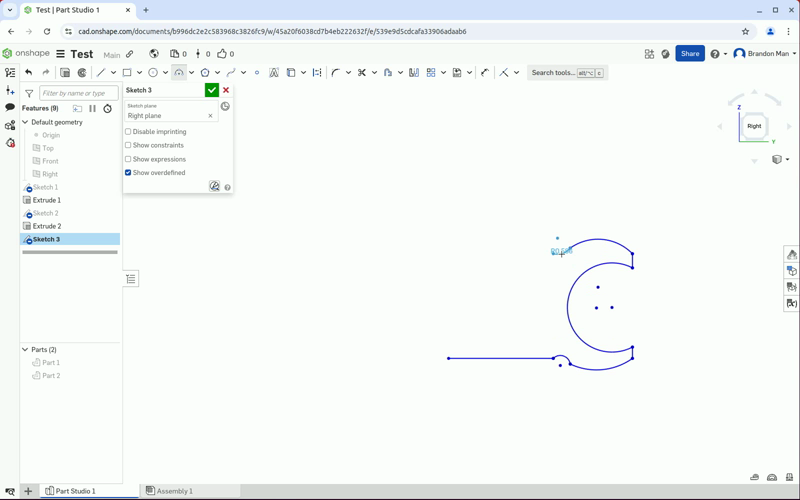
scroll(6)
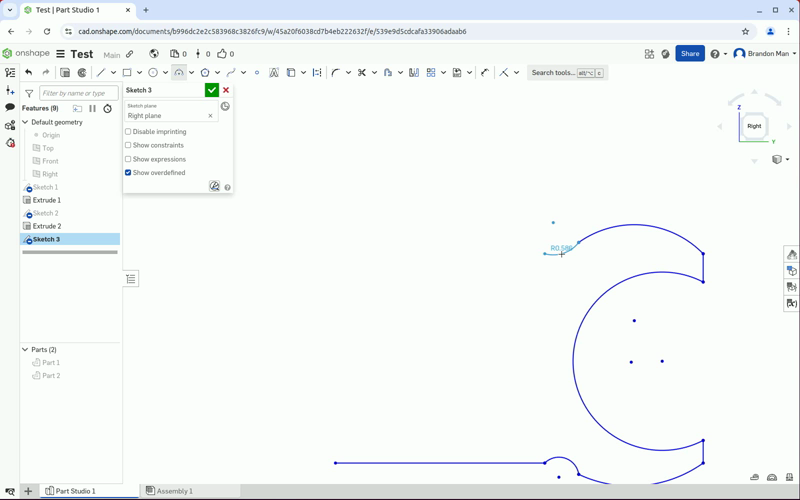
click(561, 253)
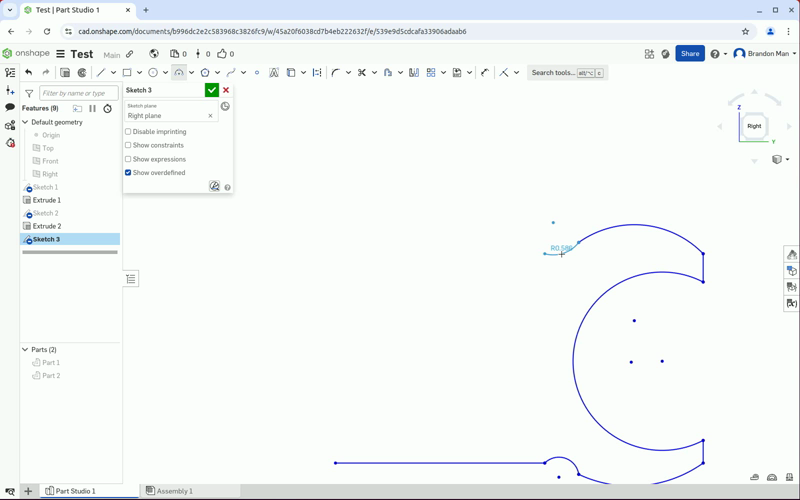
scroll(-6)
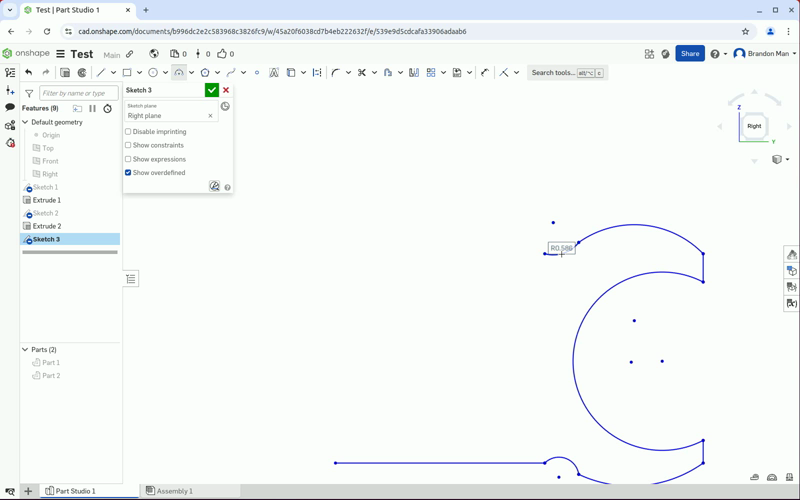
scroll(-6)
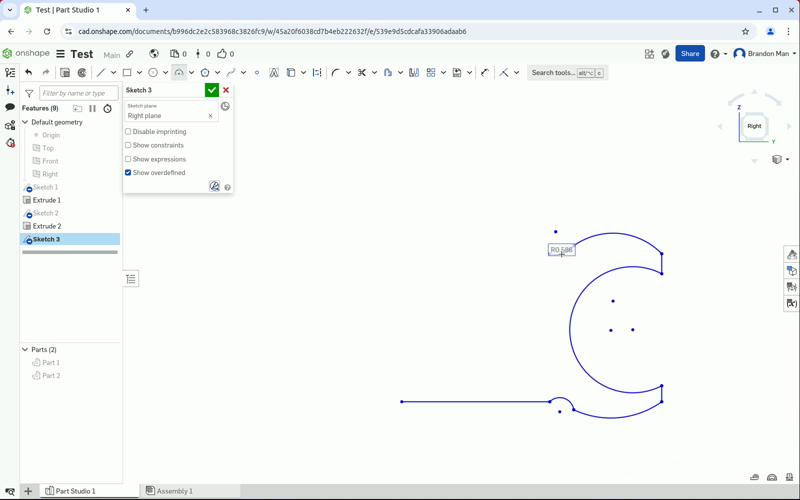
scroll(-6)
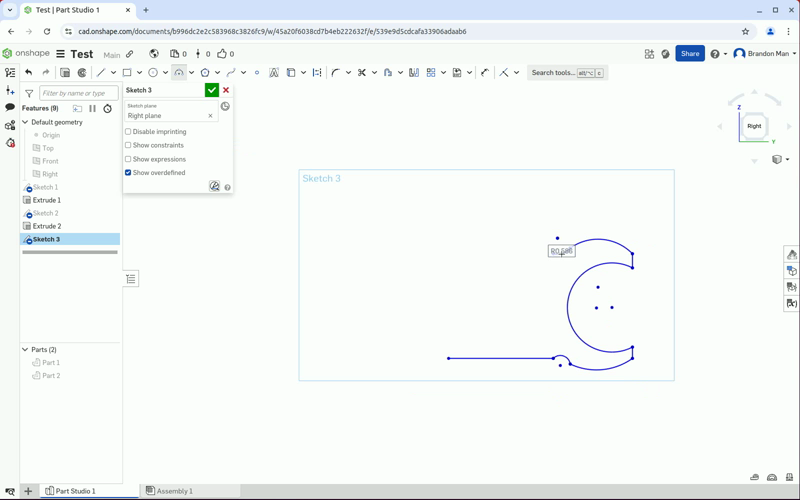
scroll(-6)
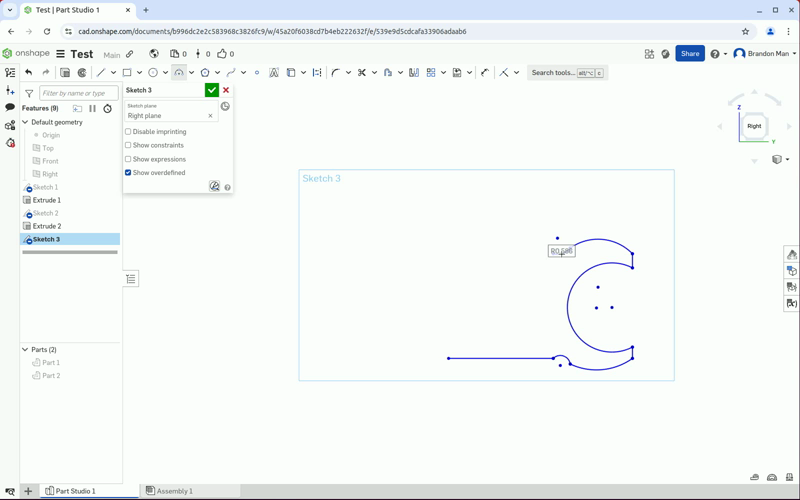
scroll(-6)
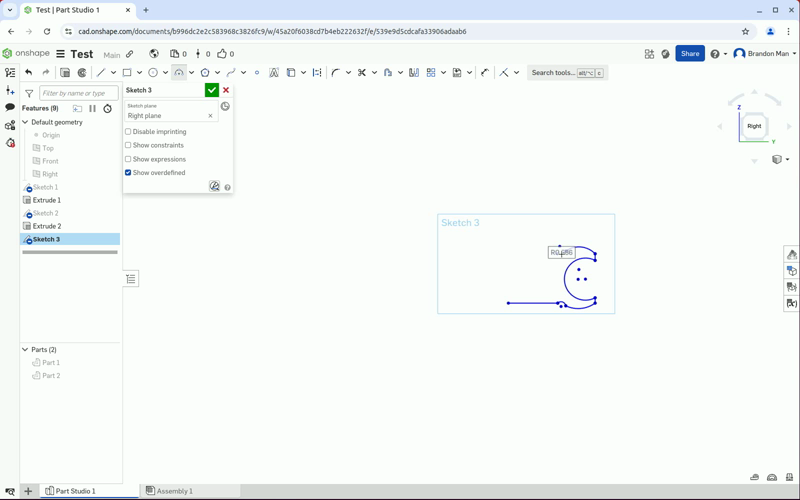
scroll(-6)
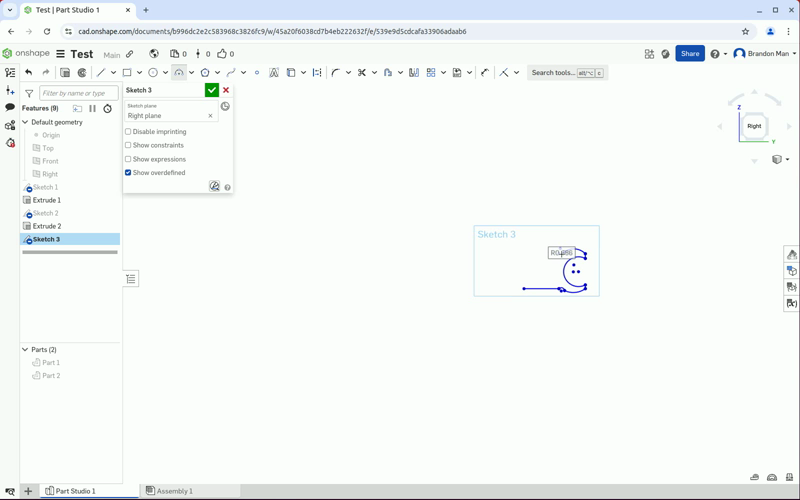
scroll(-6)
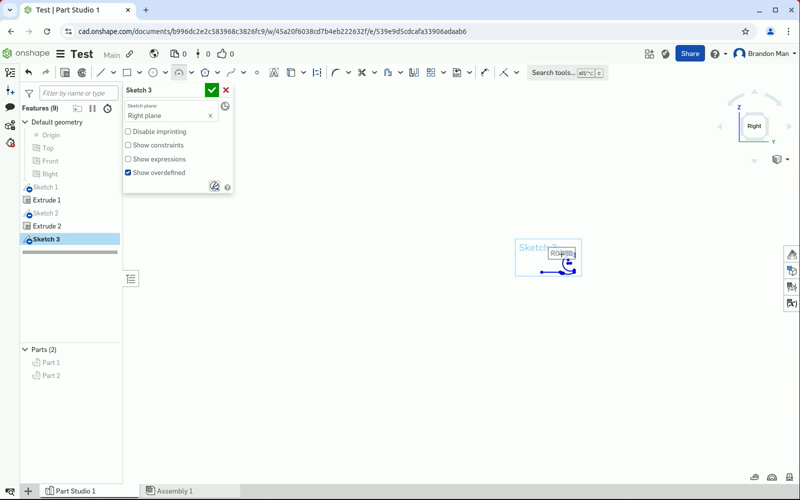
key_up(shift)
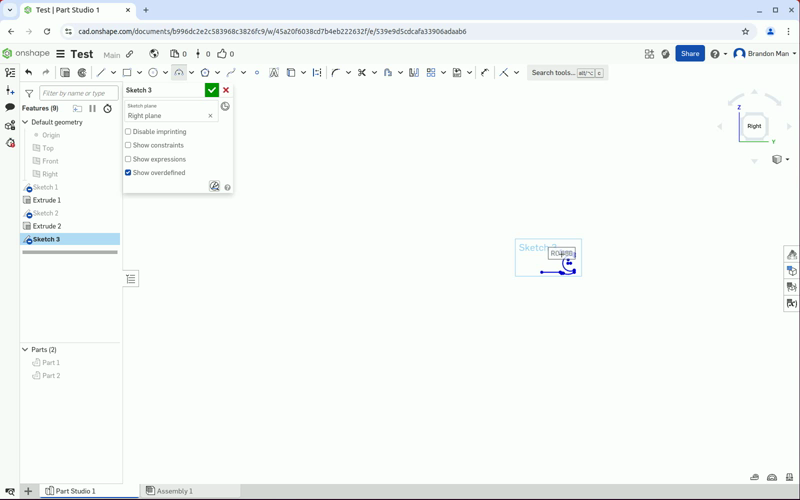
key(esc)
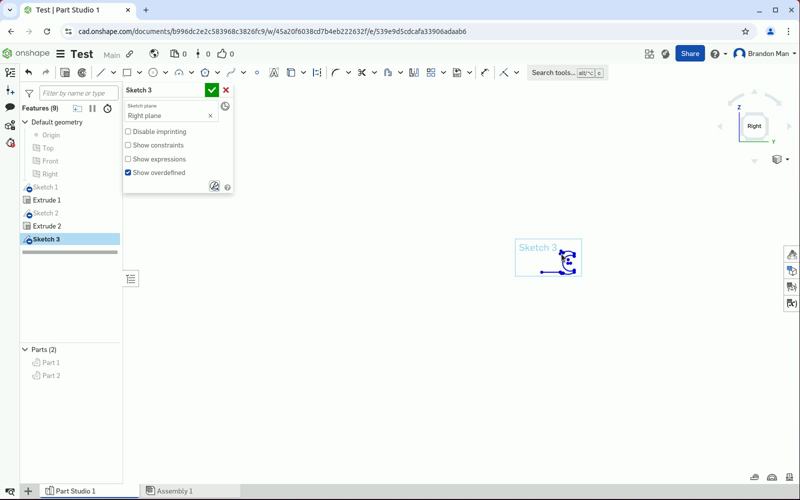
key(l)
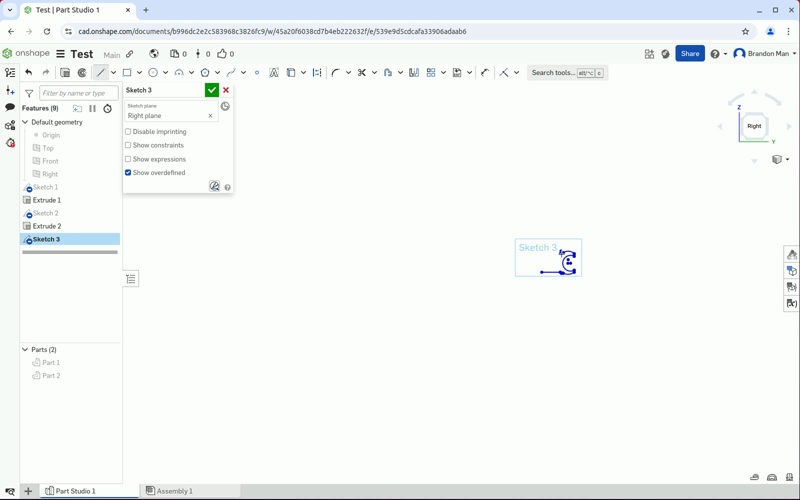
mouse_move(560, 253)
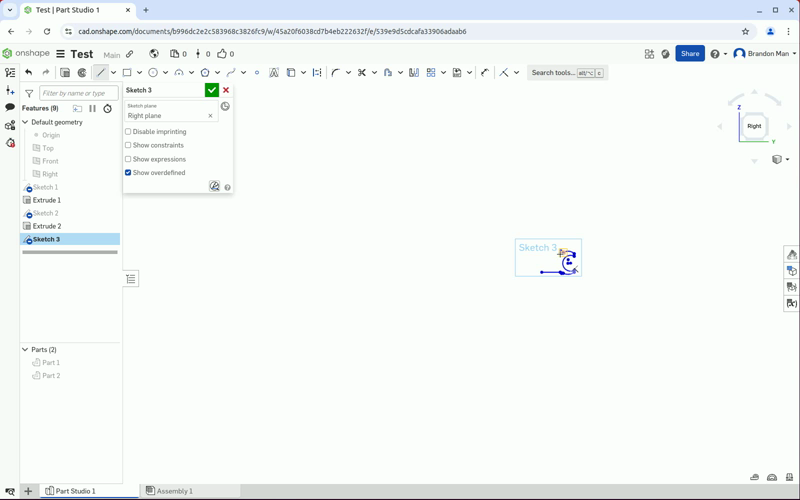
scroll(6)
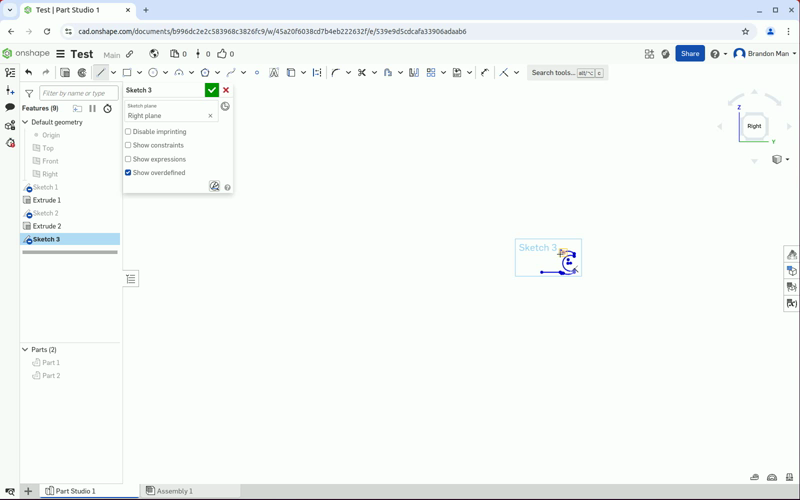
scroll(6)
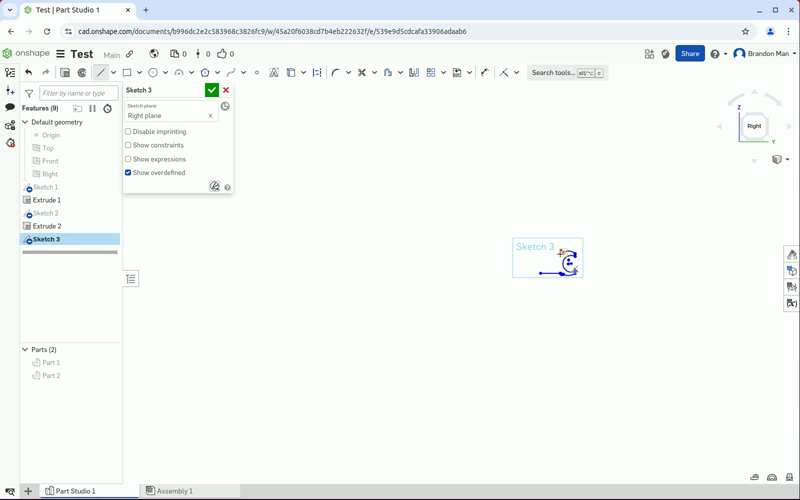
scroll(6)
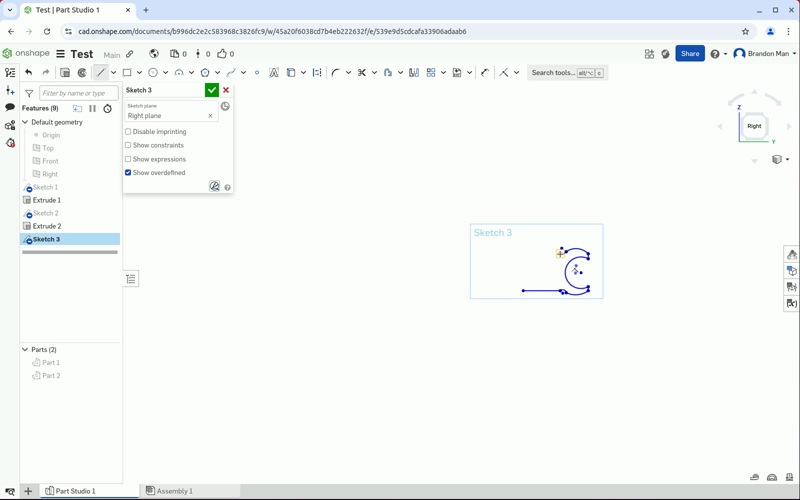
scroll(6)
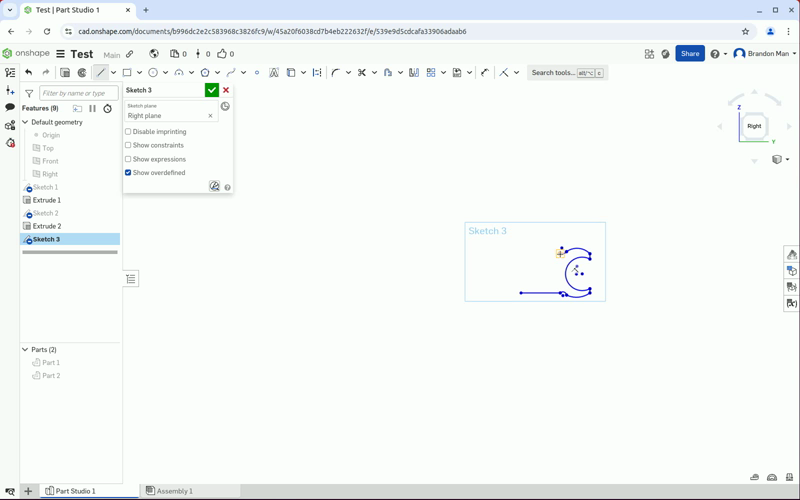
scroll(6)
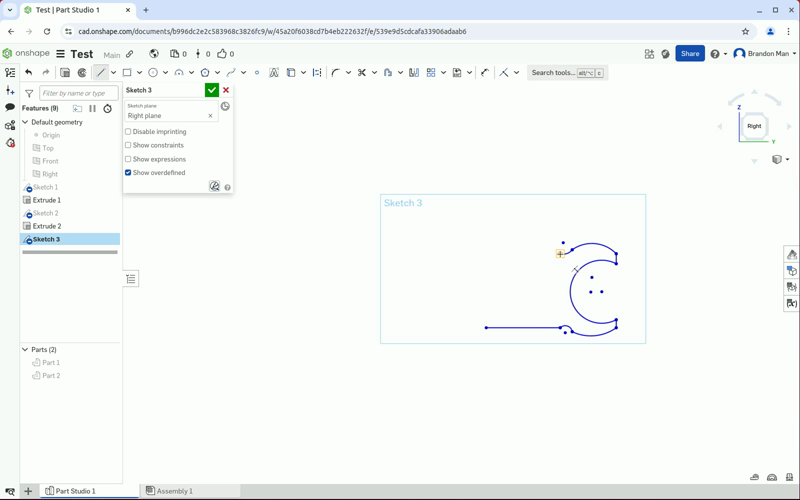
scroll(6)
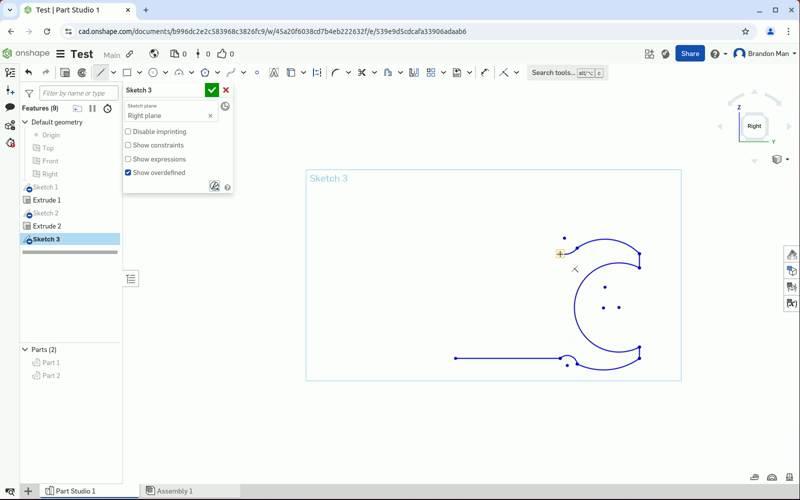
scroll(6)
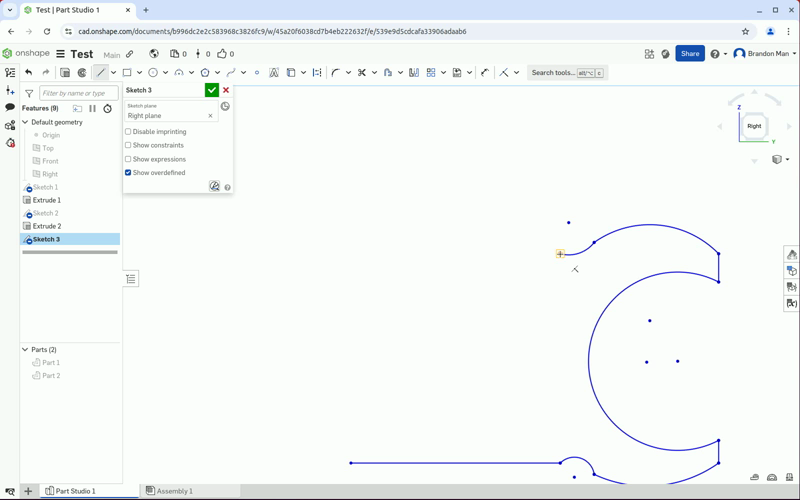
click(560, 253)
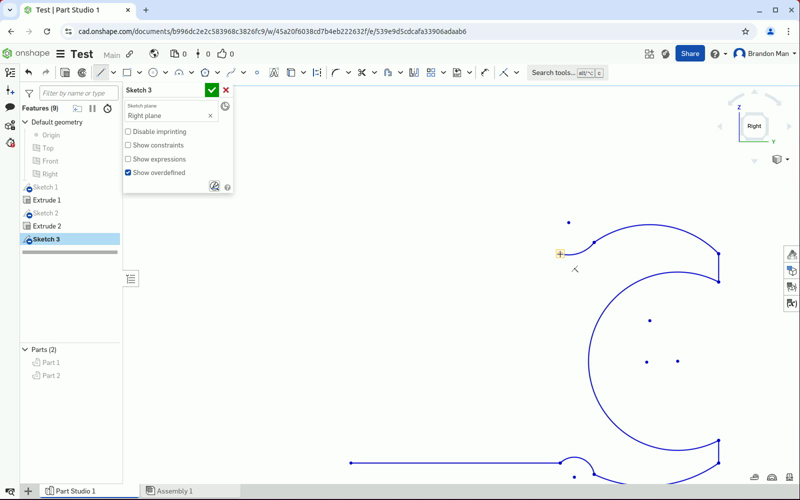
scroll(-6)
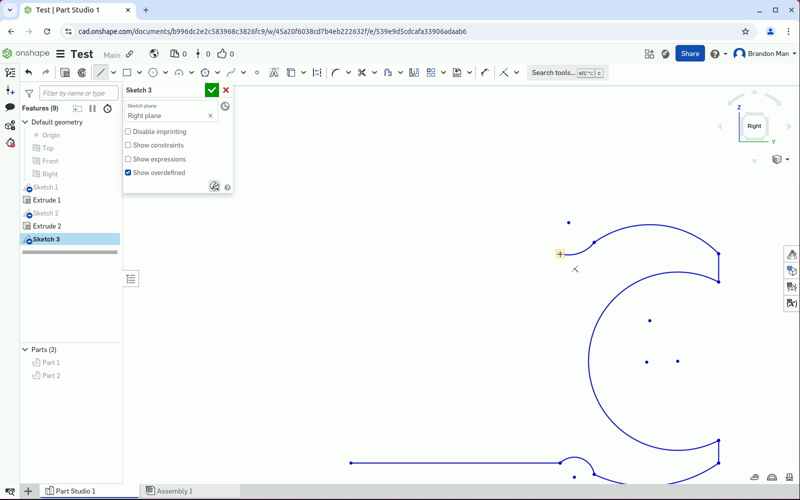
scroll(-6)
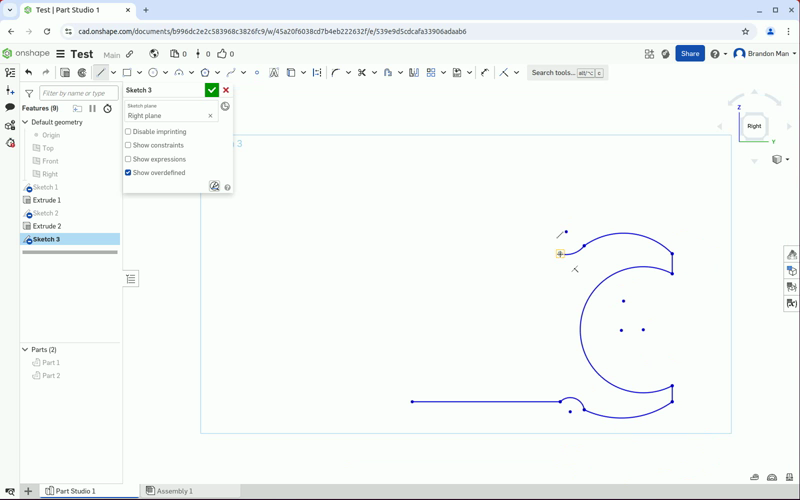
scroll(-6)
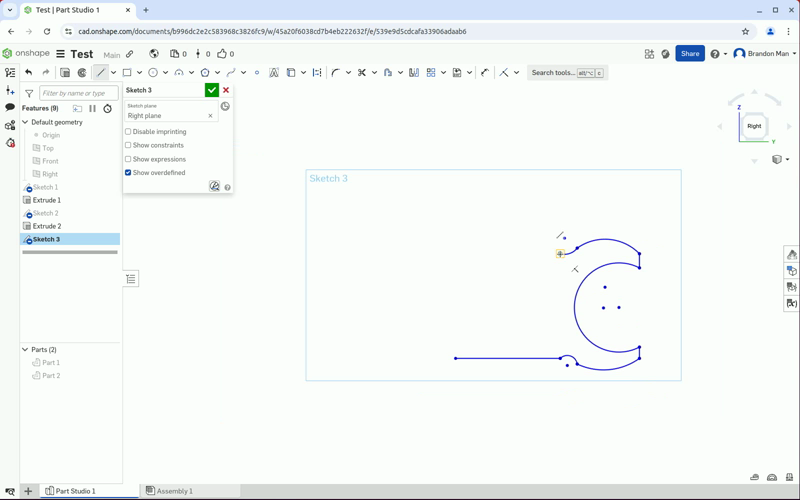
scroll(-6)
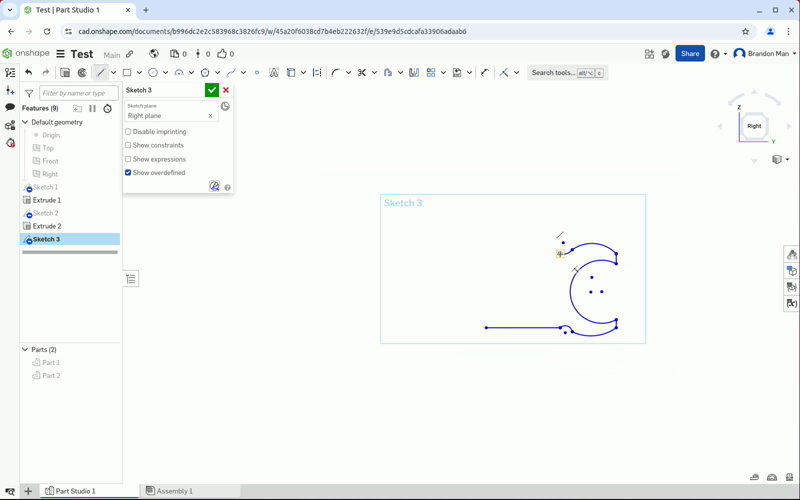
scroll(-6)
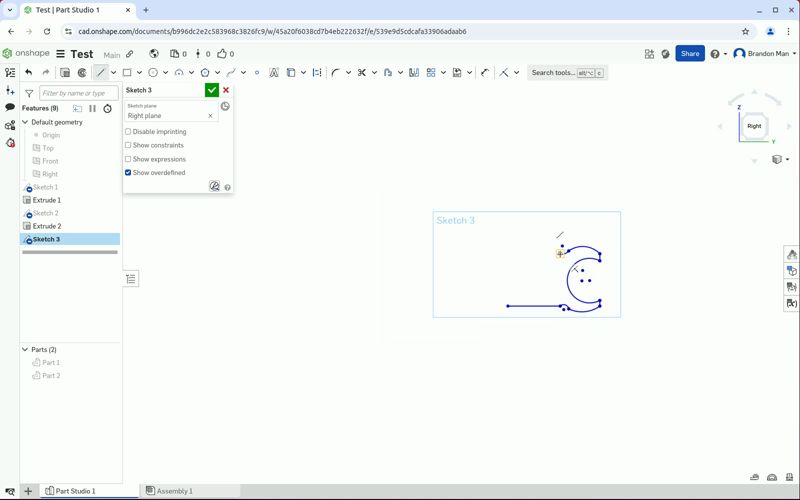
scroll(-6)
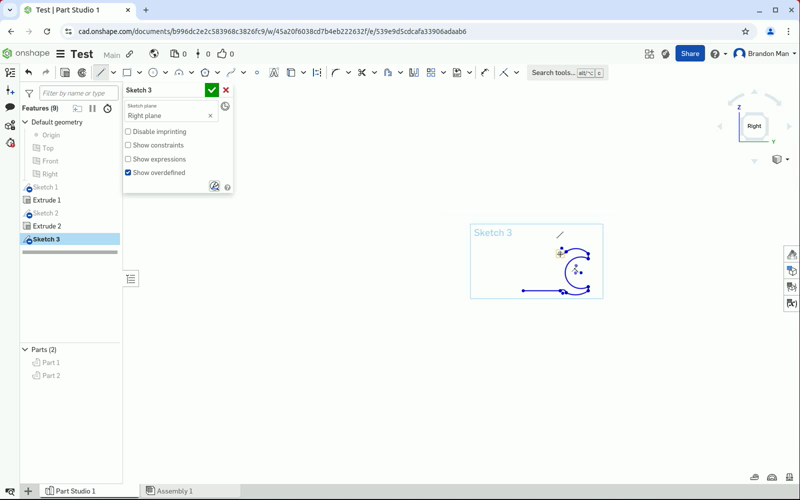
scroll(-6)
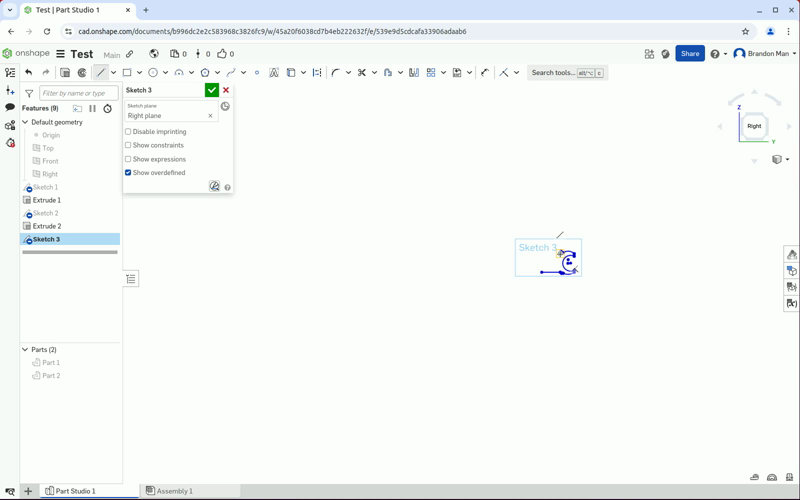
key_down(shift)
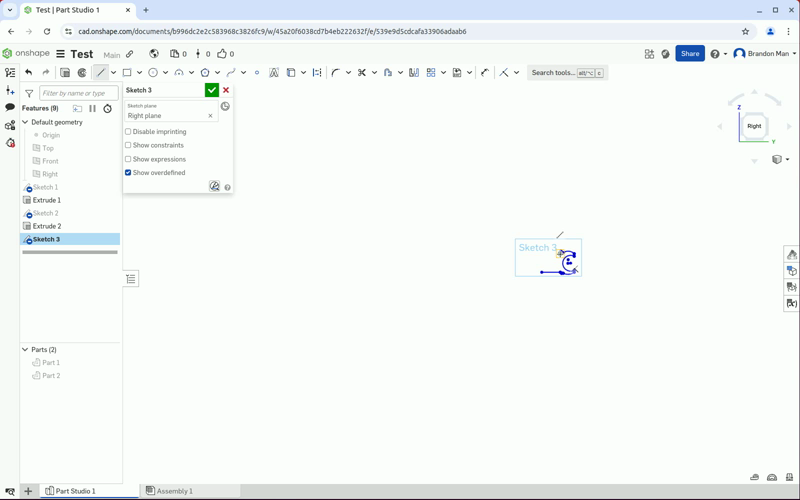
mouse_move(589, 253)
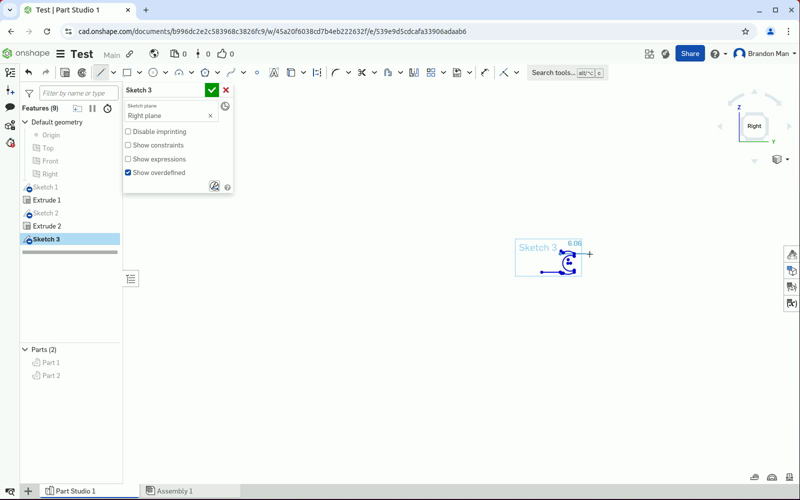
mouse_move(541, 253)
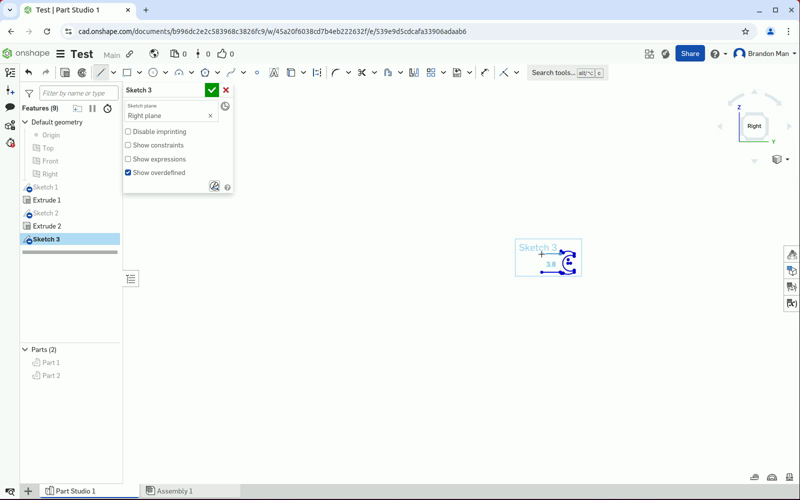
click(541, 253)
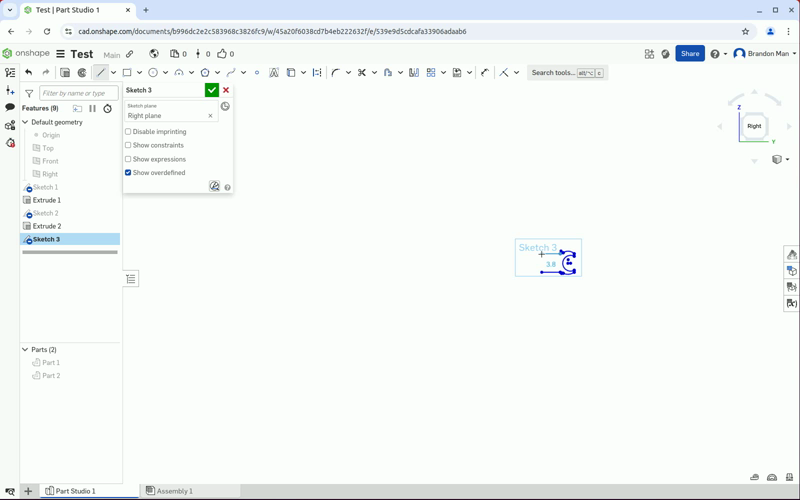
key_up(shift)
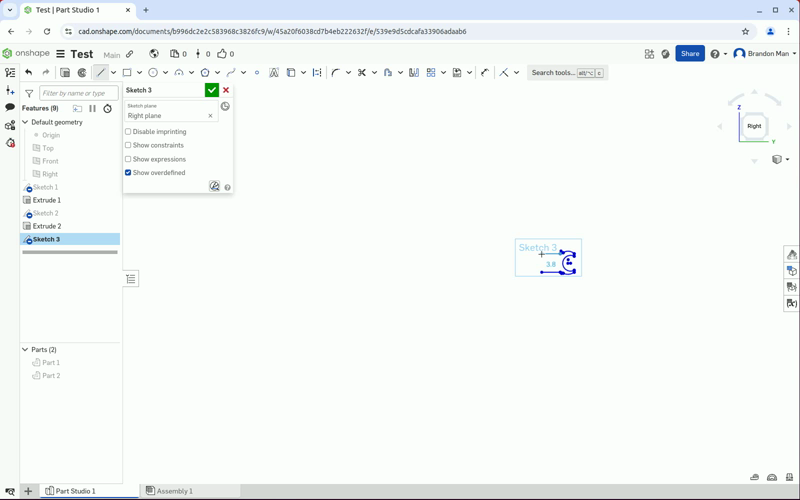
mouse_move(571, 253)
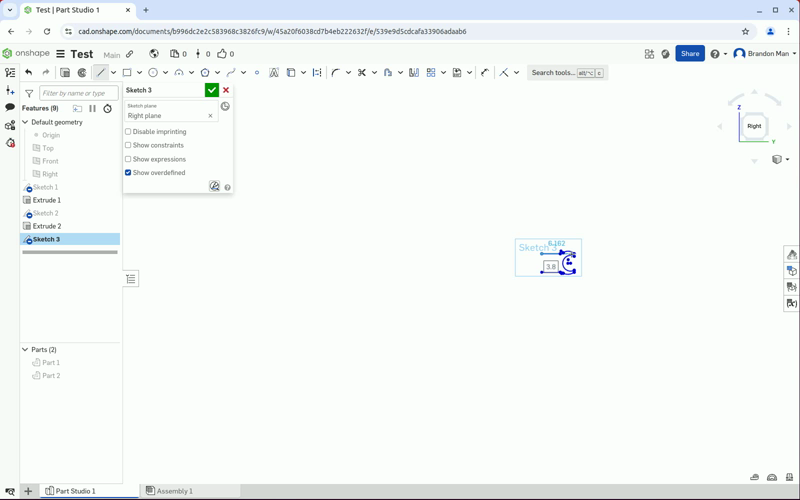
key_down(shift)
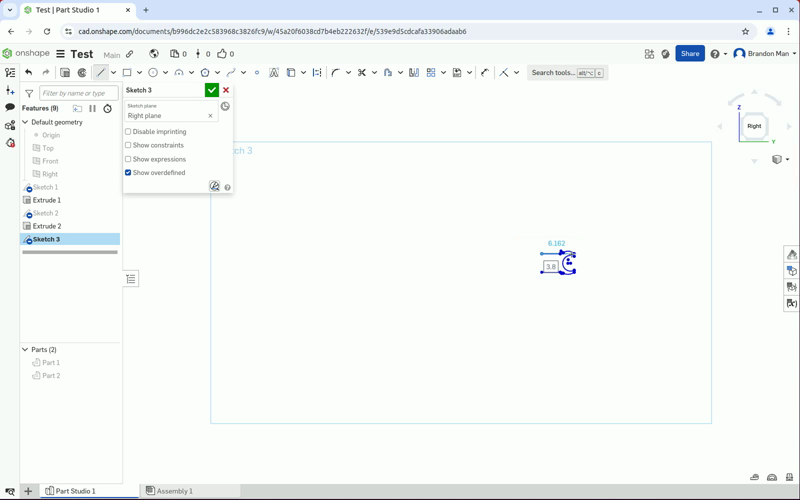
mouse_move(541, 272)
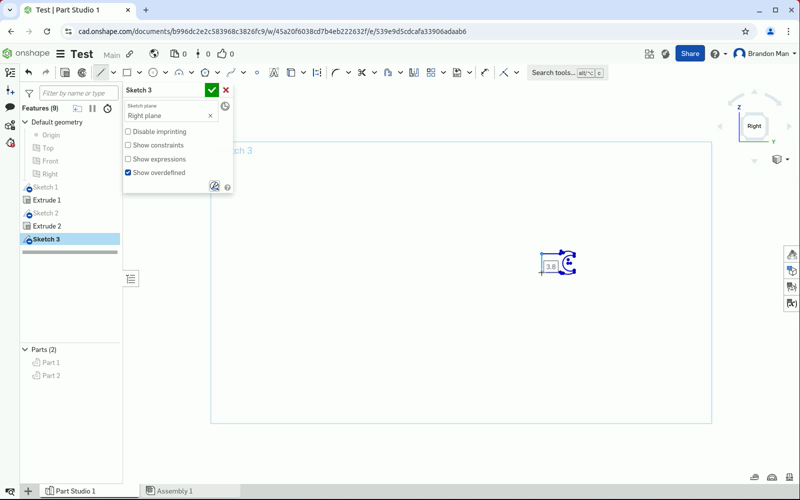
key_up(shift)
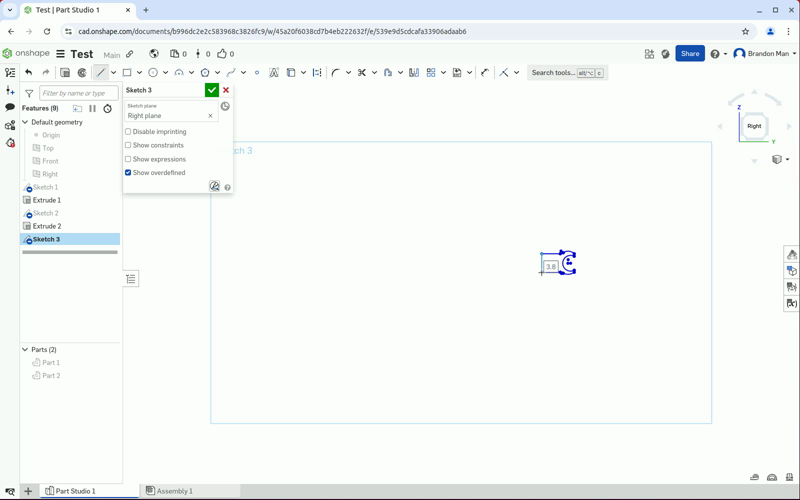
click(541, 272)
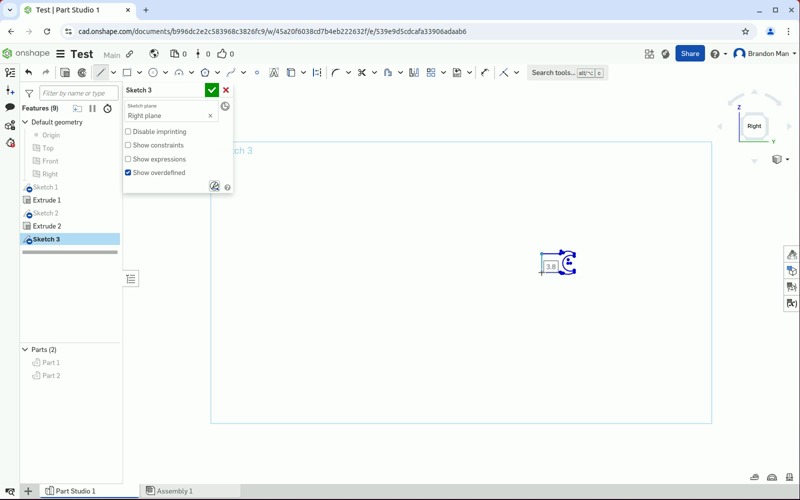
key(esc)
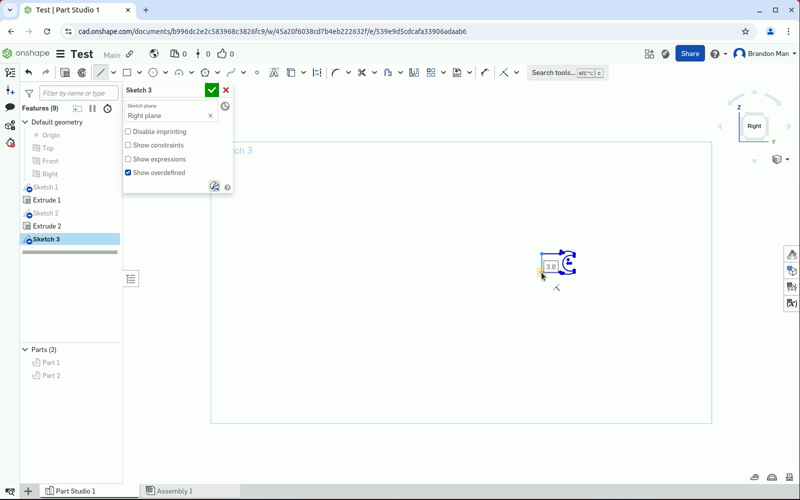
mouse_move(566, 271)
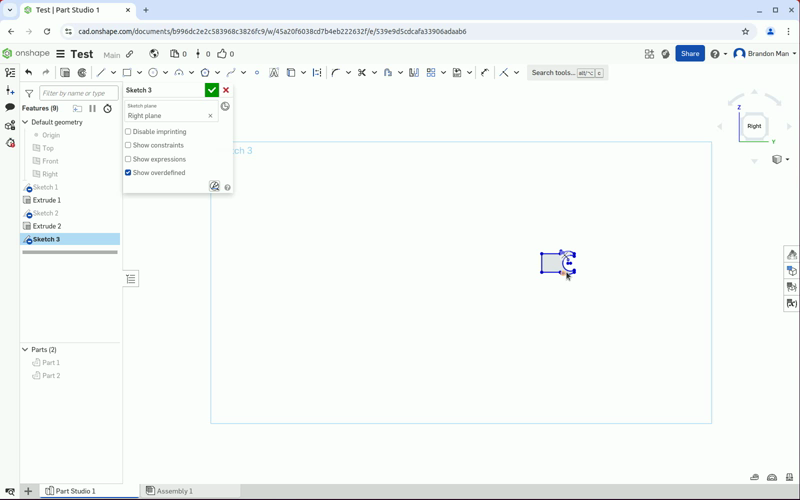
scroll(6)
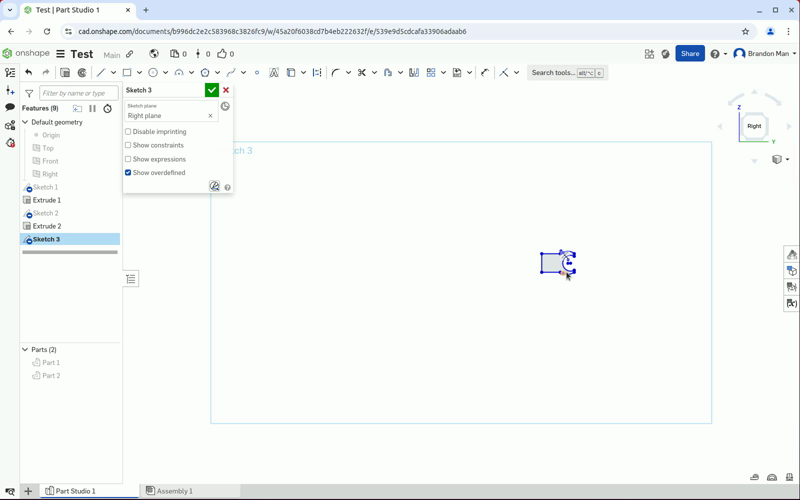
scroll(6)
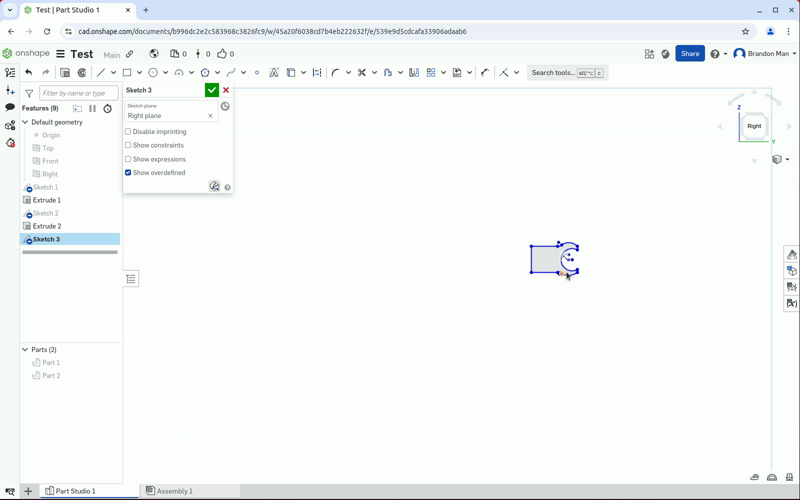
scroll(6)
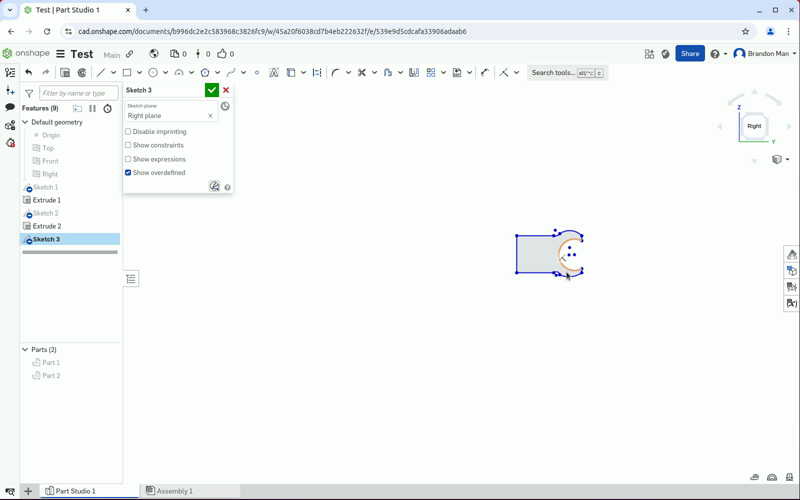
scroll(6)
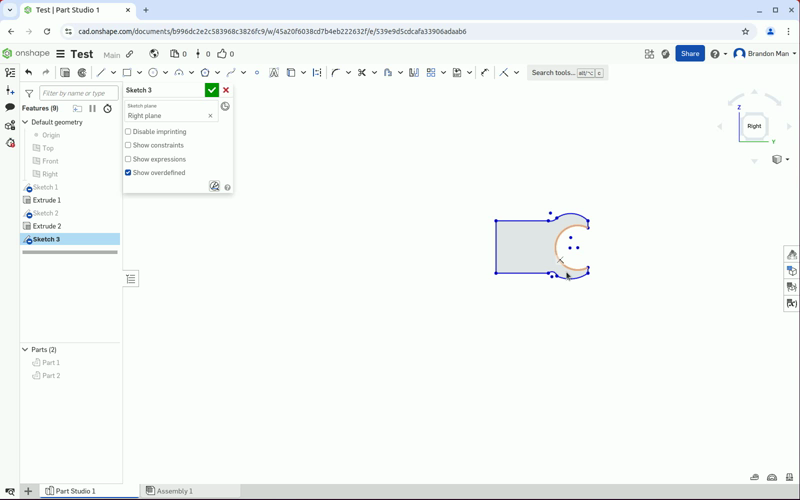
scroll(6)
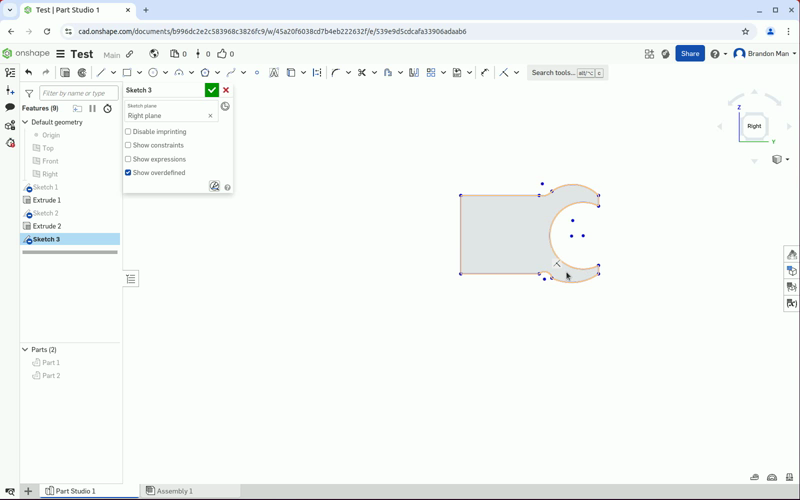
scroll(6)
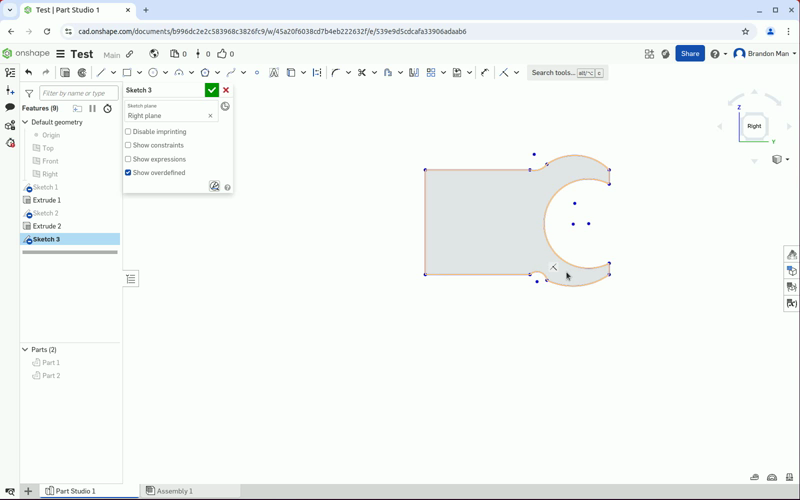
scroll(6)
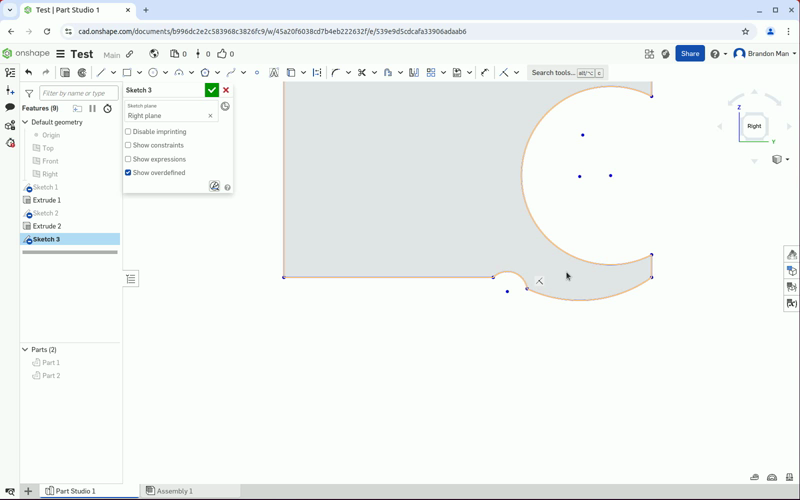
click(566, 271)
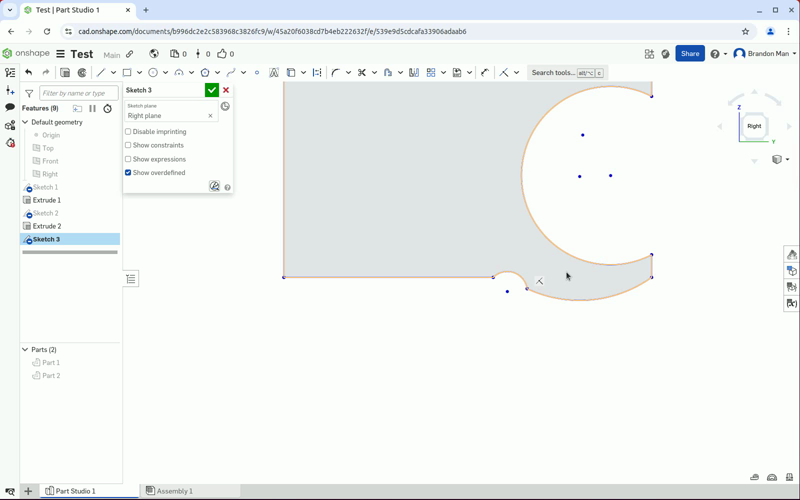
scroll(-6)
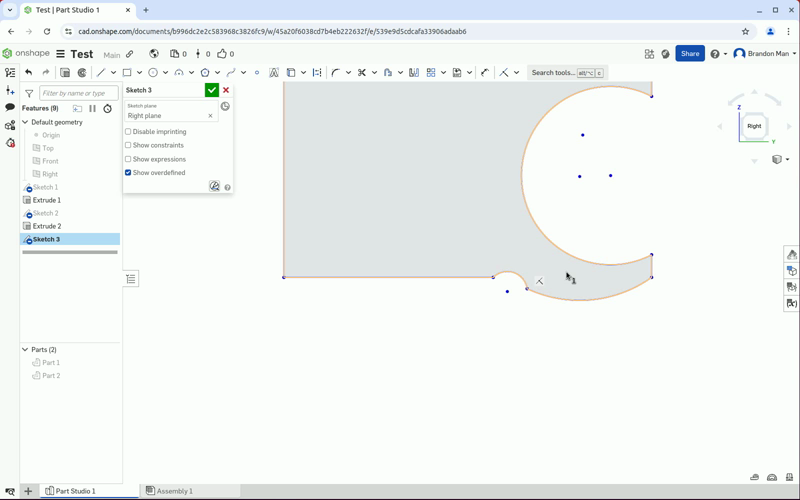
scroll(-6)
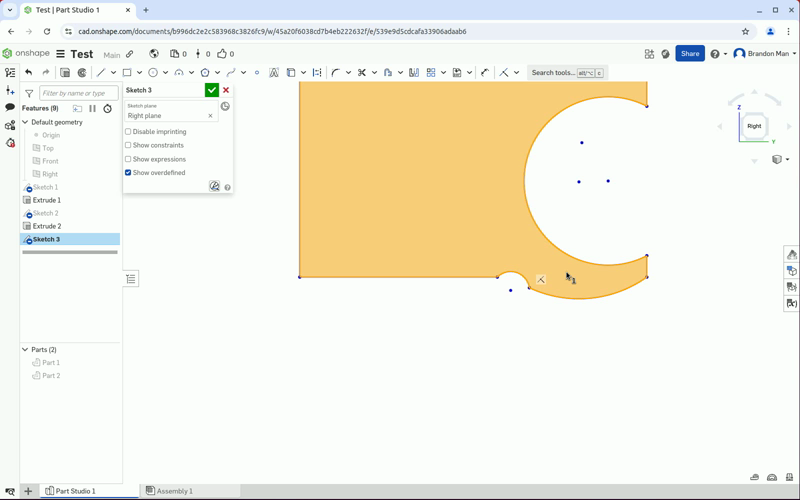
scroll(-6)
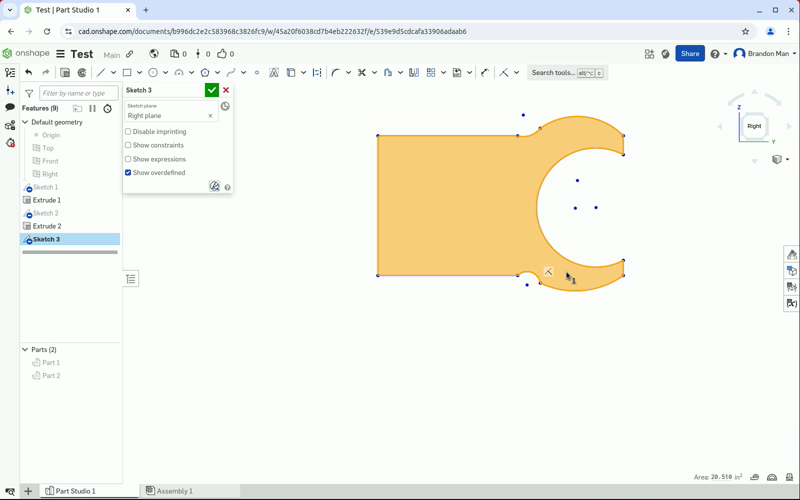
scroll(-6)
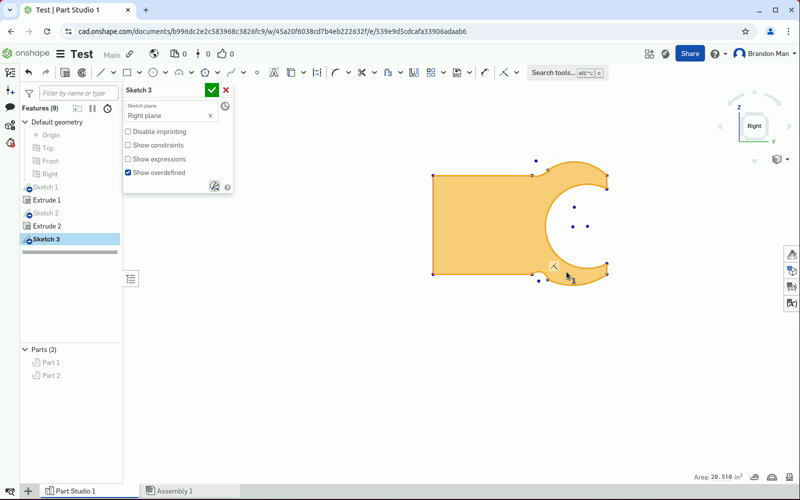
scroll(-6)
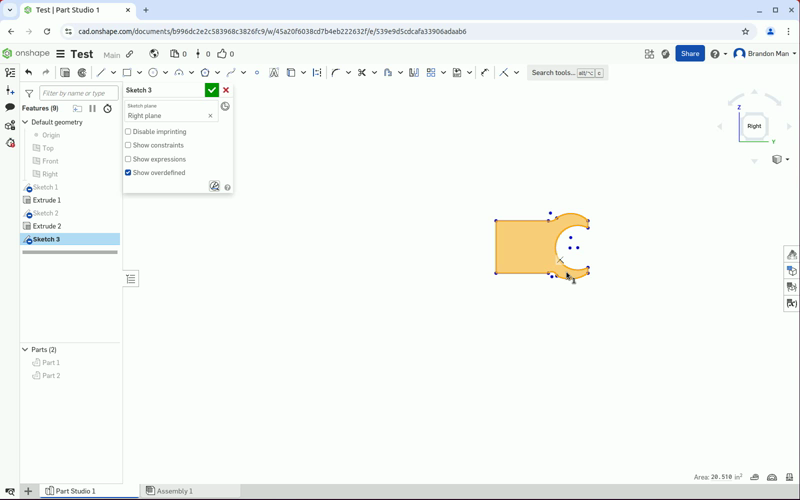
scroll(-6)
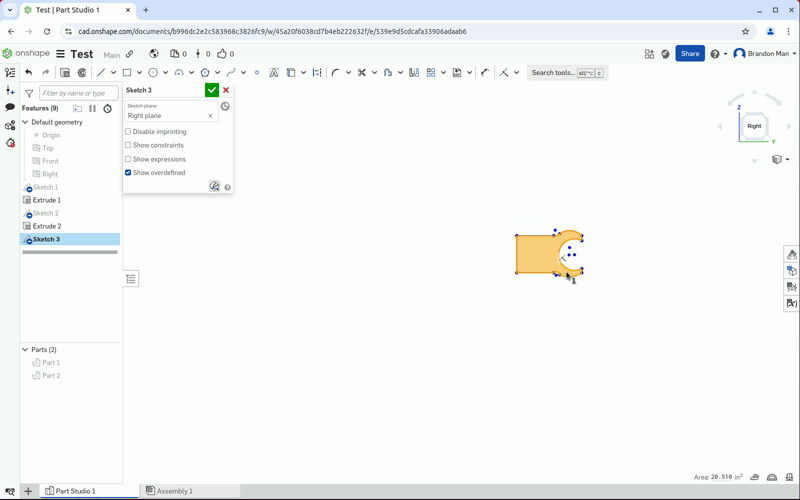
scroll(-6)
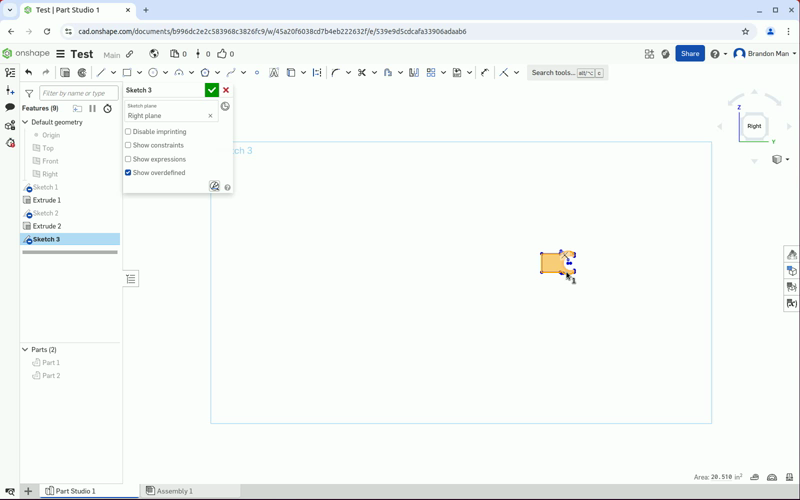
mouse_move(73, 352)
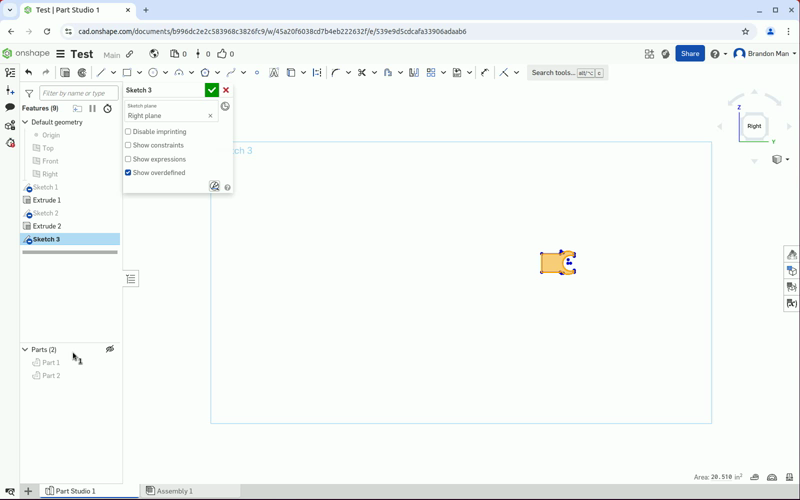
key(shift+y)
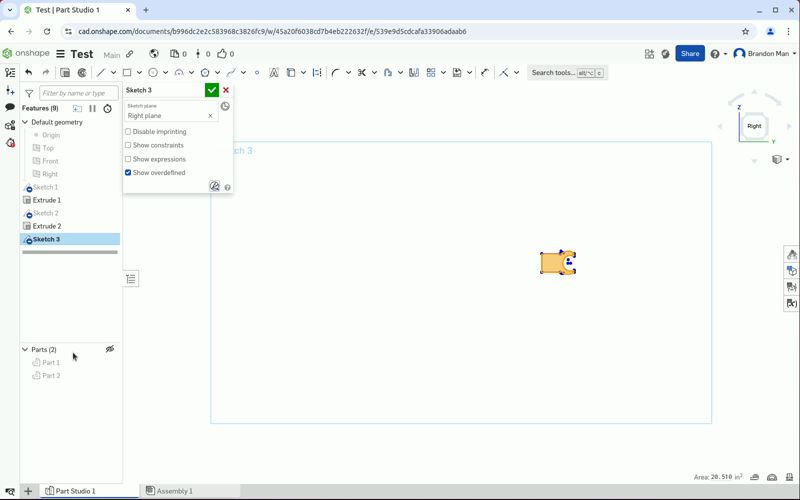
key(shift+e)
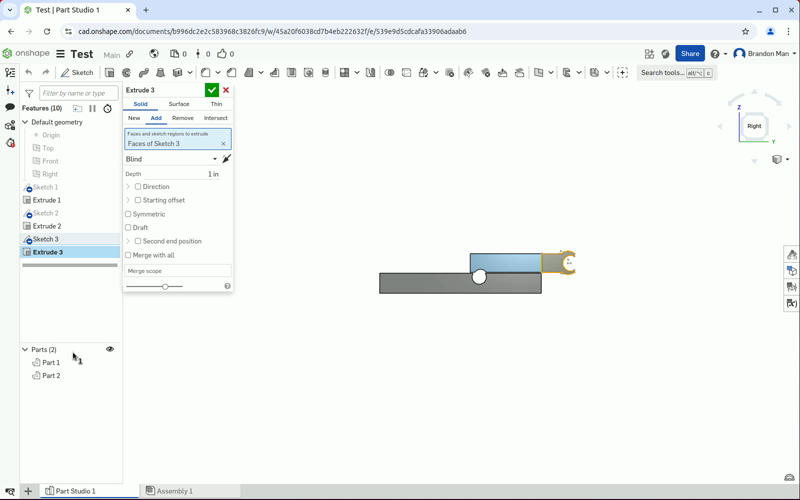
mouse_move(143, 106)
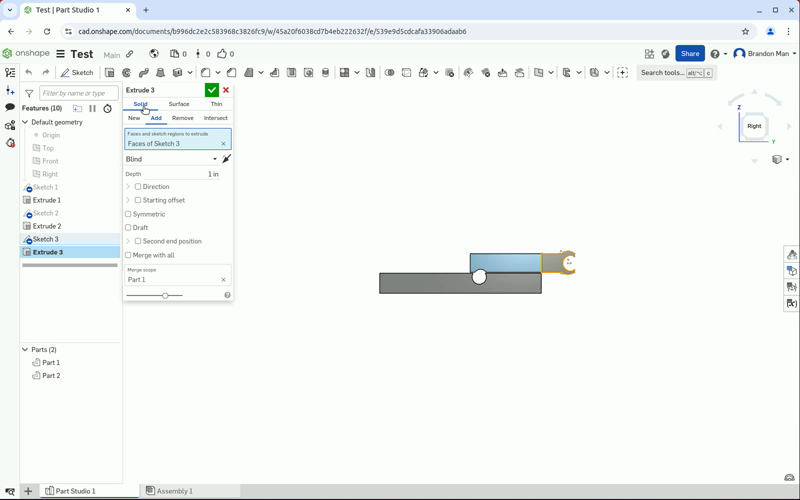
click(143, 106)
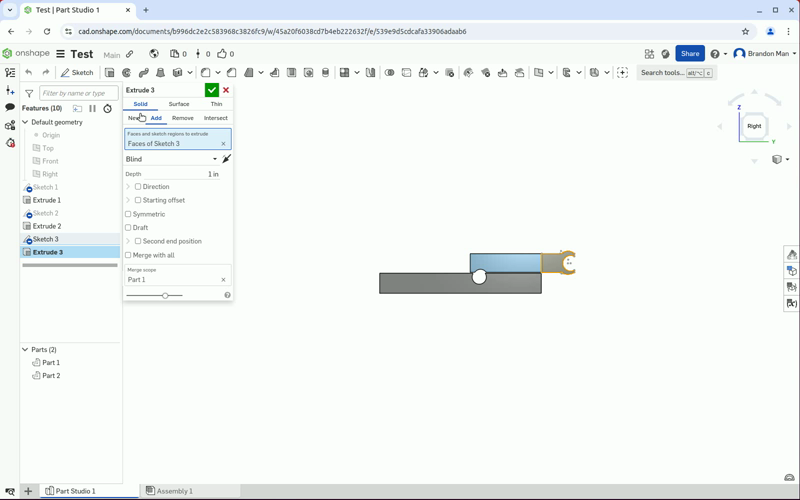
mouse_move(137, 120)
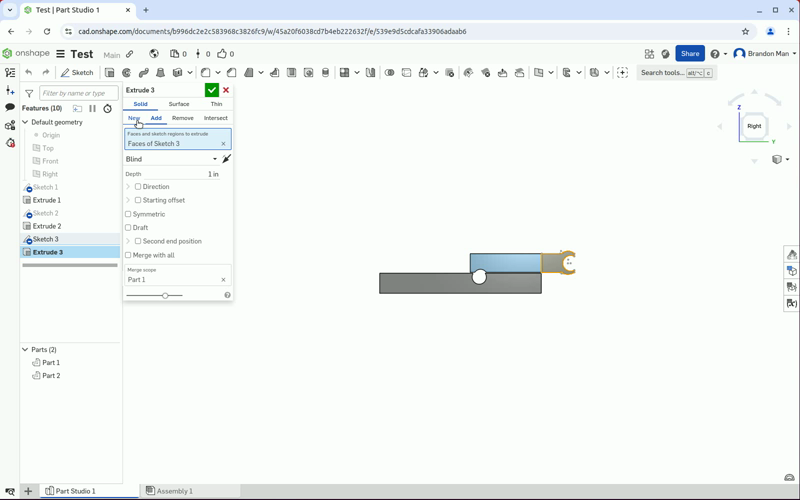
click(137, 120)
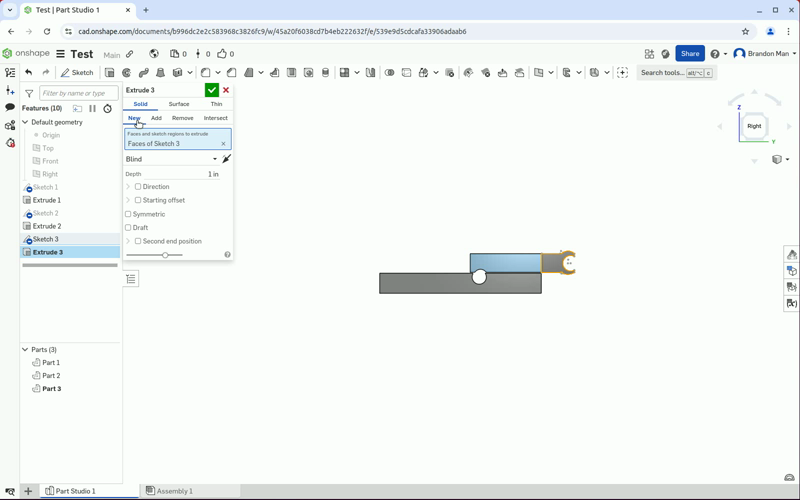
key(tab, 4)
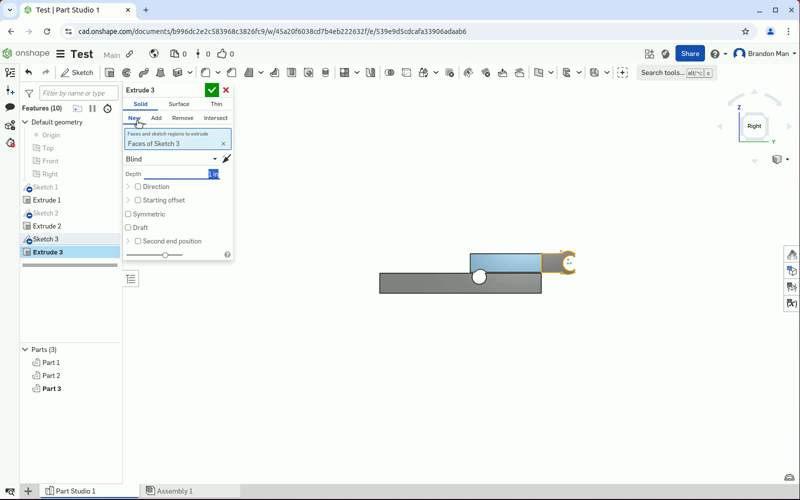
text(0.963)
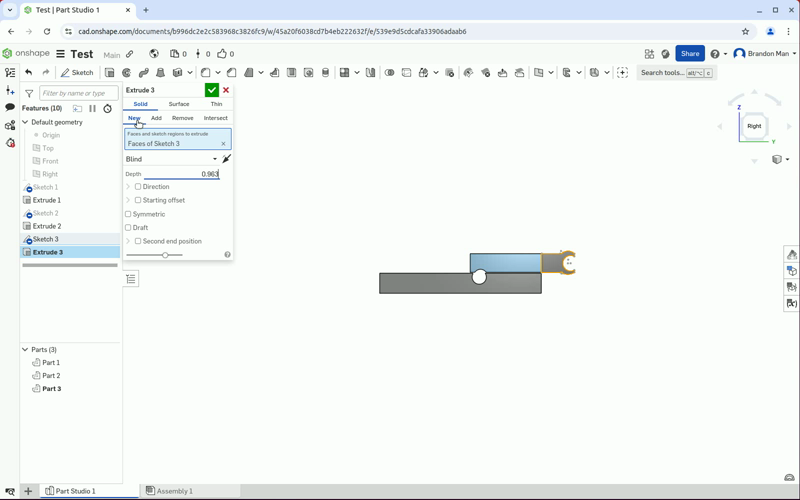
key(enter)
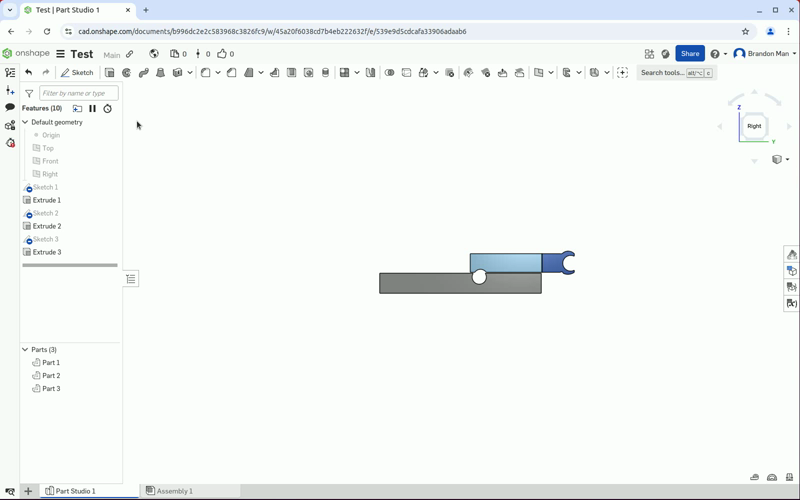
key(shift+h)
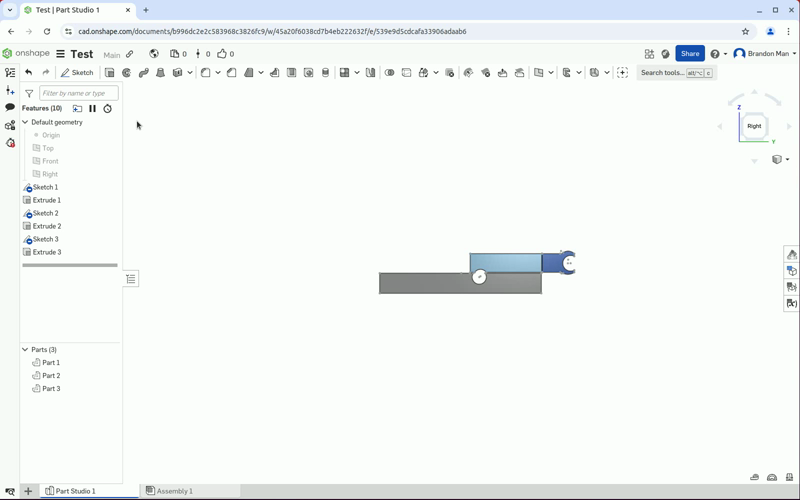
key(shift+h)
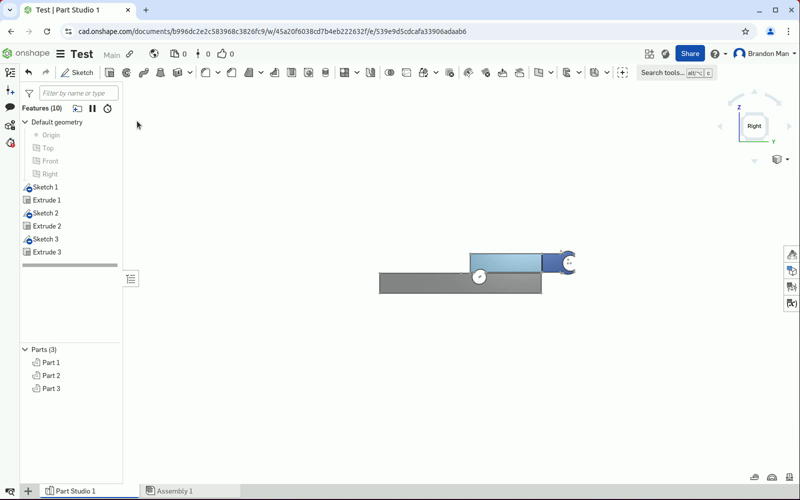
key(shift+7)
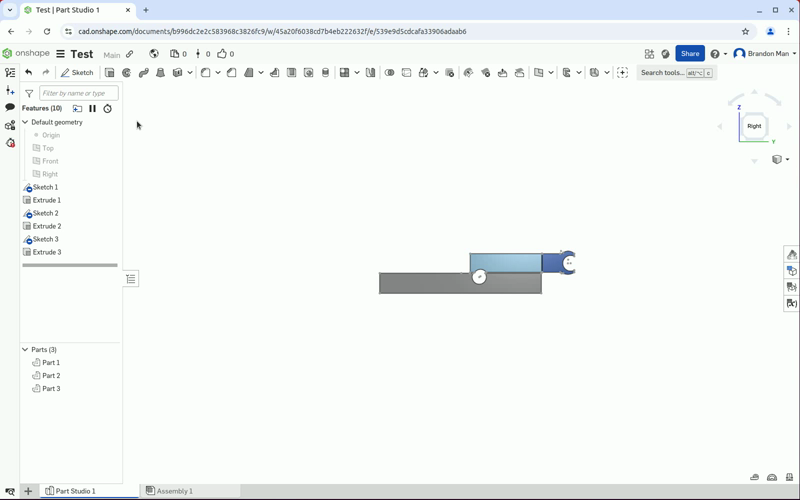
key(right, 2)
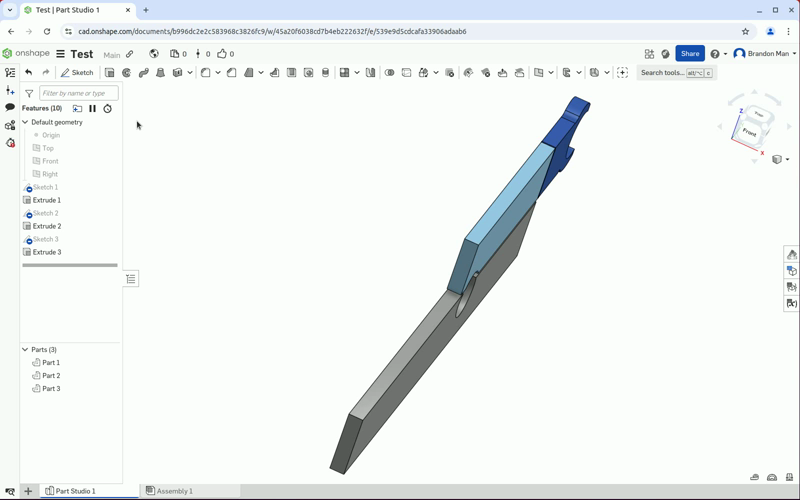
key(down, 2)
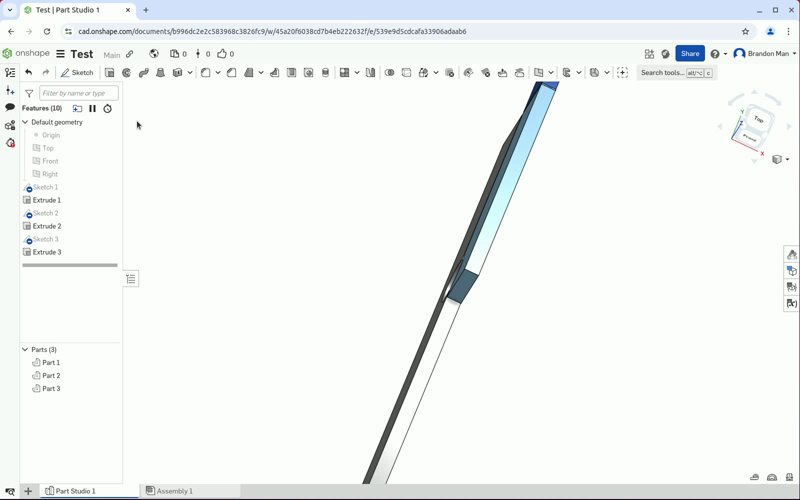
key(up, 2)
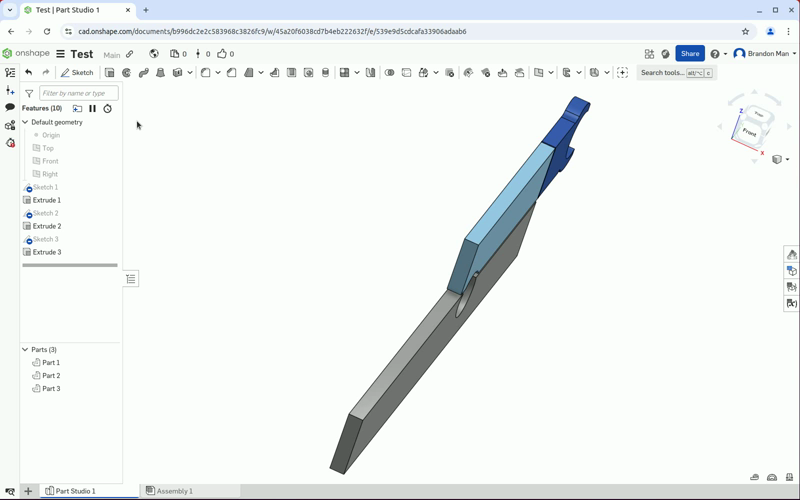
key(left, 2)
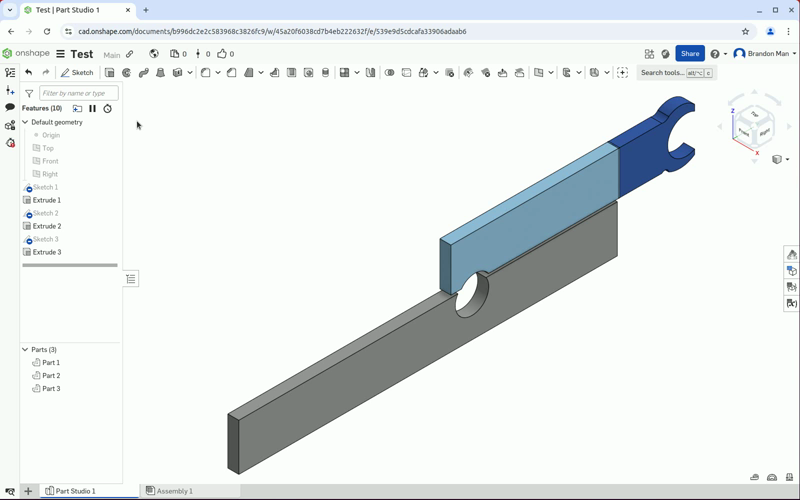
mouse_move(73, 189)
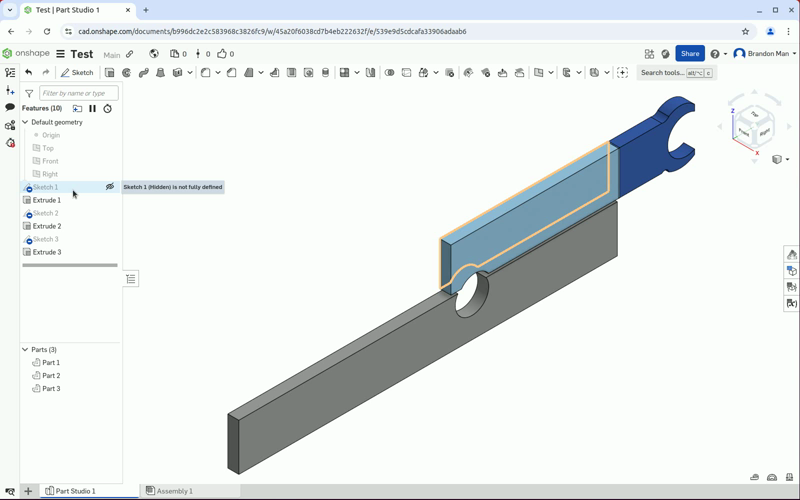
click(73, 189)